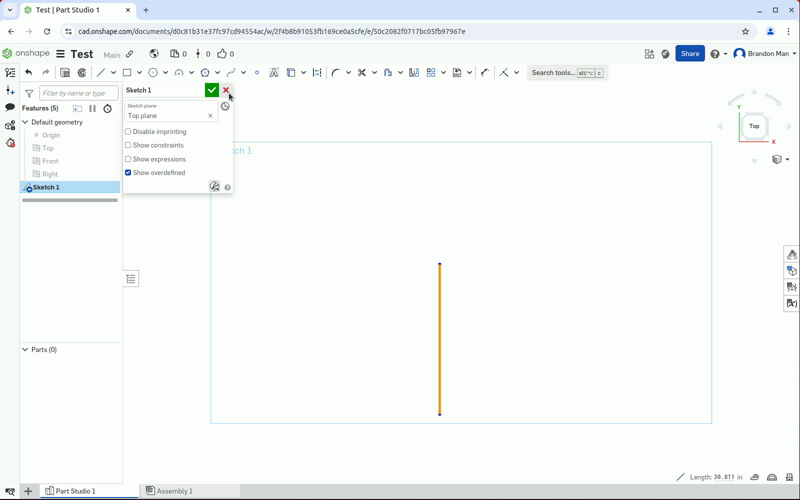
key(shift+h)
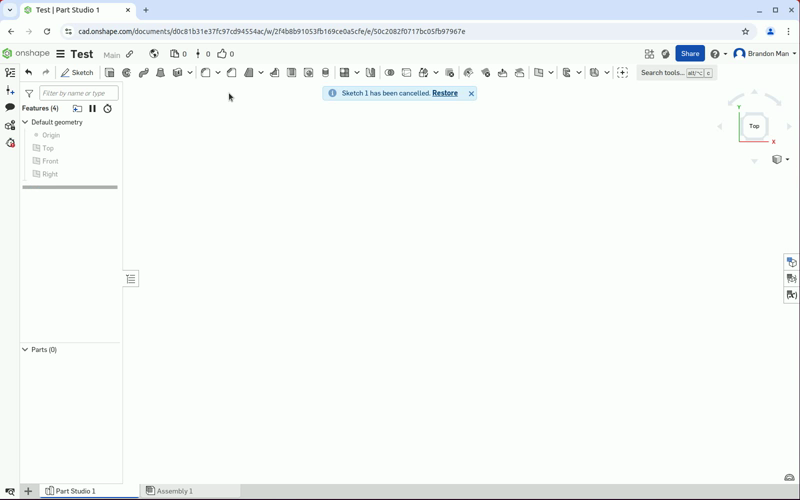
mouse_move(73, 352)
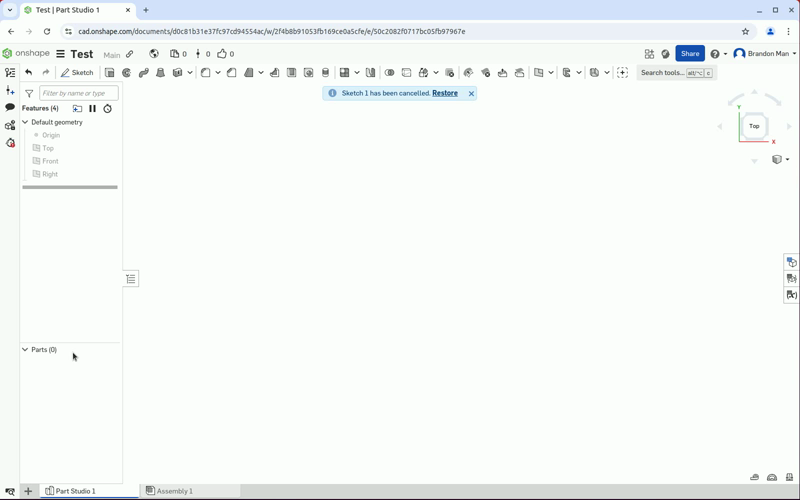
key(y)
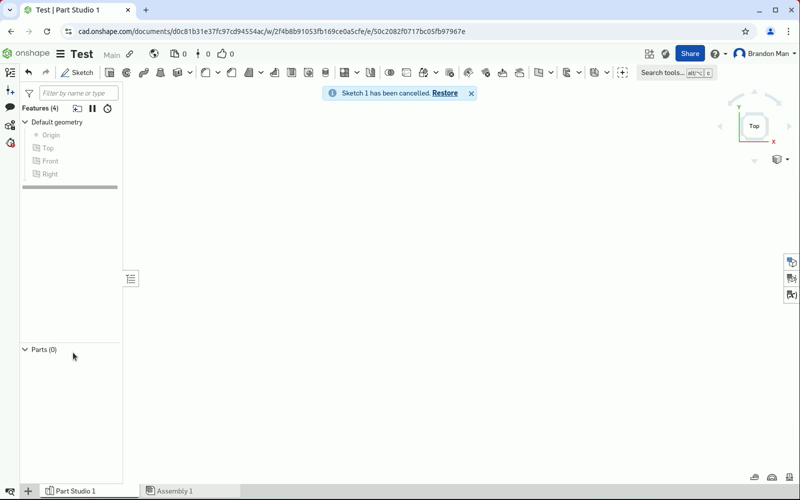
key(shift+p)
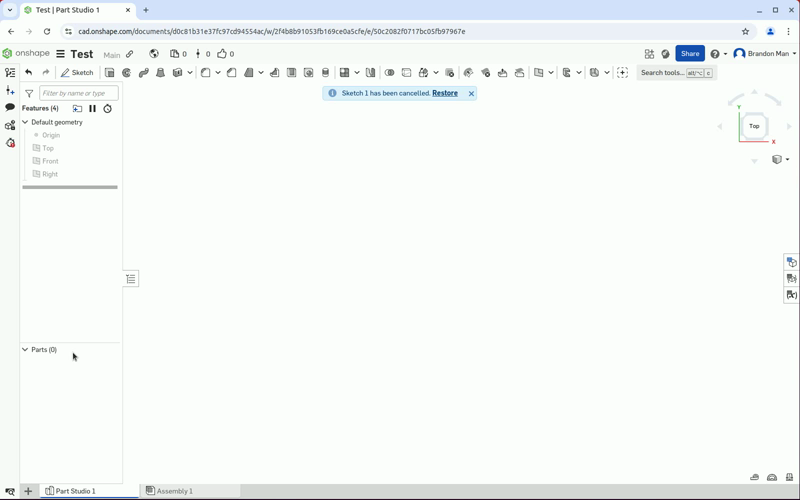
key(space)
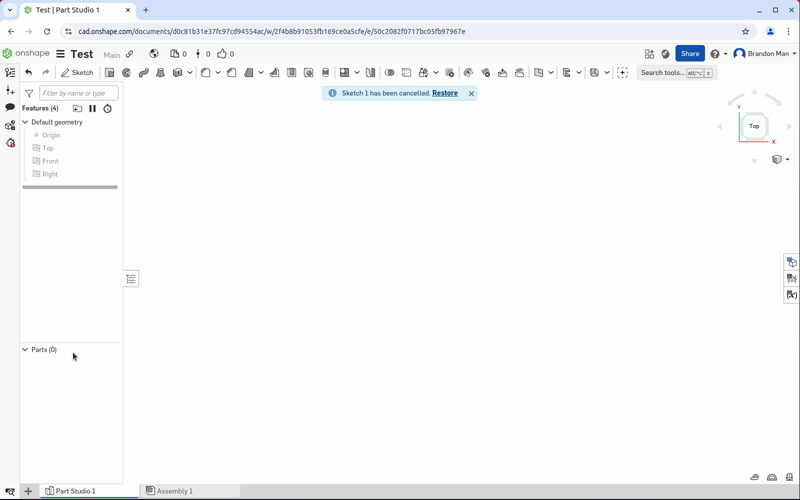
key_down(shift)
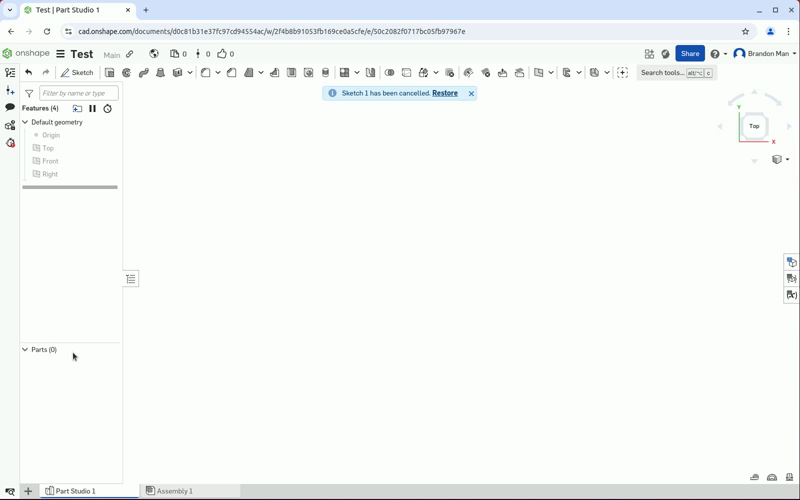
key(up)
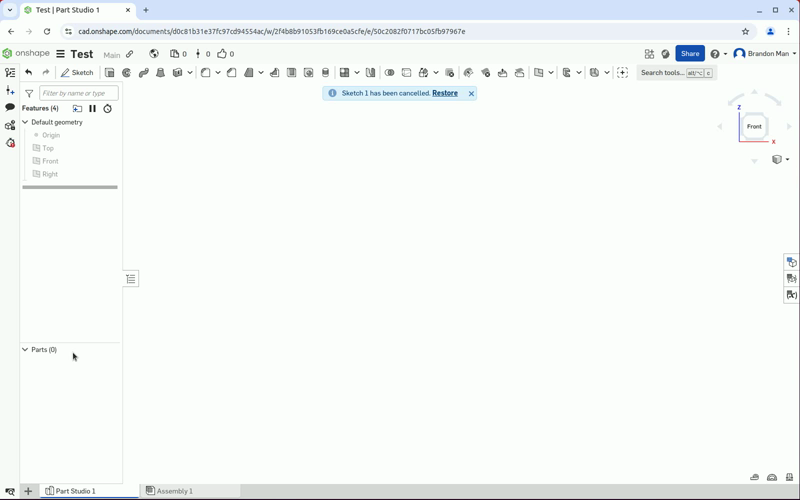
key_up(shift)
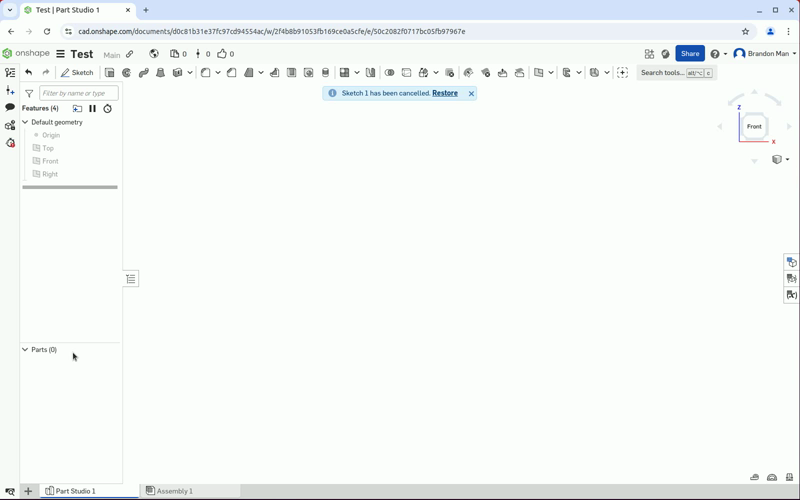
mouse_move(73, 352)
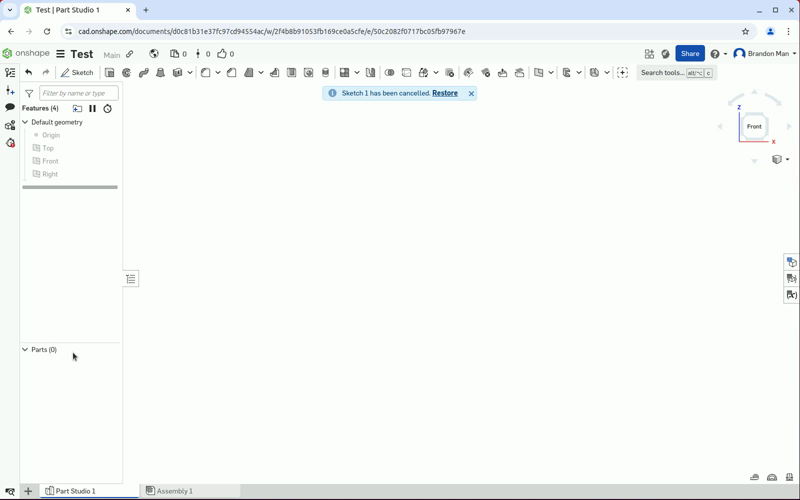
key(shift+y)
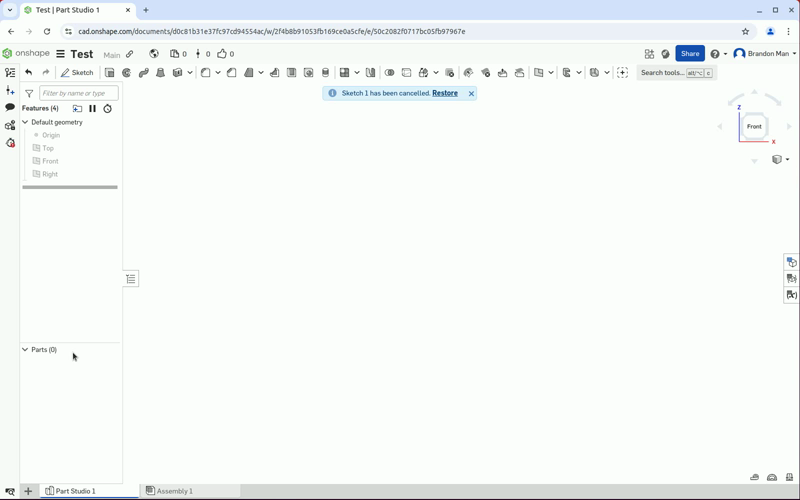
key(shift+s)
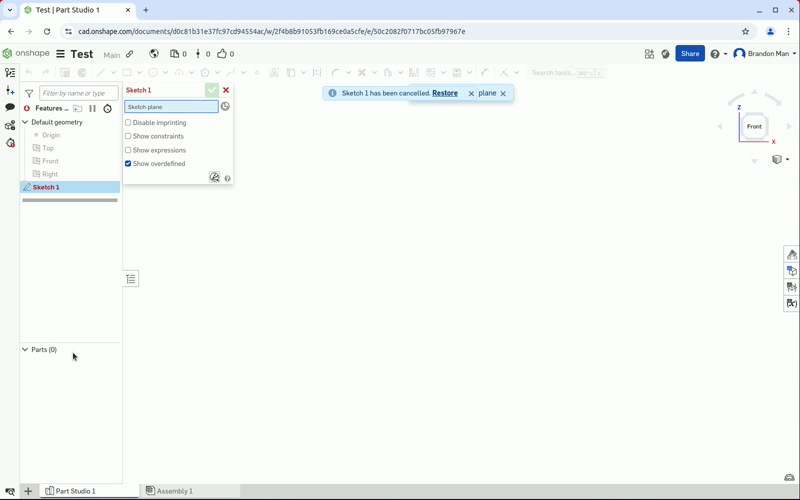
mouse_move(73, 163)
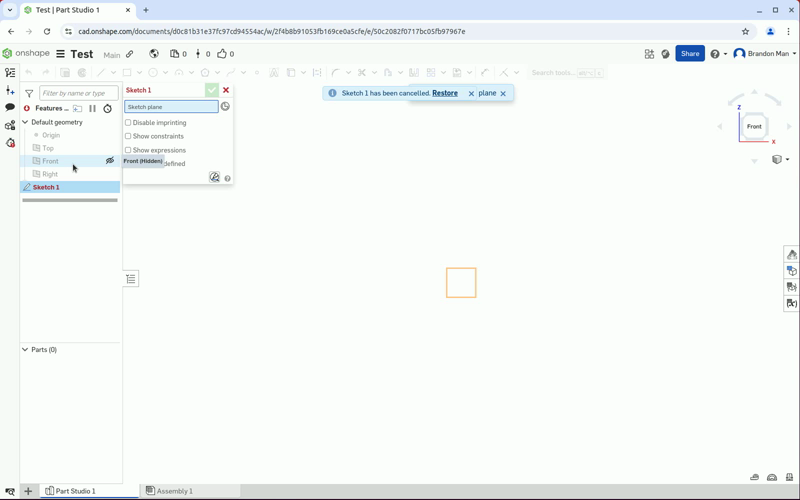
click(73, 163)
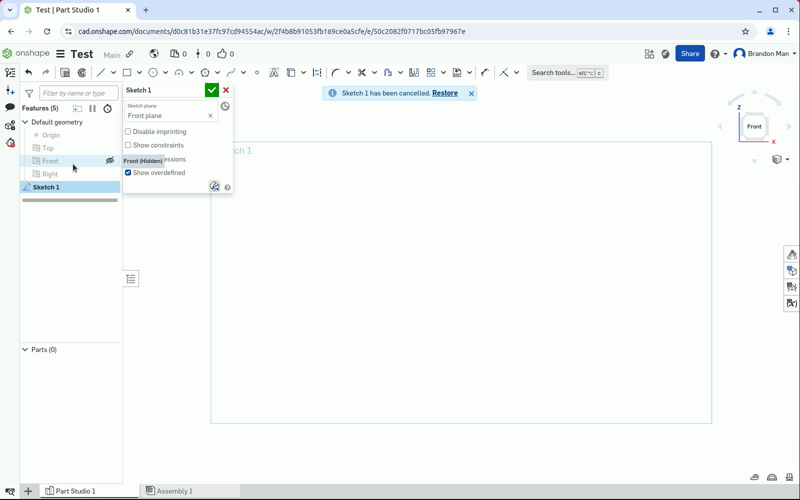
mouse_move(73, 352)
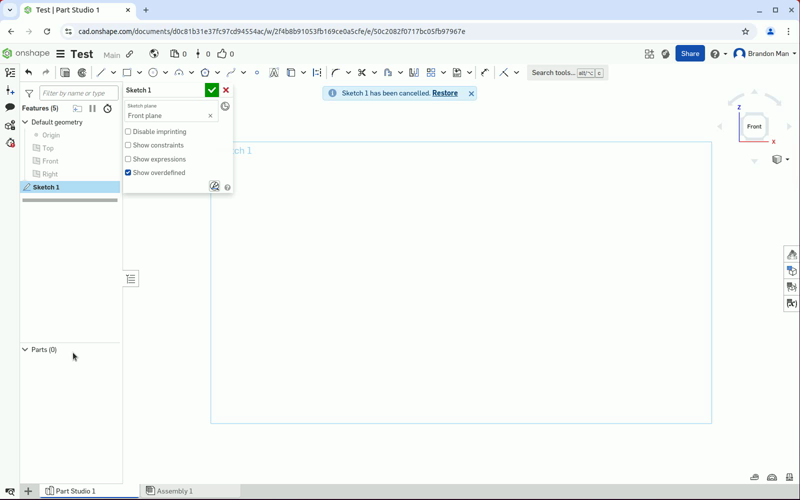
key(y)
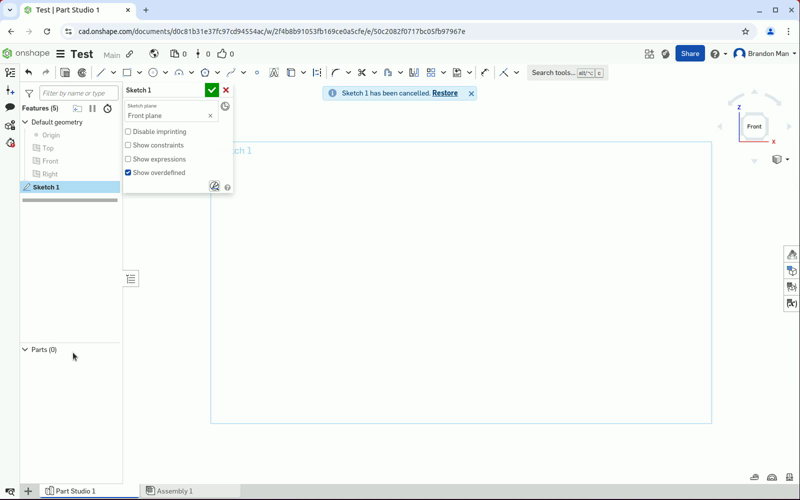
key(l)
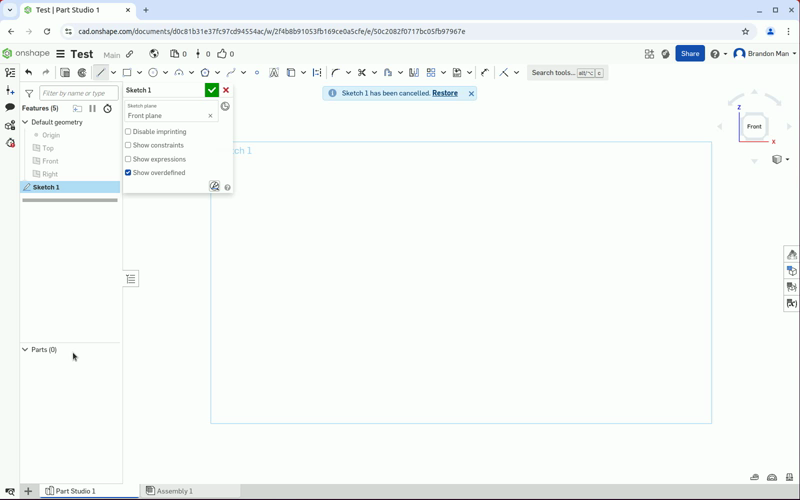
key_down(shift)
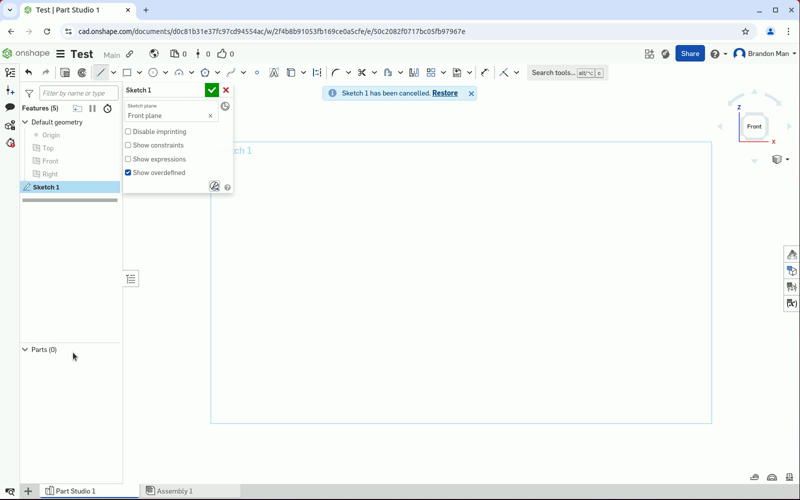
mouse_move(358, 295)
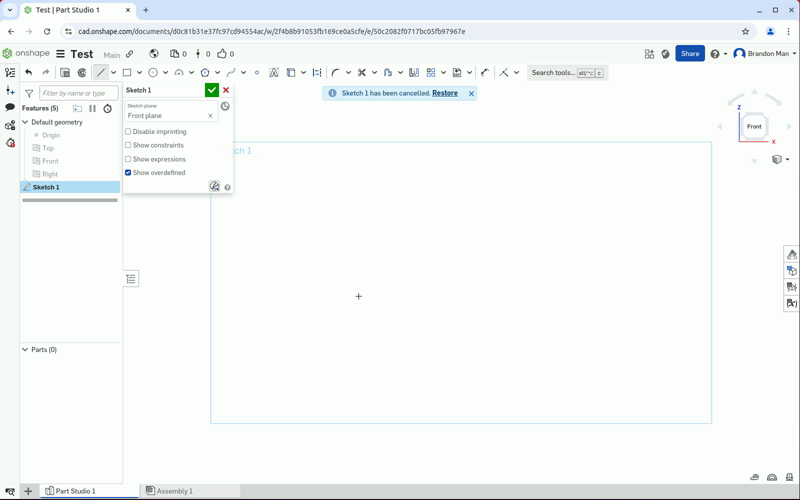
click(358, 295)
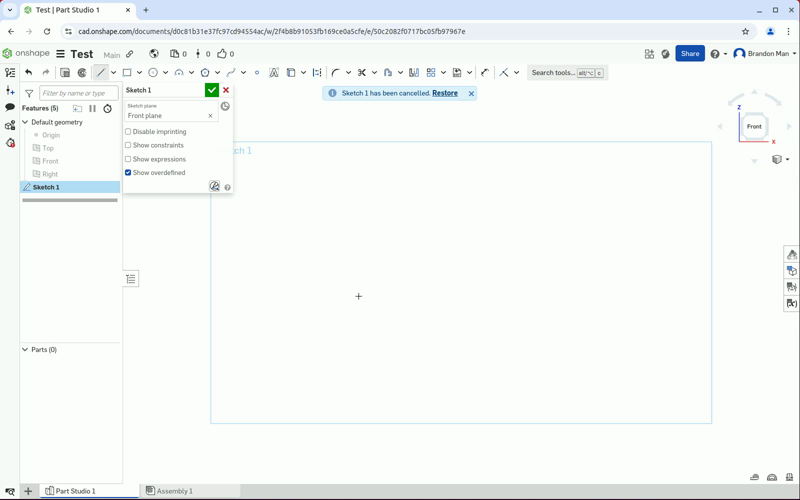
key_up(shift)
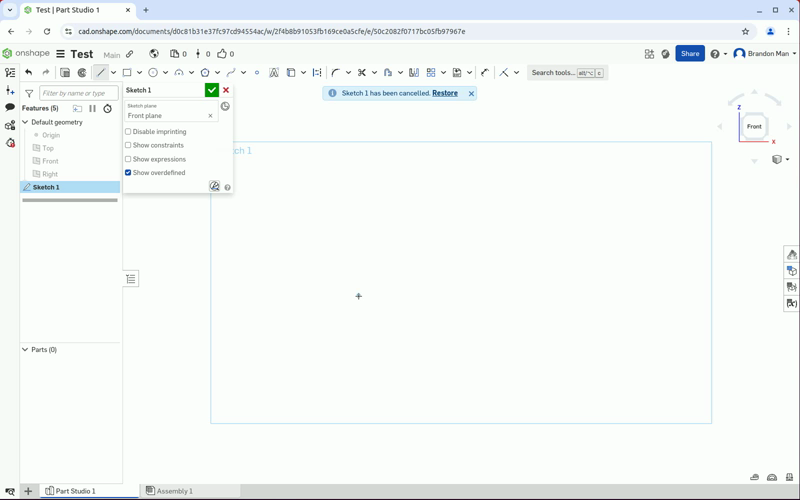
key_down(shift)
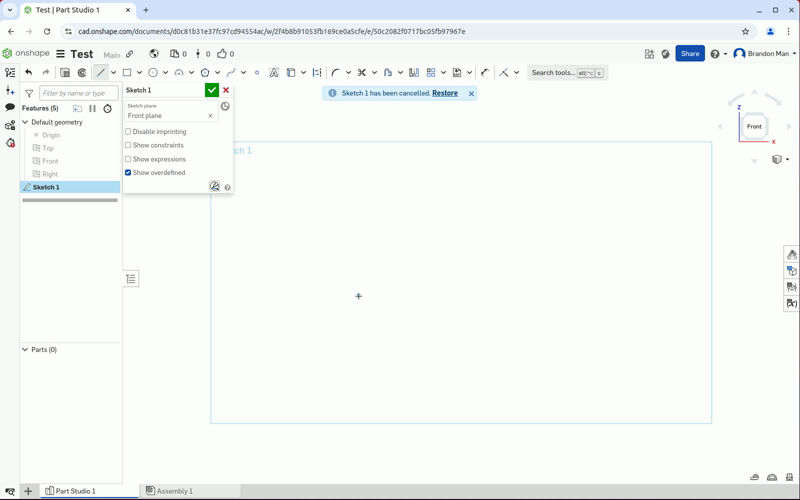
mouse_move(451, 310)
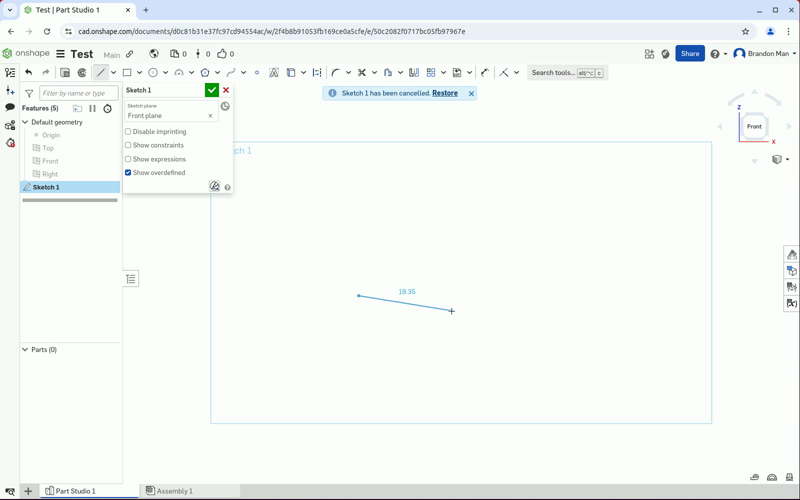
click(451, 310)
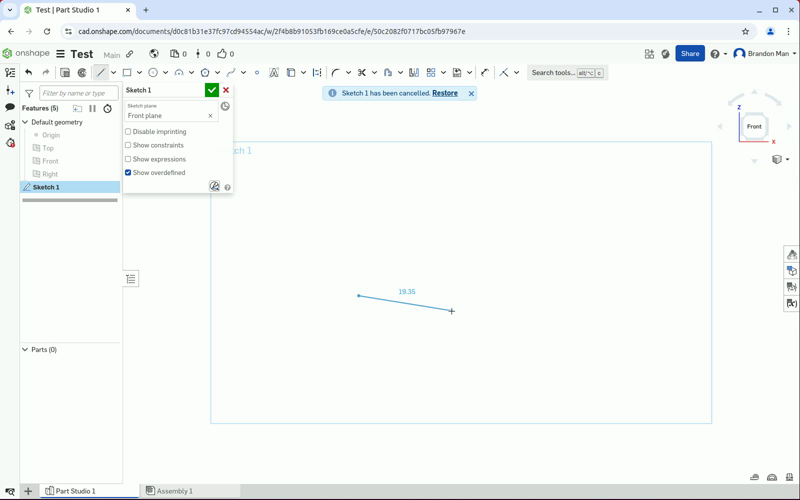
key_up(shift)
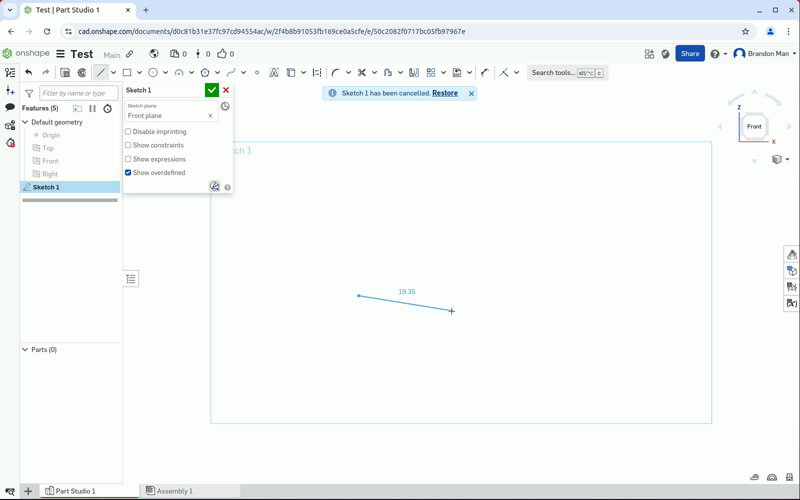
key(esc)
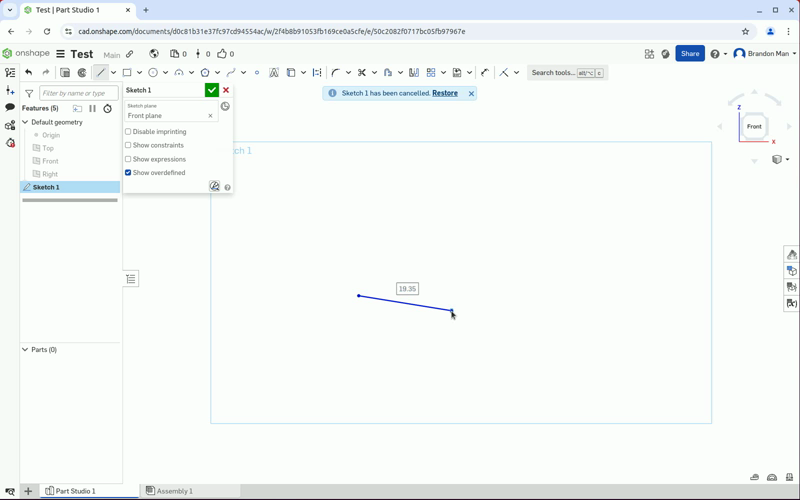
key(a)
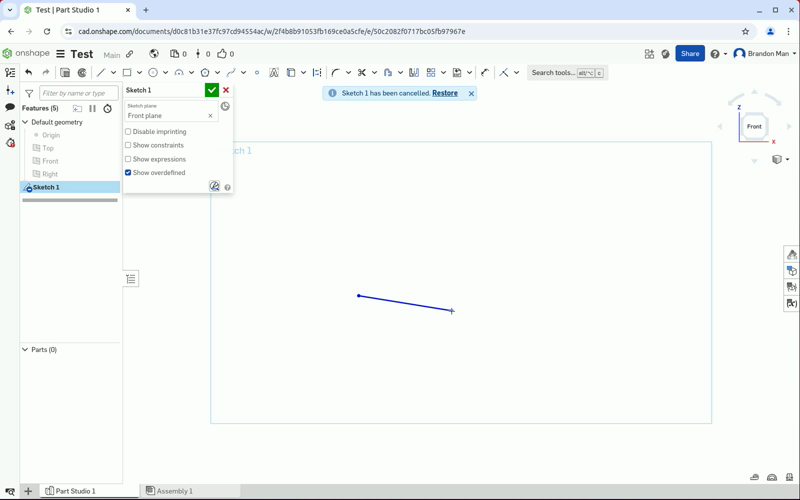
mouse_move(451, 310)
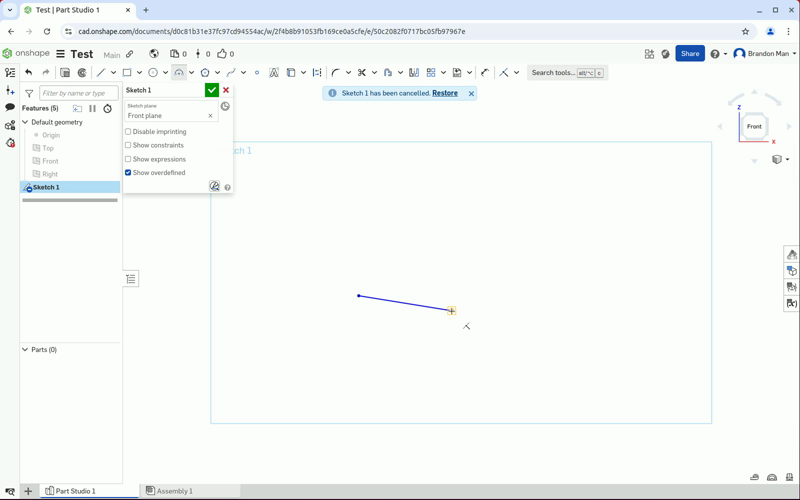
click(451, 310)
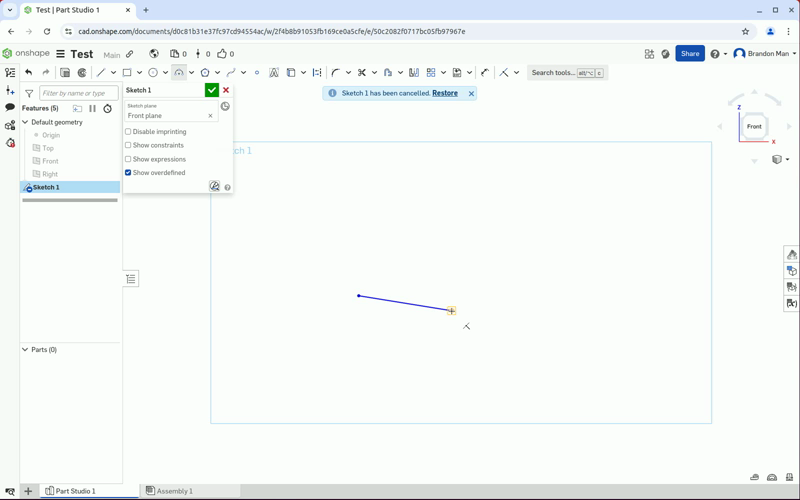
key_down(shift)
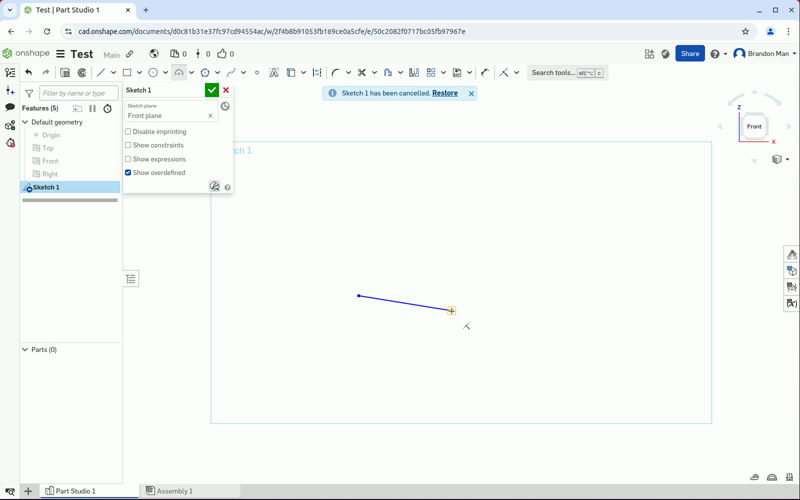
mouse_move(431, 283)
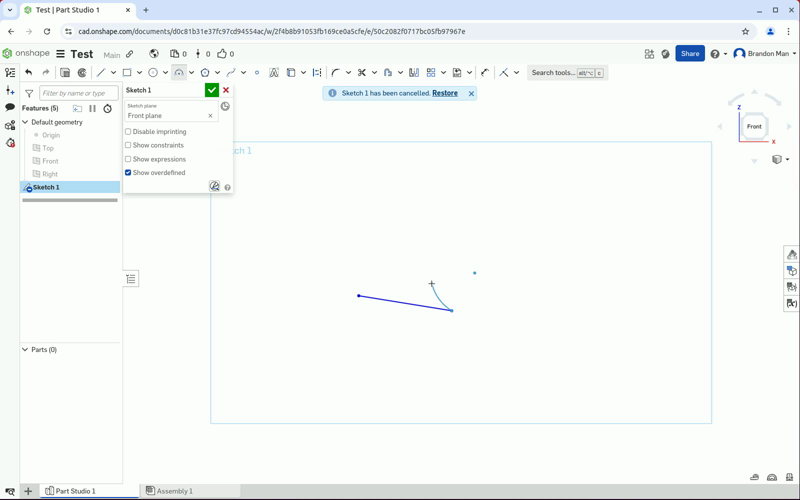
click(431, 283)
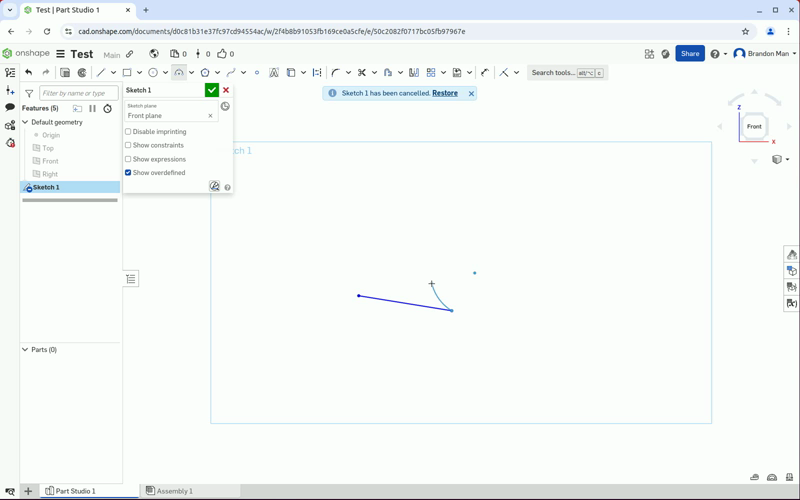
mouse_move(437, 300)
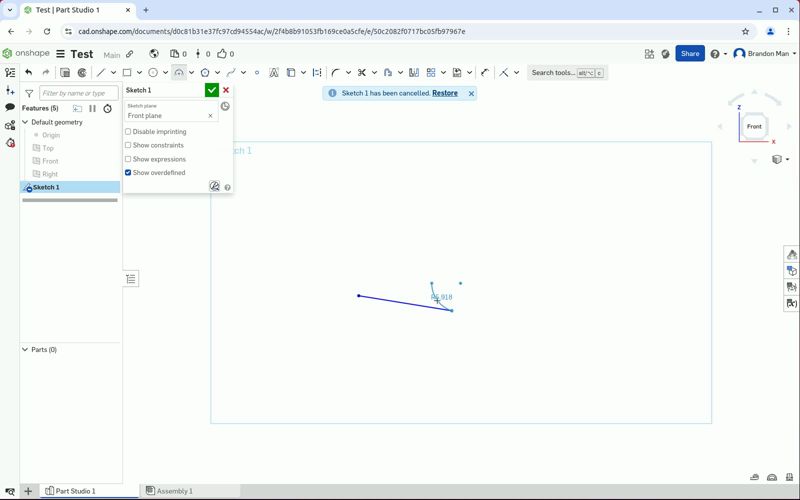
click(437, 300)
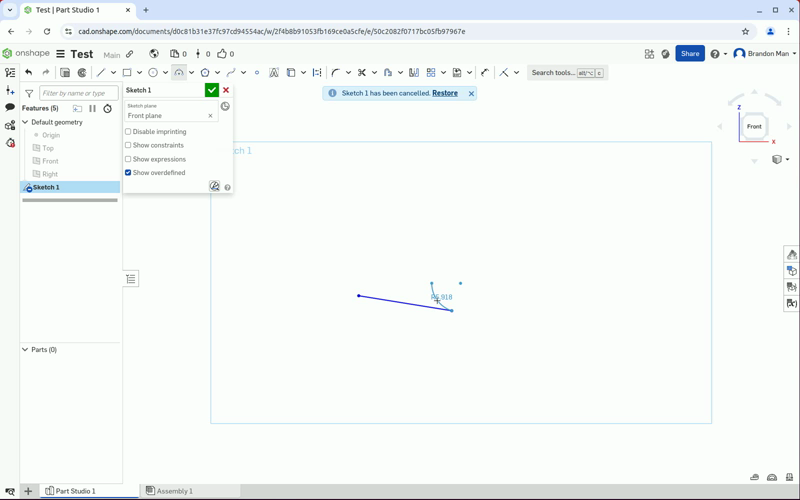
key_up(shift)
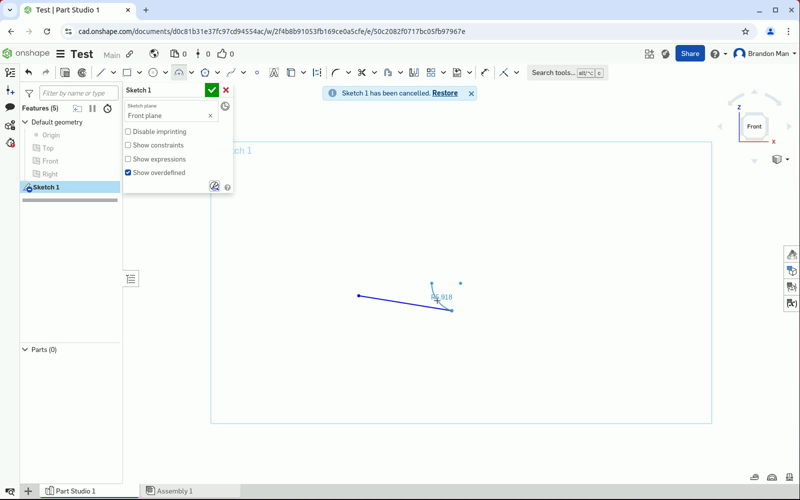
key(esc)
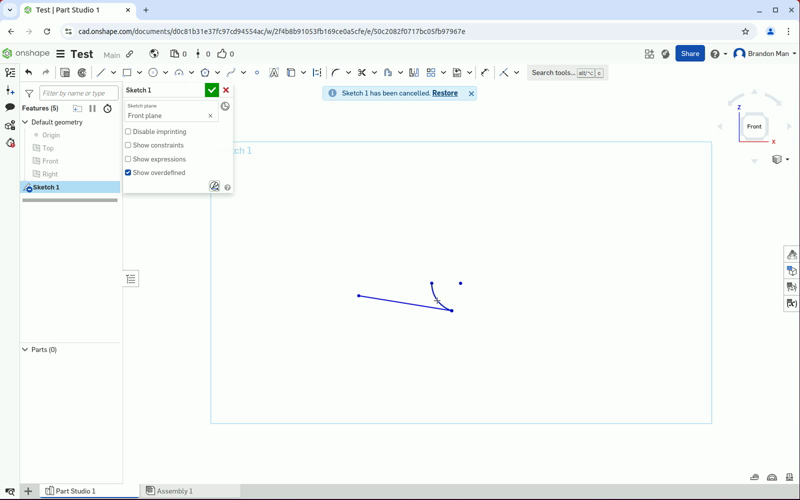
key(l)
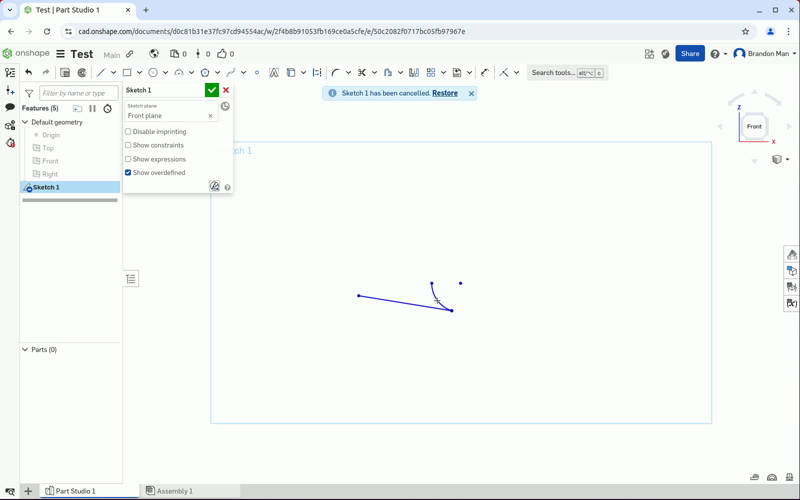
mouse_move(431, 283)
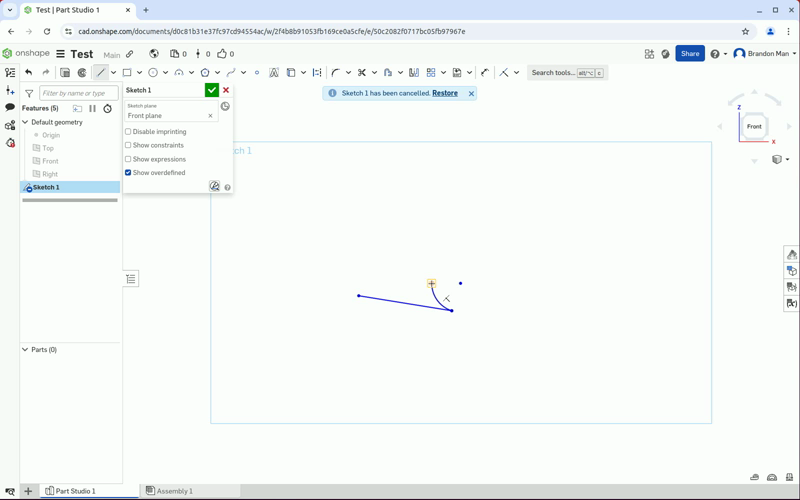
click(431, 283)
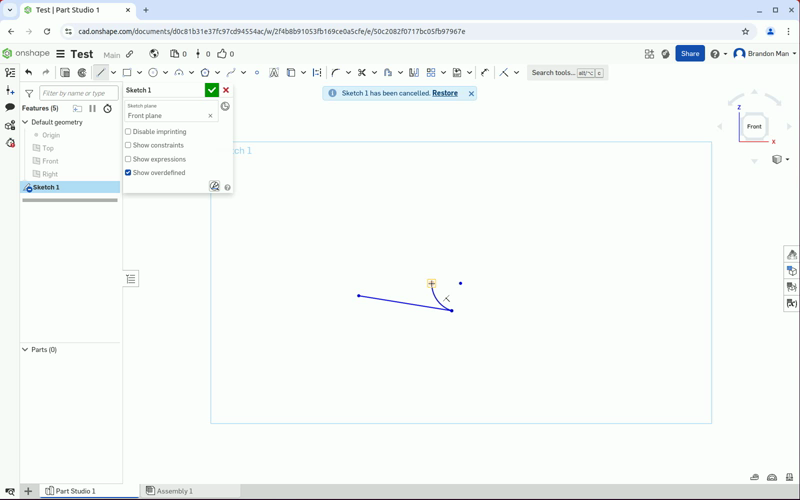
key_down(shift)
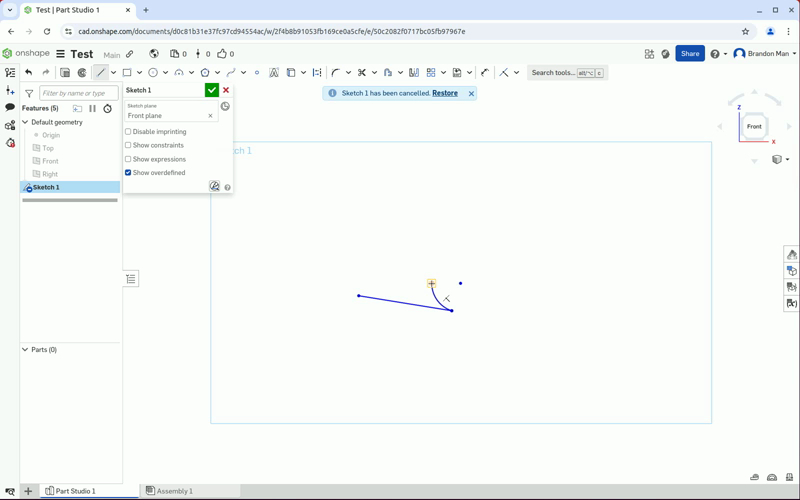
mouse_move(461, 283)
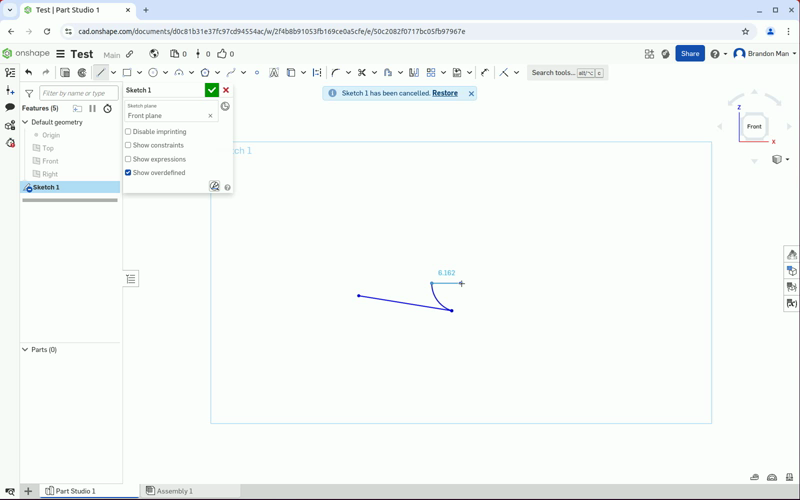
mouse_move(373, 283)
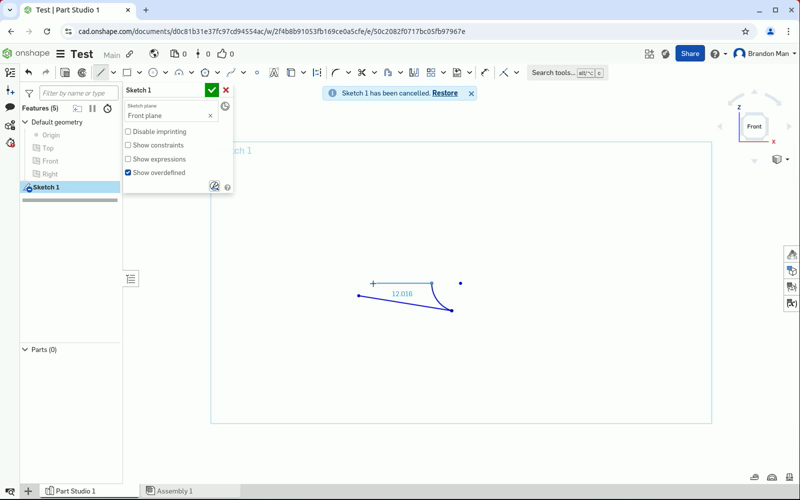
click(373, 283)
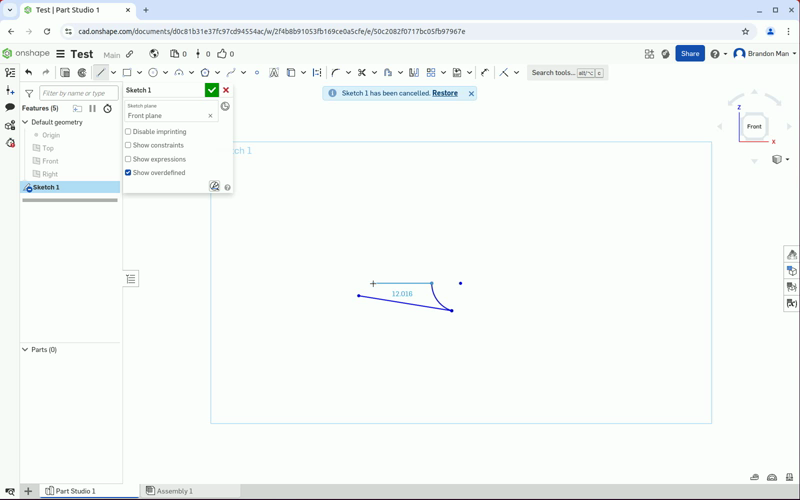
key_up(shift)
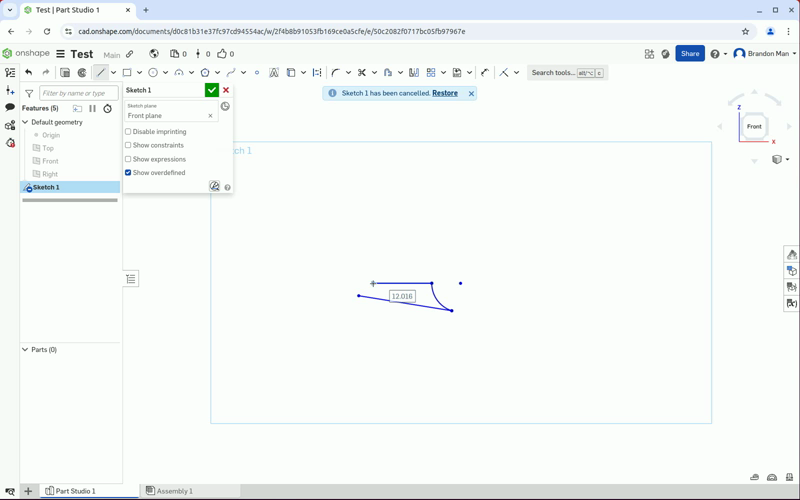
key(esc)
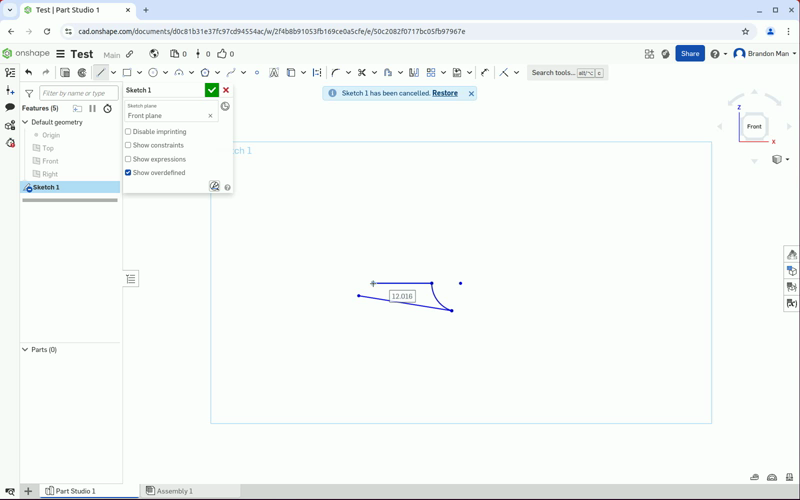
key(a)
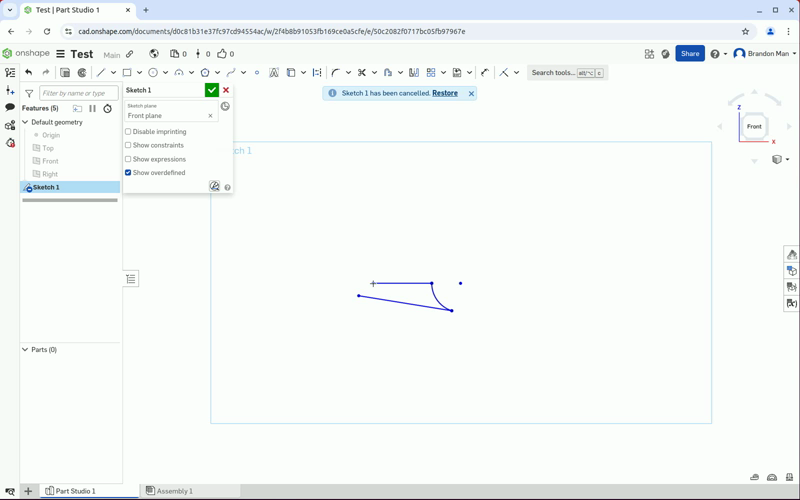
mouse_move(373, 283)
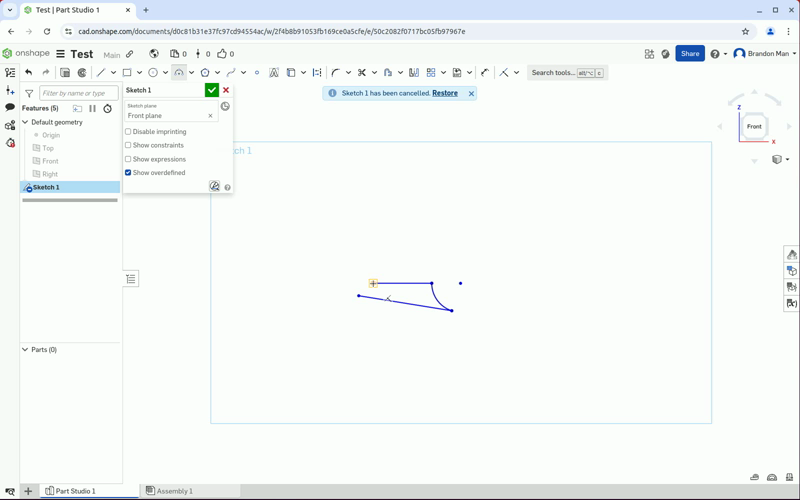
click(373, 283)
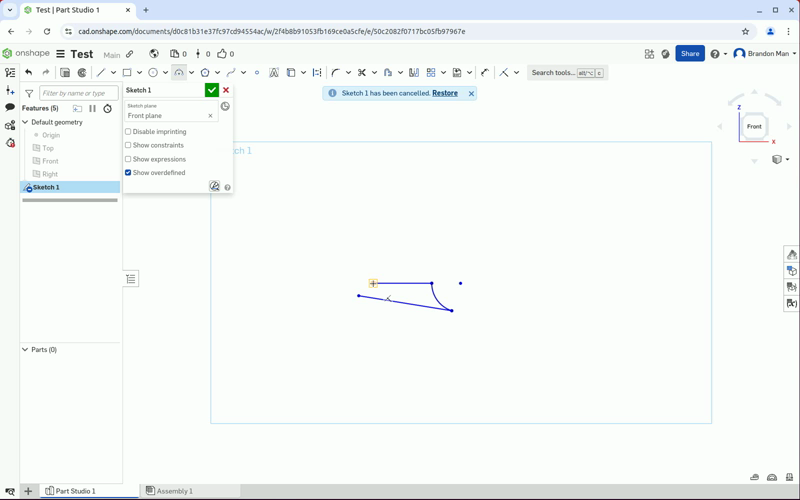
mouse_move(358, 295)
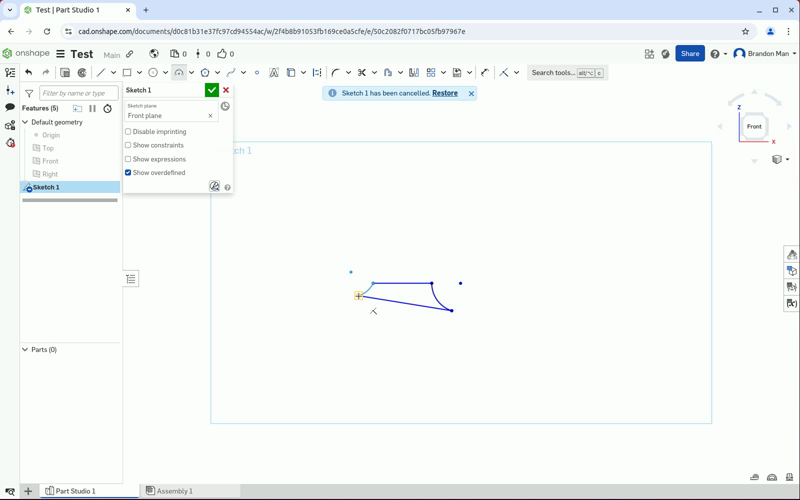
click(358, 295)
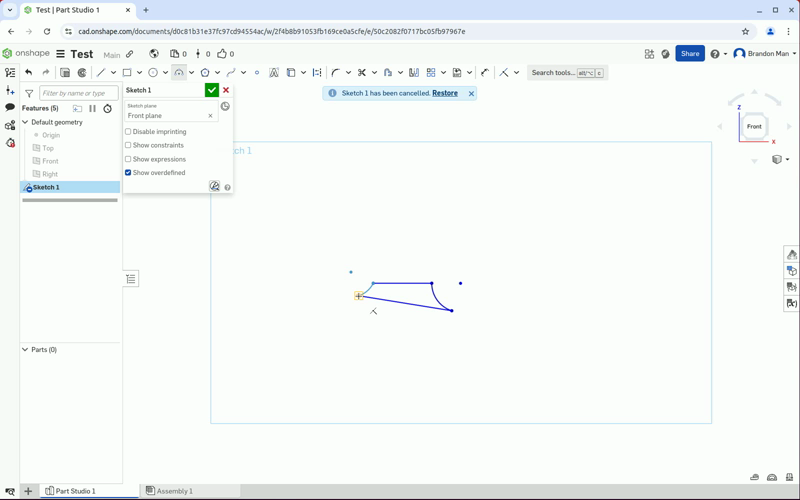
key_down(shift)
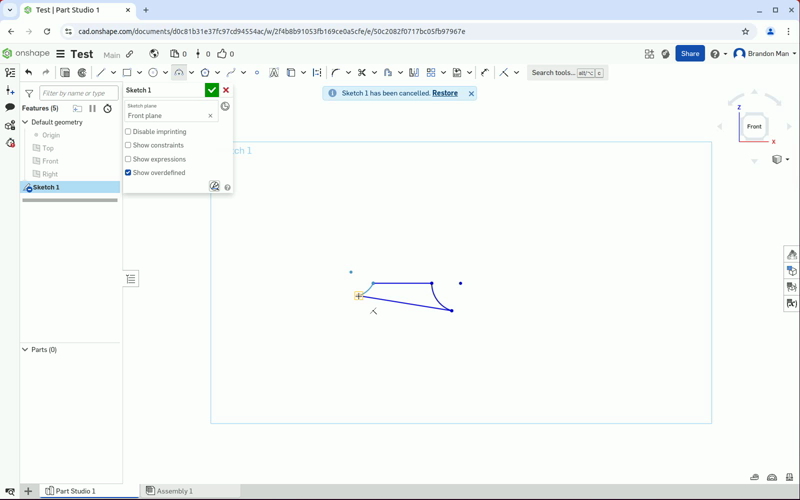
mouse_move(368, 292)
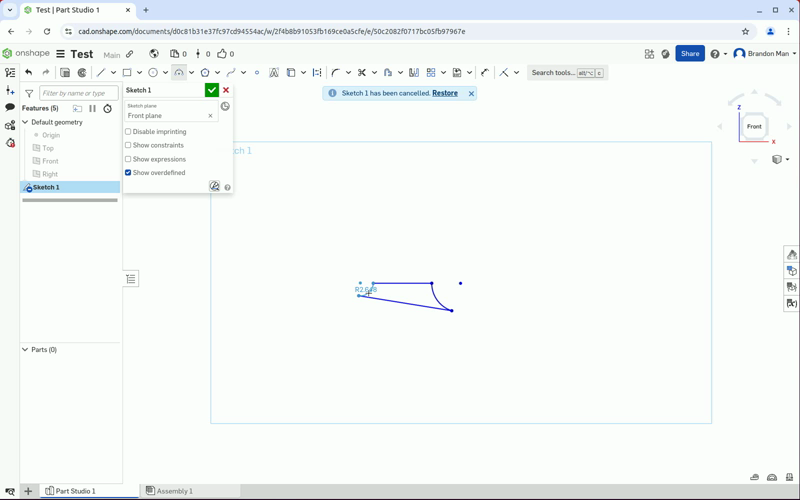
click(368, 292)
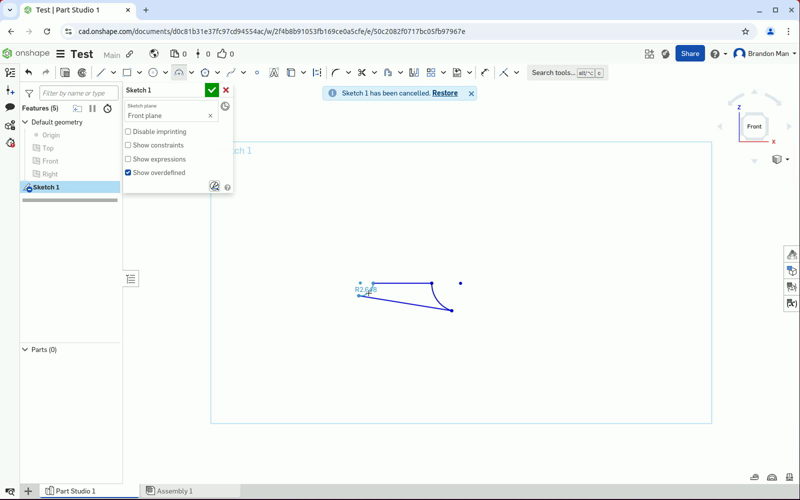
key_up(shift)
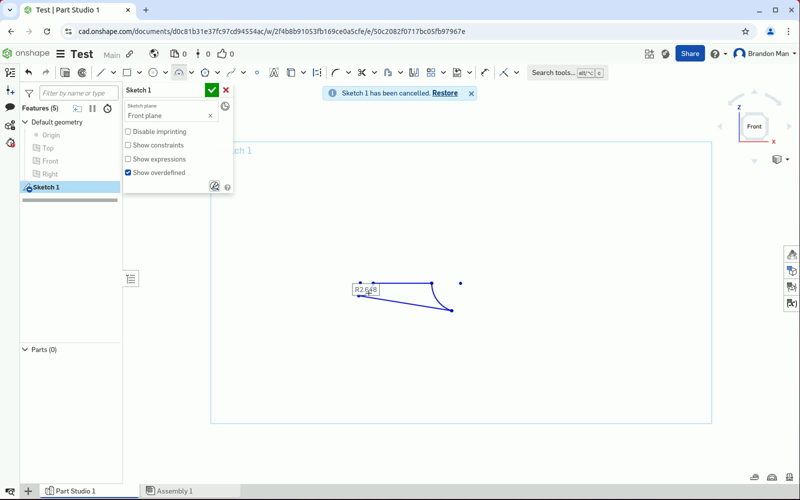
key(esc)
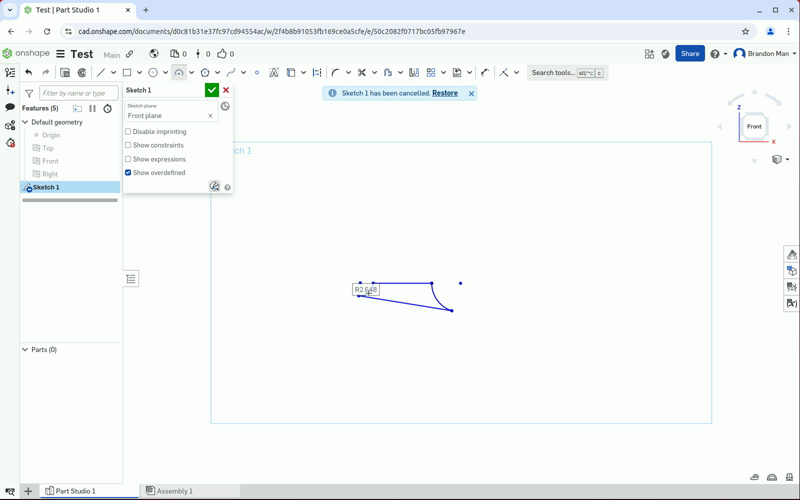
mouse_move(385, 287)
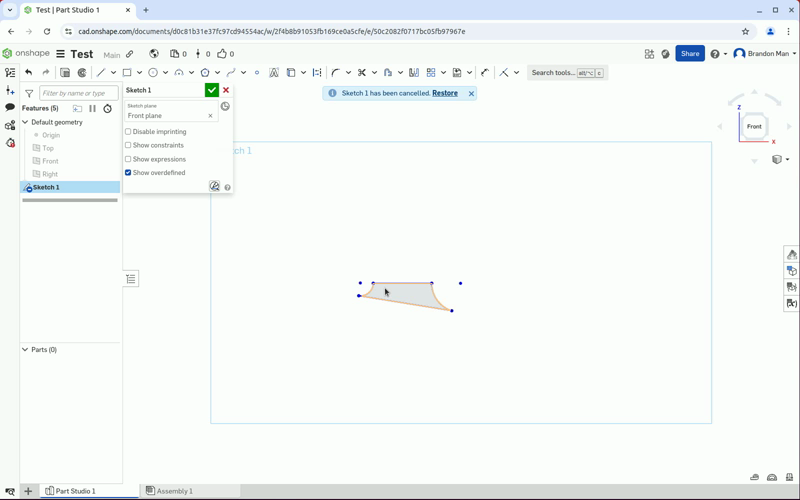
scroll(6)
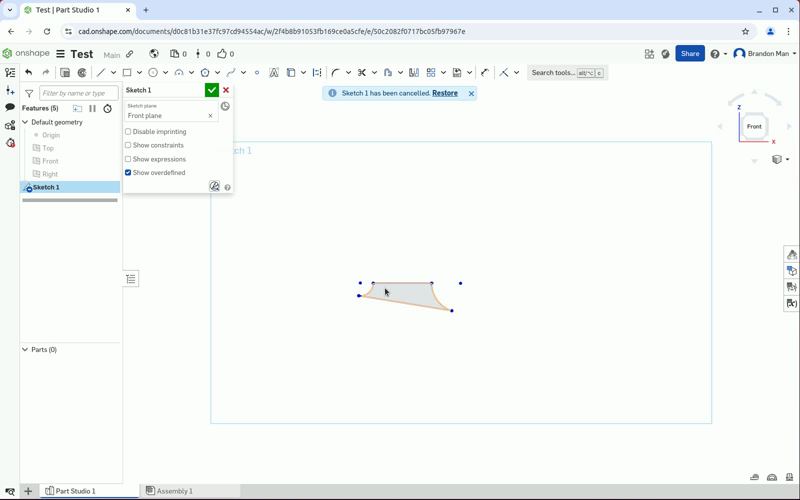
scroll(6)
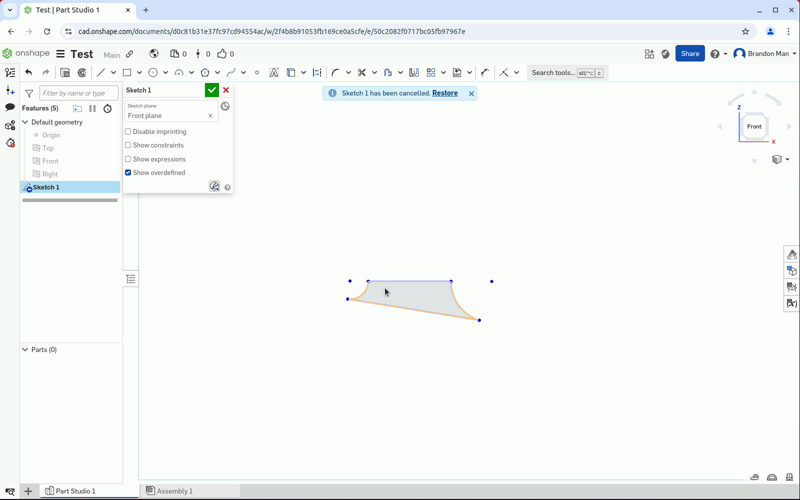
scroll(6)
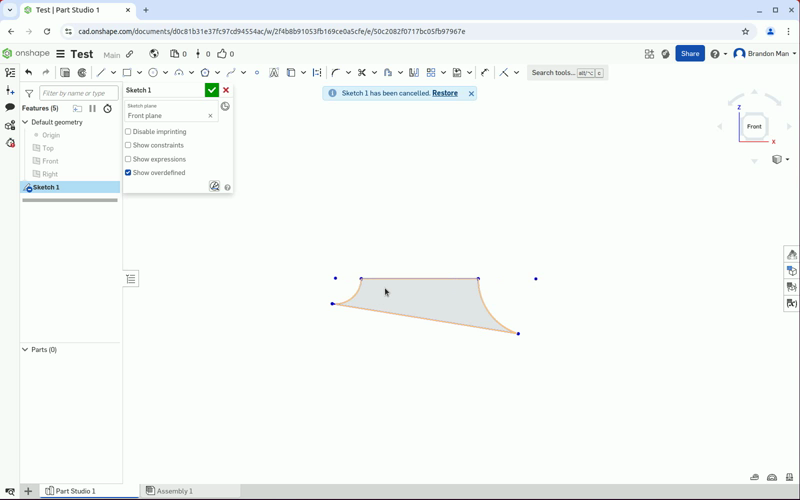
scroll(6)
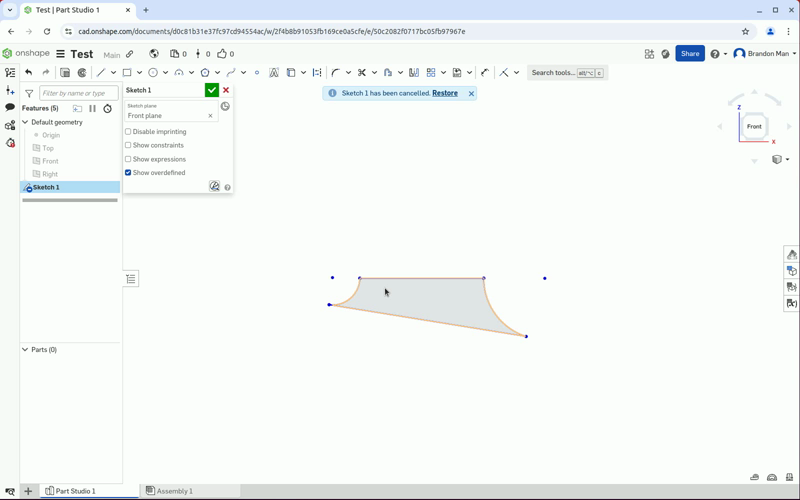
scroll(6)
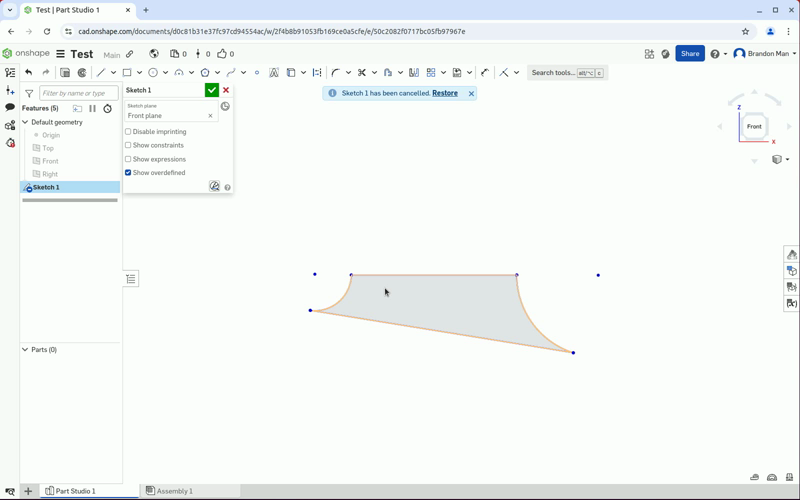
scroll(6)
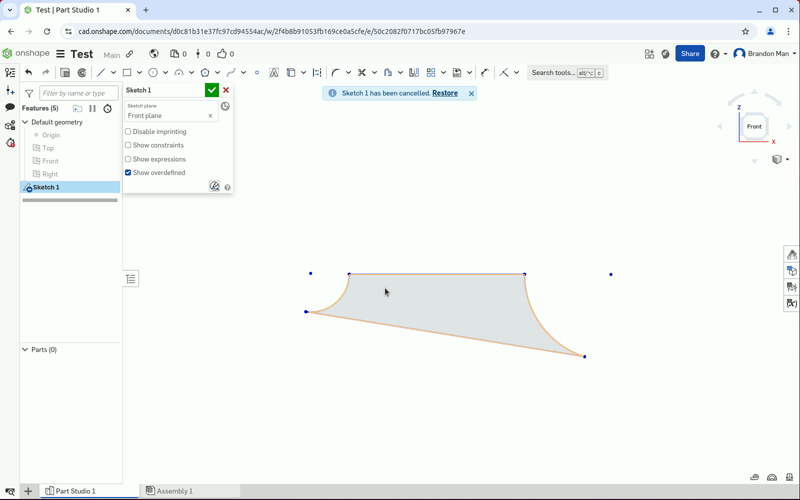
scroll(6)
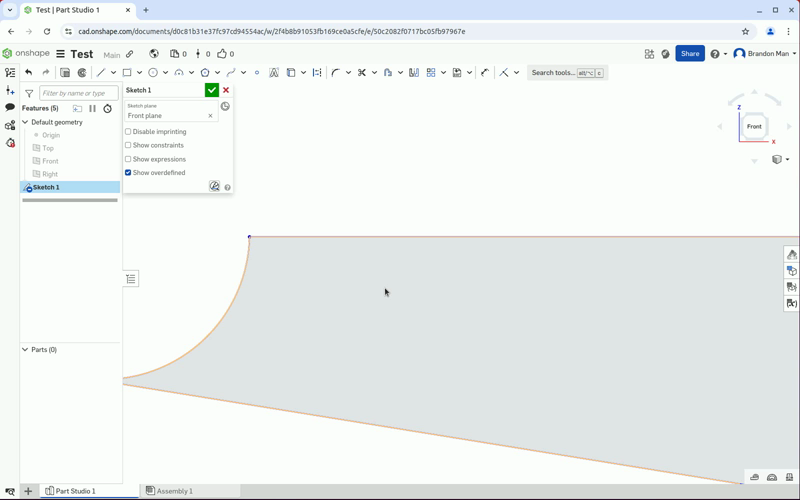
click(385, 287)
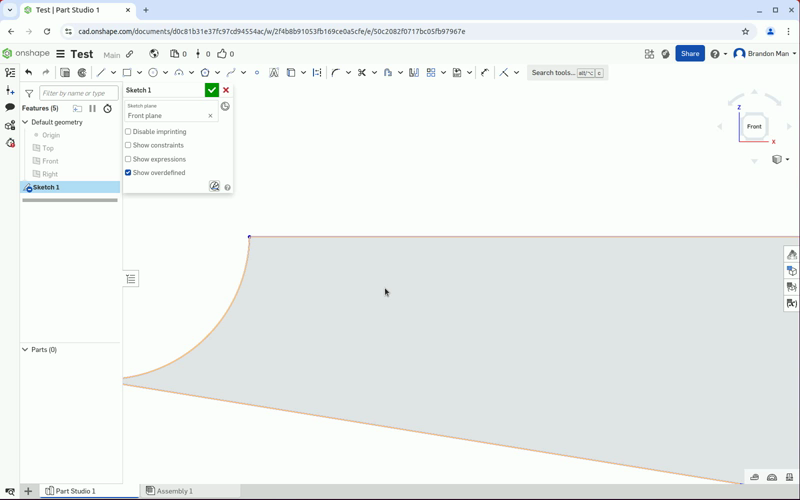
scroll(-6)
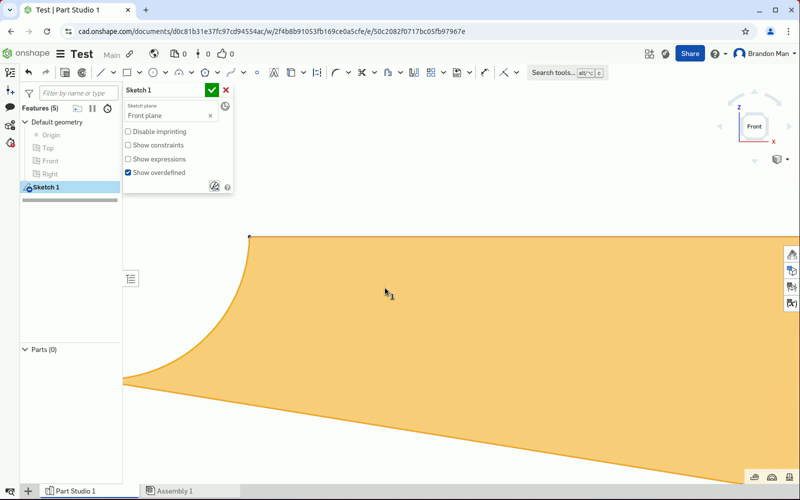
scroll(-6)
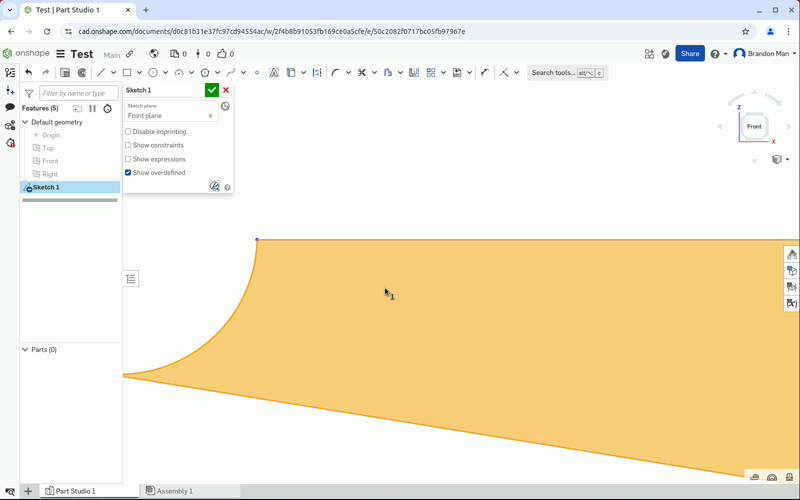
scroll(-6)
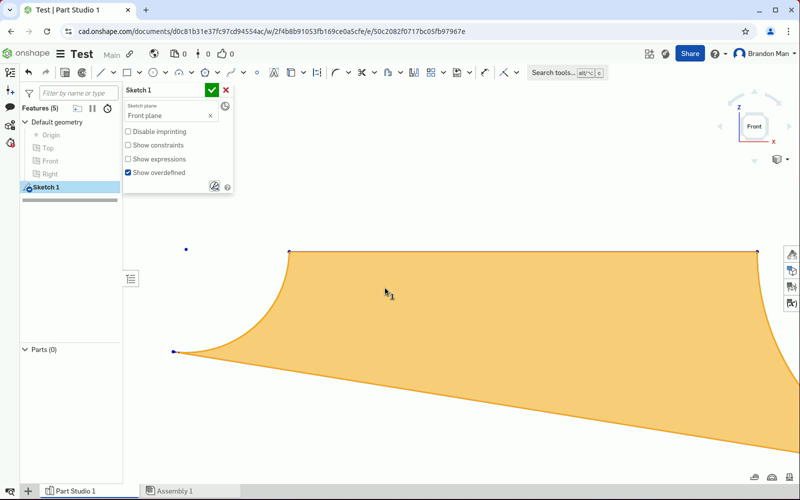
scroll(-6)
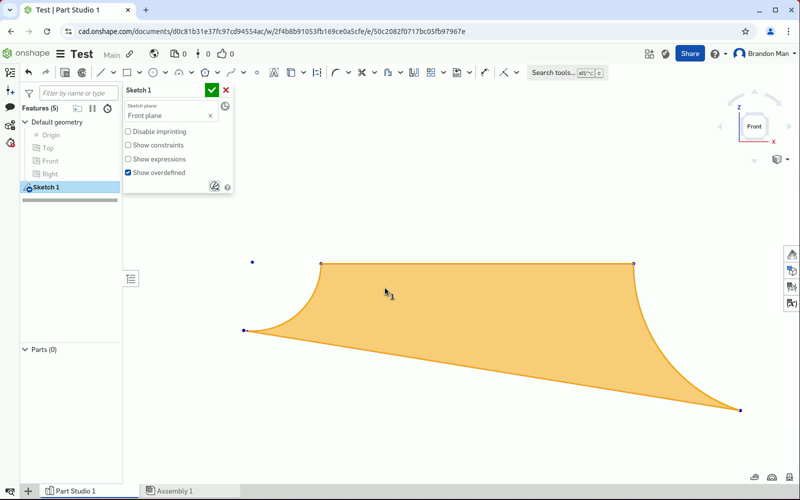
scroll(-6)
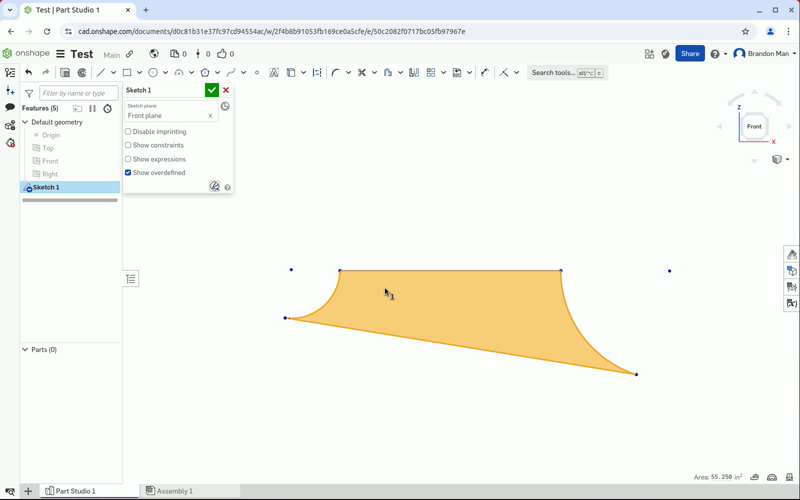
scroll(-6)
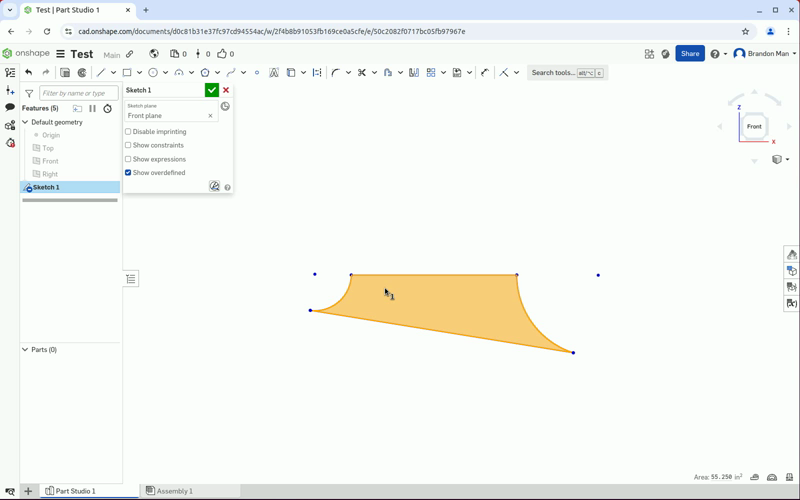
scroll(-6)
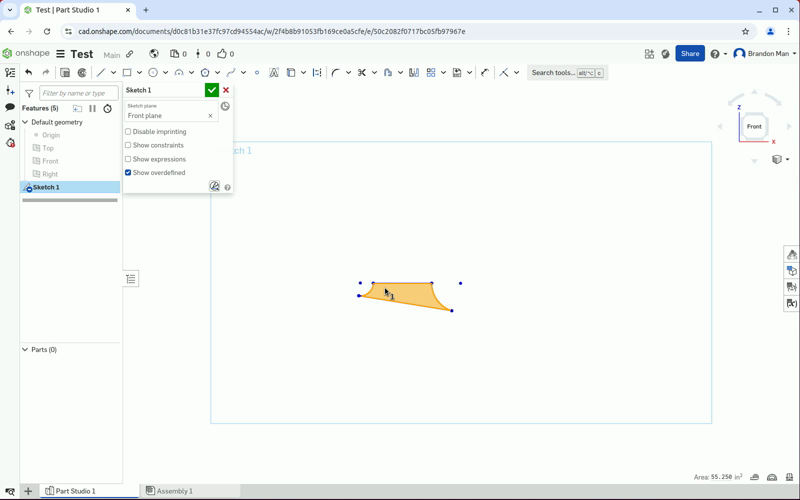
mouse_move(73, 352)
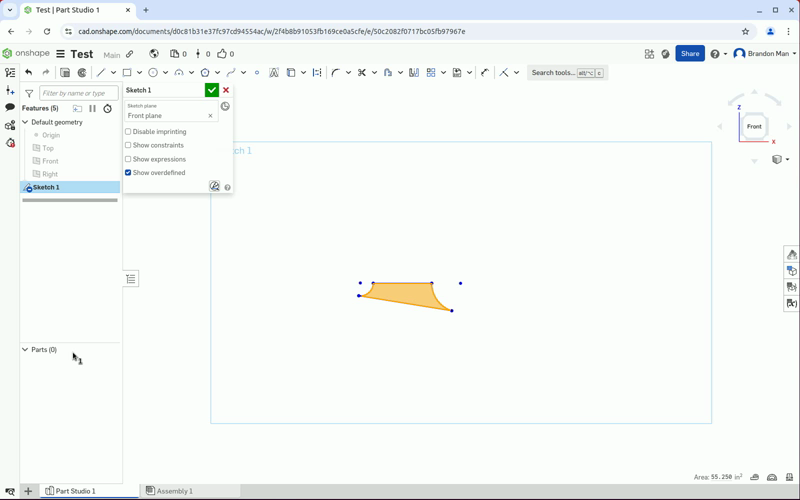
key(shift+y)
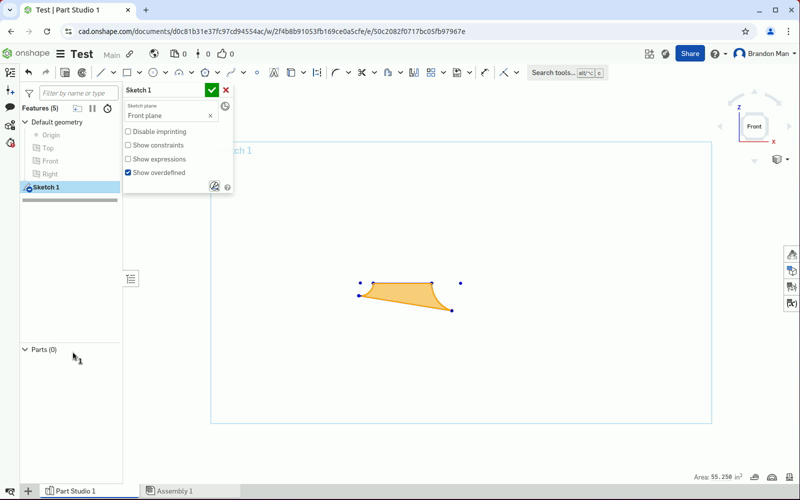
key(shift+e)
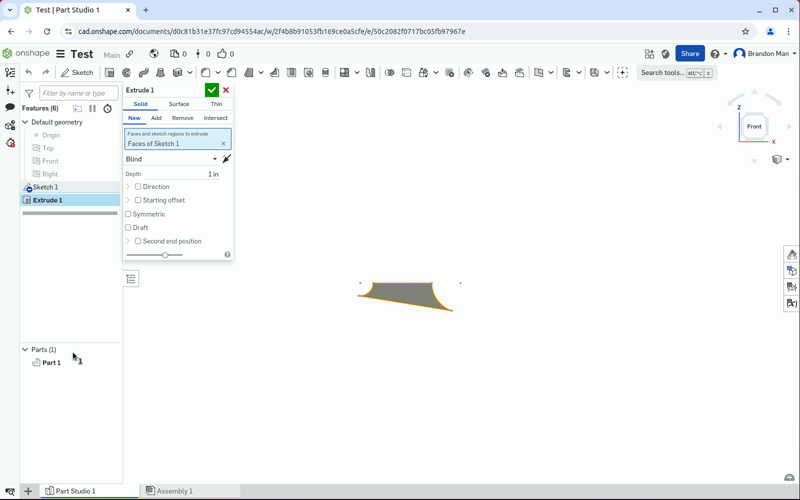
mouse_move(143, 106)
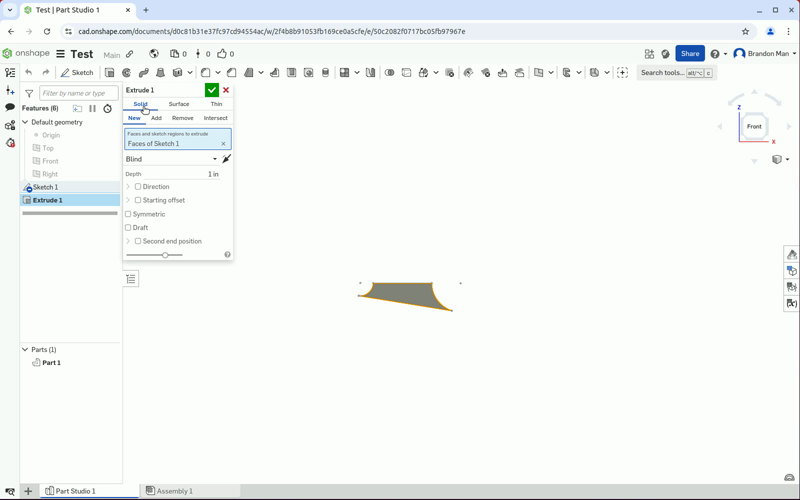
click(143, 106)
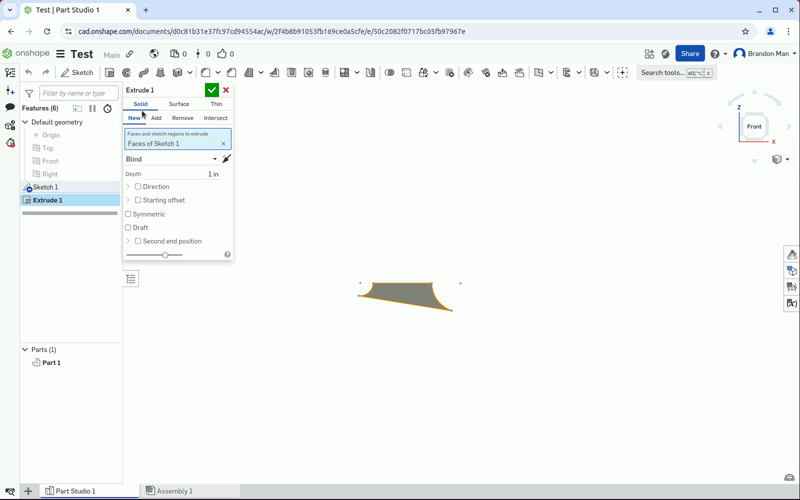
mouse_move(137, 120)
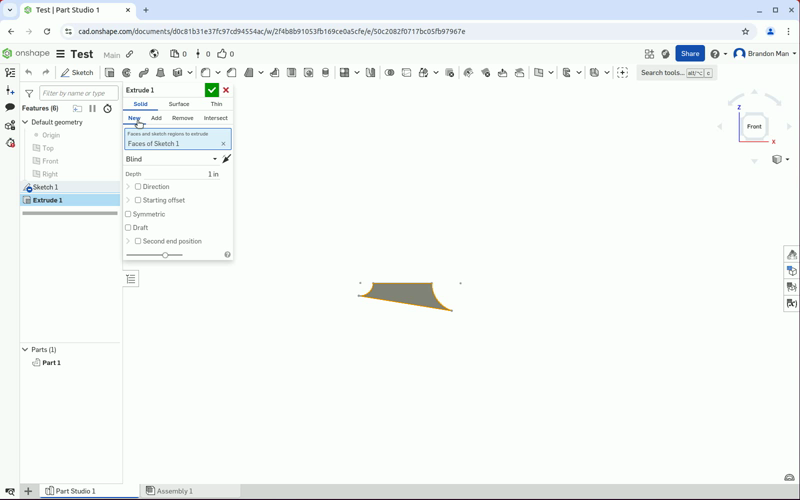
click(137, 120)
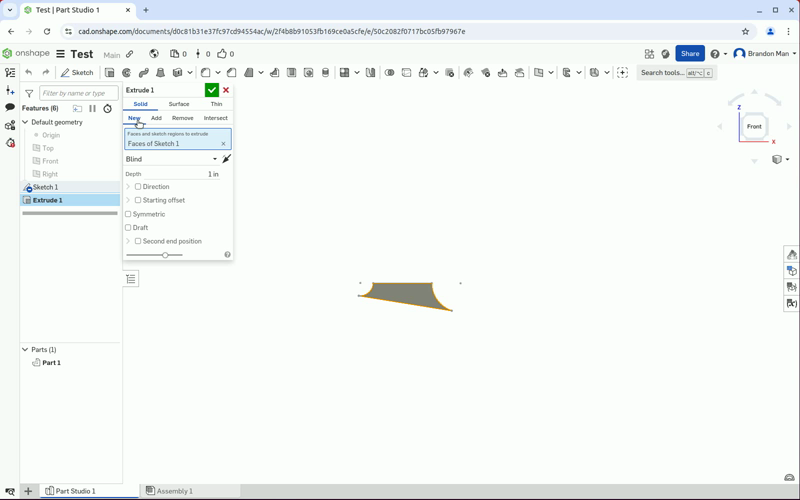
key(tab, 4)
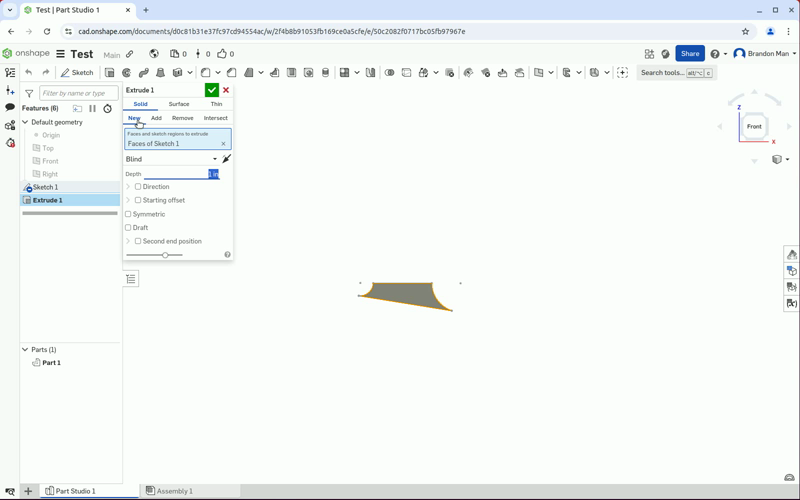
text(-0.482)
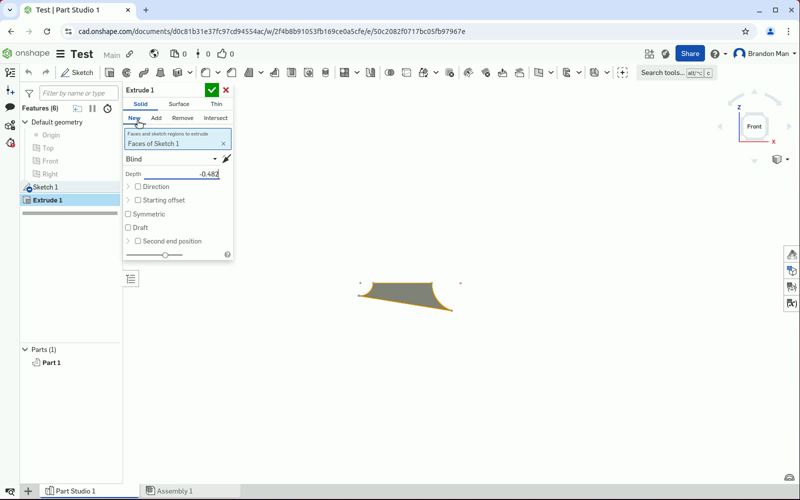
key(tab, 3)
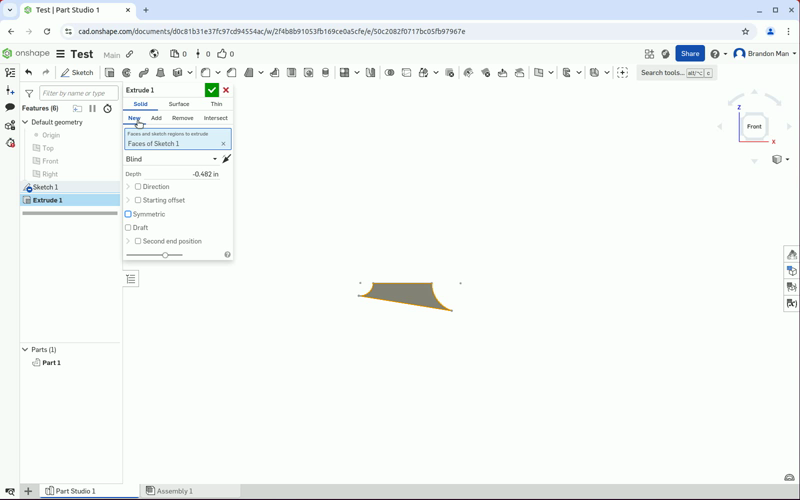
key(space)
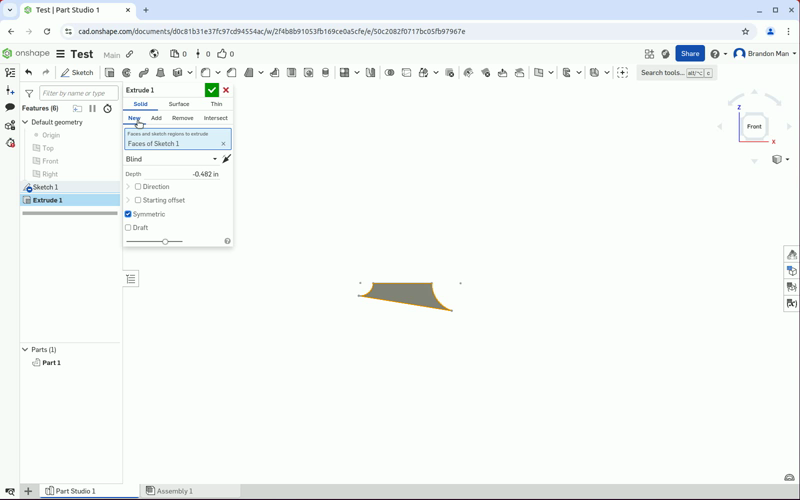
key(enter)
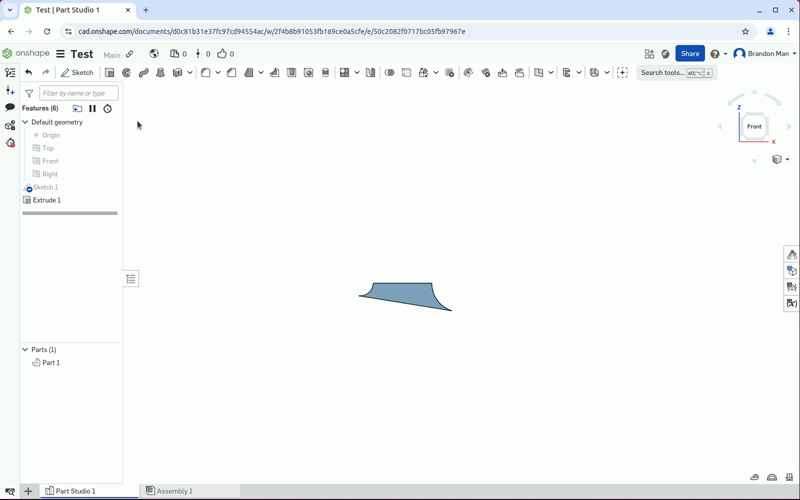
key(shift+h)
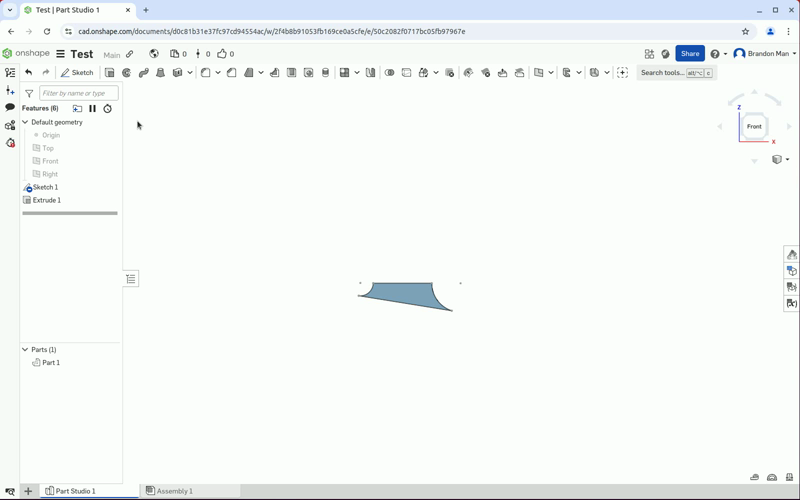
key(shift+h)
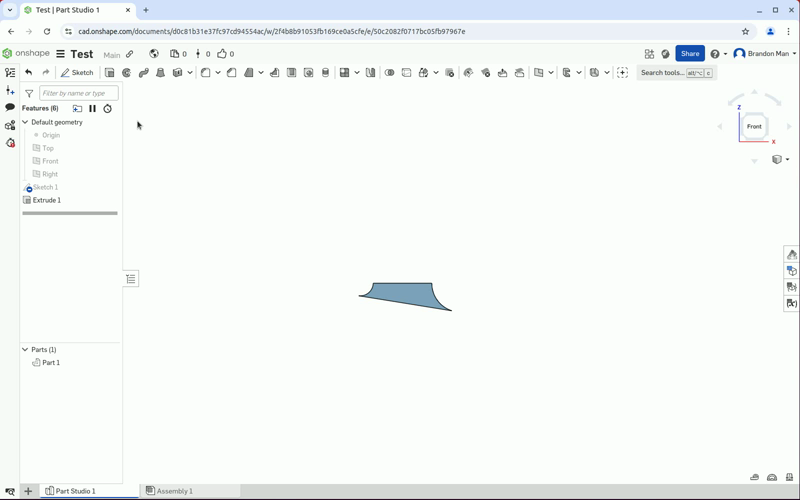
mouse_move(73, 189)
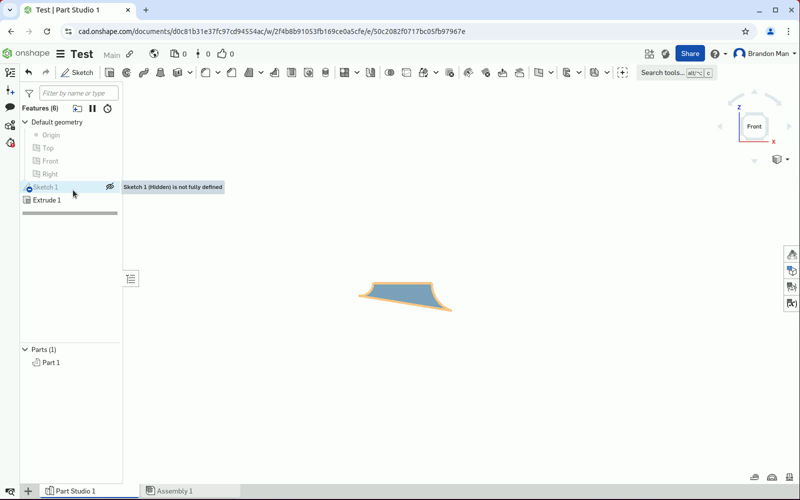
click(73, 189)
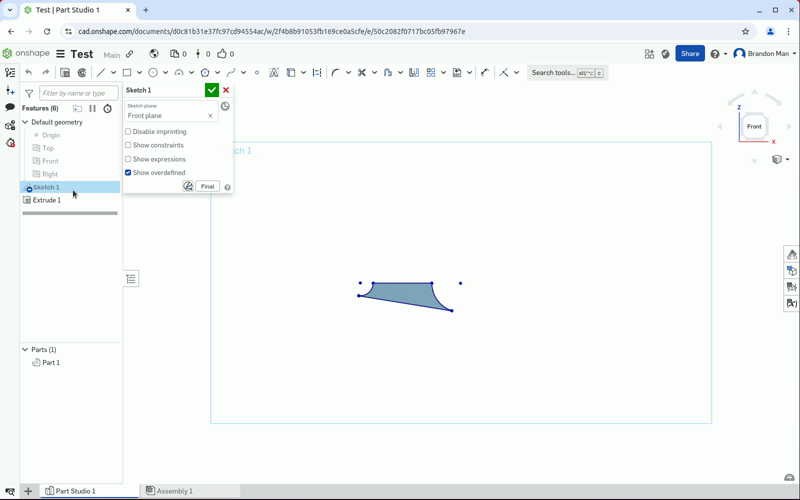
mouse_move(229, 92)
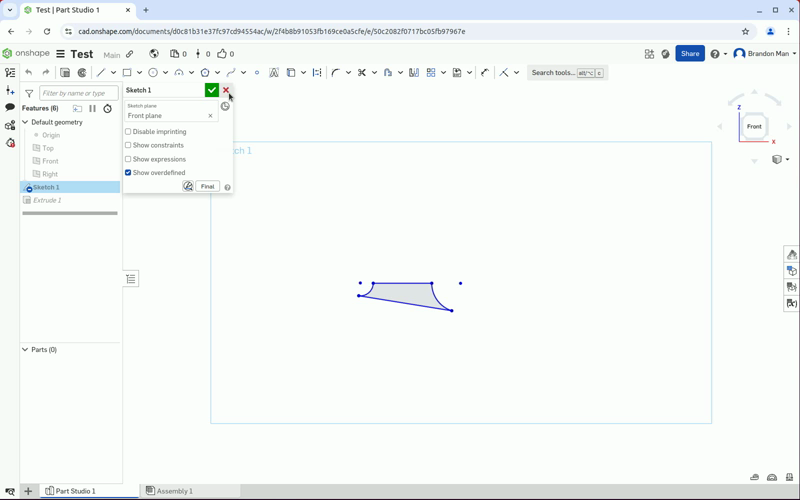
click(229, 92)
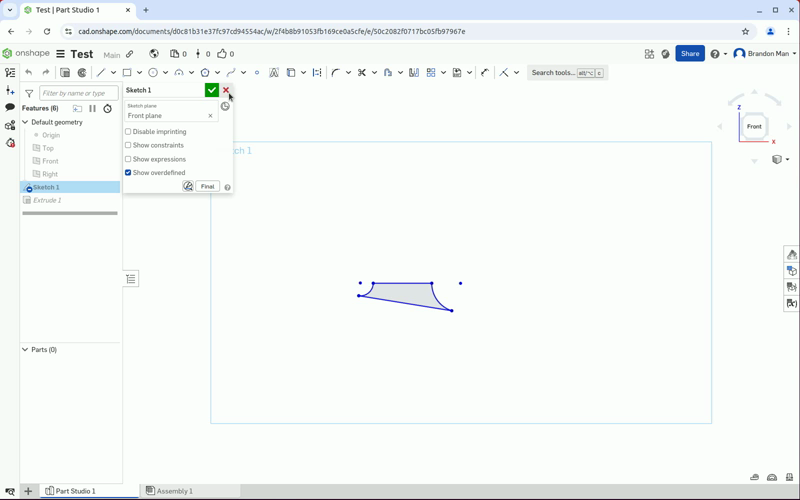
key(shift+s)
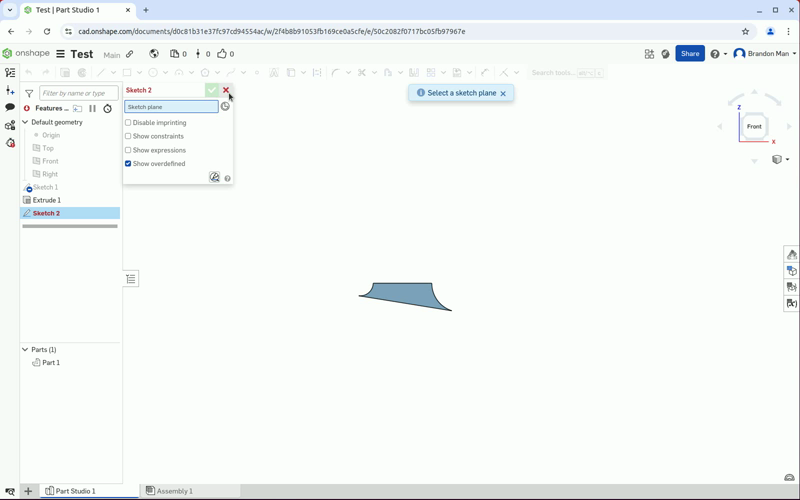
mouse_move(73, 163)
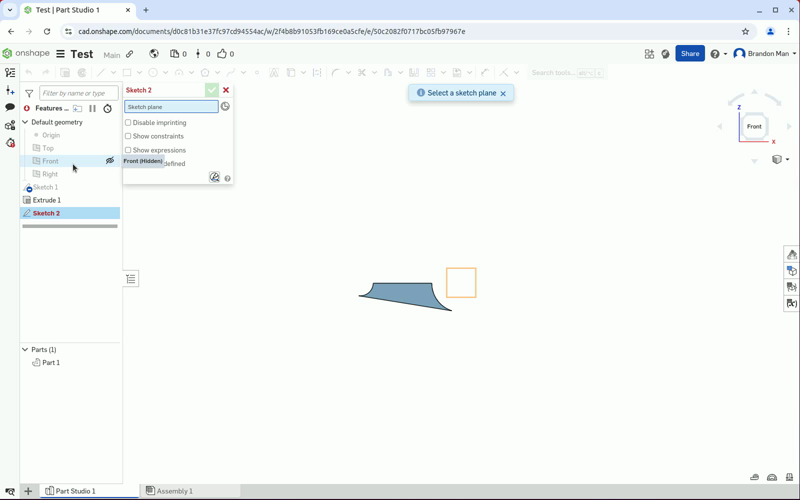
click(73, 163)
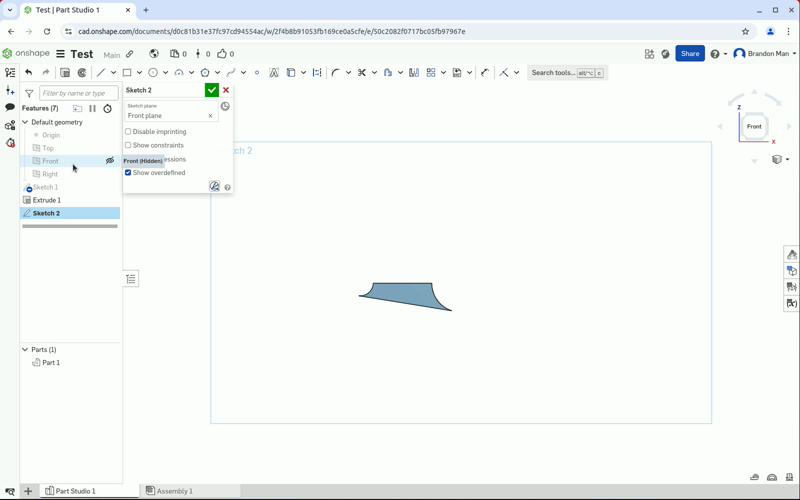
mouse_move(73, 352)
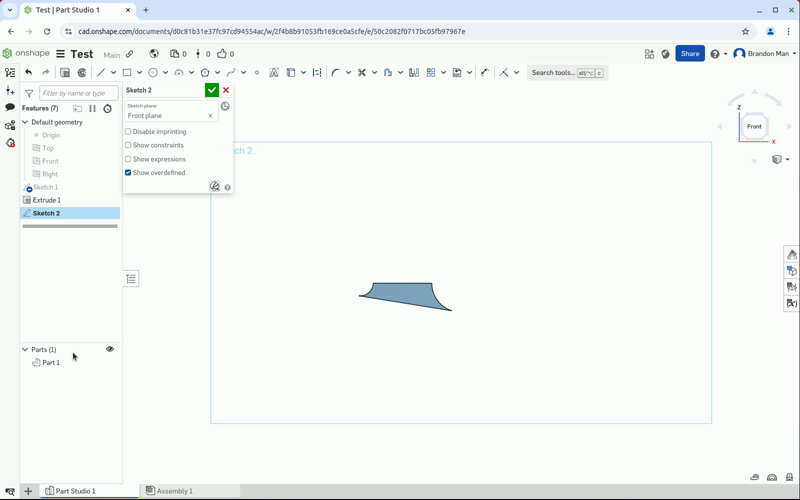
key(y)
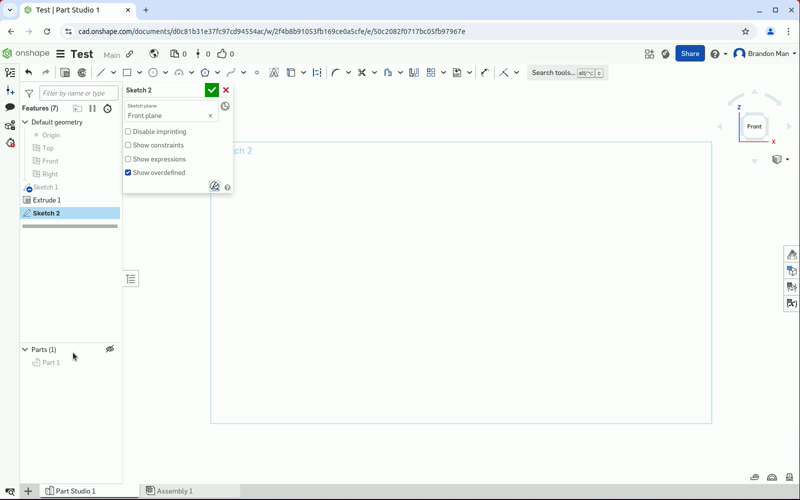
key(l)
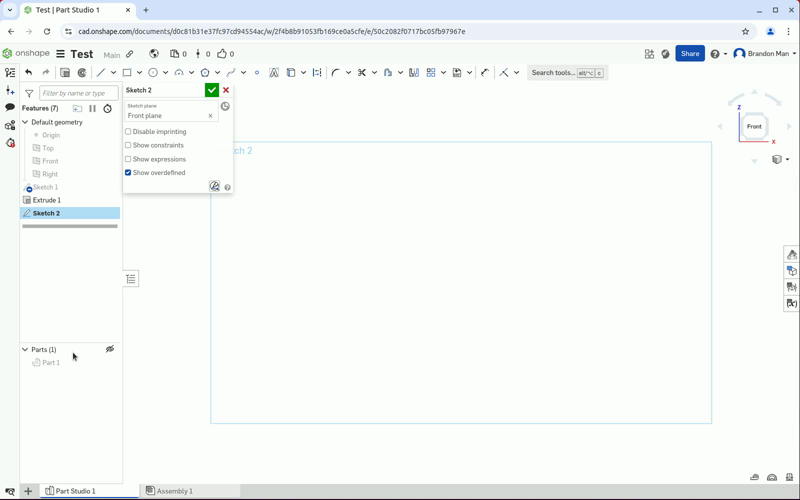
key_down(shift)
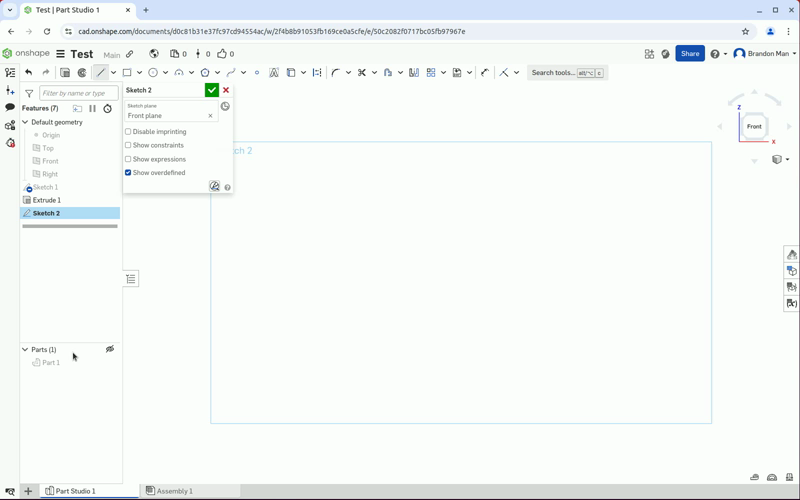
mouse_move(451, 311)
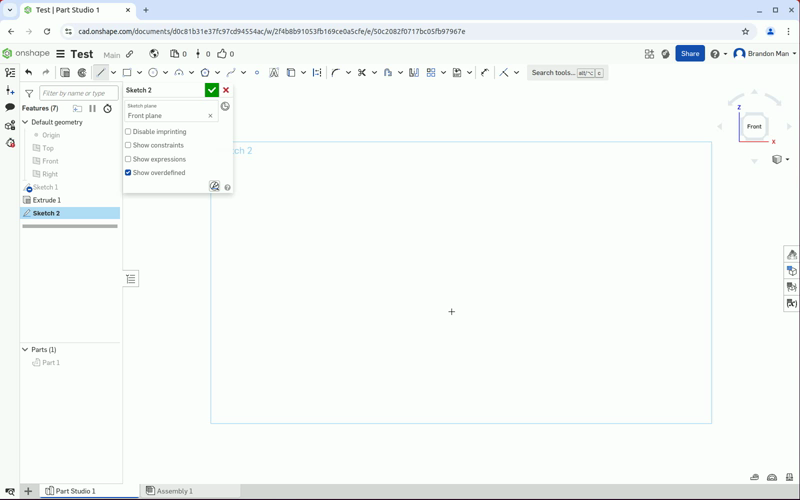
click(451, 311)
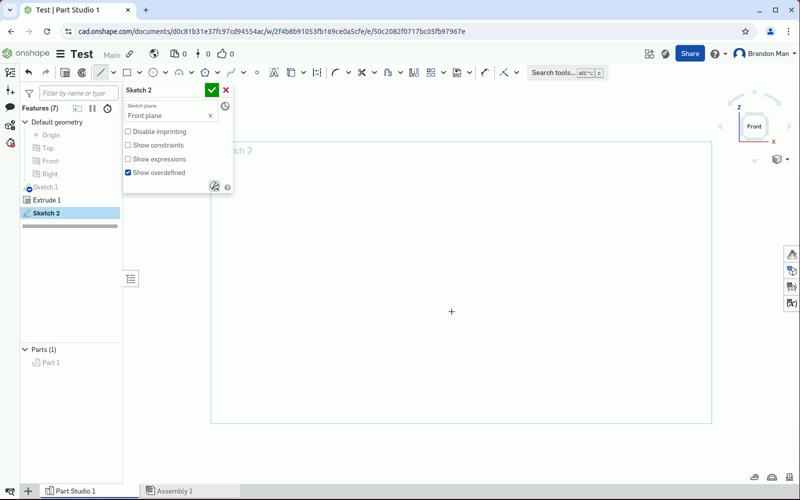
key_up(shift)
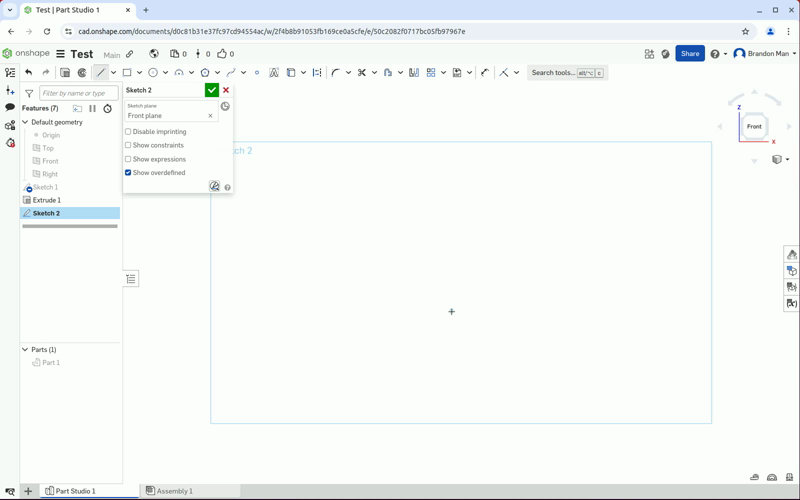
key_down(shift)
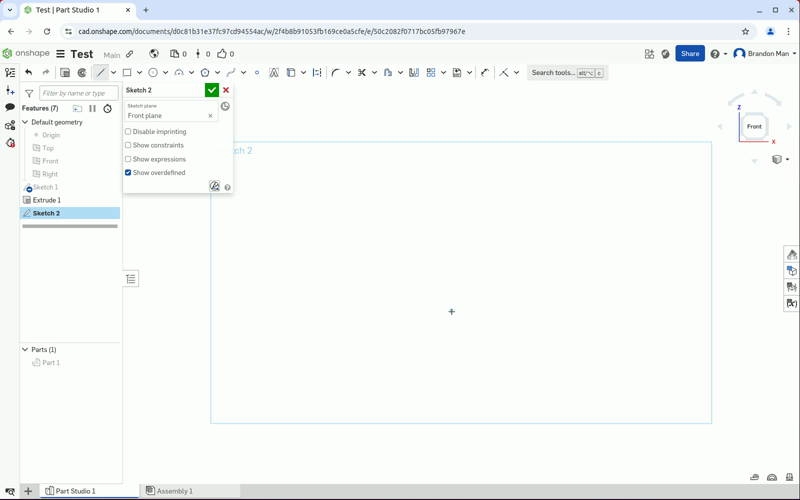
mouse_move(481, 311)
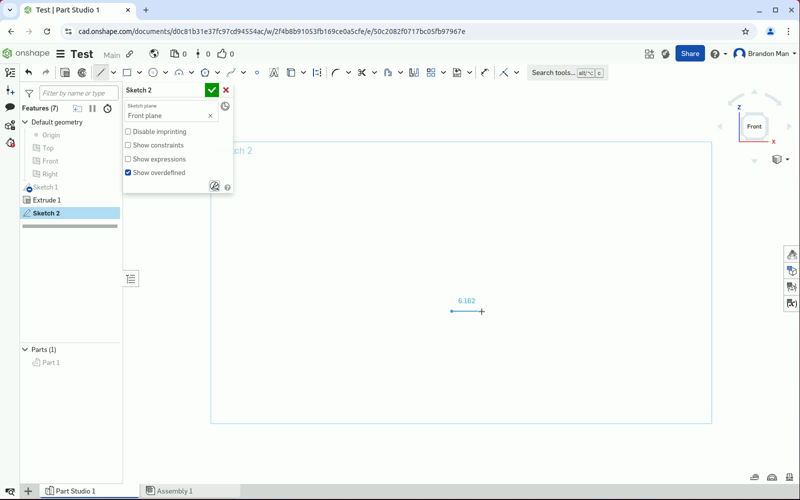
mouse_move(460, 312)
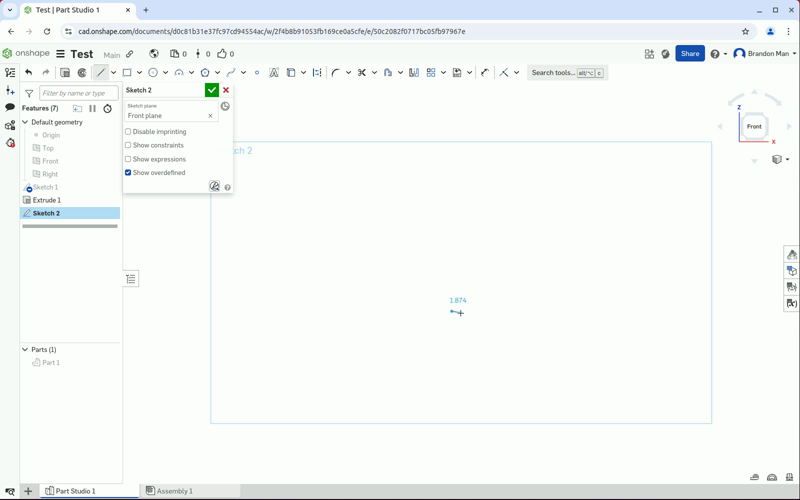
click(460, 312)
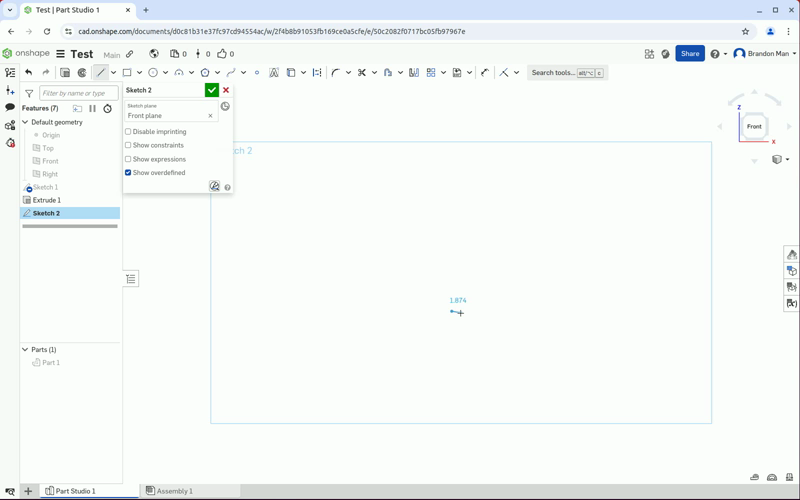
key_up(shift)
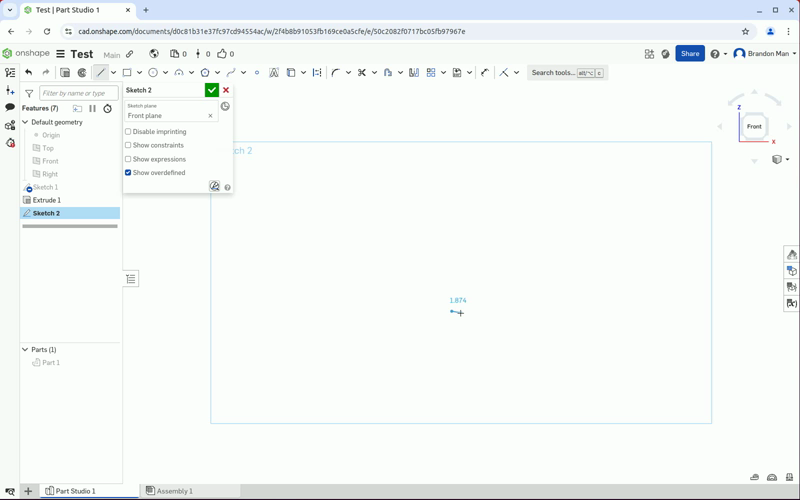
key(esc)
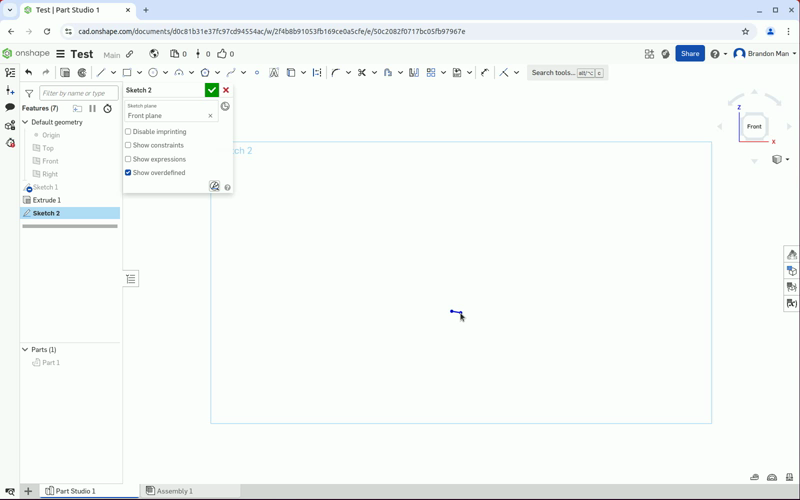
key(a)
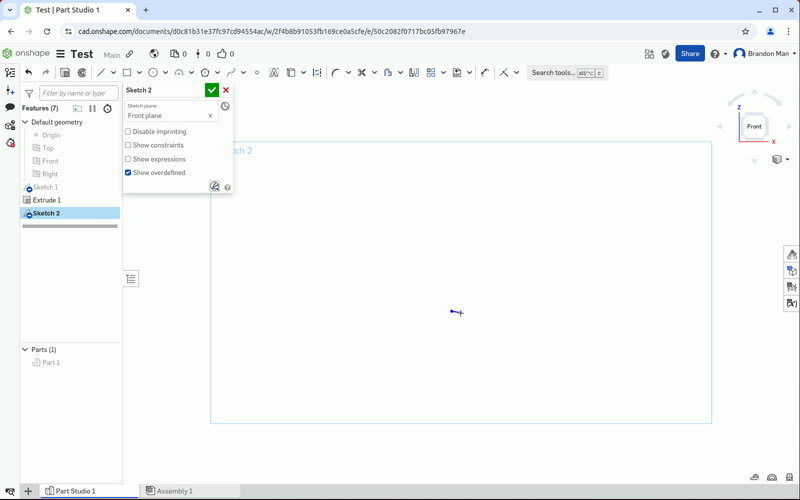
mouse_move(460, 312)
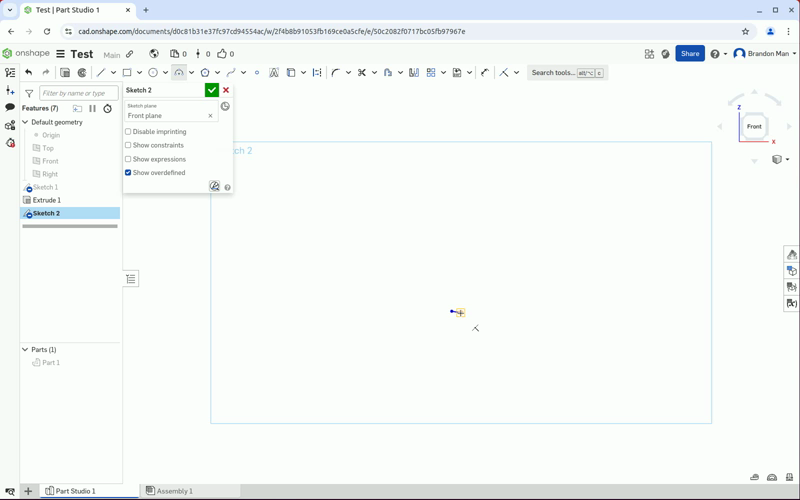
click(460, 312)
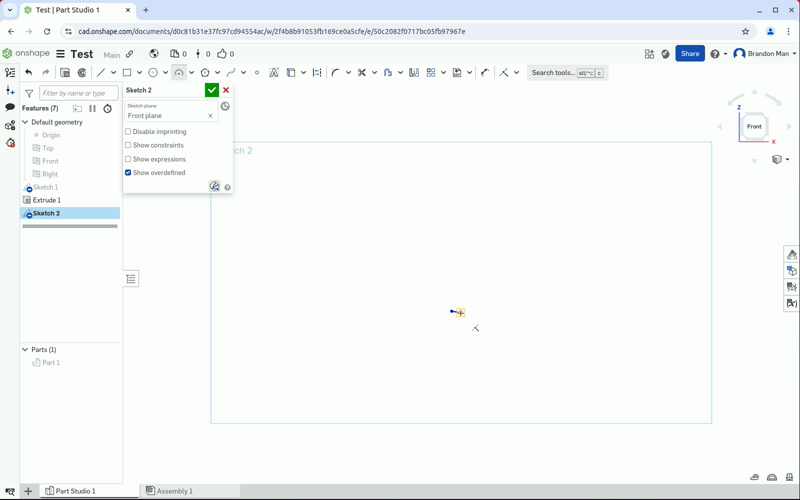
key_down(shift)
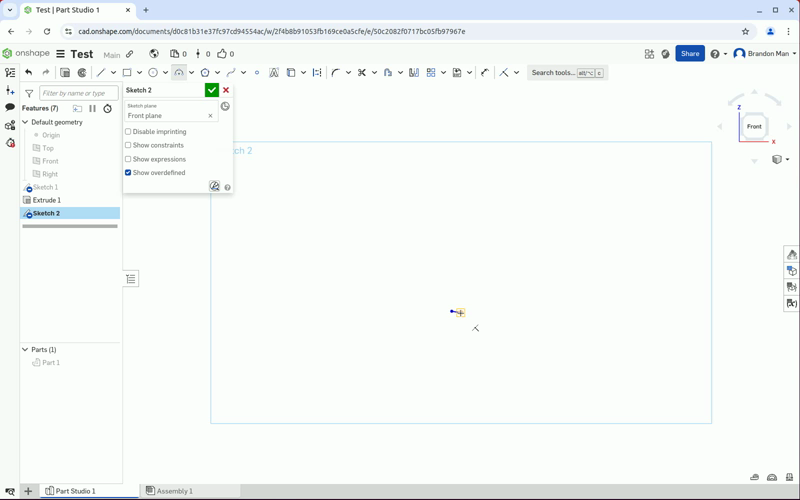
mouse_move(460, 253)
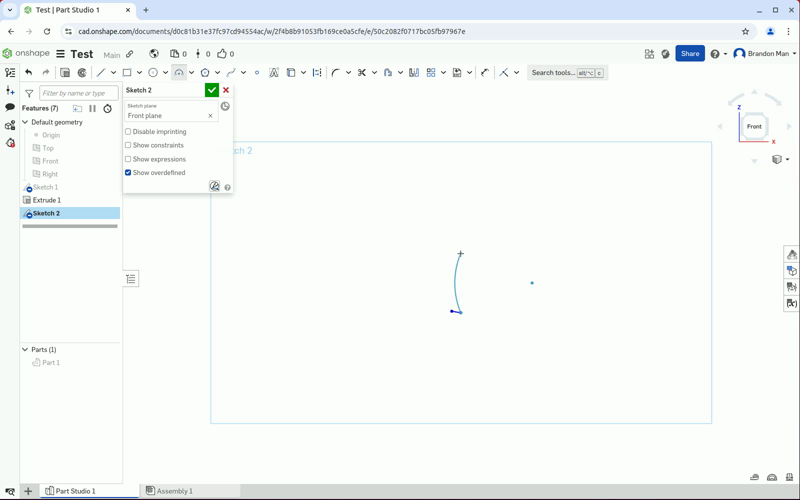
click(460, 253)
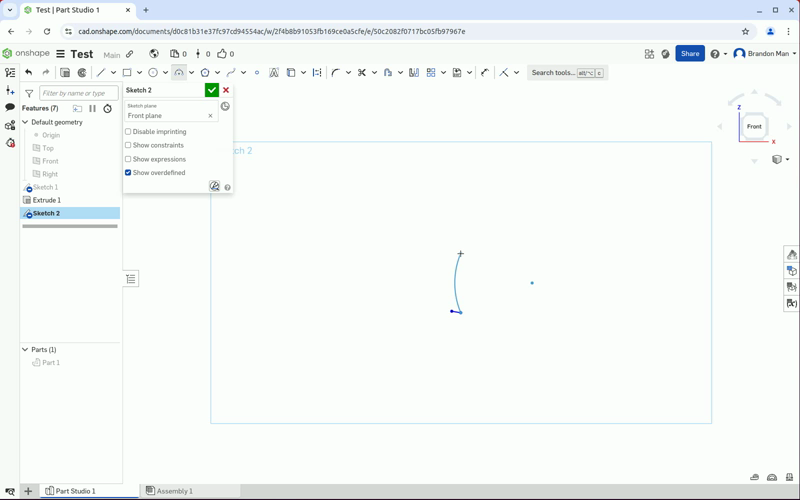
mouse_move(490, 282)
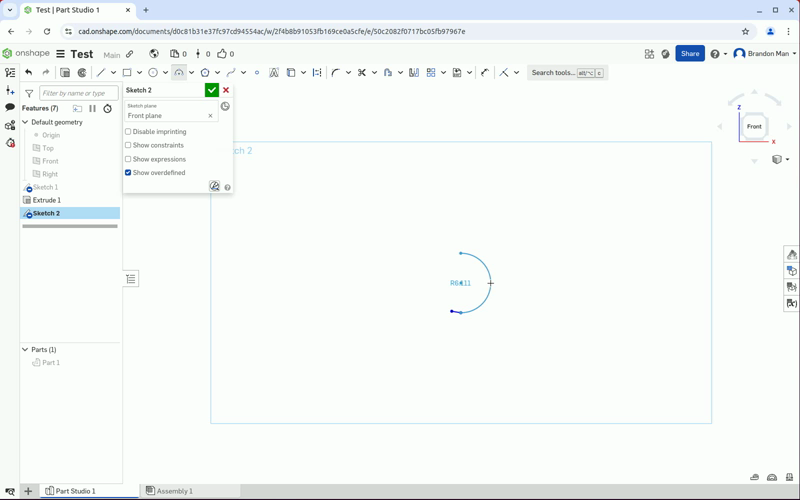
click(490, 282)
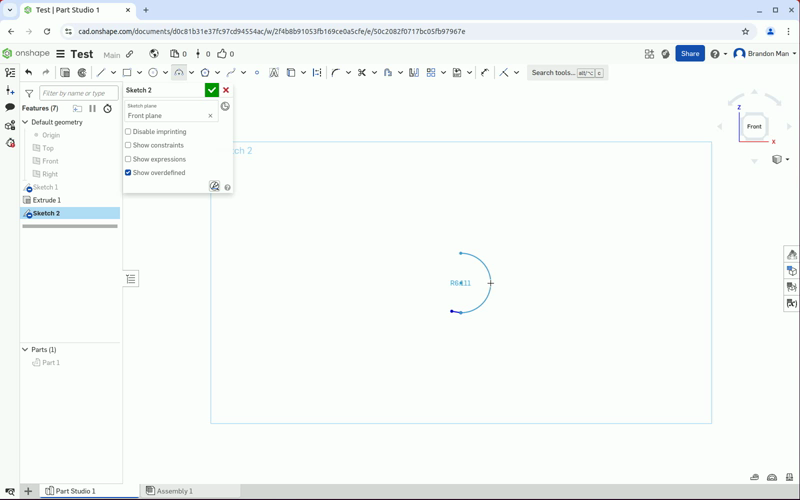
key_up(shift)
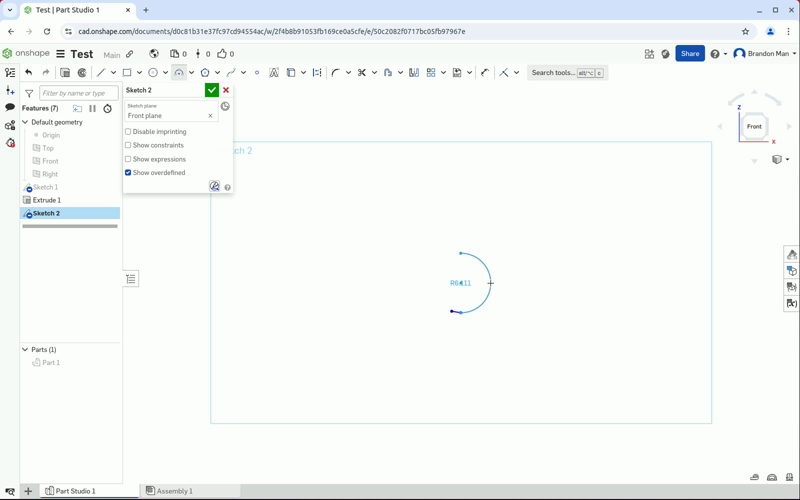
key(esc)
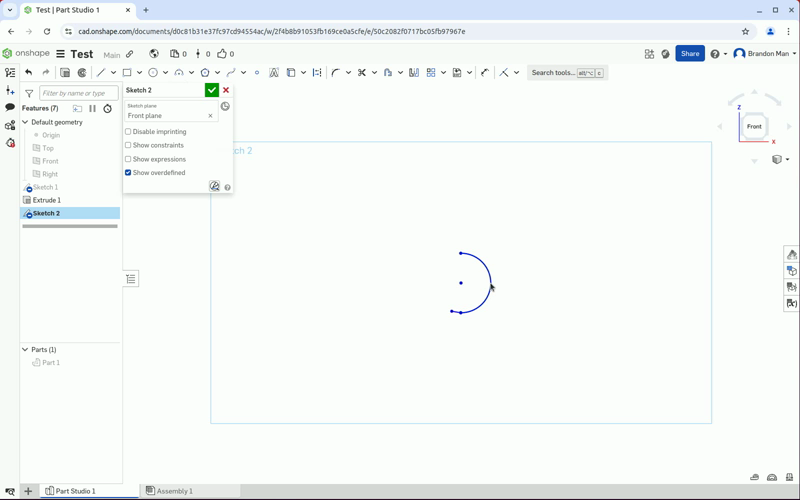
key(l)
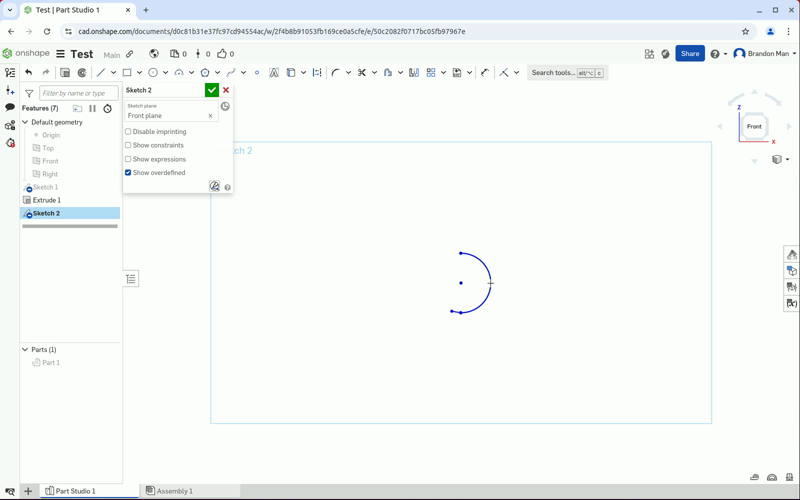
mouse_move(460, 253)
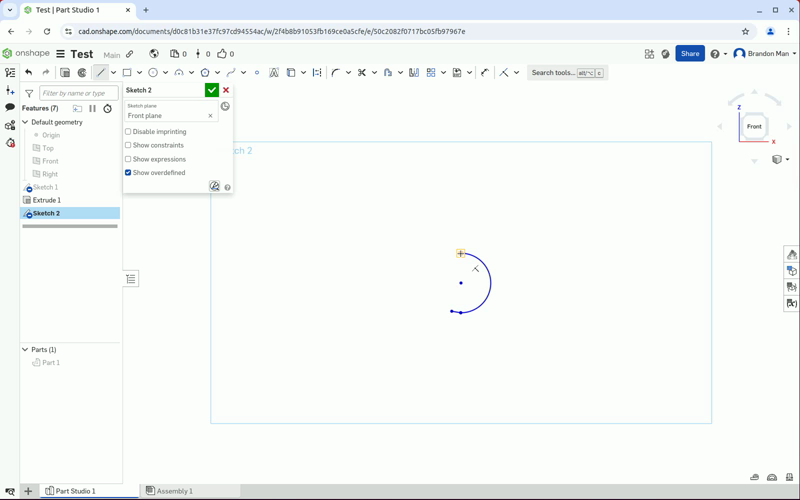
click(460, 253)
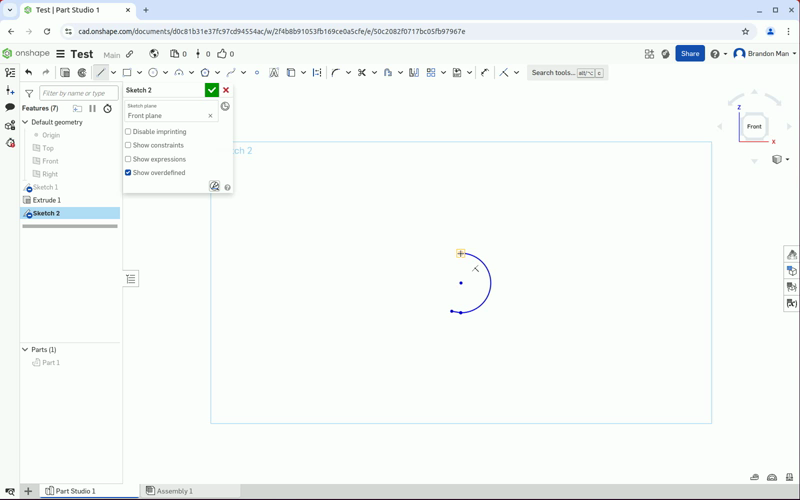
key_down(shift)
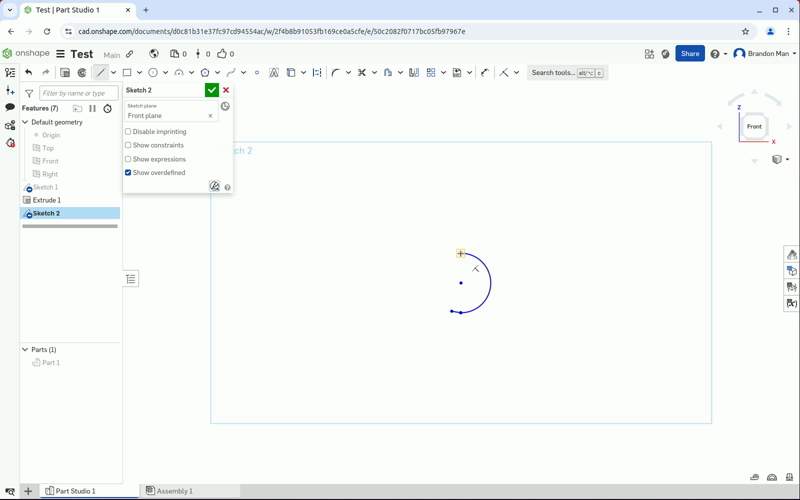
mouse_move(490, 253)
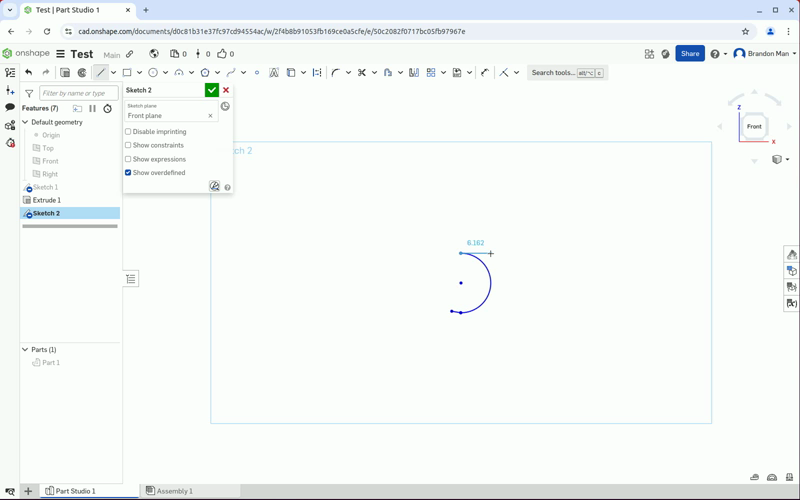
mouse_move(451, 255)
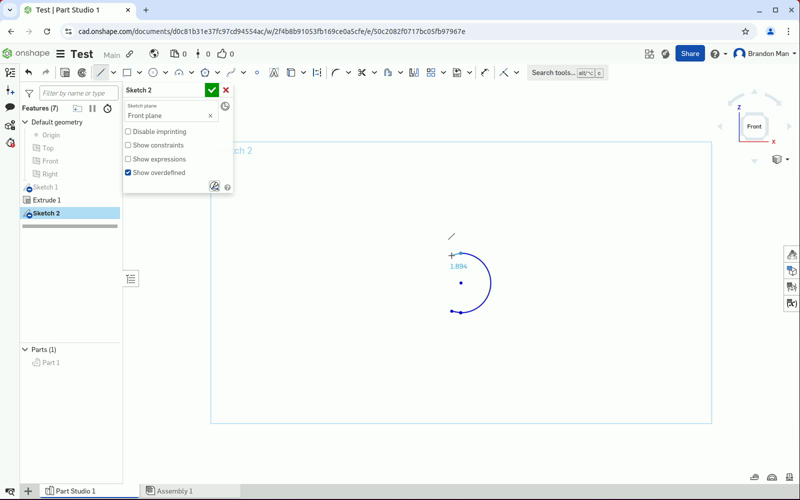
click(451, 255)
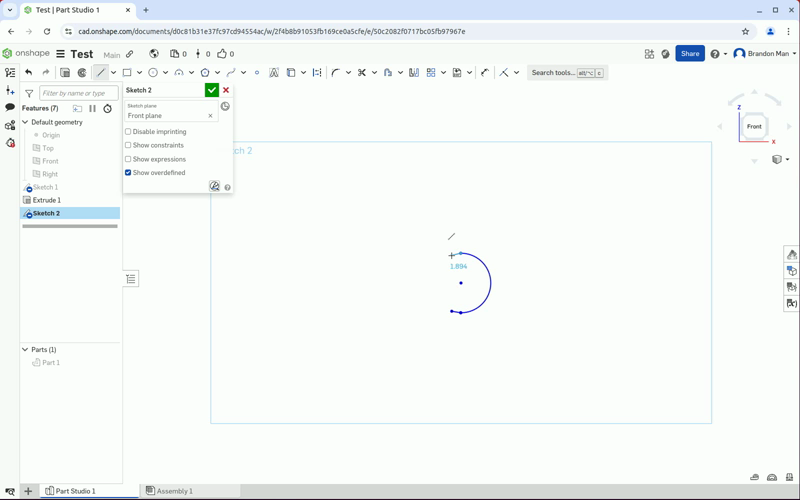
key_up(shift)
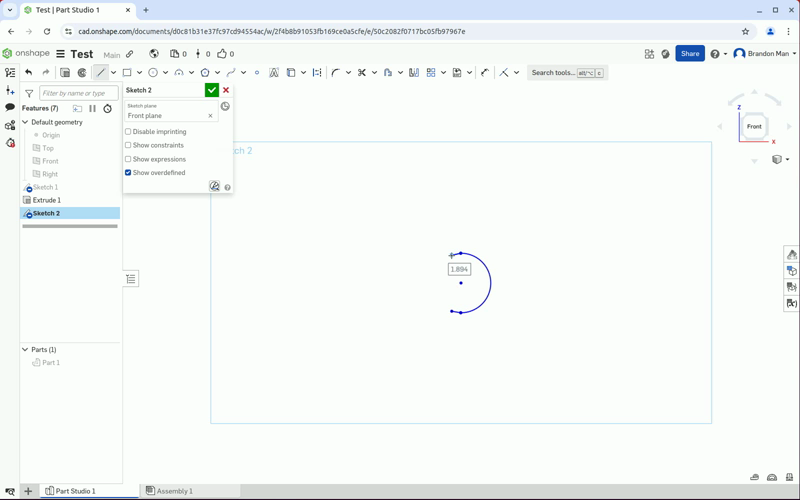
key(esc)
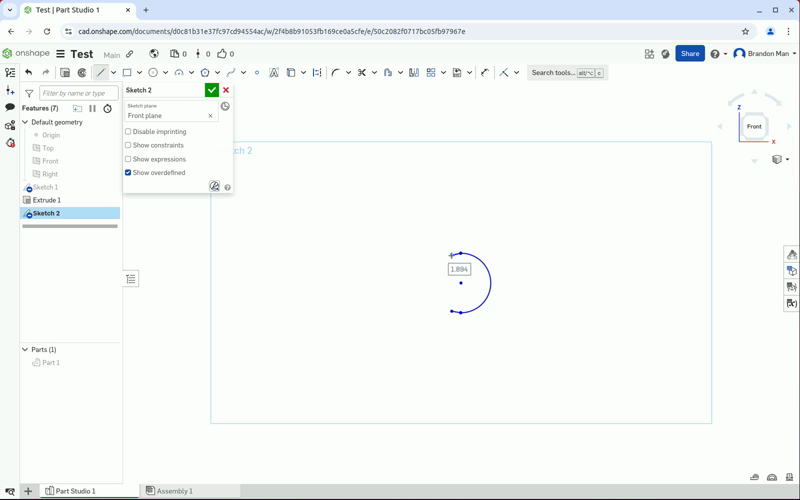
key(a)
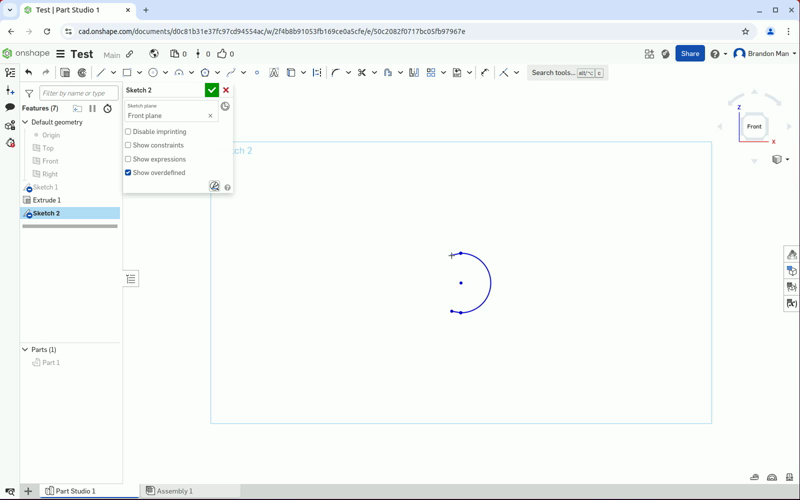
mouse_move(451, 255)
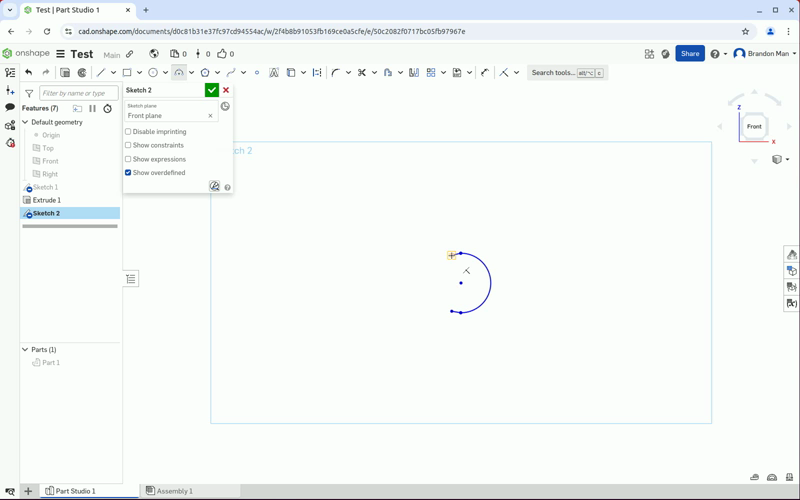
click(451, 255)
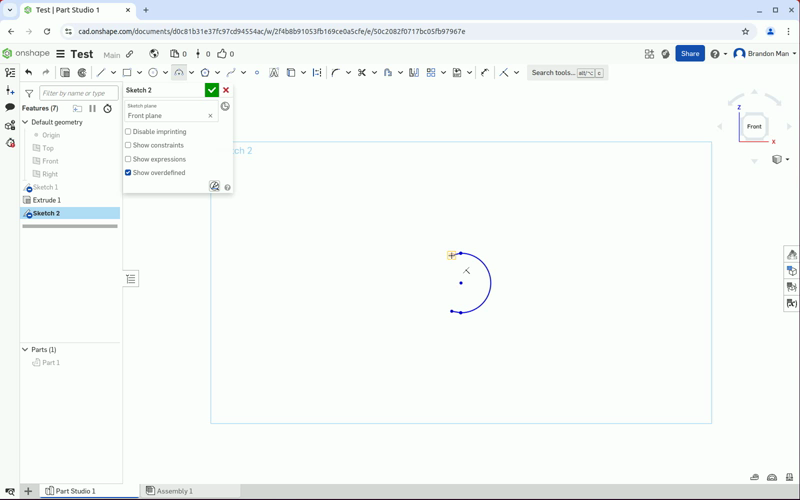
mouse_move(451, 311)
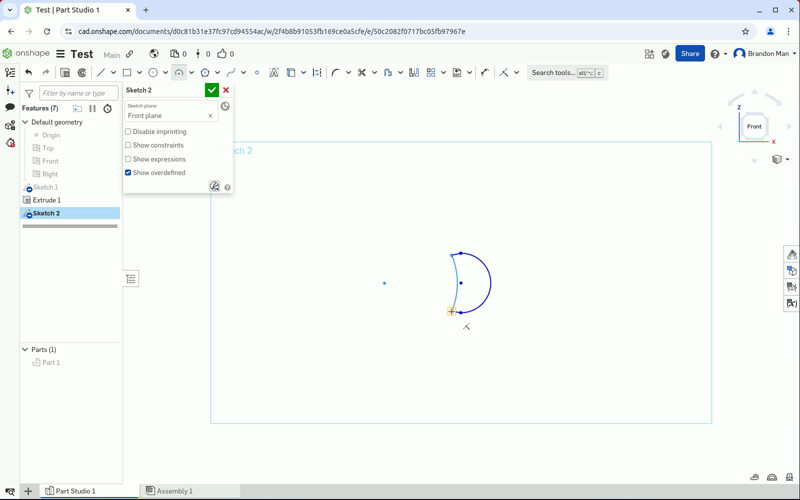
click(451, 311)
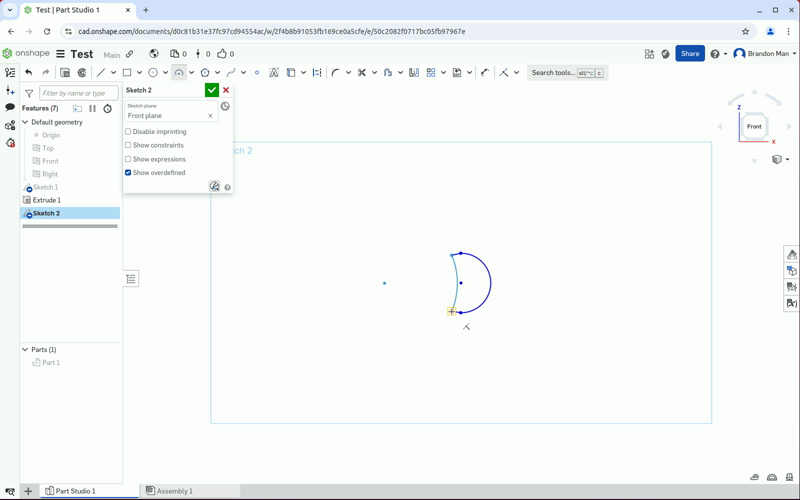
key_down(shift)
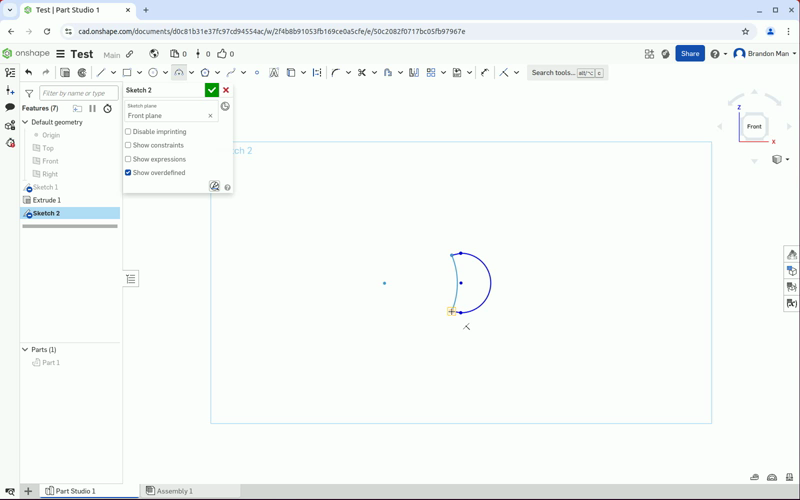
mouse_move(431, 282)
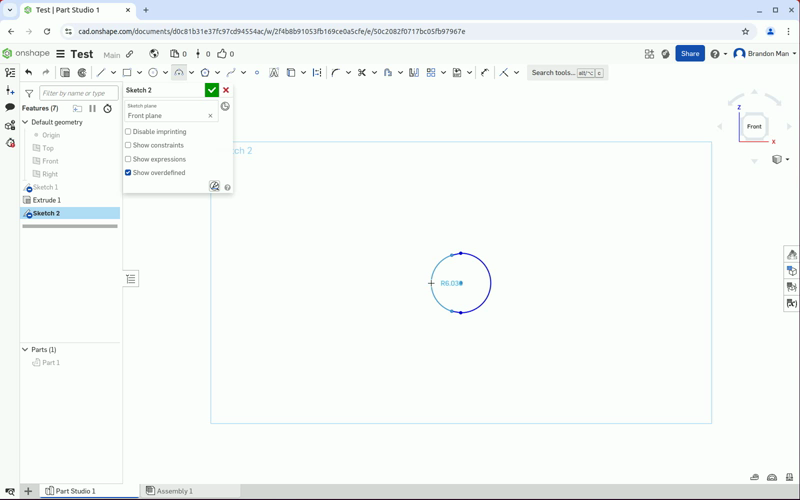
click(431, 282)
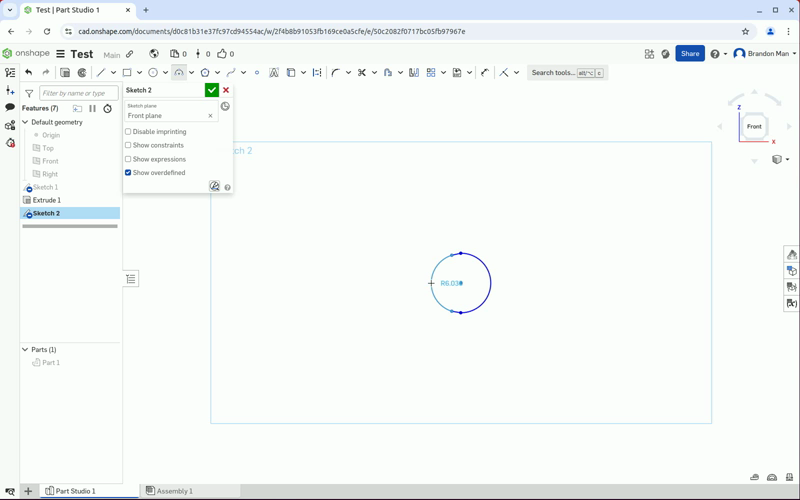
key_up(shift)
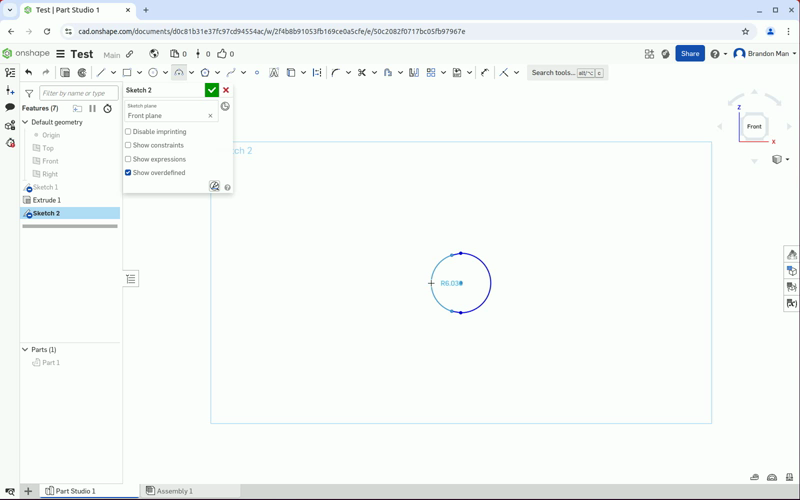
key(esc)
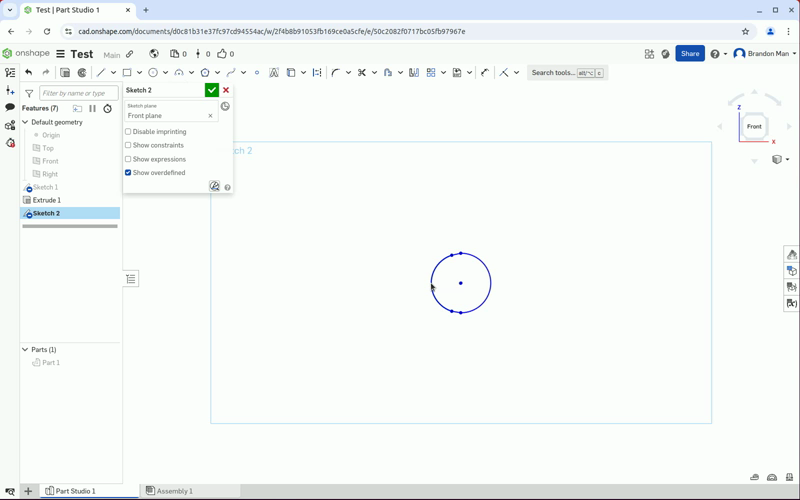
mouse_move(474, 259)
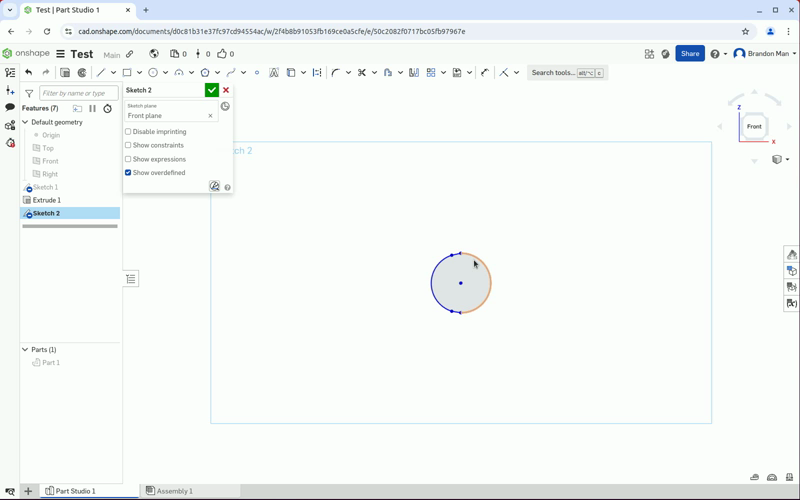
click(474, 259)
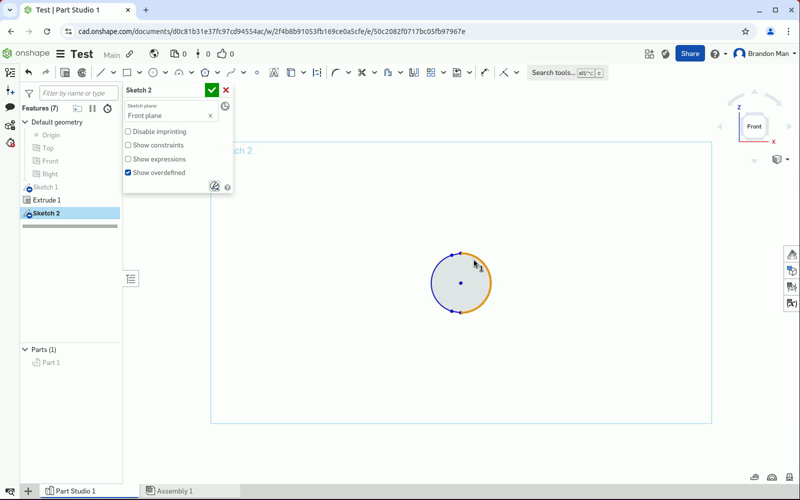
mouse_move(73, 352)
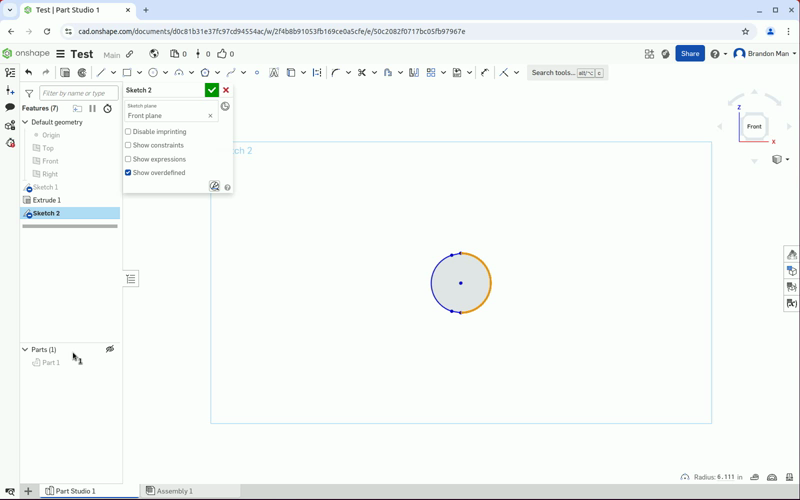
key(shift+y)
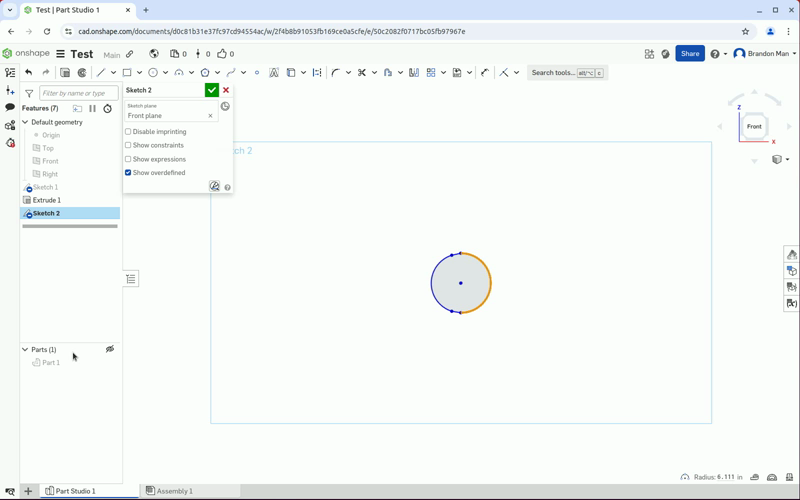
key(shift+e)
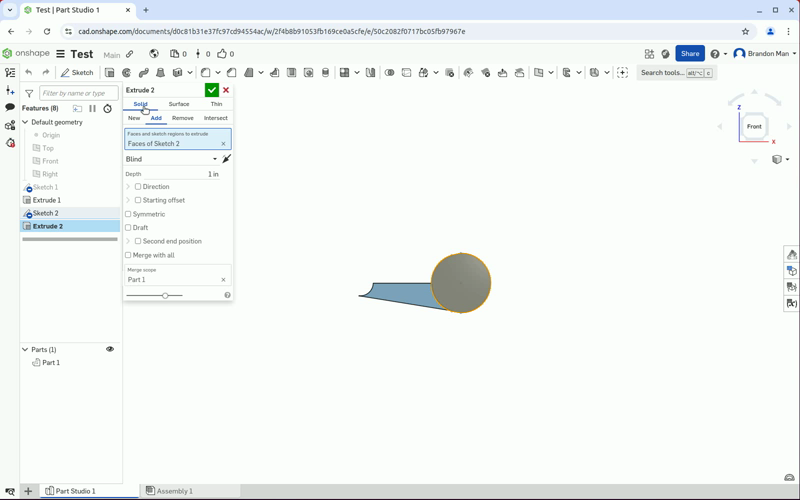
mouse_move(143, 106)
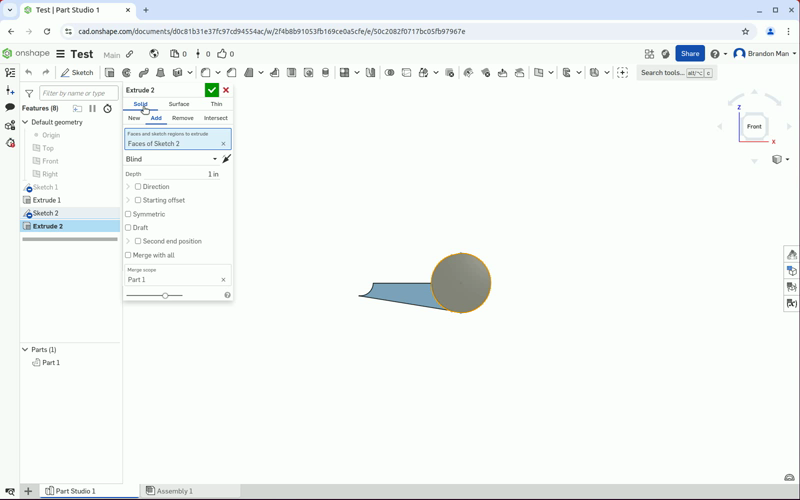
click(143, 106)
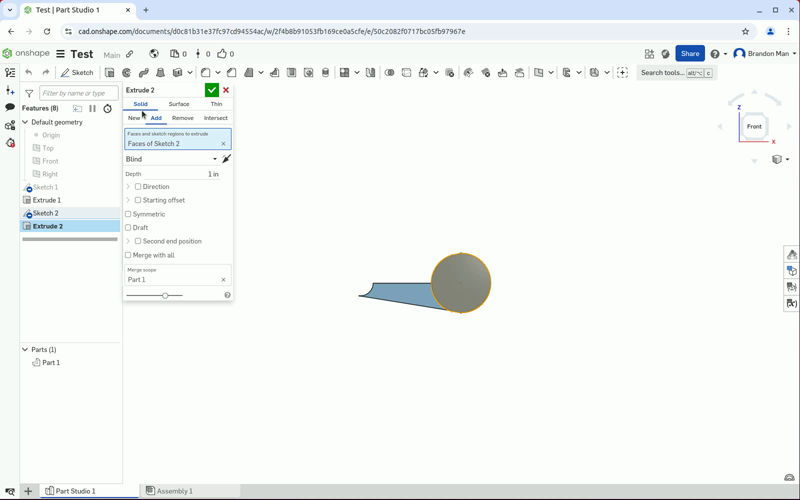
mouse_move(137, 120)
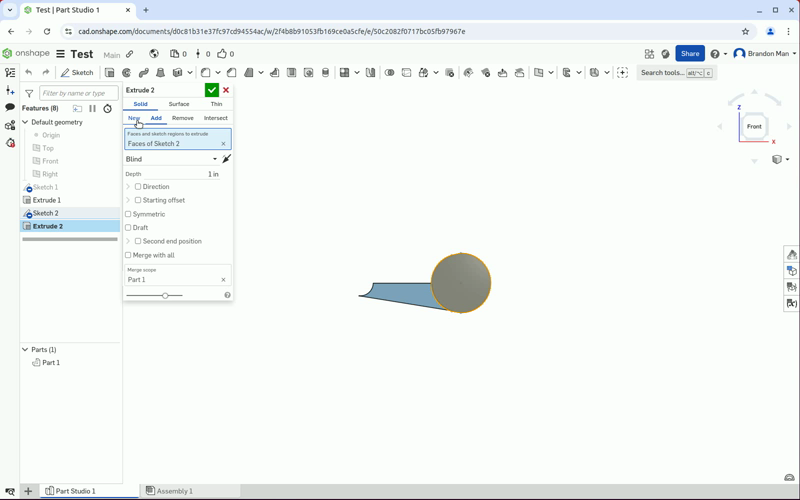
click(137, 120)
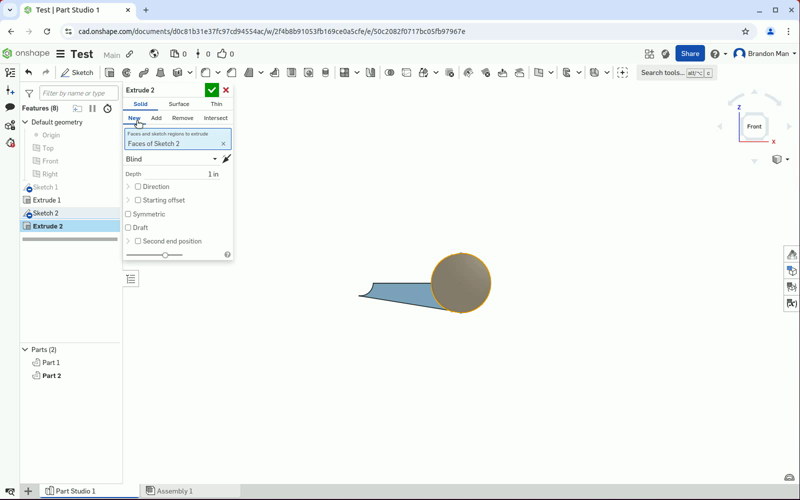
key(tab, 4)
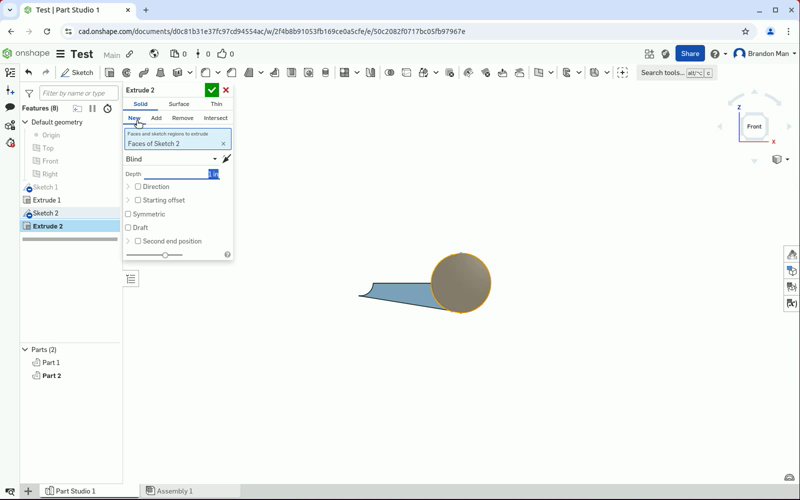
text(-0.482)
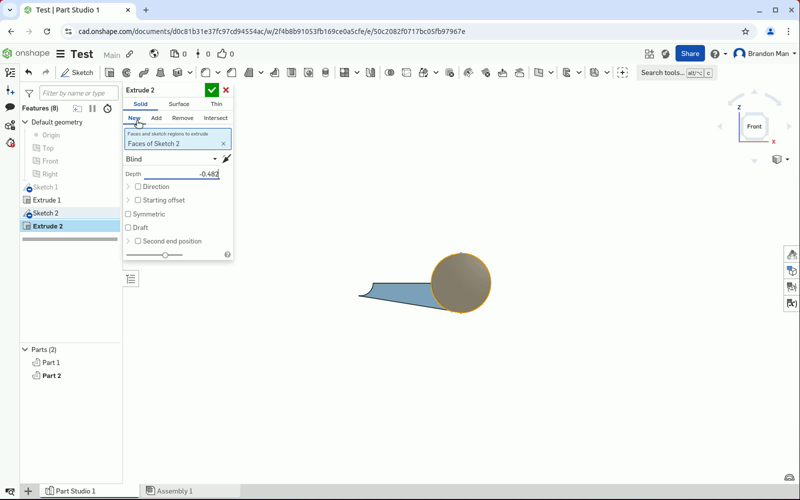
key(tab, 3)
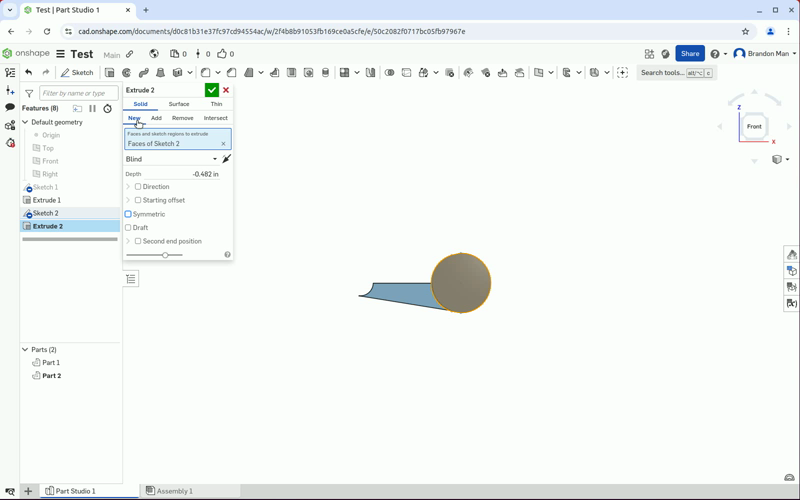
key(space)
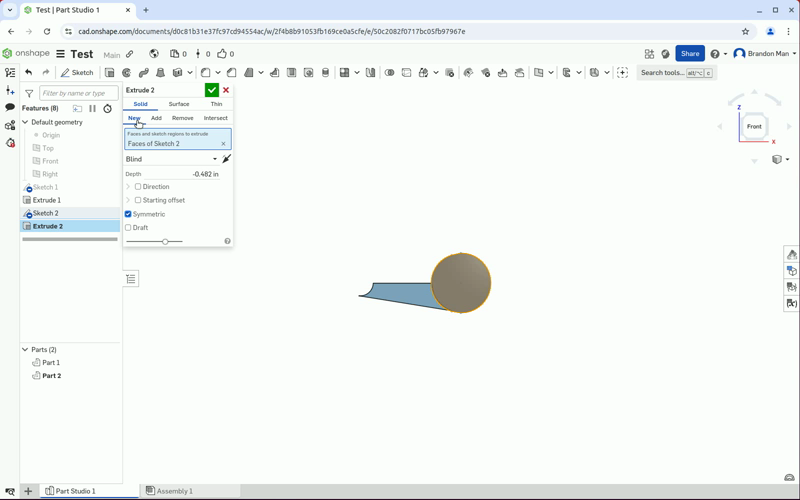
key(enter)
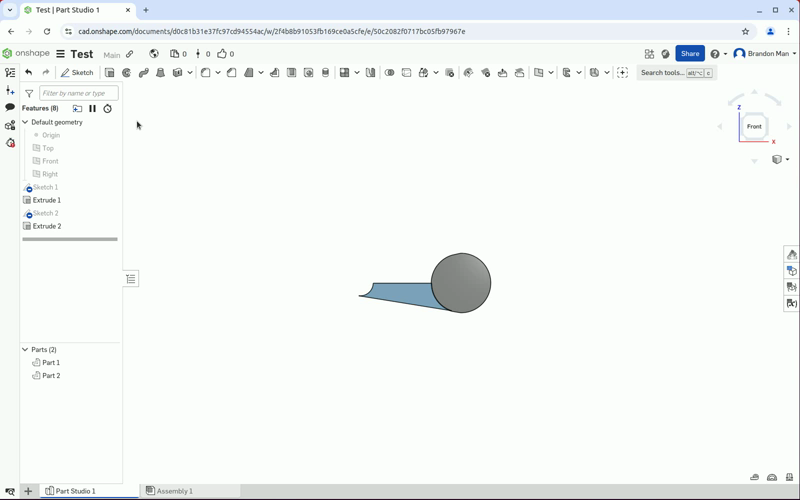
key(shift+h)
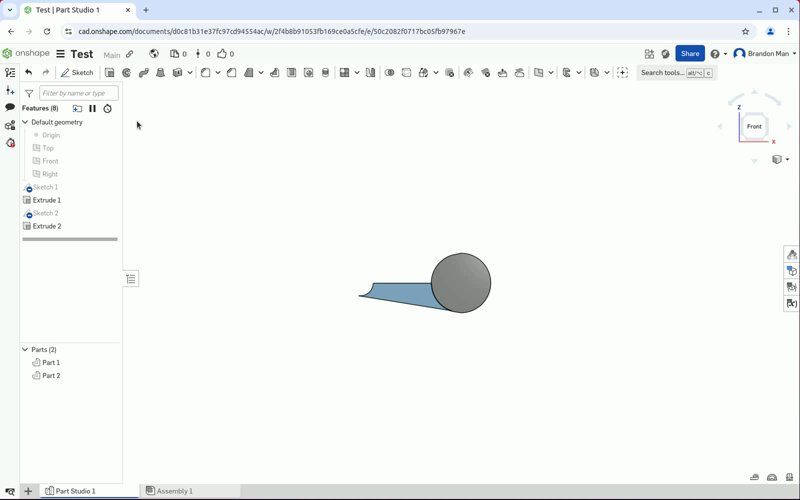
key(shift+h)
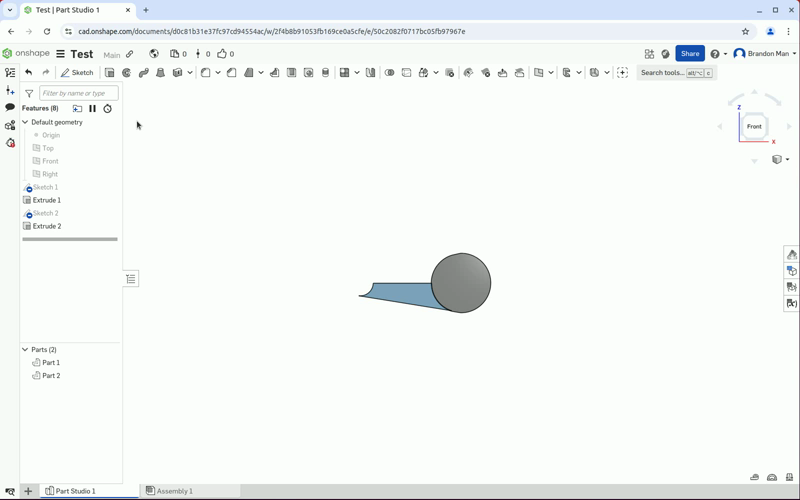
mouse_move(73, 189)
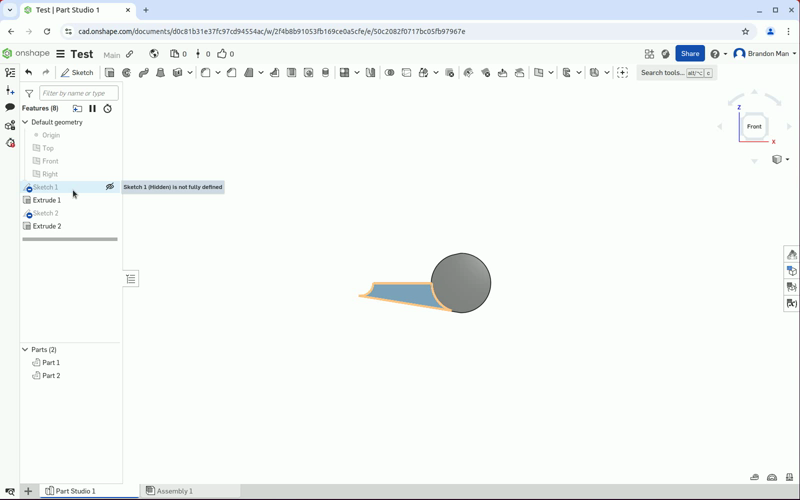
click(73, 189)
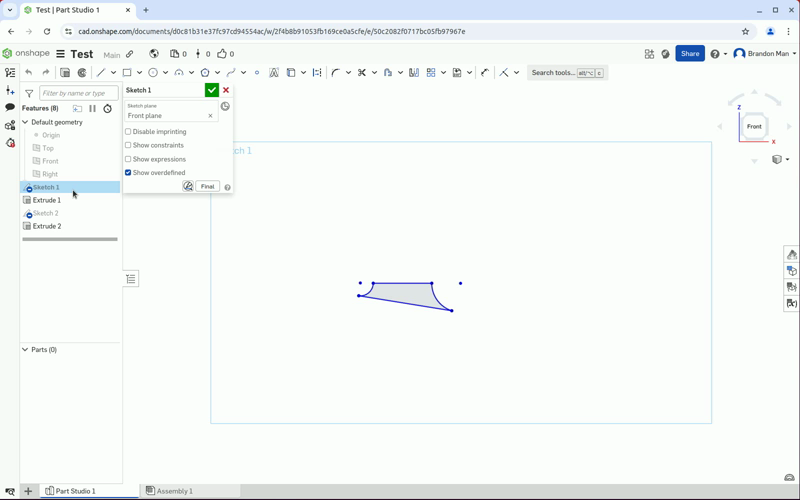
mouse_move(229, 92)
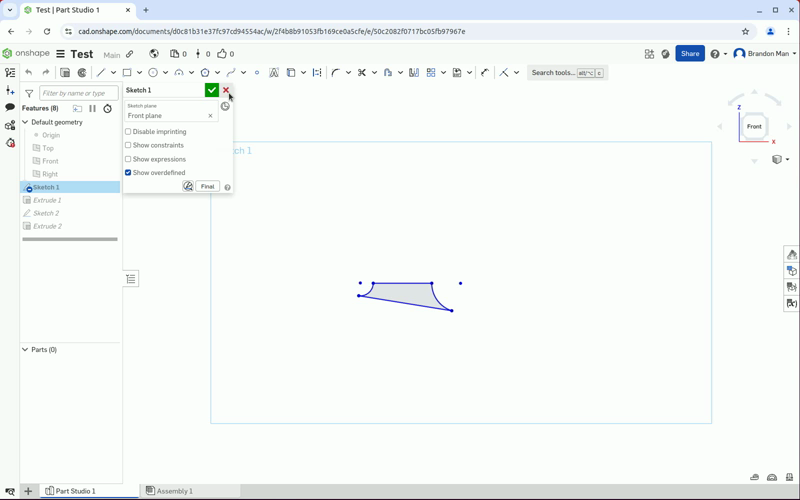
click(229, 92)
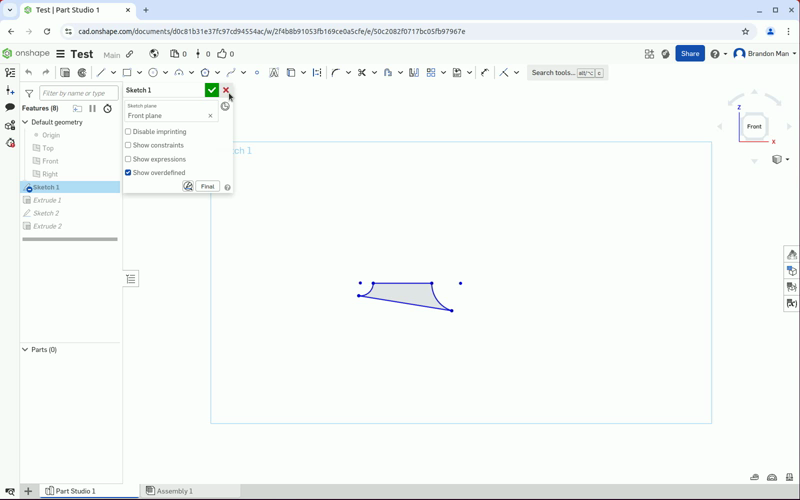
key(shift+s)
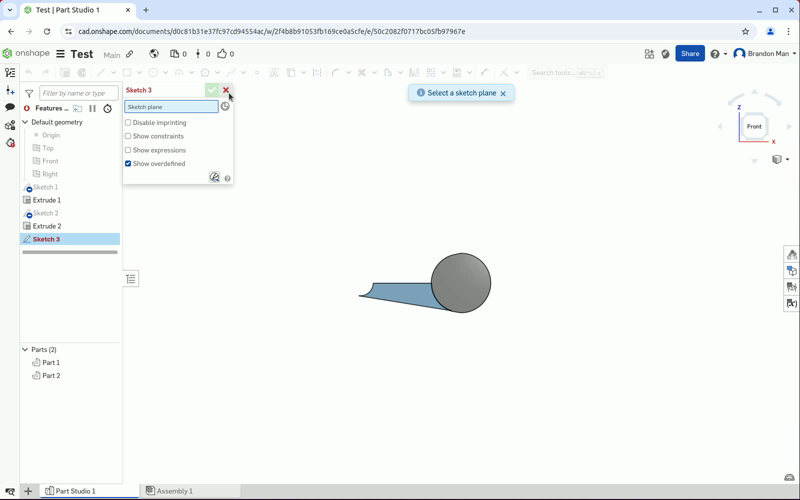
mouse_move(73, 163)
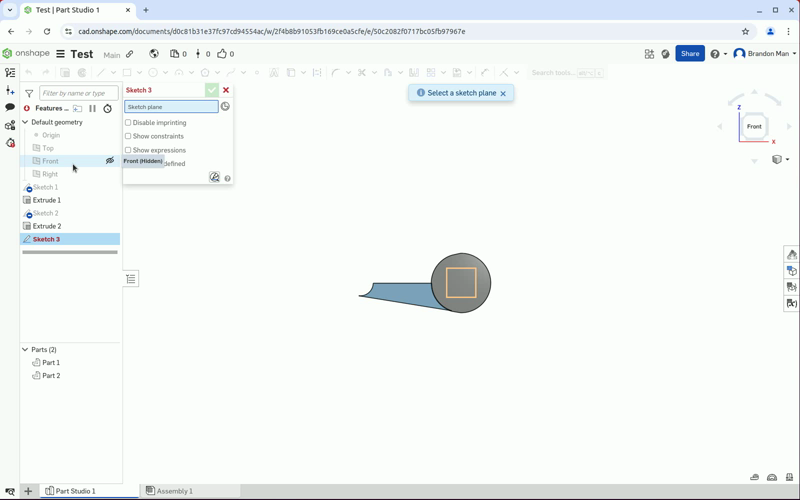
click(73, 163)
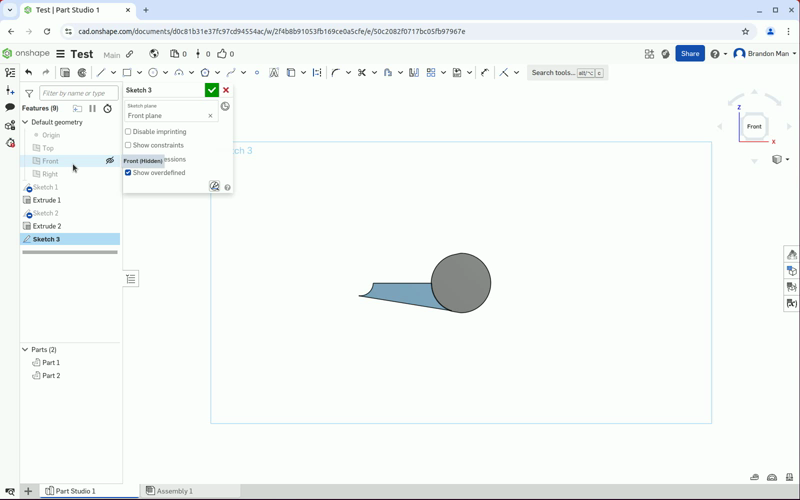
mouse_move(73, 352)
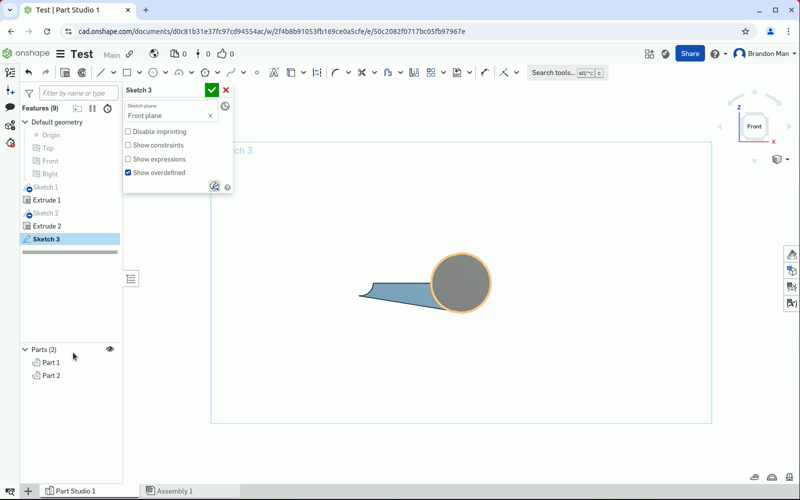
key(y)
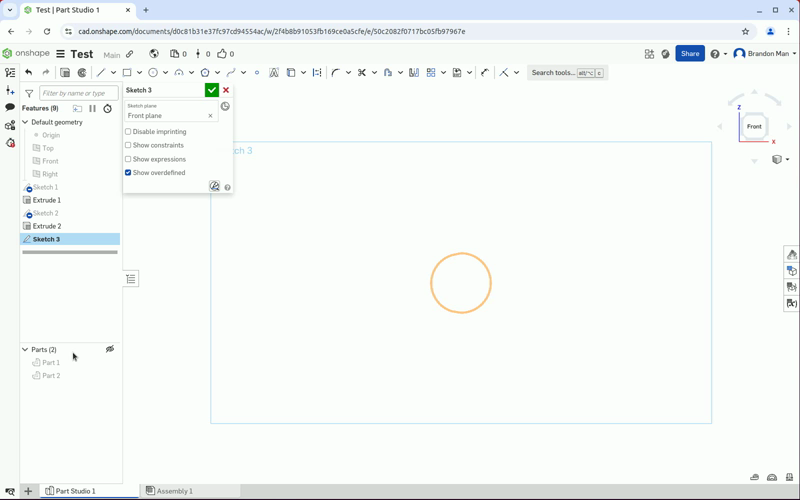
key(a)
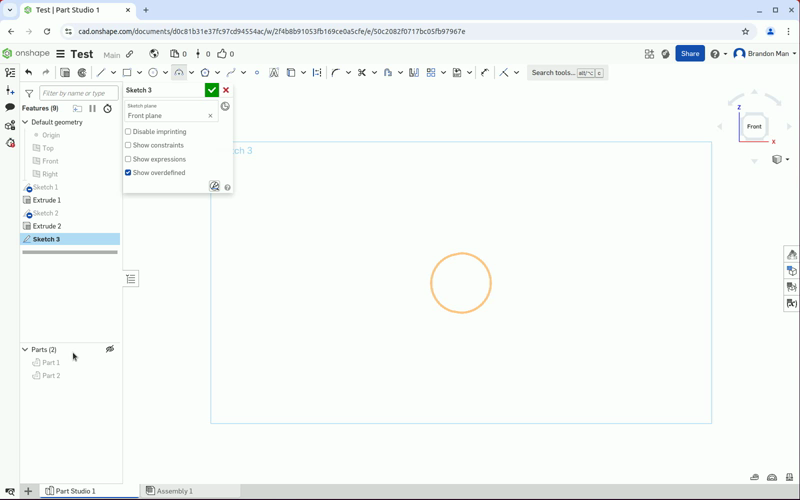
key_down(shift)
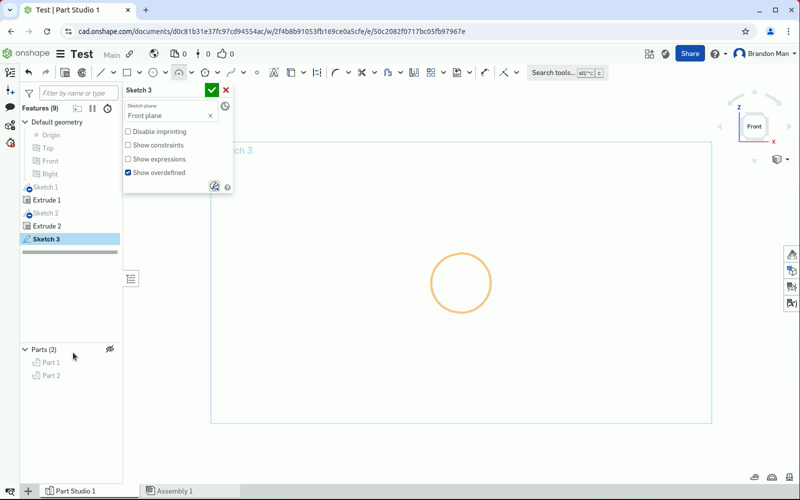
mouse_move(358, 270)
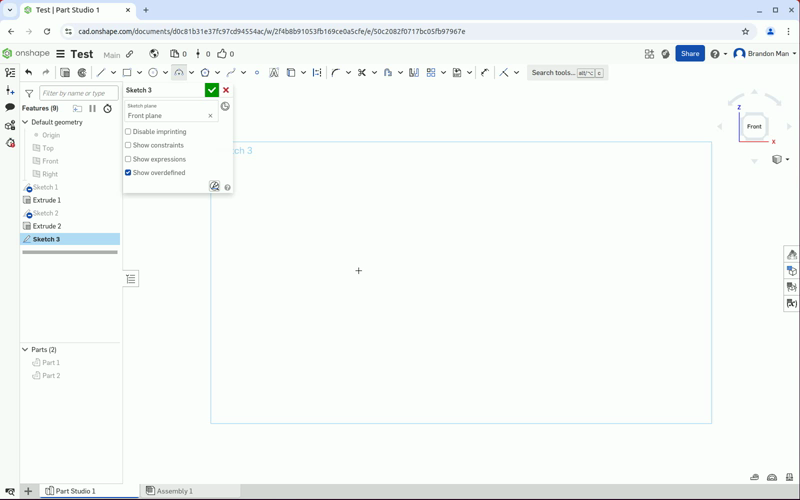
click(358, 270)
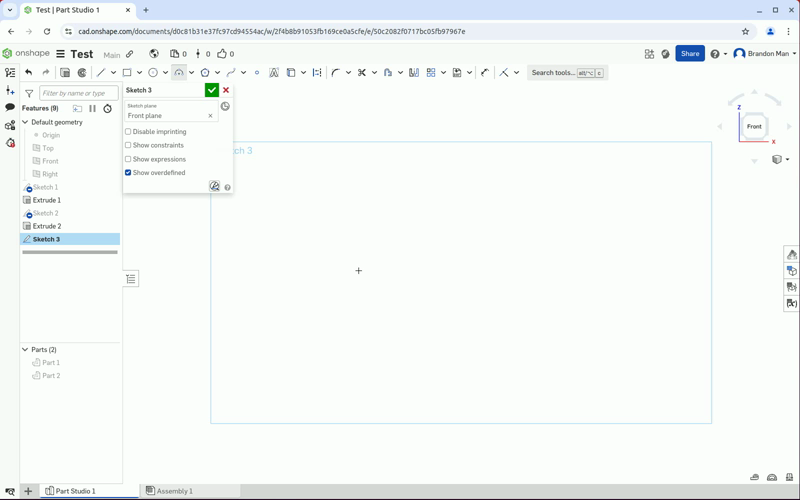
key_up(shift)
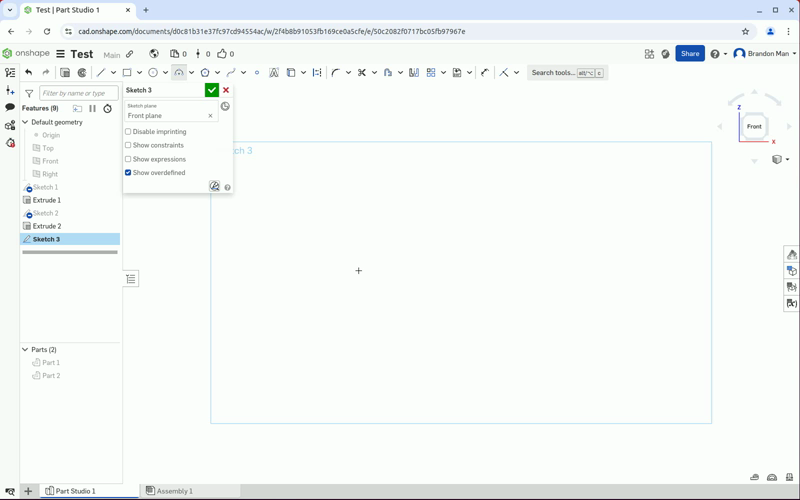
key_down(shift)
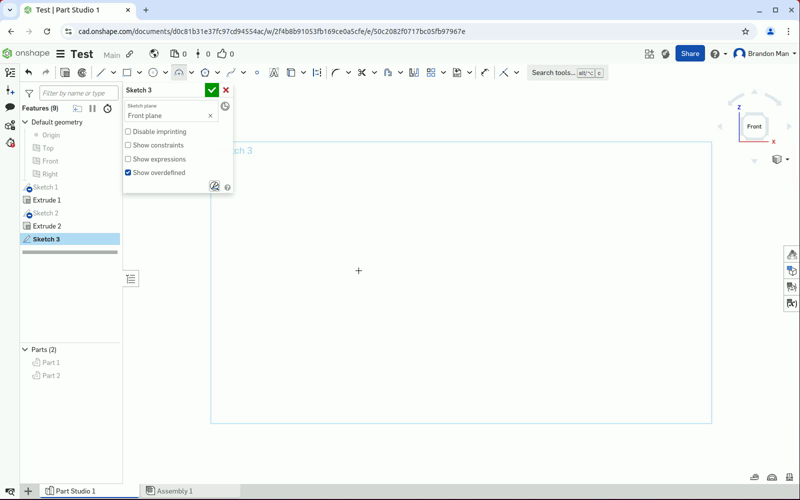
mouse_move(373, 282)
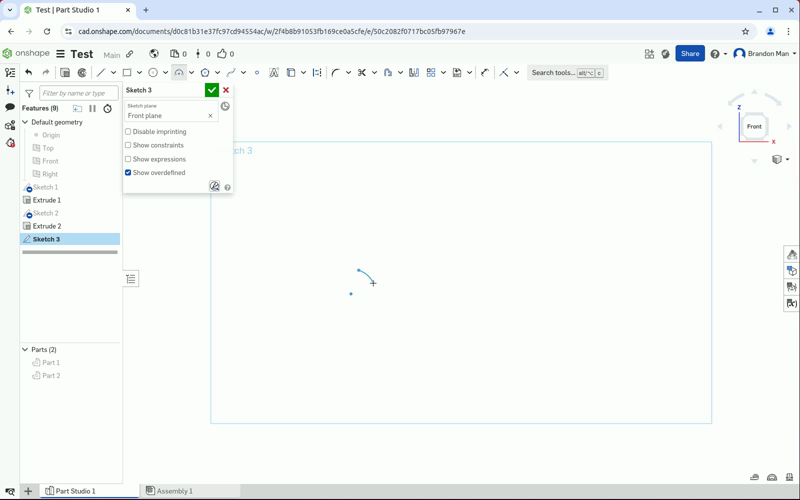
click(373, 282)
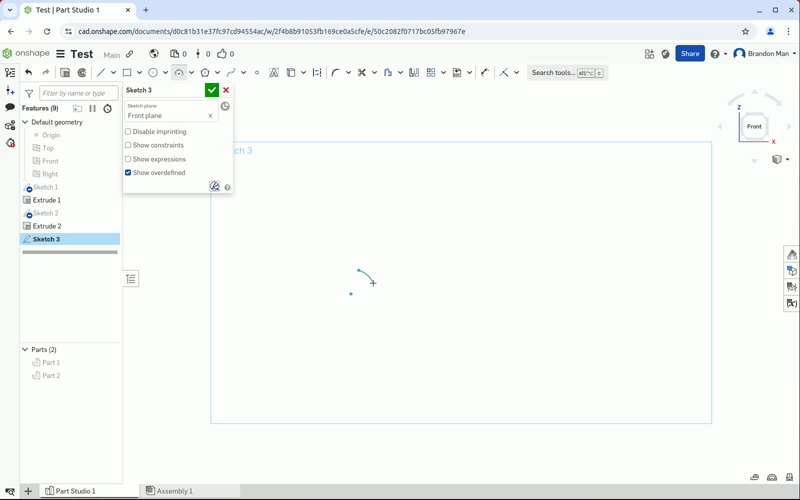
mouse_move(368, 273)
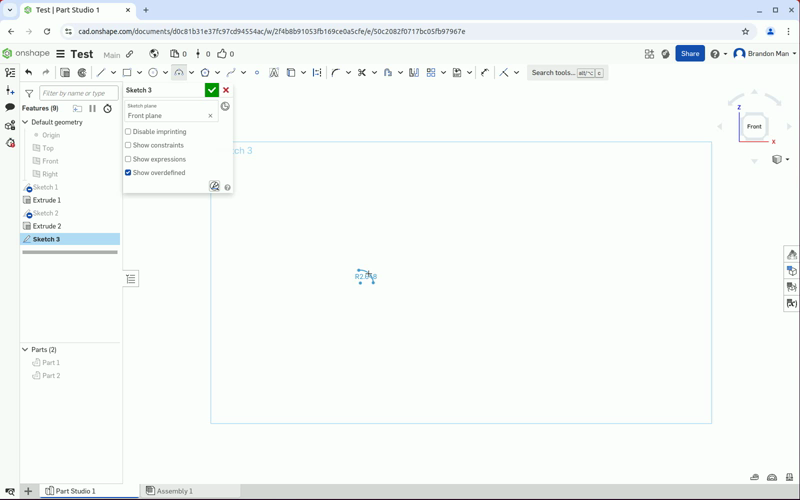
click(368, 273)
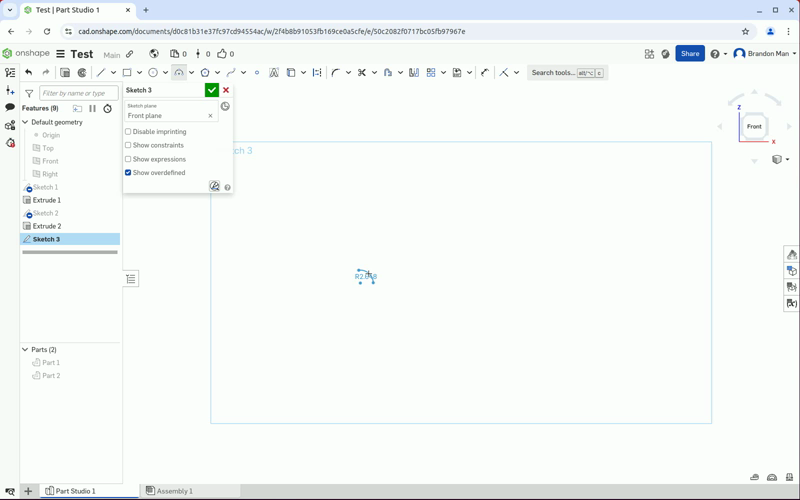
key_up(shift)
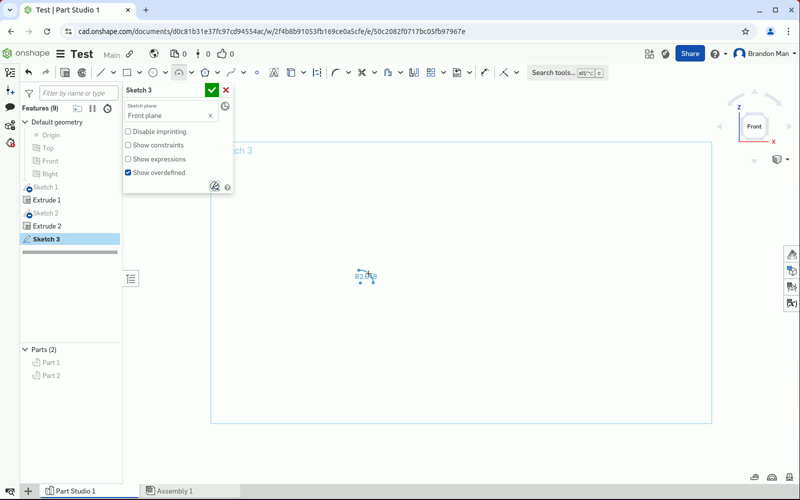
key(esc)
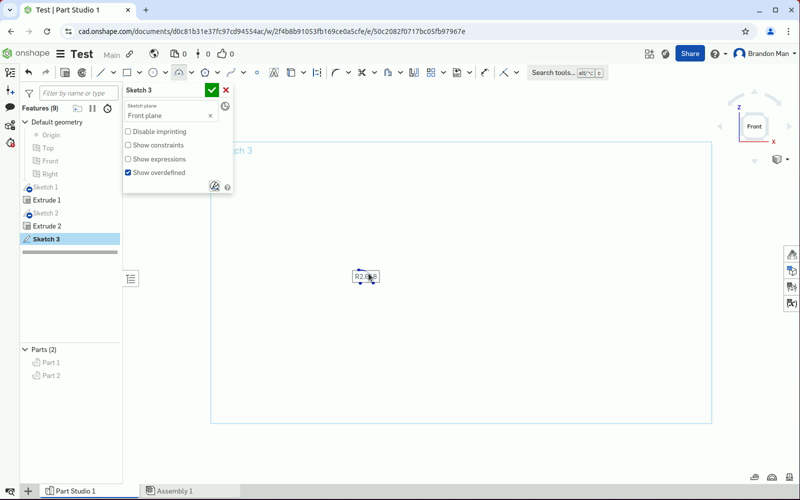
key(l)
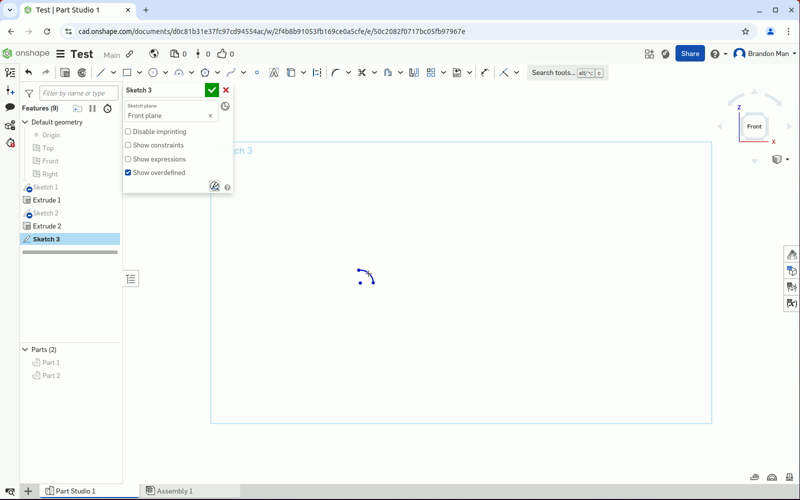
mouse_move(373, 282)
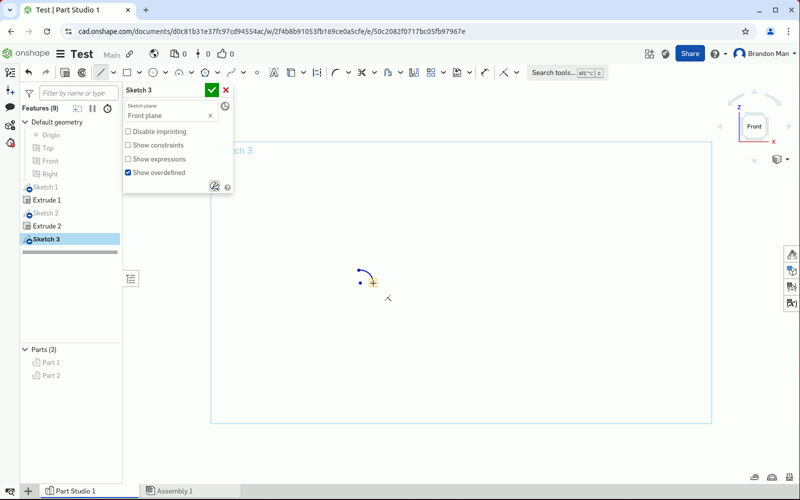
click(373, 282)
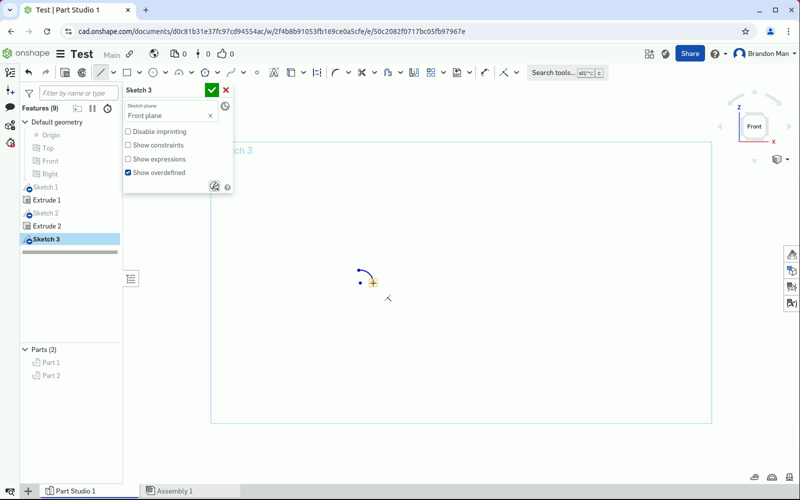
key_down(shift)
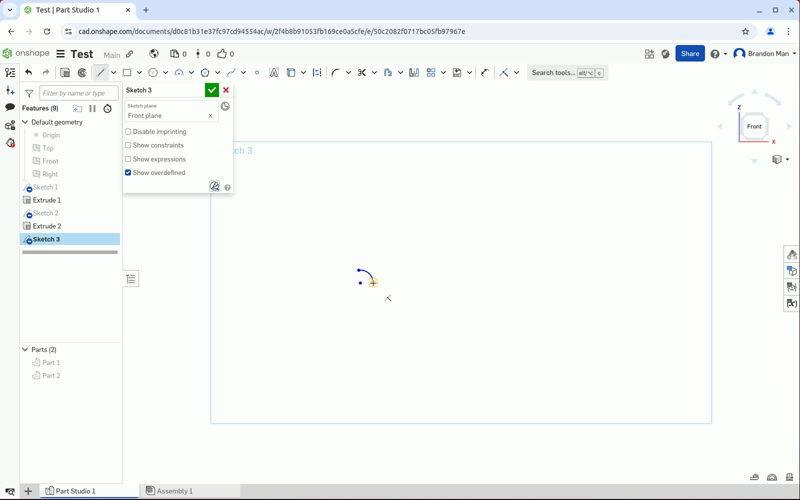
mouse_move(403, 282)
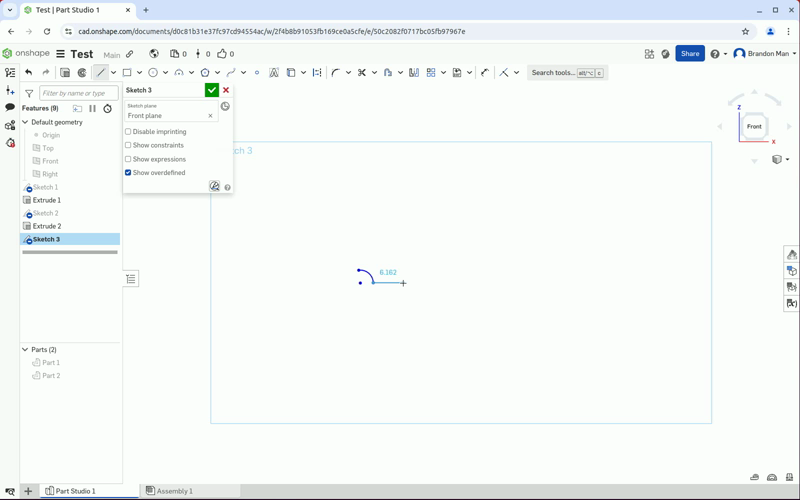
mouse_move(431, 282)
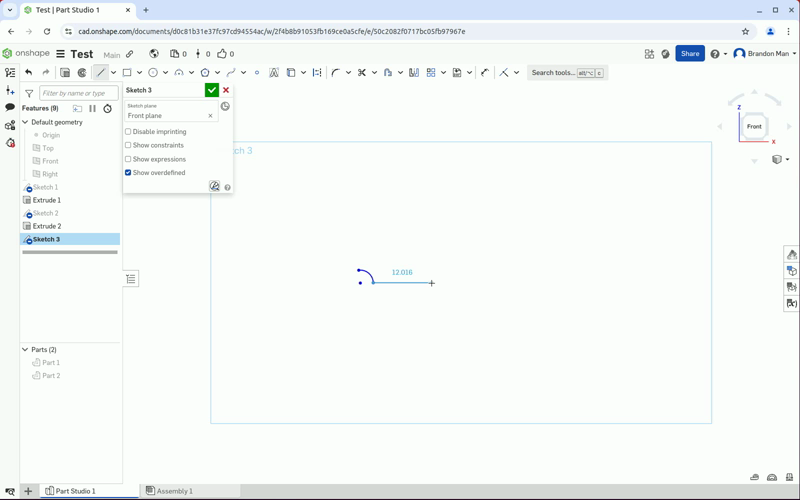
click(431, 282)
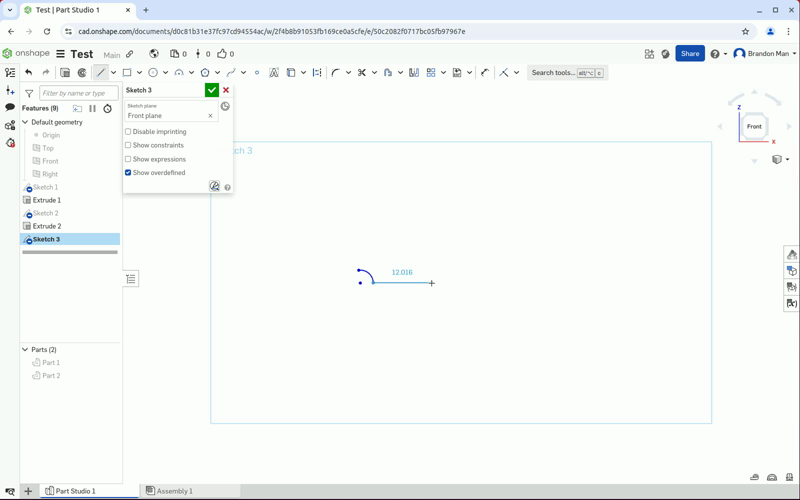
key_up(shift)
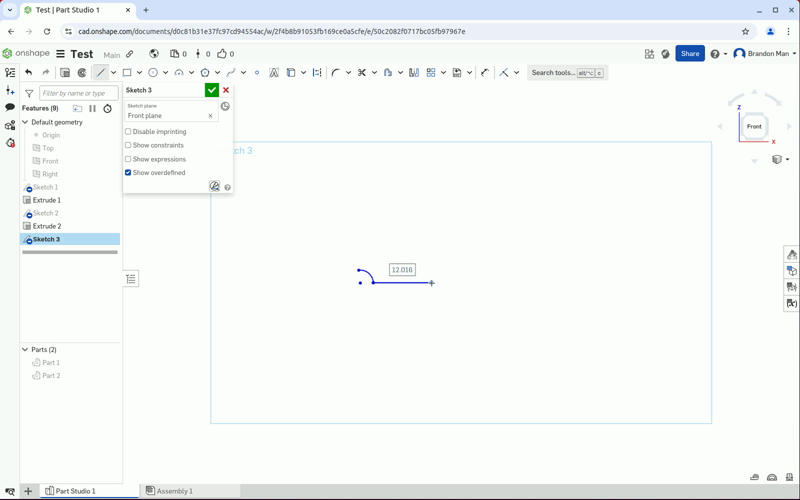
key(esc)
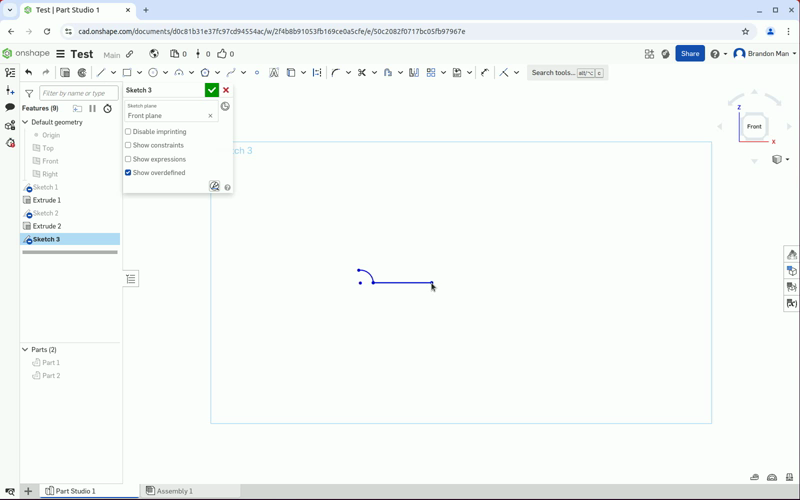
key(a)
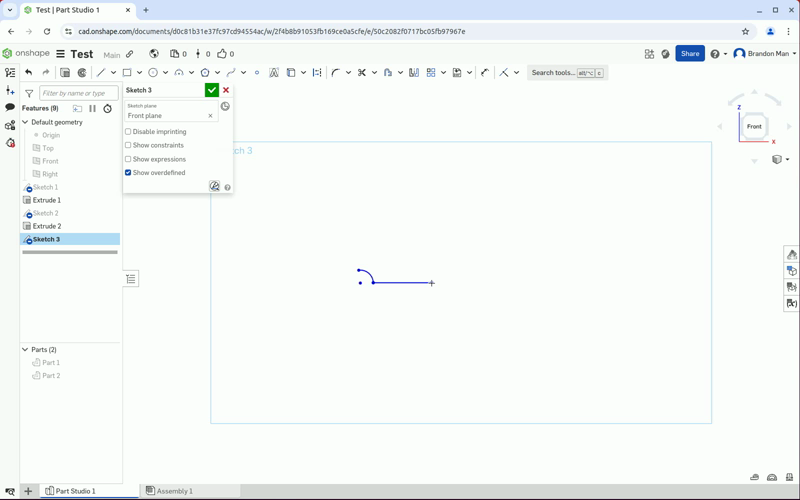
mouse_move(431, 282)
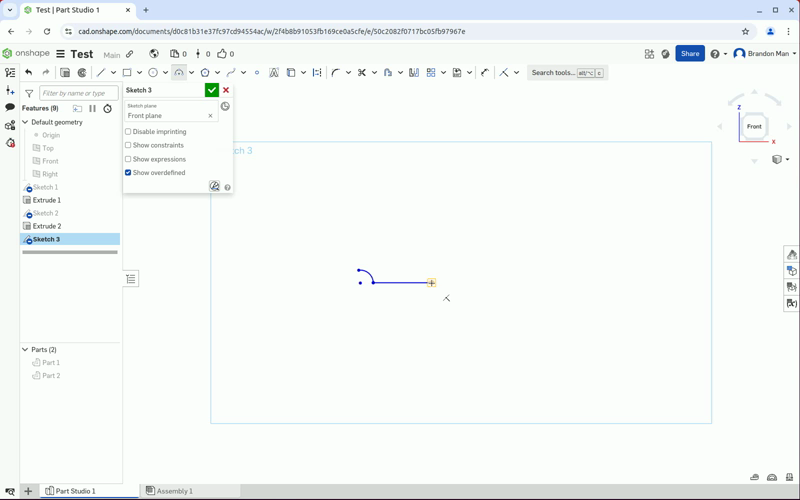
click(431, 282)
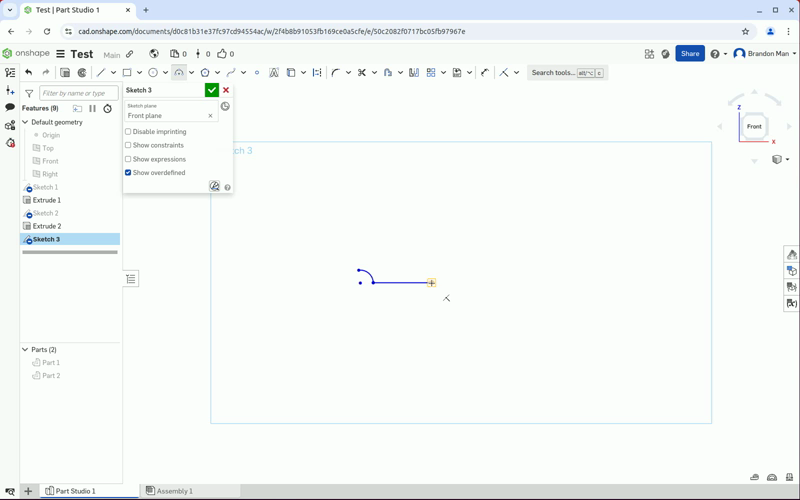
key_down(shift)
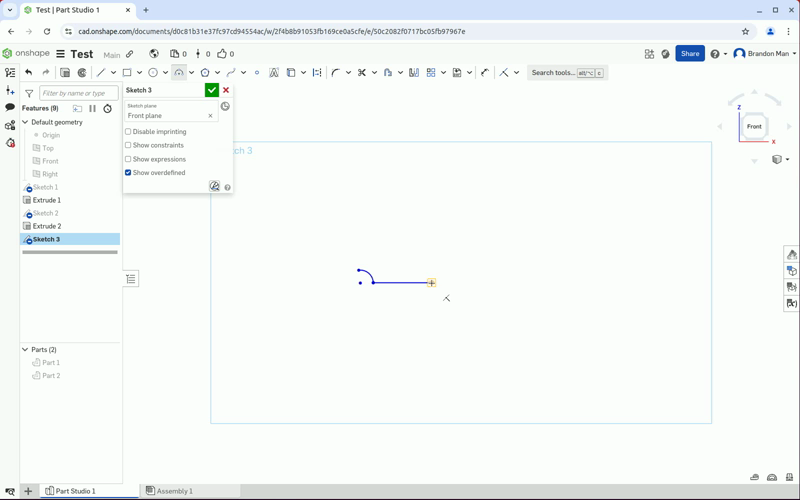
mouse_move(451, 255)
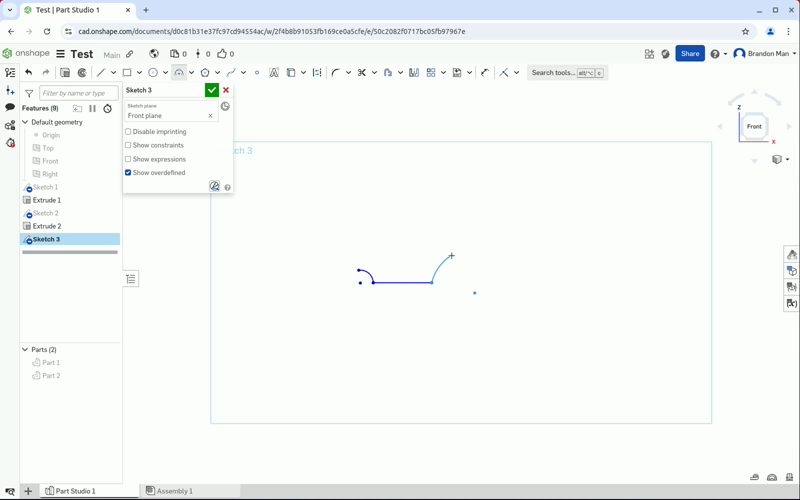
click(451, 255)
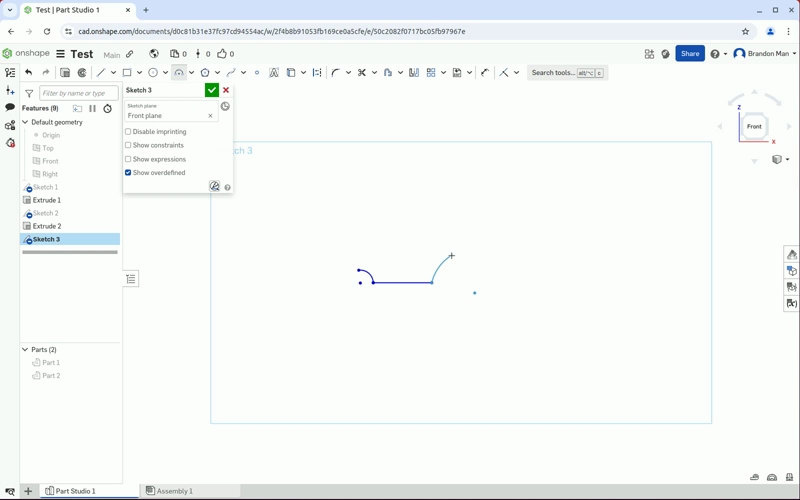
mouse_move(437, 265)
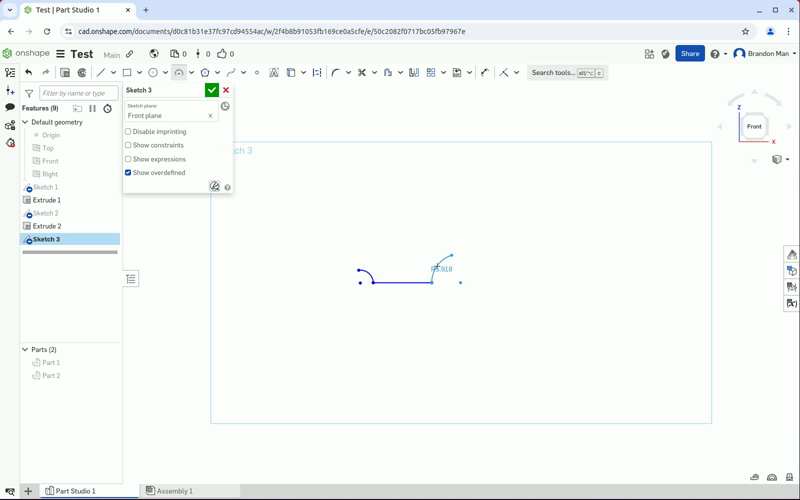
click(437, 265)
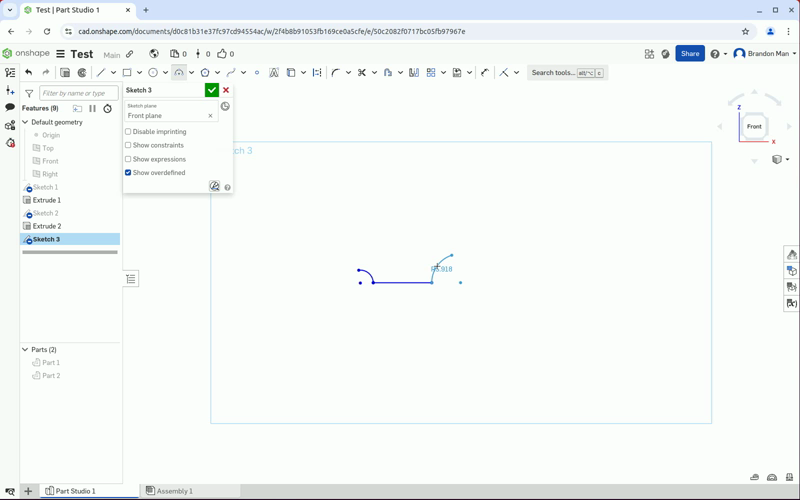
key_up(shift)
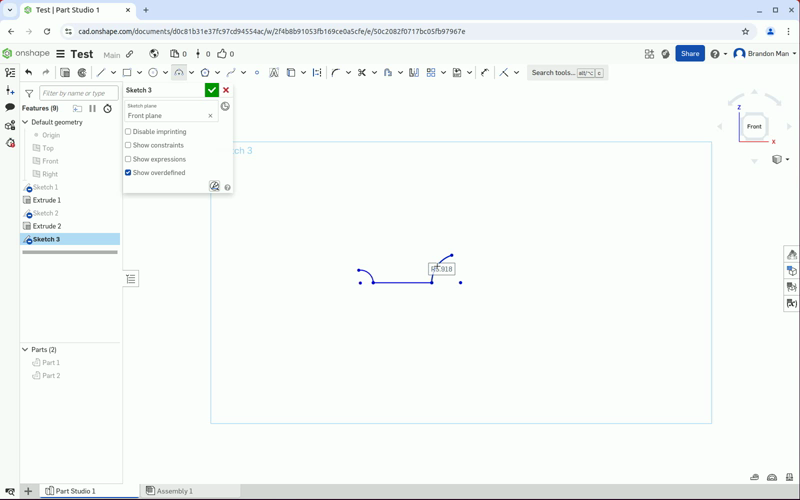
key(esc)
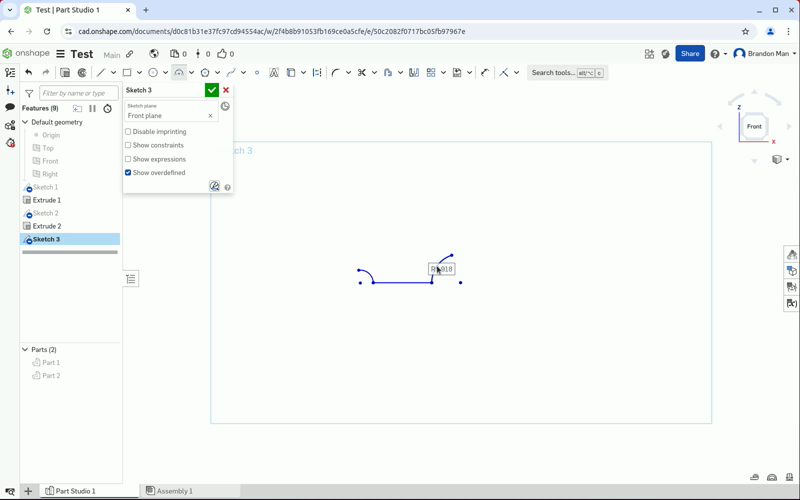
key(l)
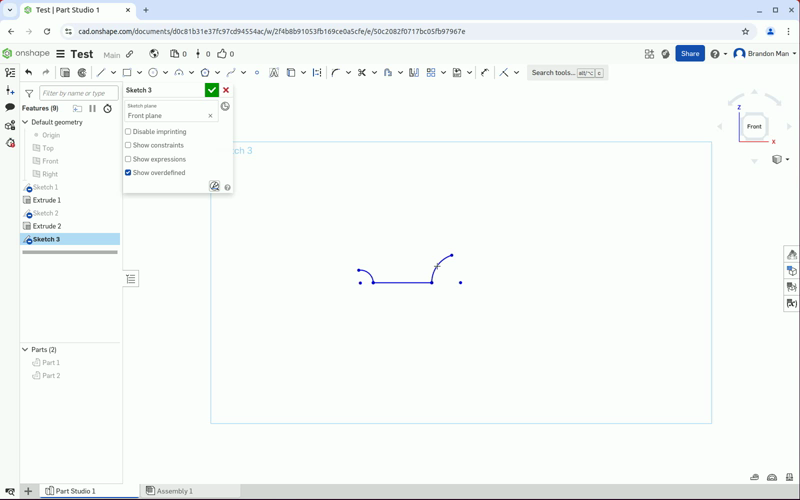
mouse_move(451, 255)
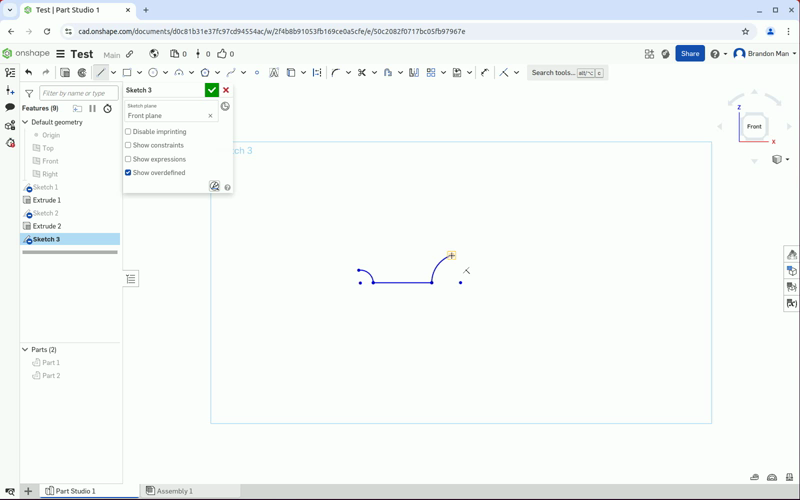
click(451, 255)
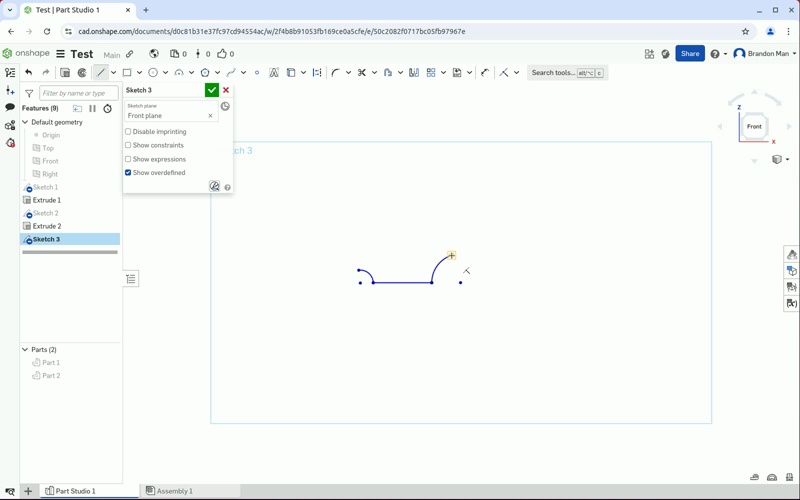
key_down(shift)
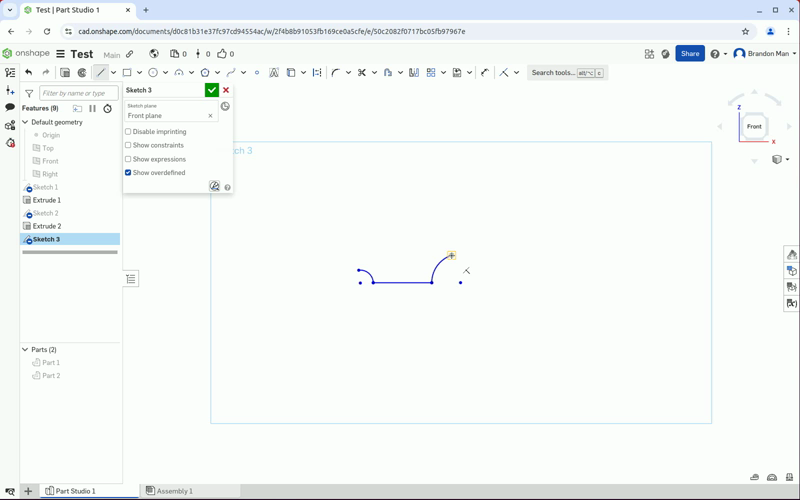
mouse_move(358, 270)
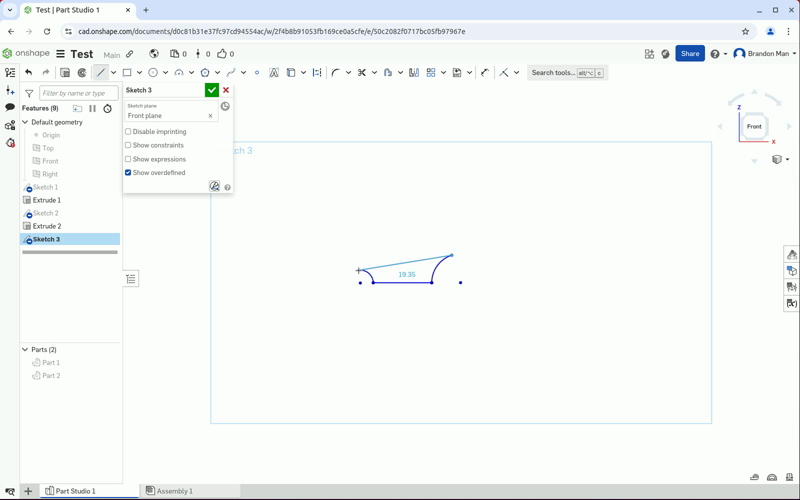
key_up(shift)
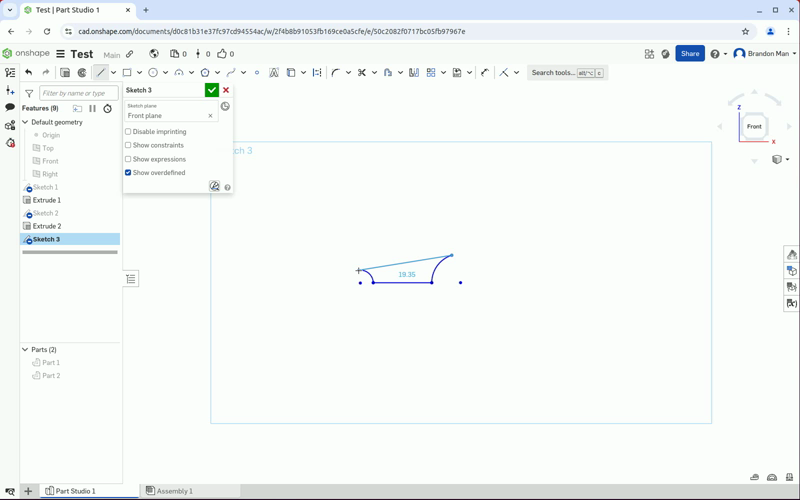
click(358, 270)
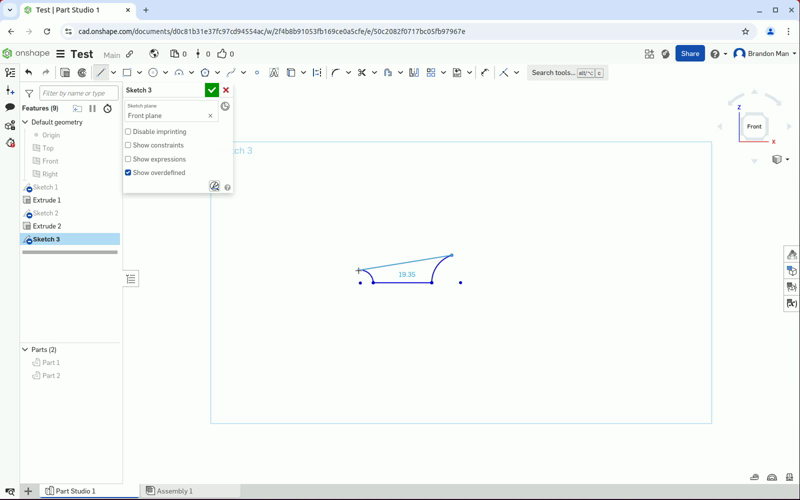
key(esc)
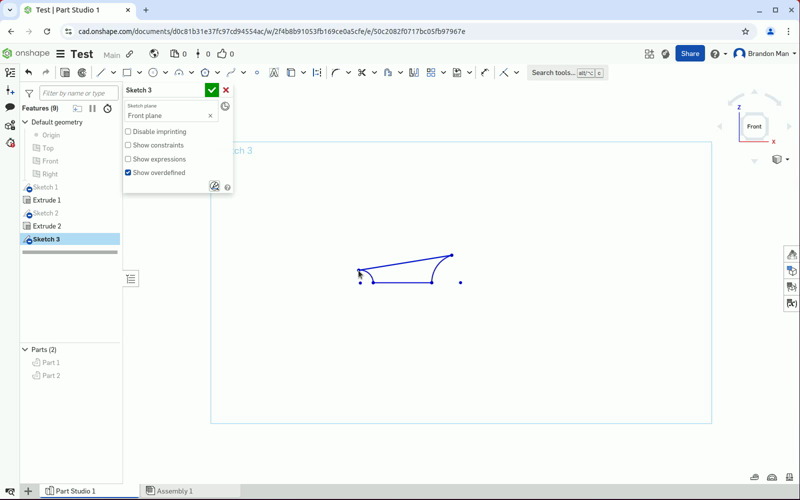
mouse_move(398, 276)
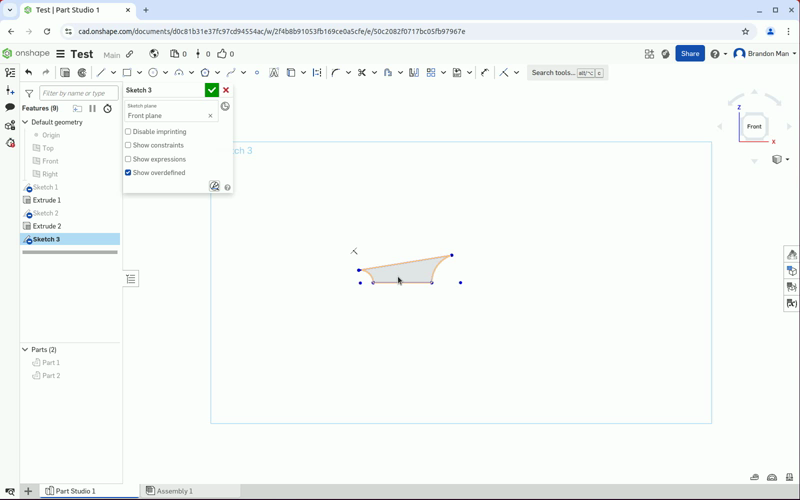
scroll(6)
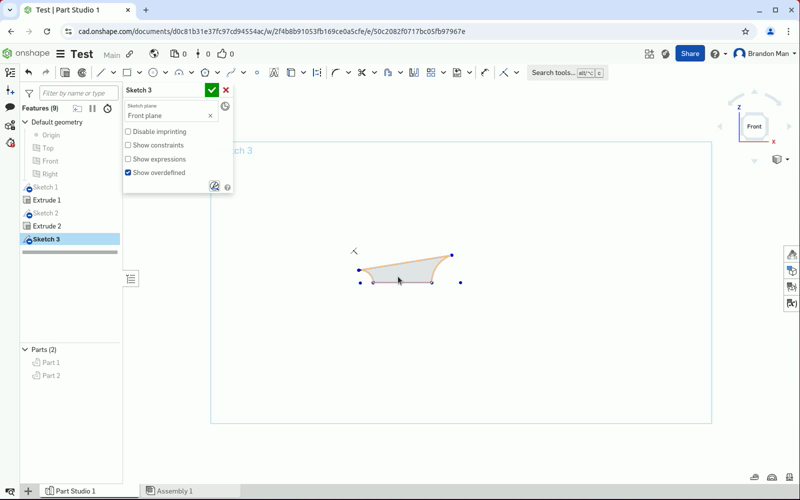
scroll(6)
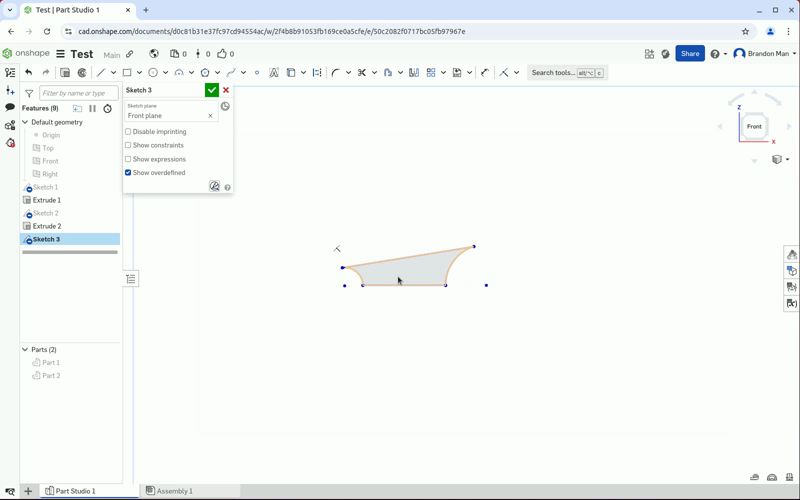
scroll(6)
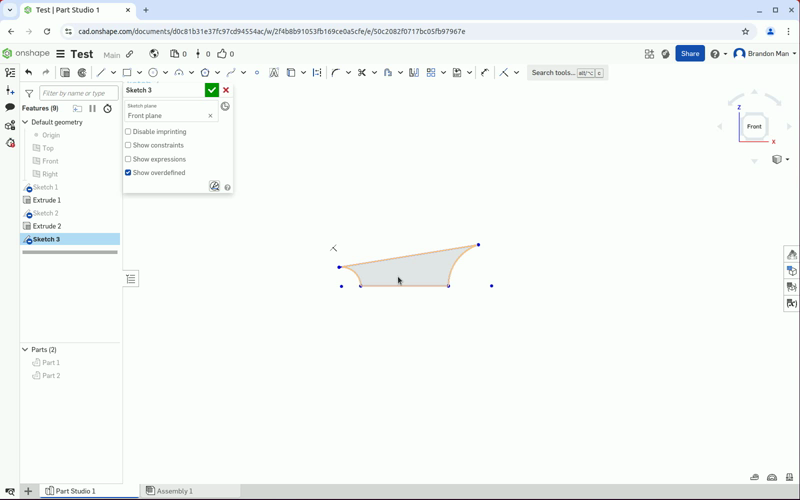
scroll(6)
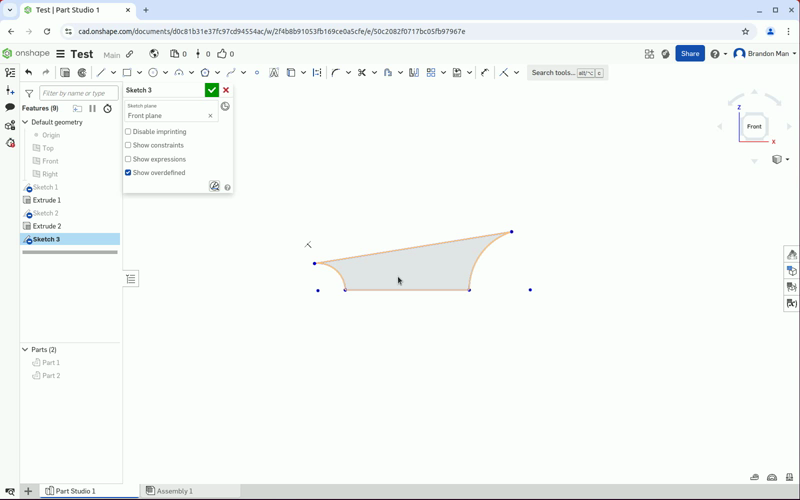
scroll(6)
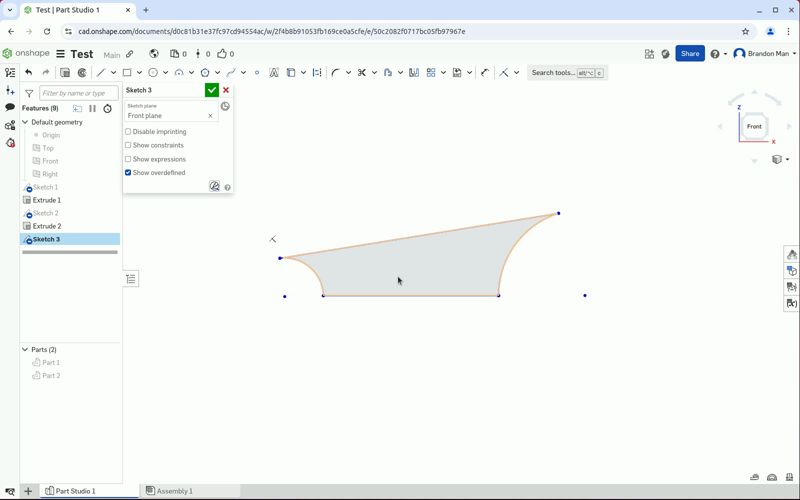
scroll(6)
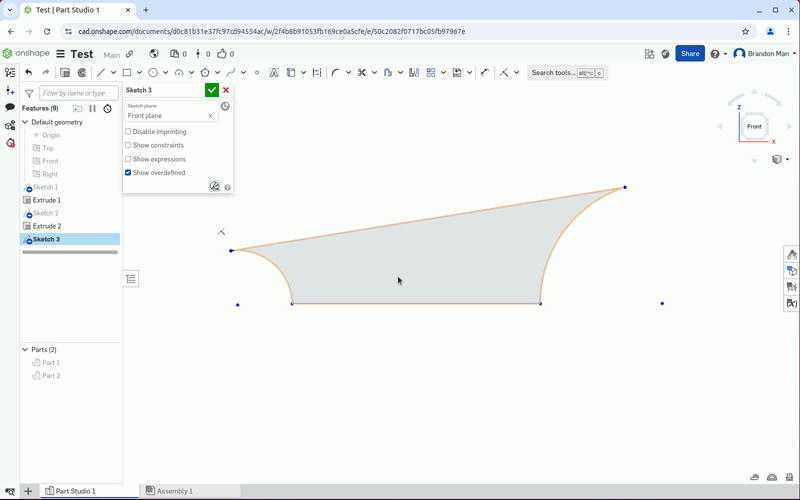
scroll(6)
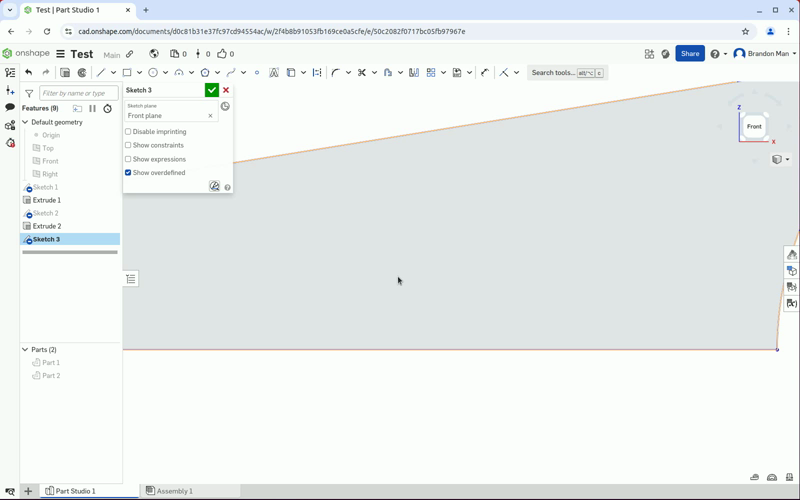
click(398, 276)
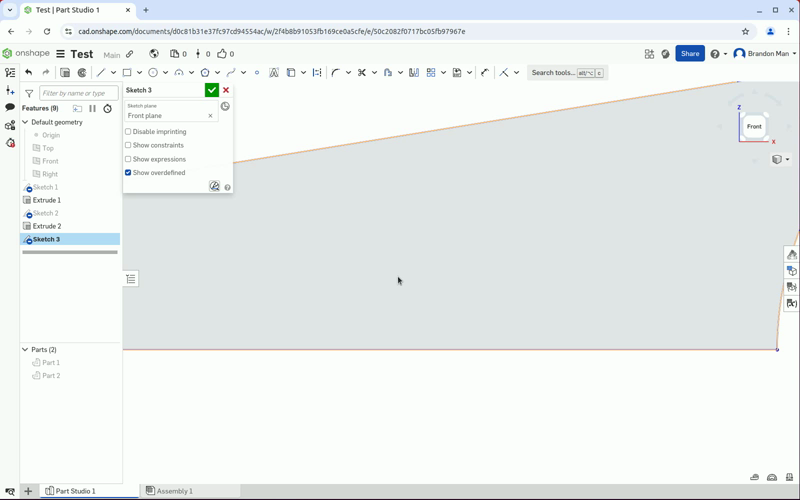
scroll(-6)
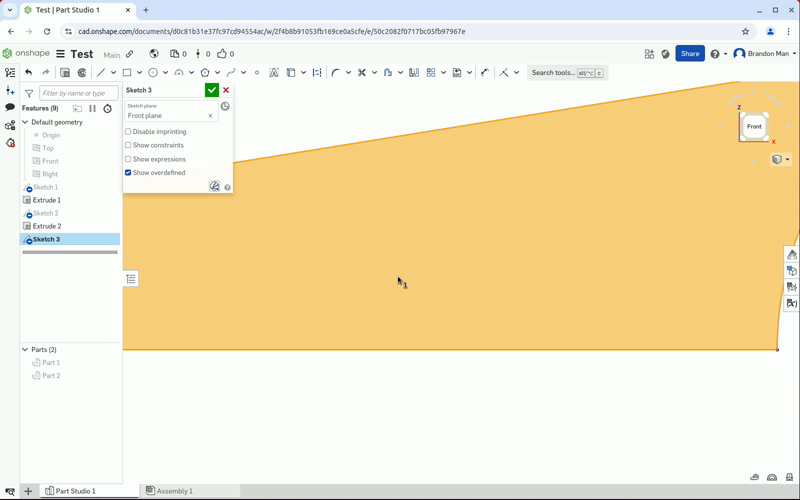
scroll(-6)
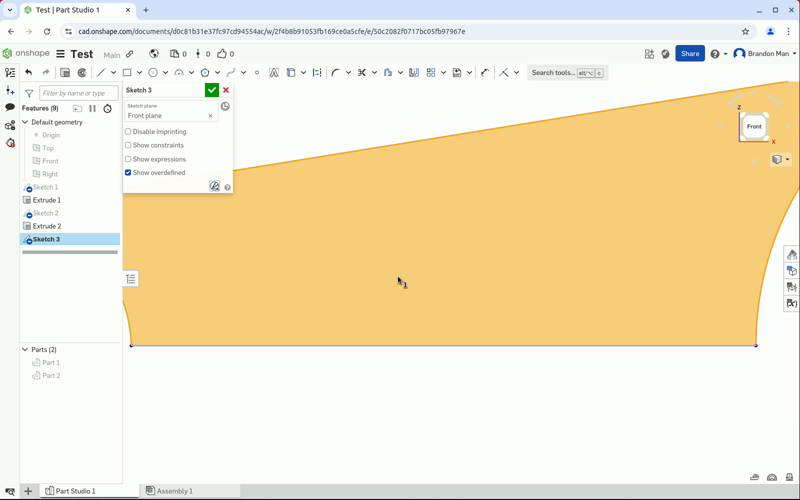
scroll(-6)
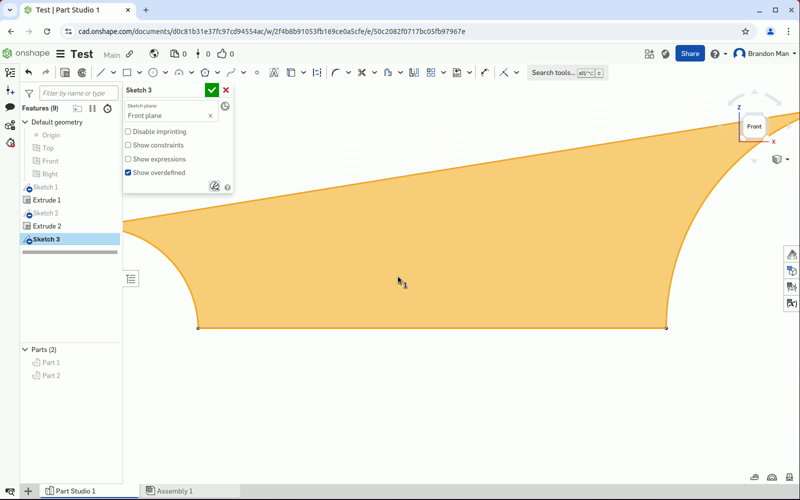
scroll(-6)
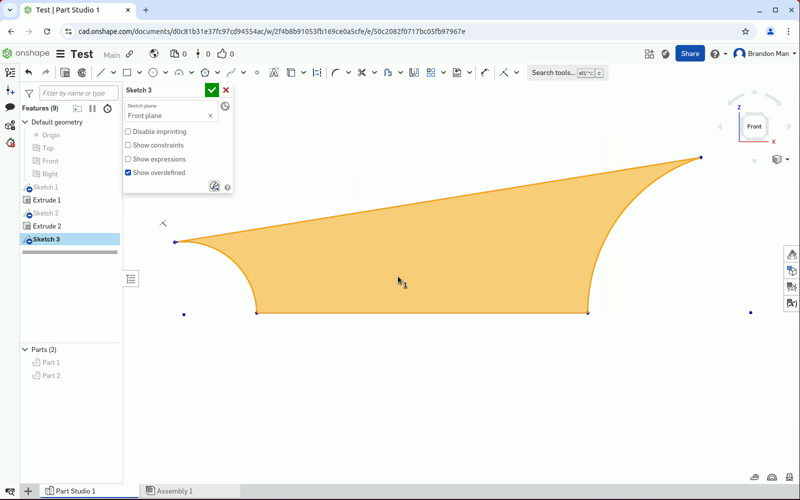
scroll(-6)
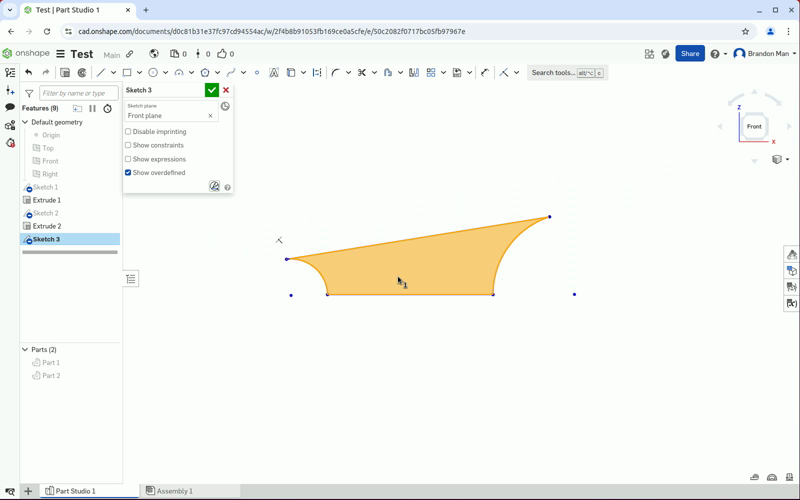
scroll(-6)
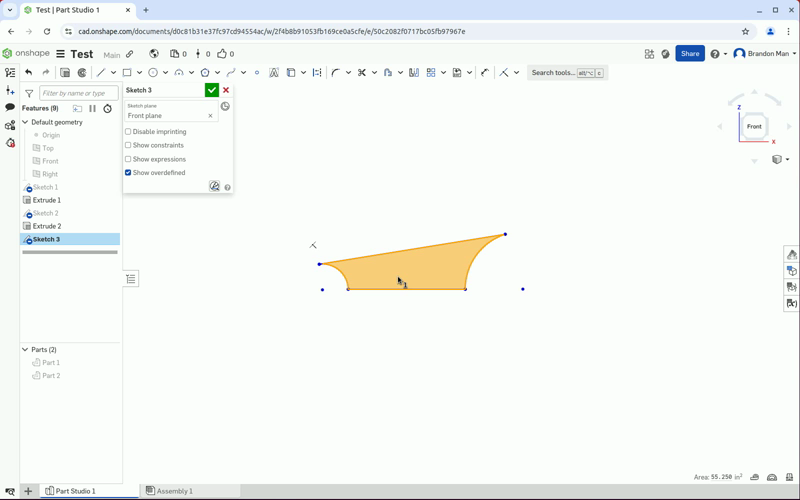
scroll(-6)
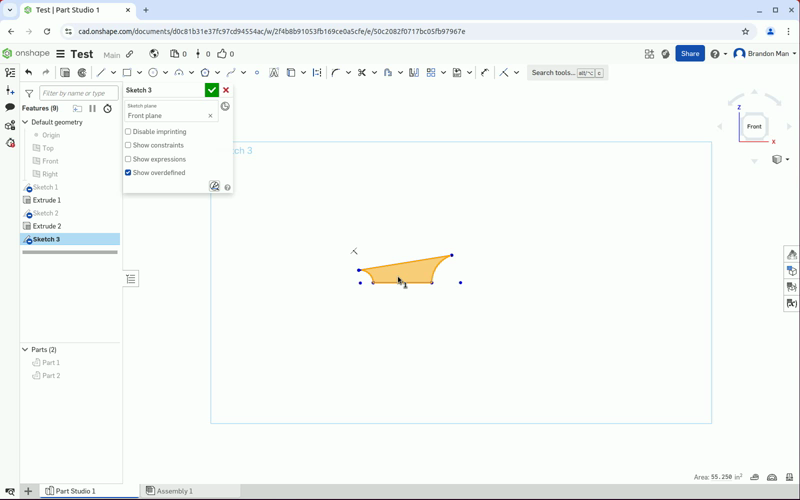
mouse_move(73, 352)
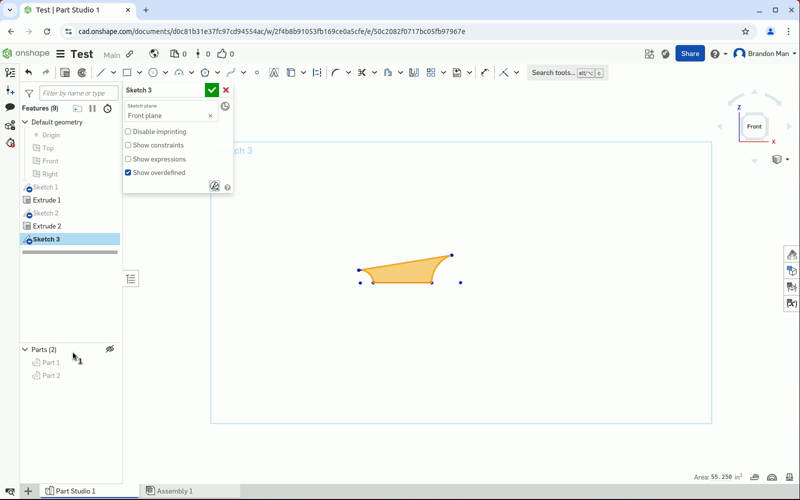
key(shift+y)
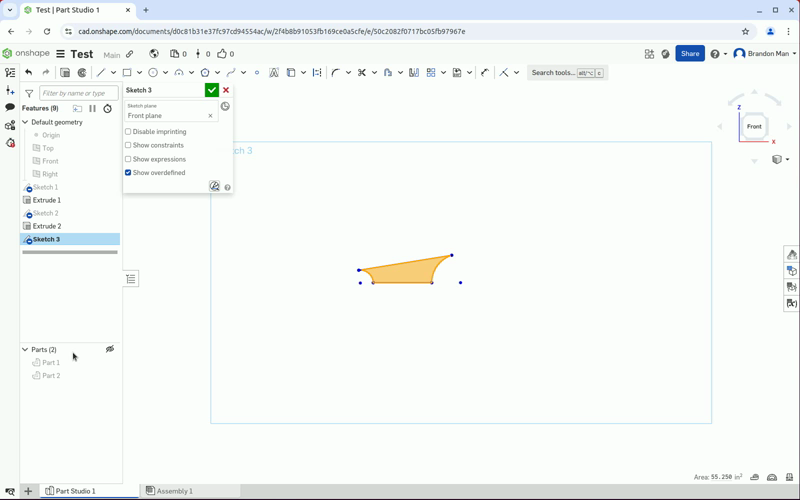
key(shift+e)
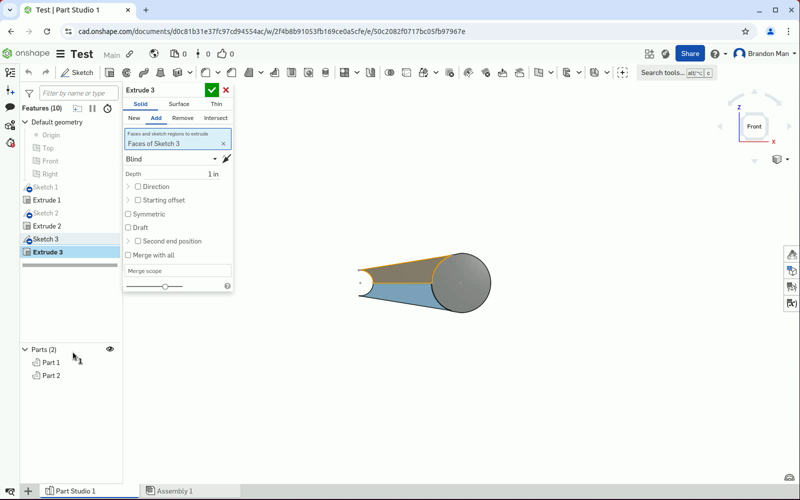
mouse_move(143, 106)
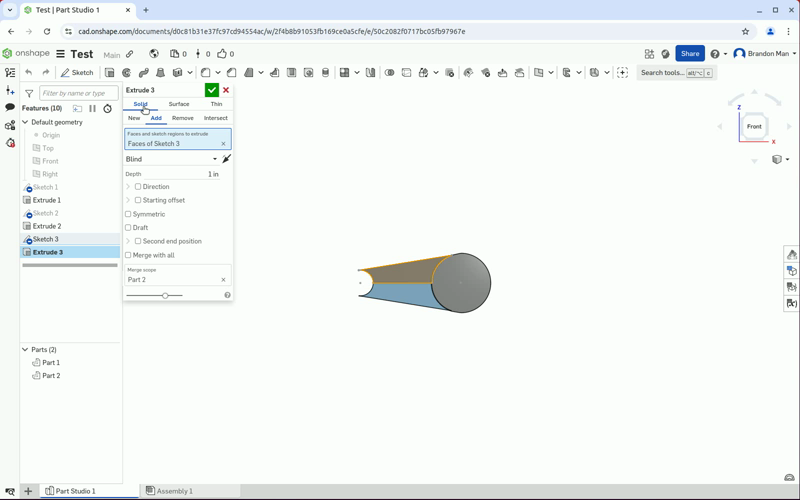
click(143, 106)
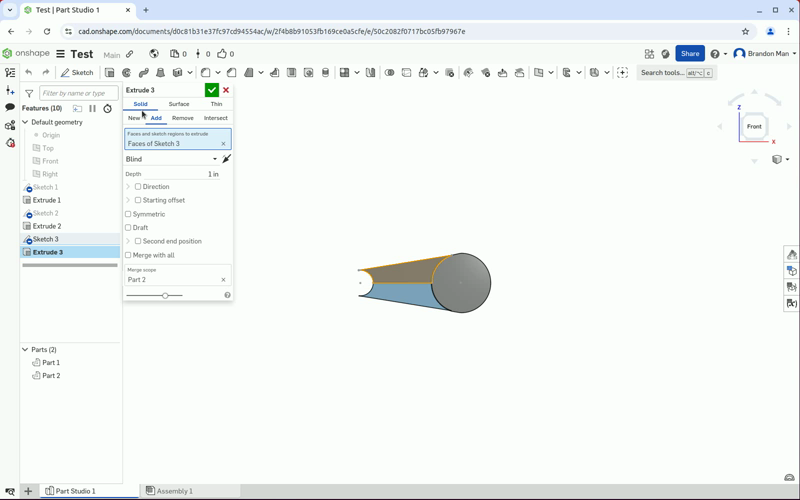
mouse_move(137, 120)
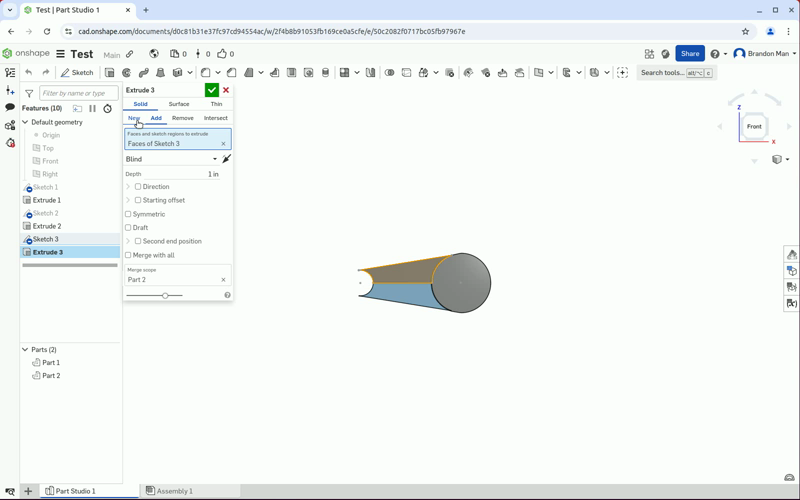
click(137, 120)
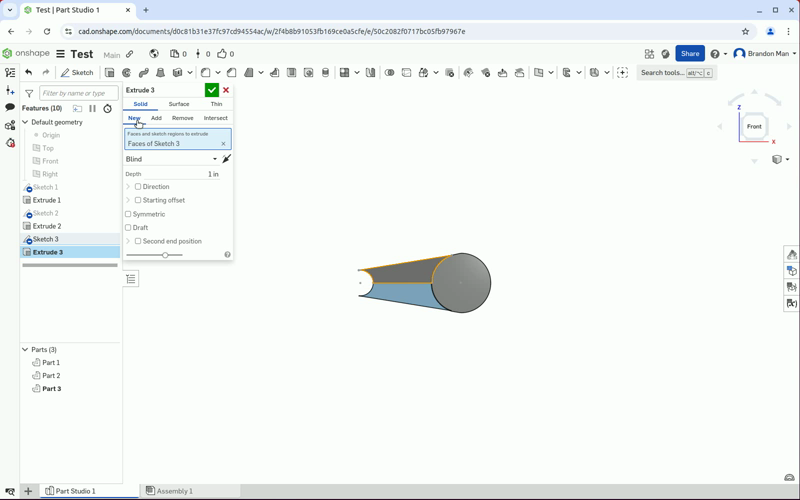
key(tab, 4)
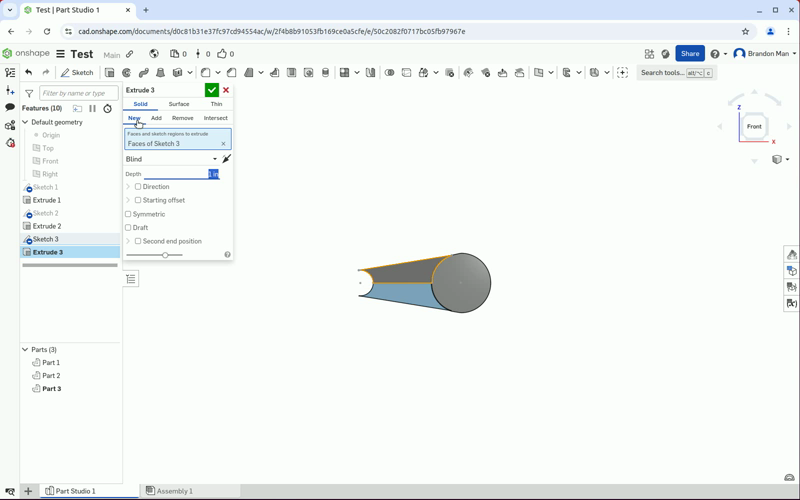
text(-0.482)
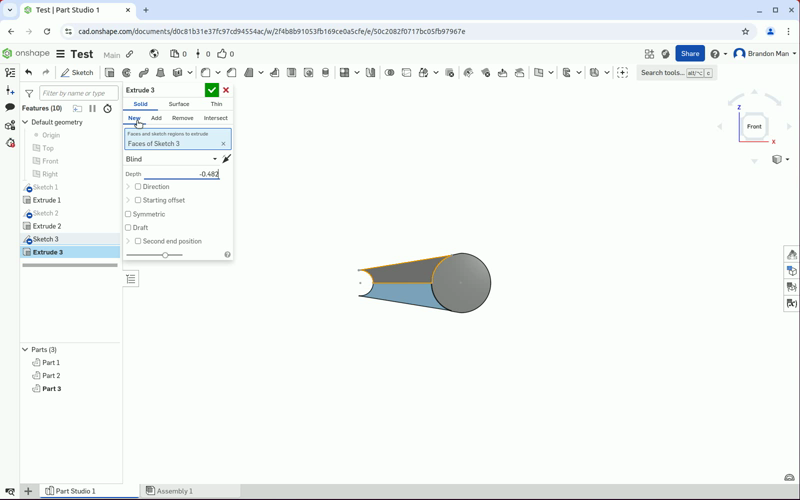
key(tab, 3)
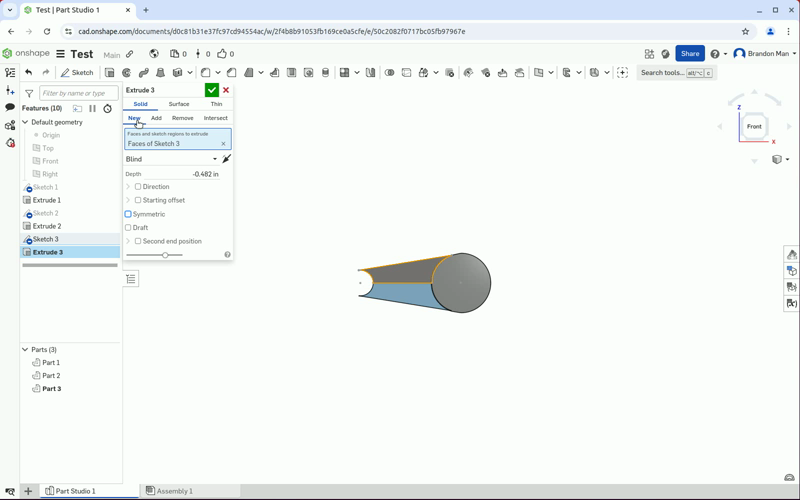
key(space)
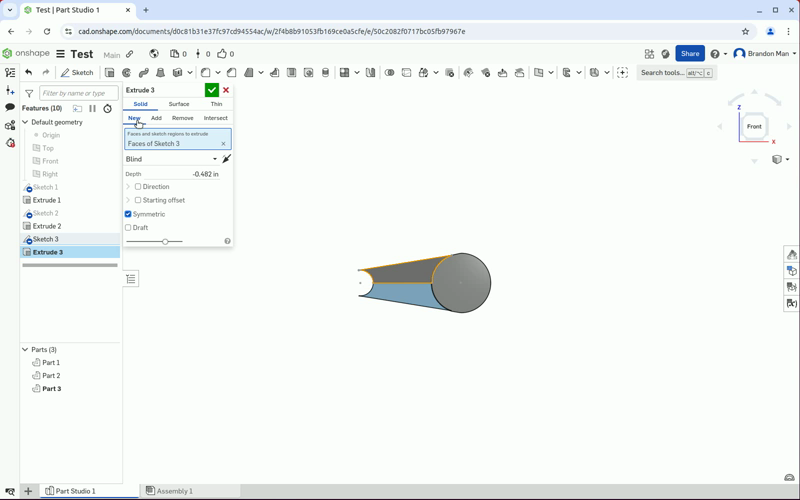
key(enter)
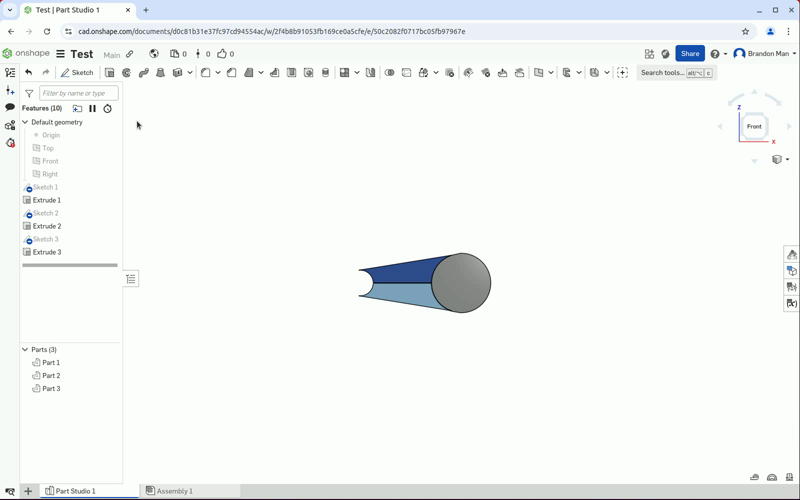
key(shift+h)
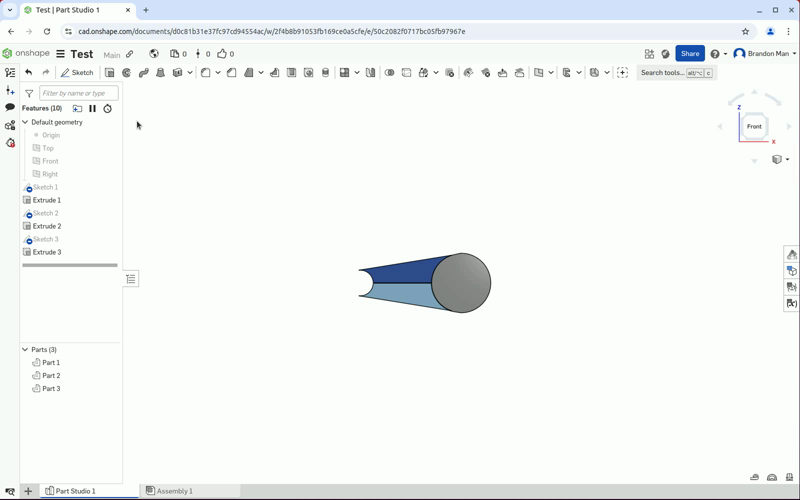
key(shift+h)
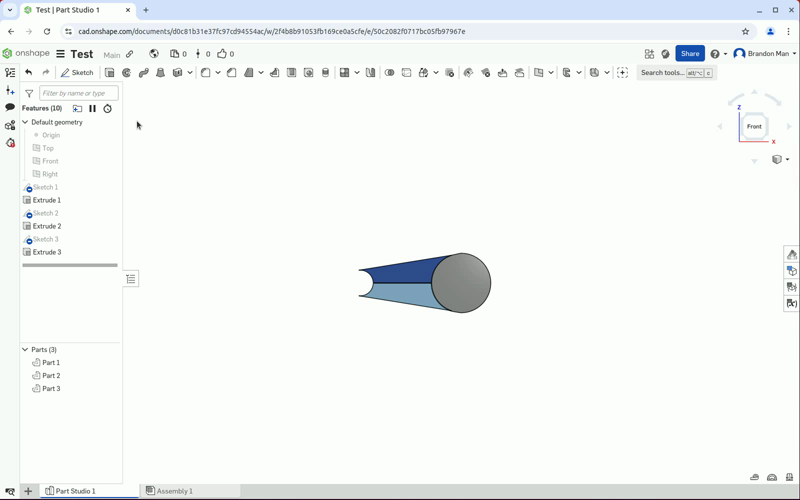
mouse_move(73, 189)
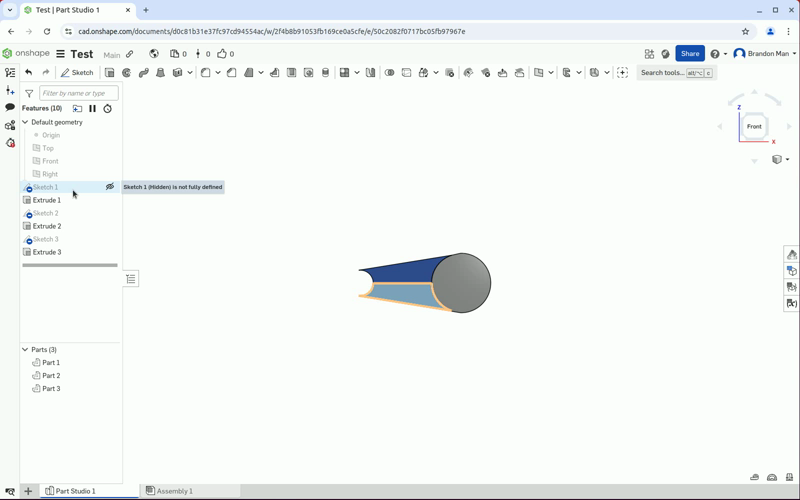
click(73, 189)
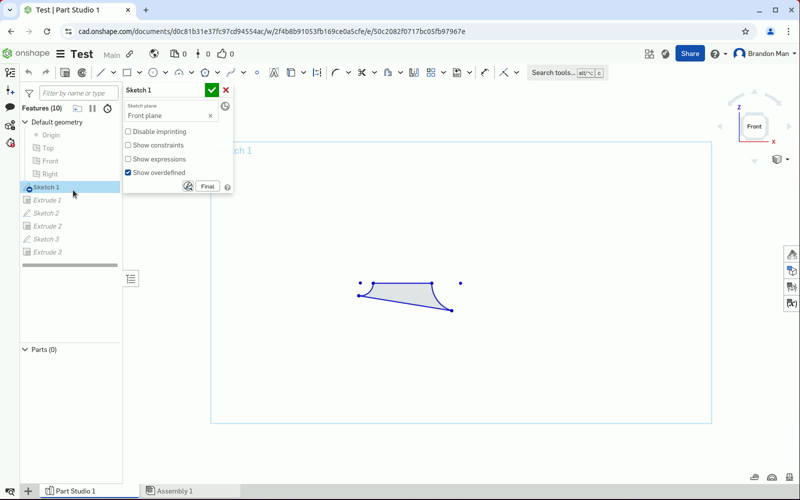
mouse_move(229, 92)
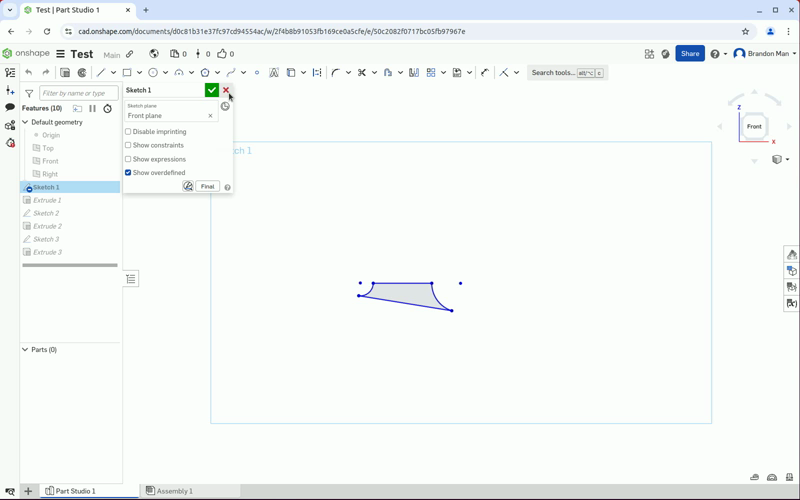
click(229, 92)
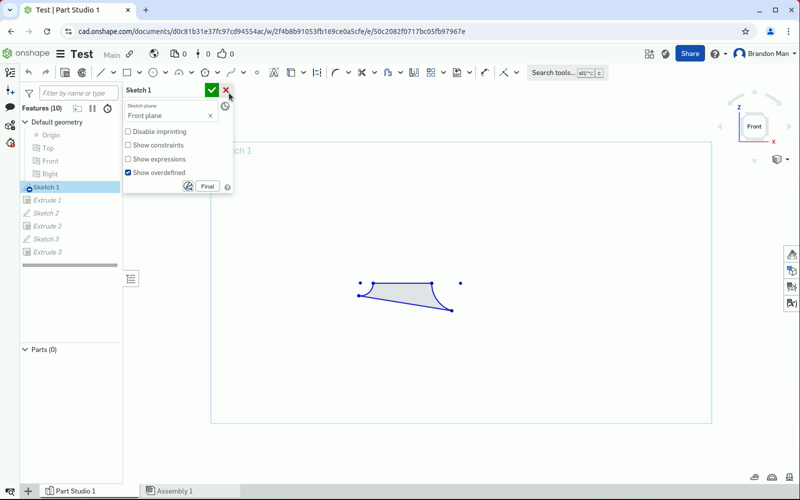
key(shift+s)
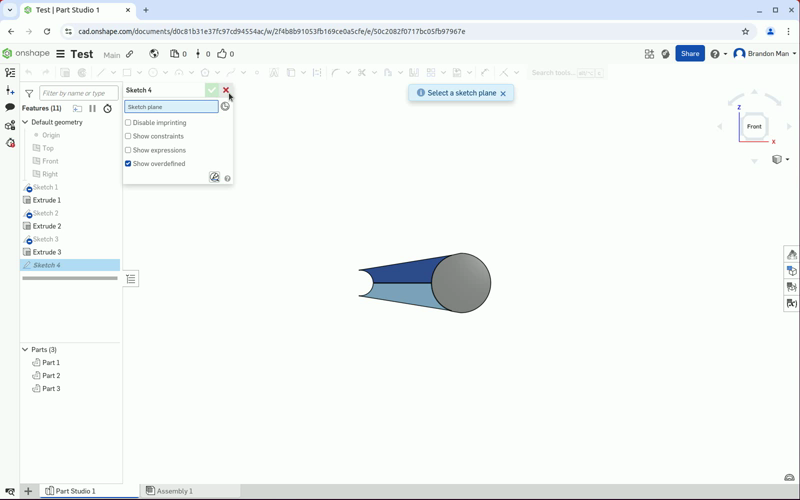
mouse_move(73, 163)
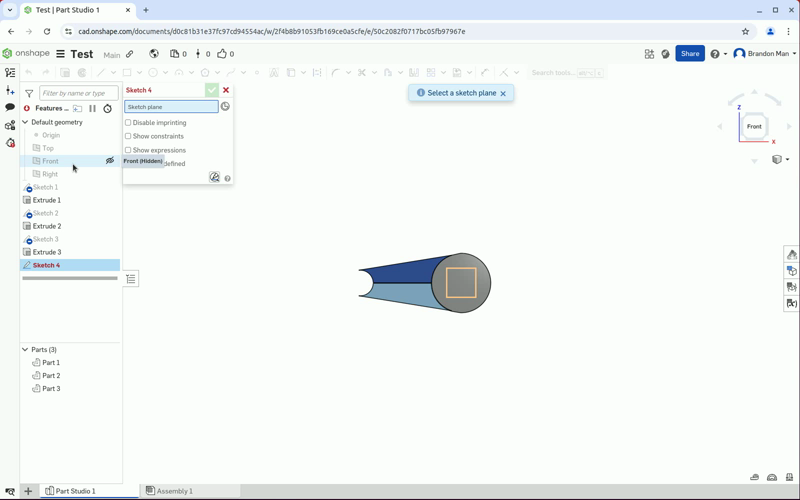
click(73, 163)
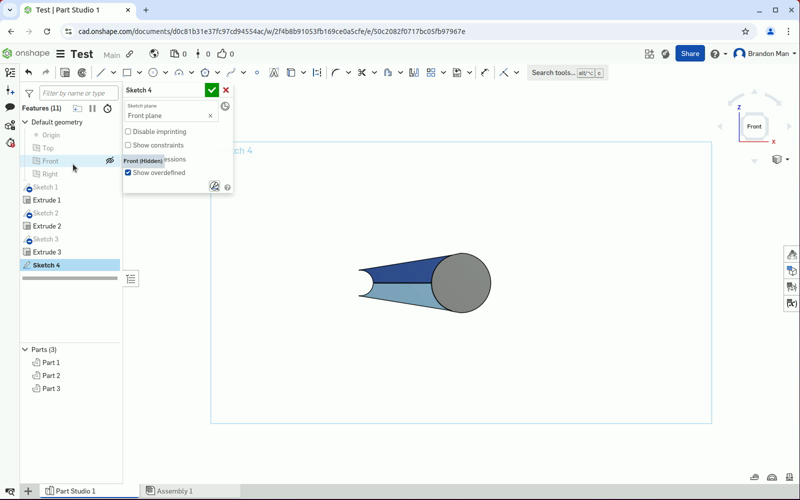
mouse_move(73, 352)
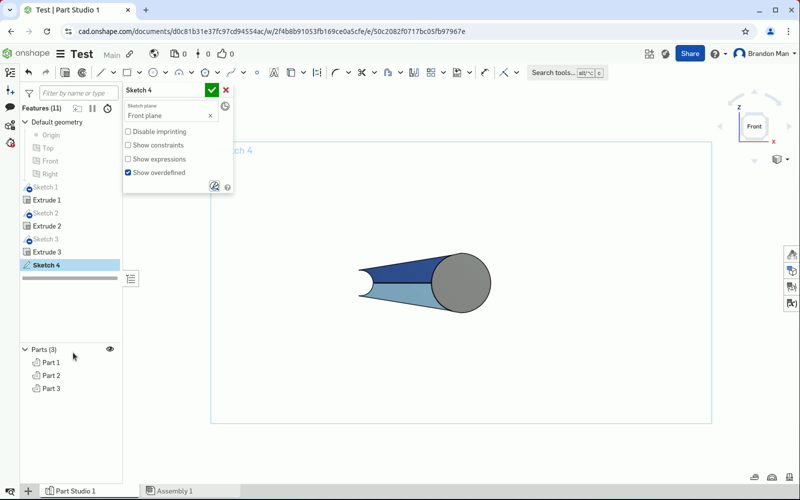
key(y)
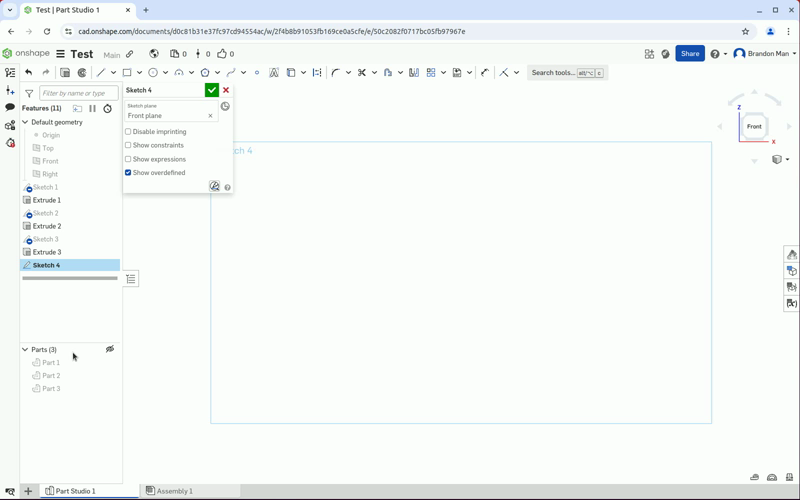
key(a)
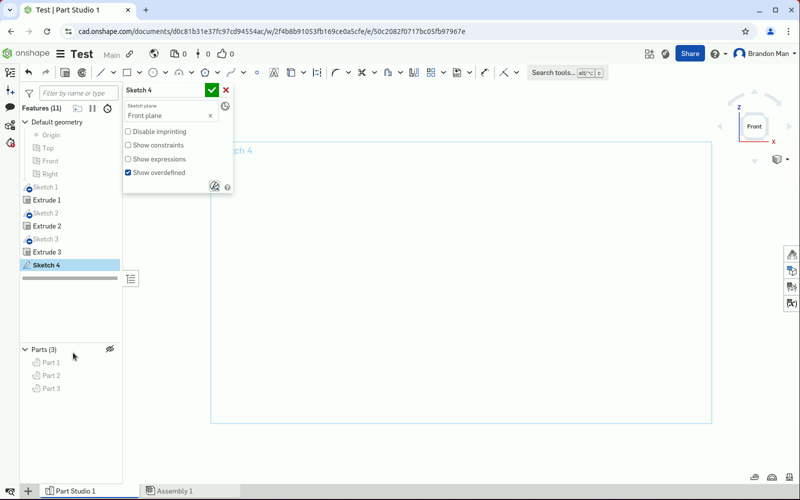
key_down(shift)
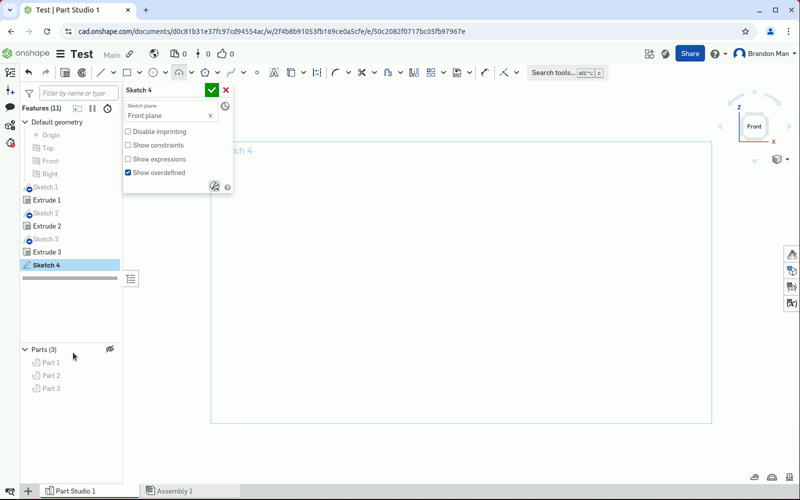
mouse_move(348, 282)
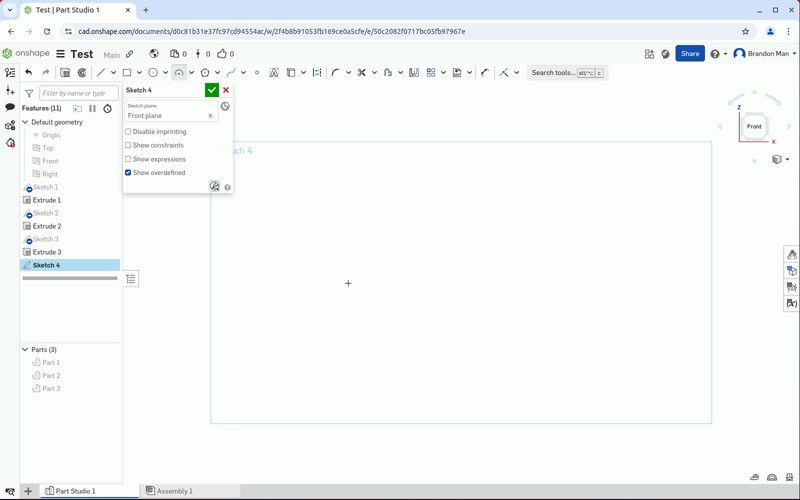
click(348, 282)
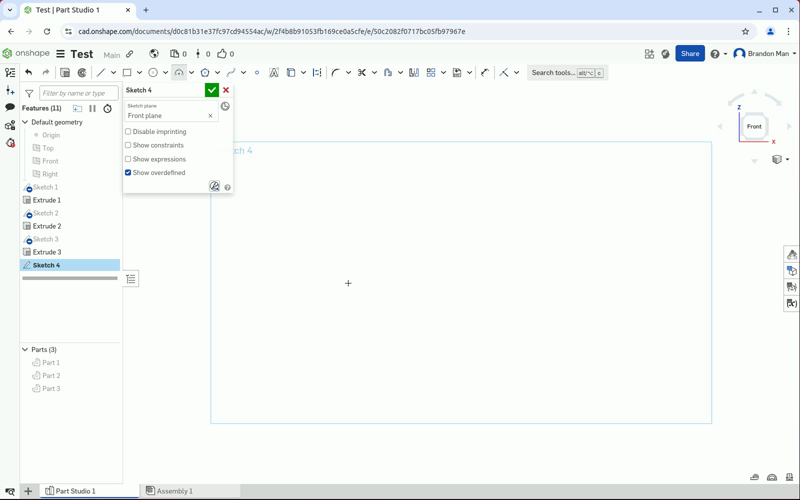
key_up(shift)
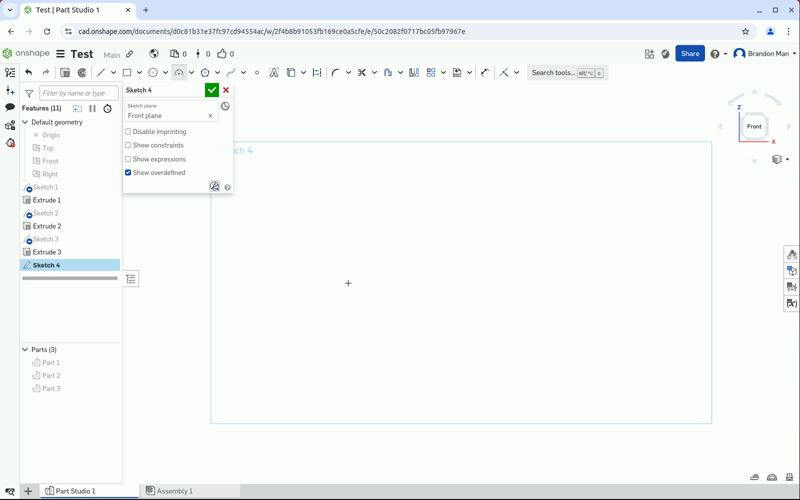
key_down(shift)
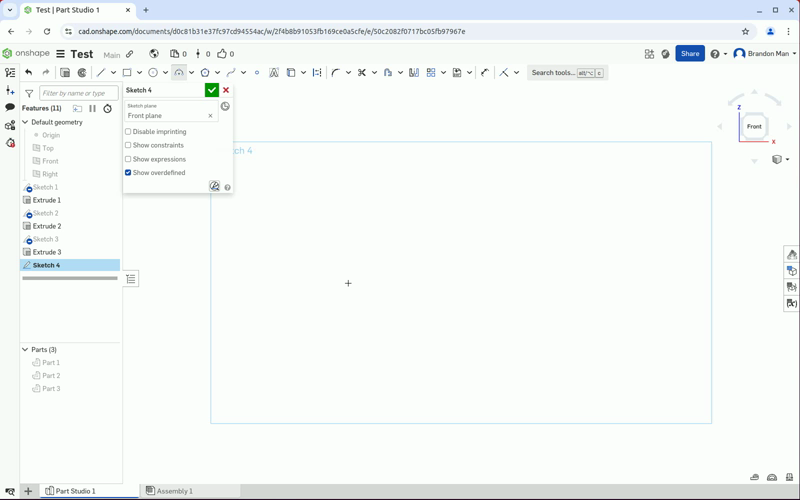
mouse_move(374, 282)
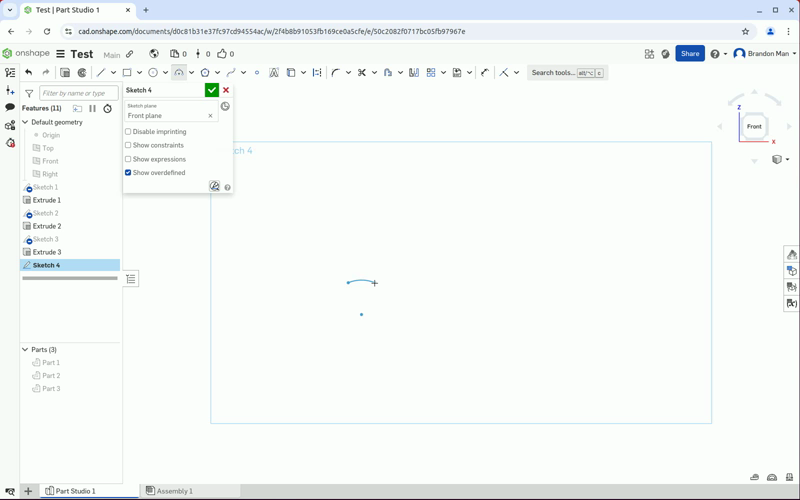
click(374, 282)
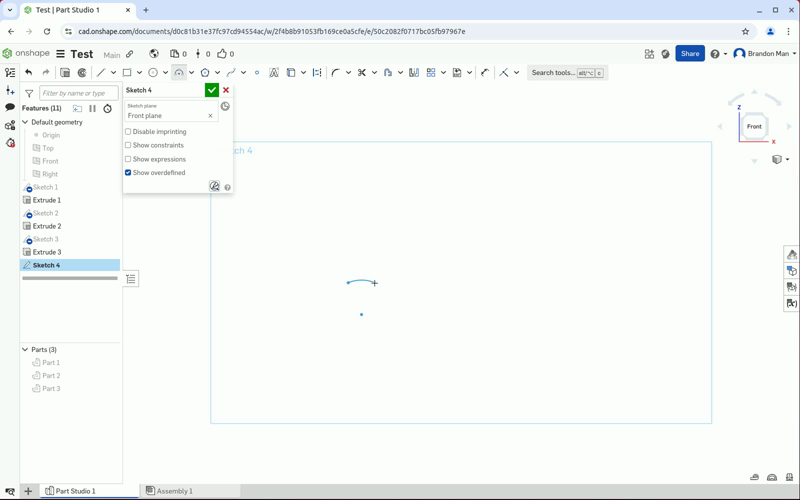
mouse_move(361, 296)
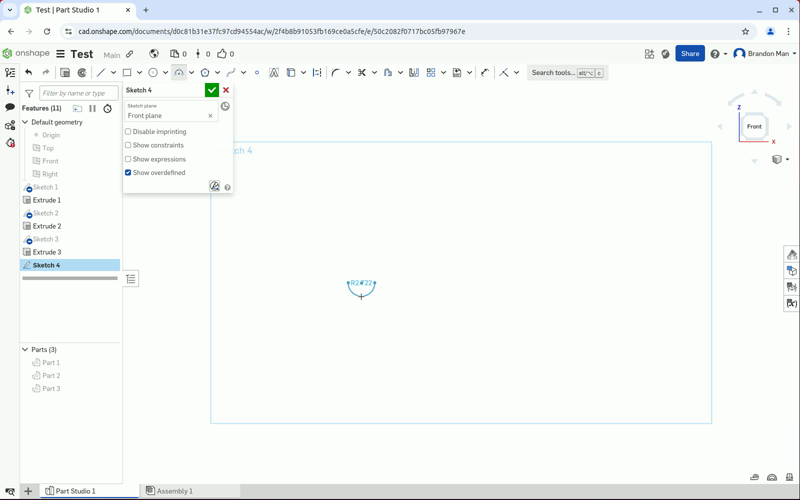
click(361, 296)
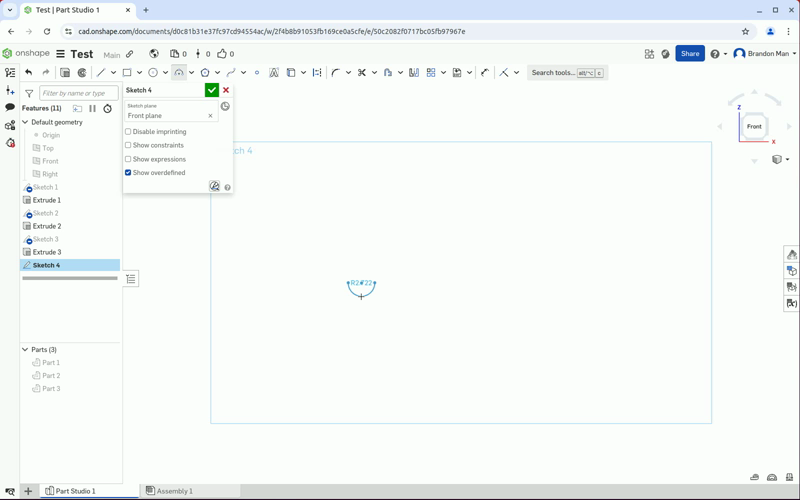
key_up(shift)
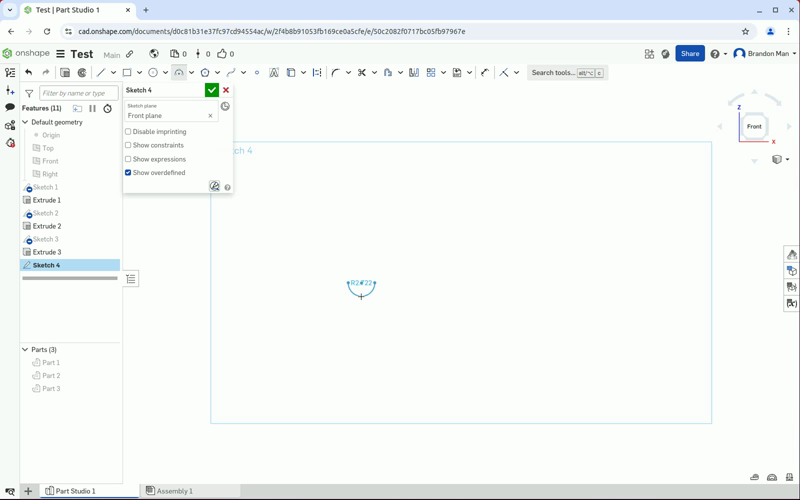
key(esc)
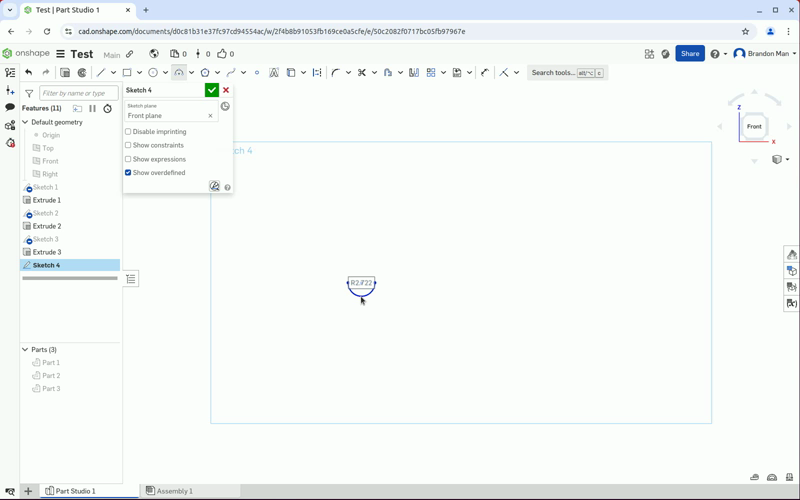
key(l)
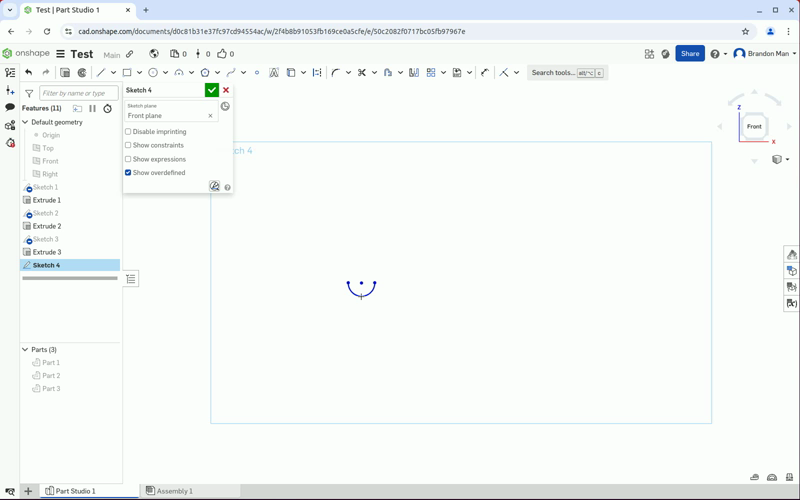
mouse_move(374, 282)
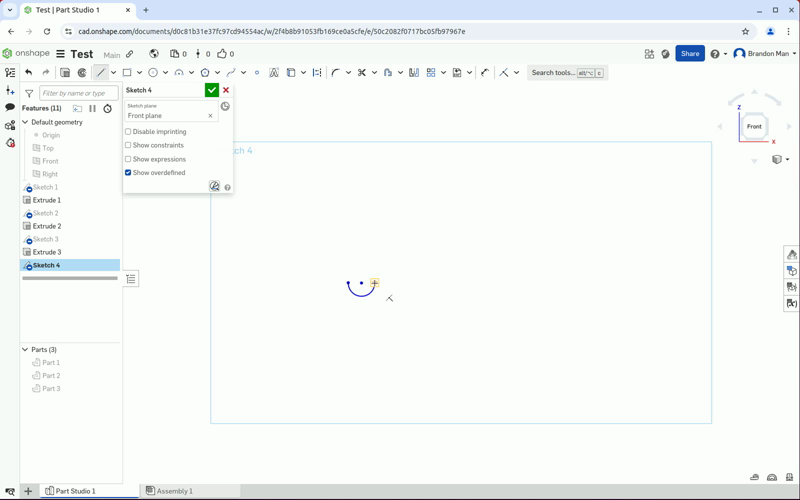
click(374, 282)
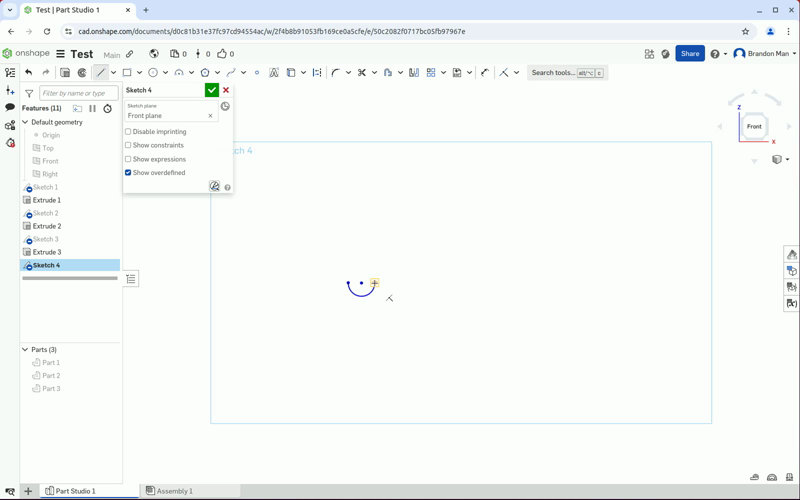
mouse_move(404, 282)
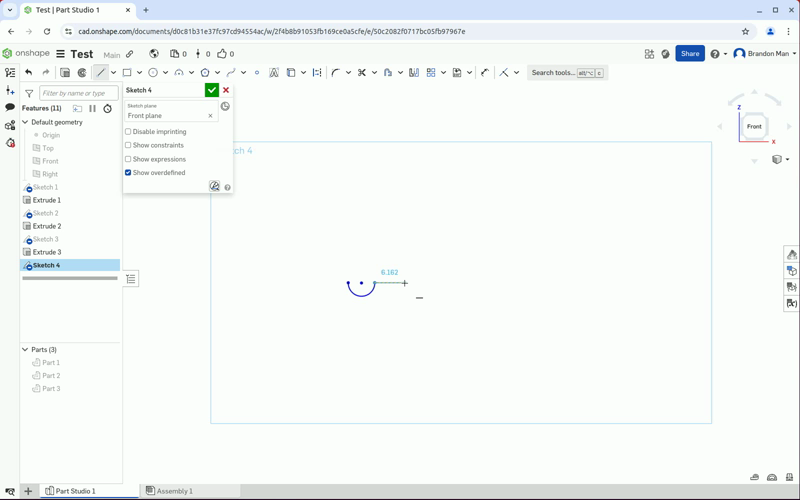
key_down(shift)
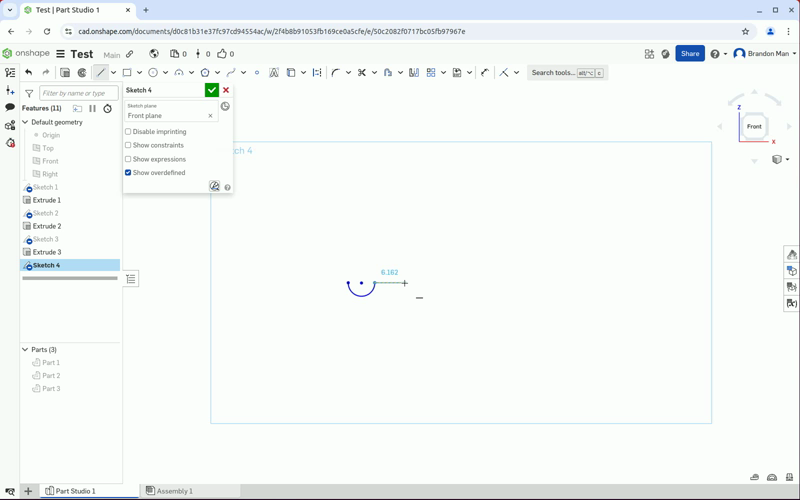
mouse_move(348, 282)
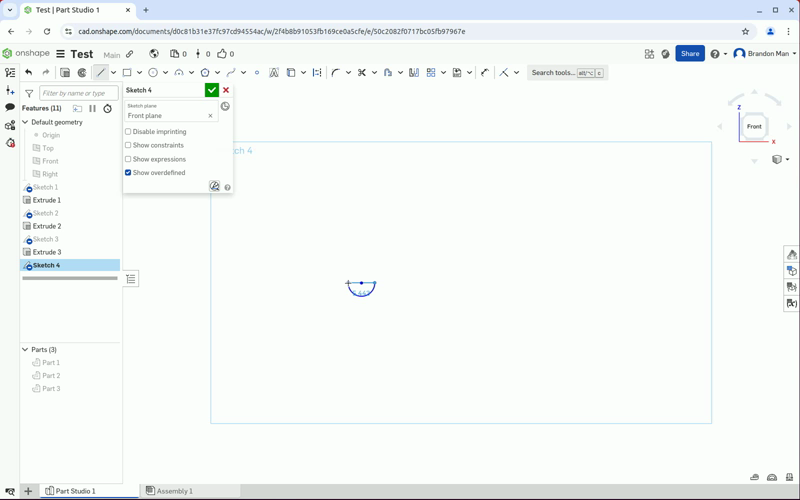
key_up(shift)
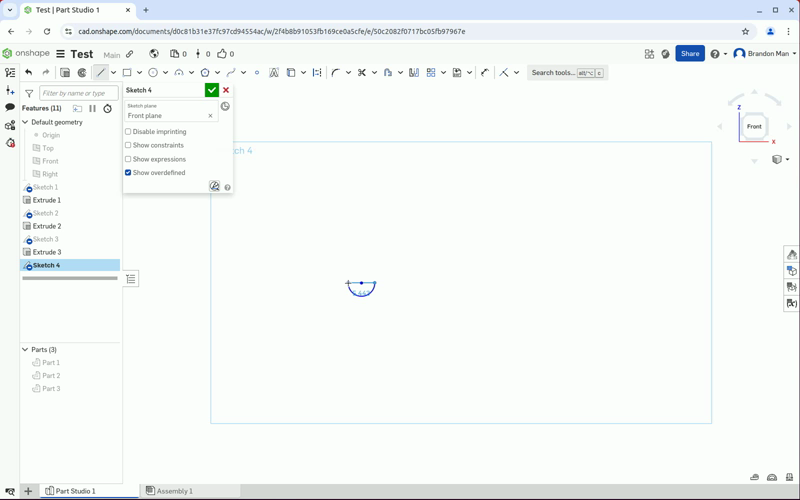
click(348, 282)
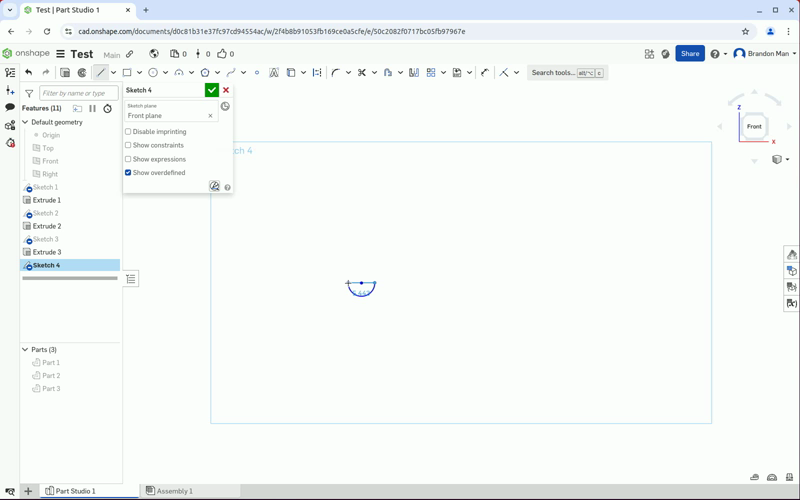
key(esc)
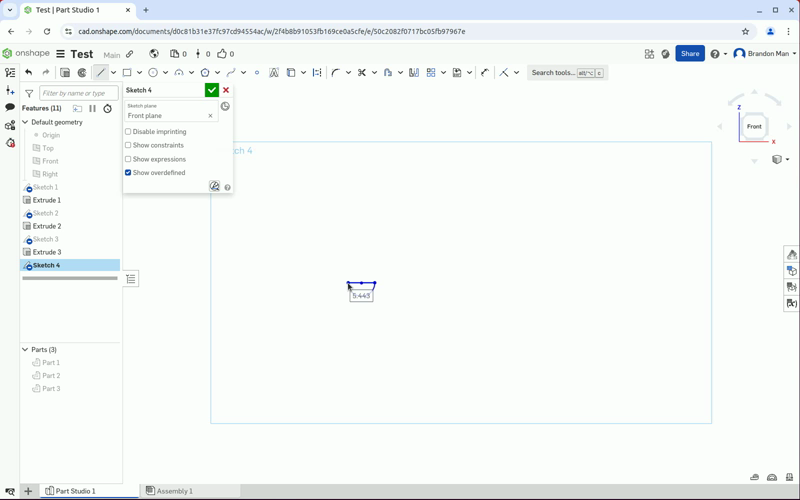
mouse_move(354, 292)
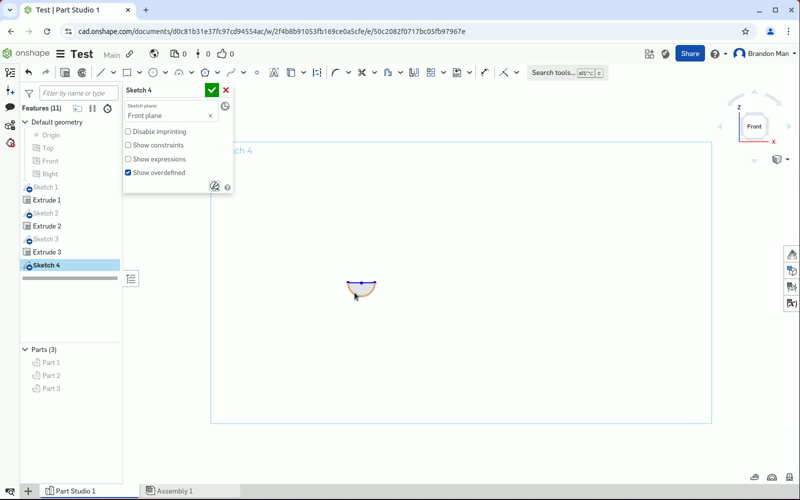
scroll(6)
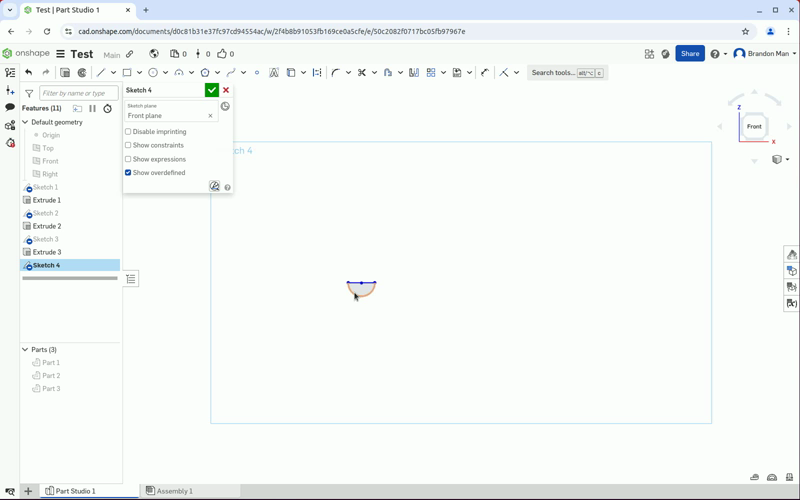
scroll(6)
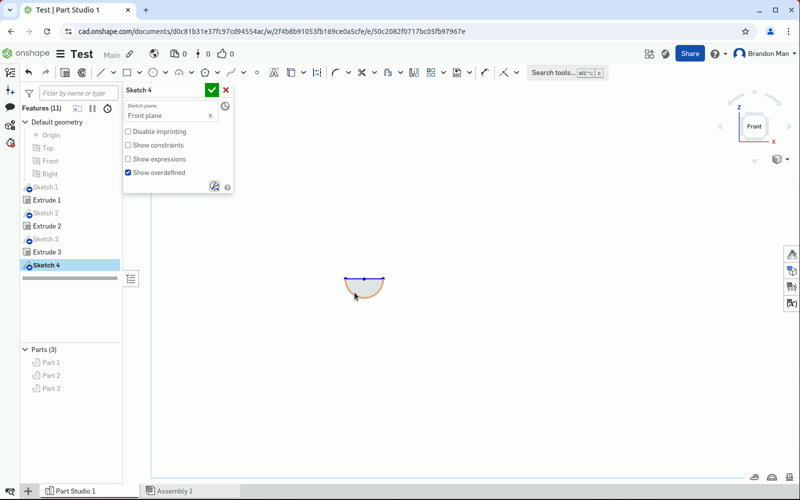
scroll(6)
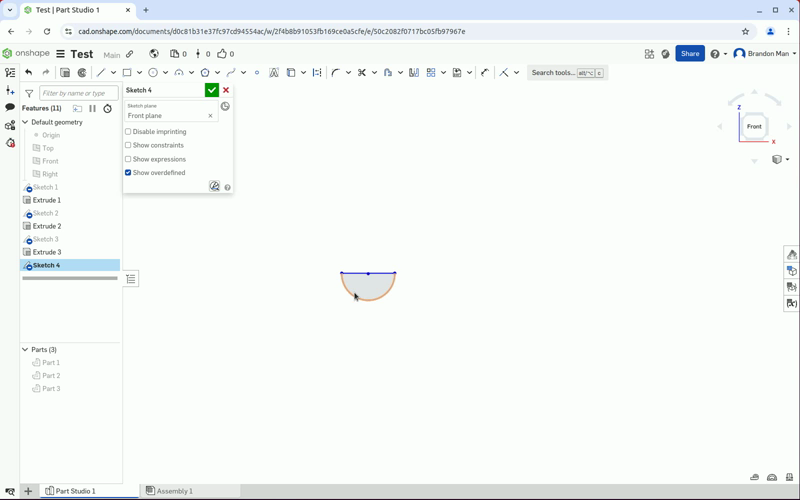
scroll(6)
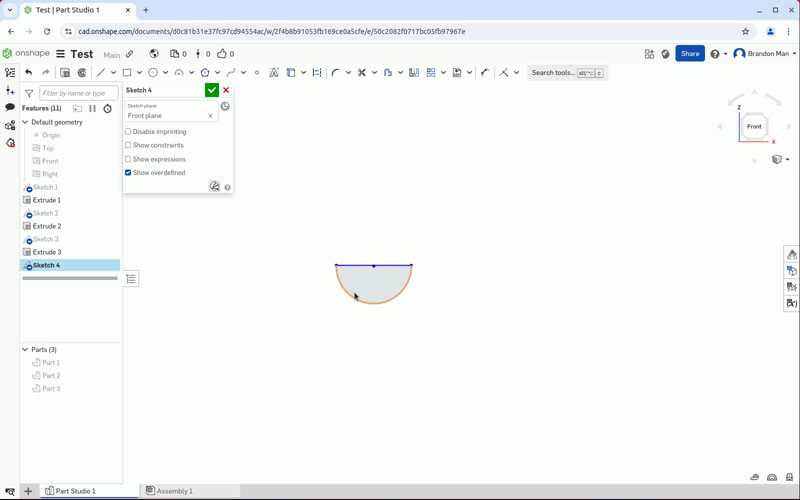
scroll(6)
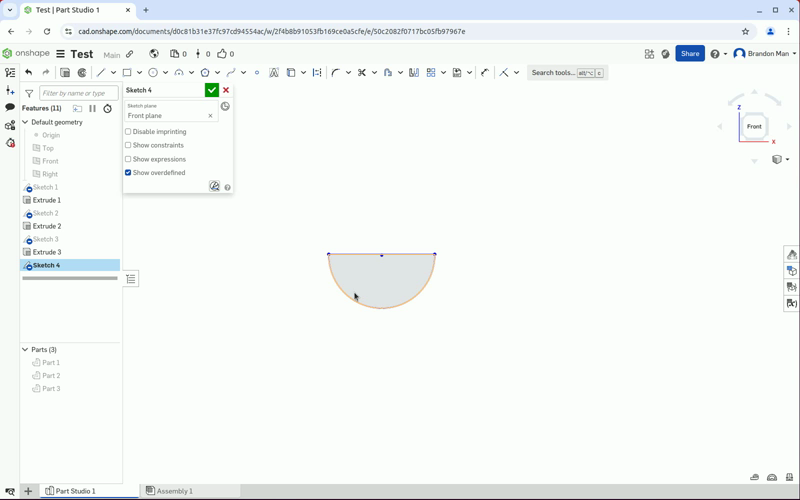
scroll(6)
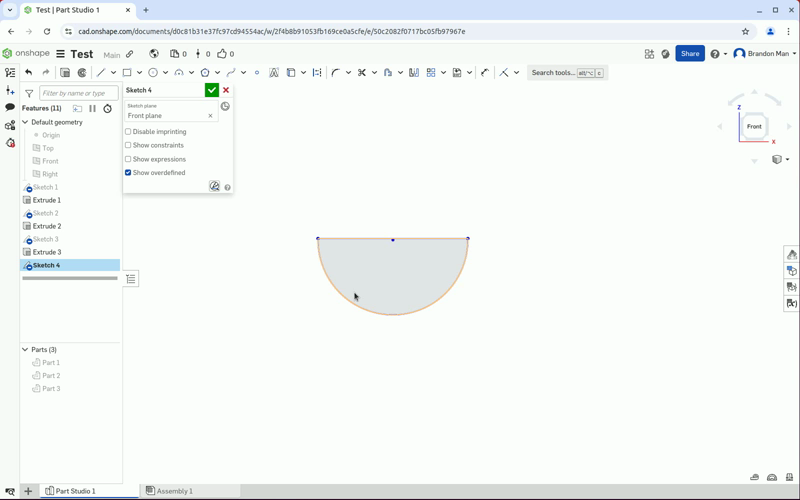
scroll(6)
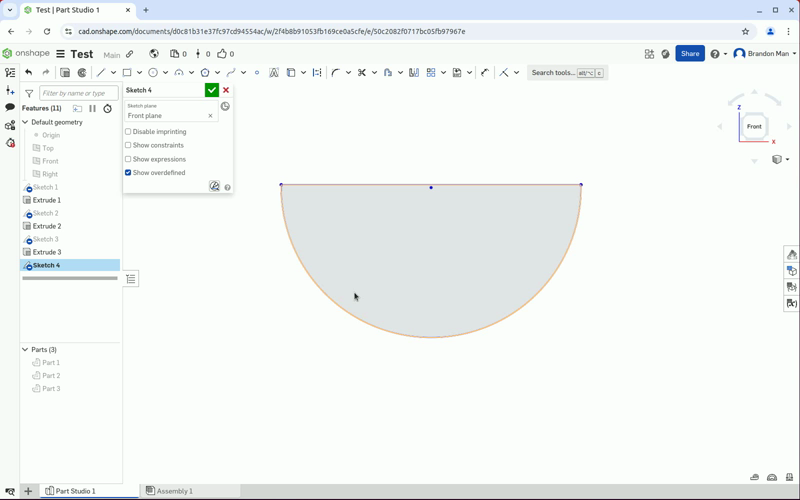
click(354, 292)
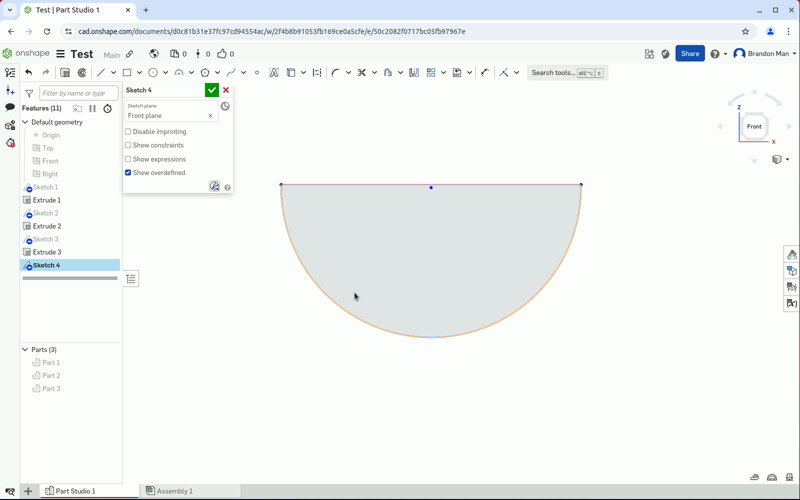
scroll(-6)
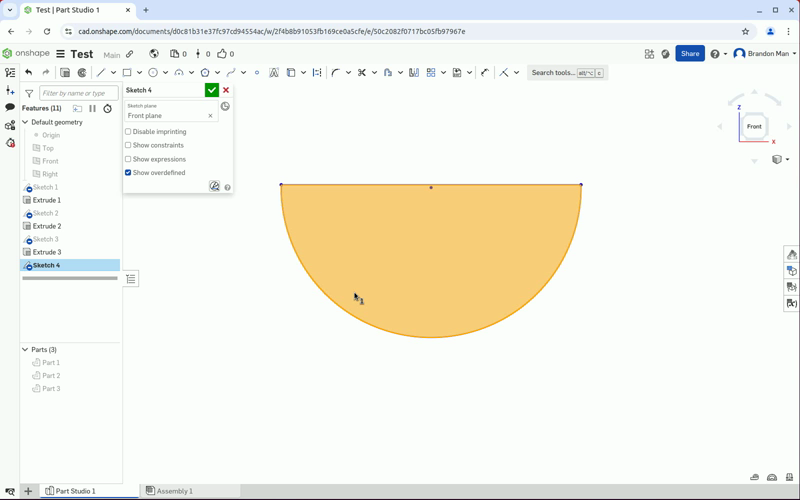
scroll(-6)
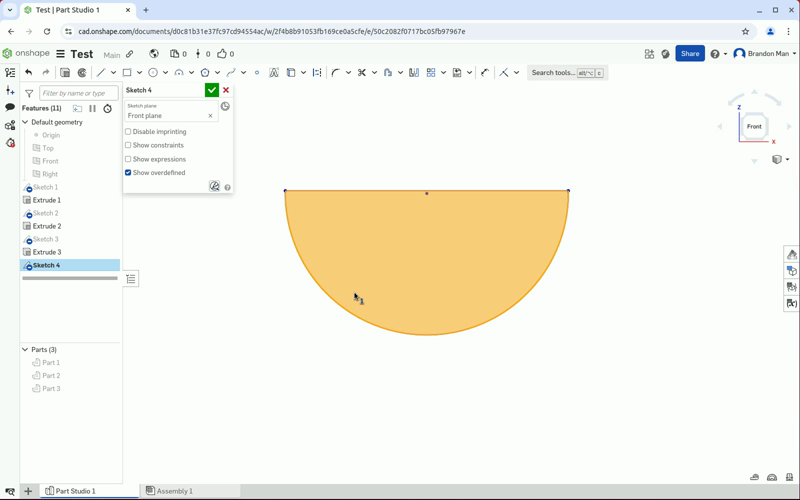
scroll(-6)
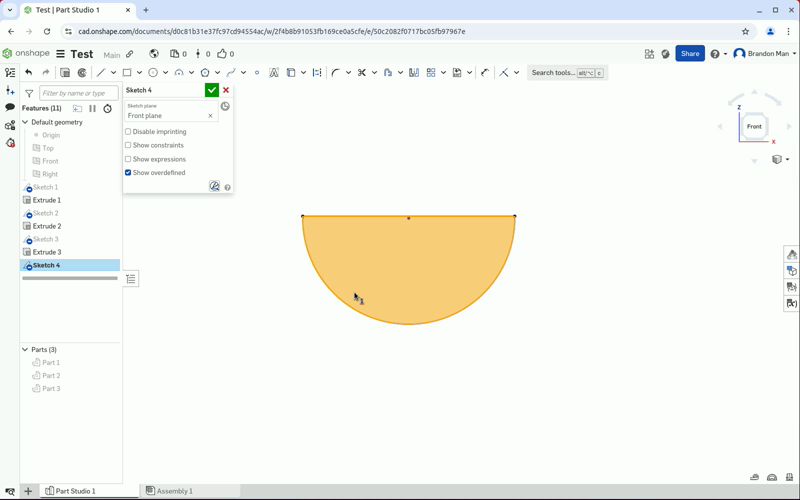
scroll(-6)
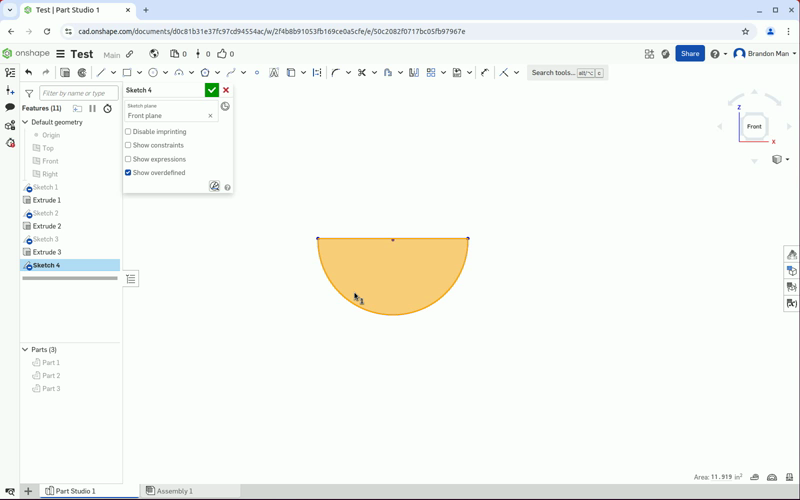
scroll(-6)
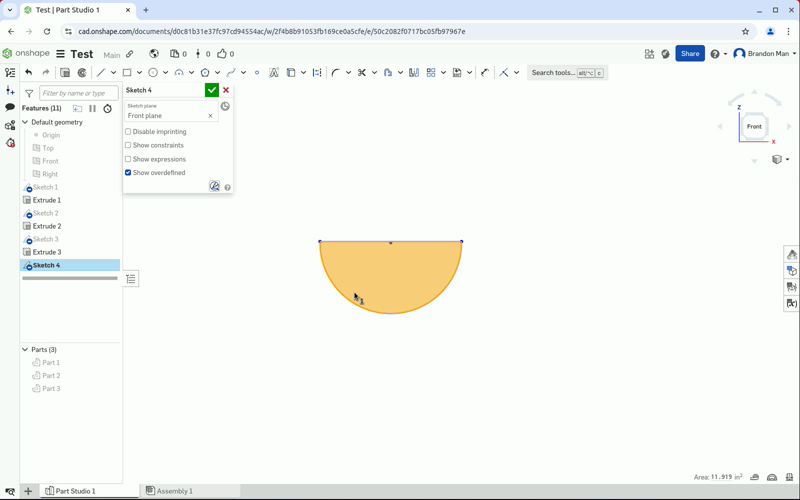
scroll(-6)
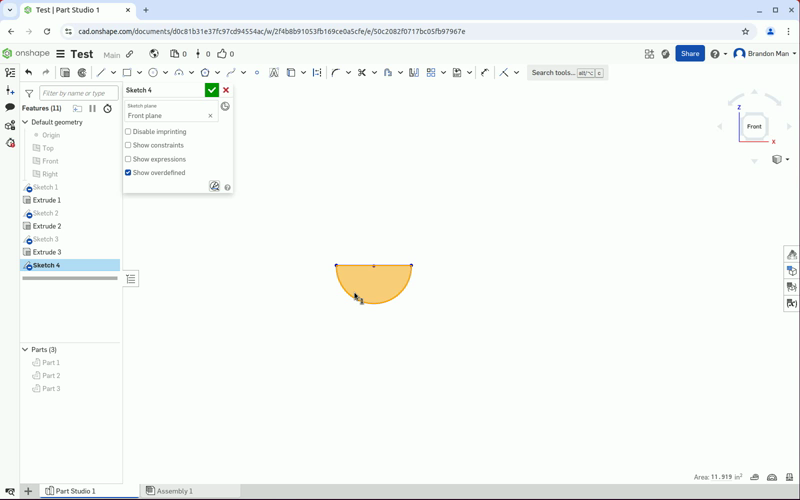
scroll(-6)
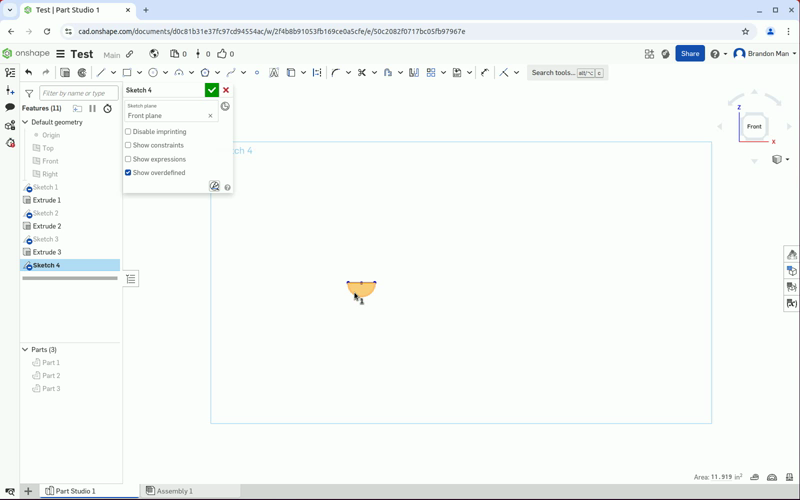
mouse_move(73, 352)
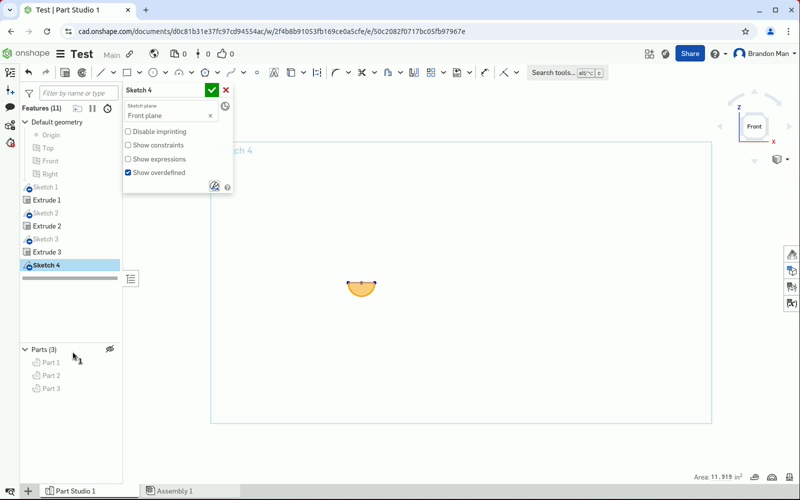
key(shift+y)
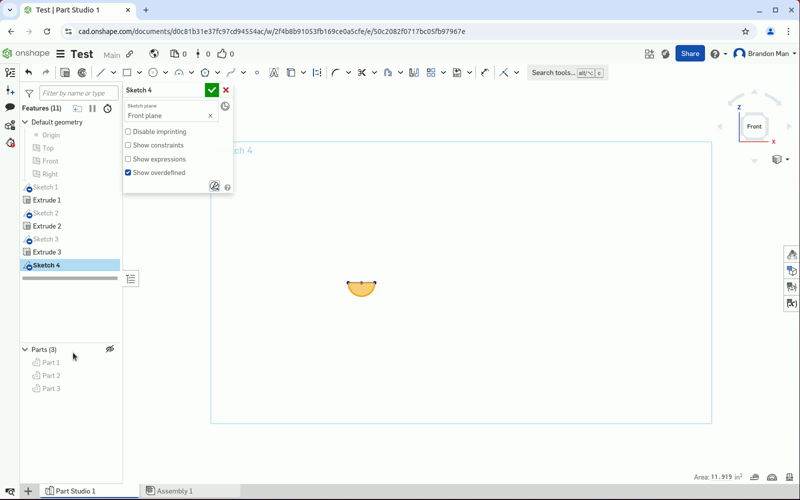
key(shift+e)
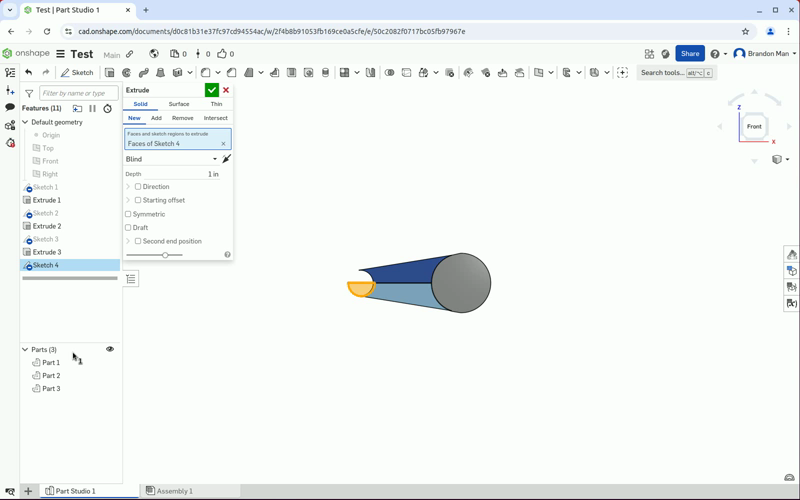
mouse_move(143, 106)
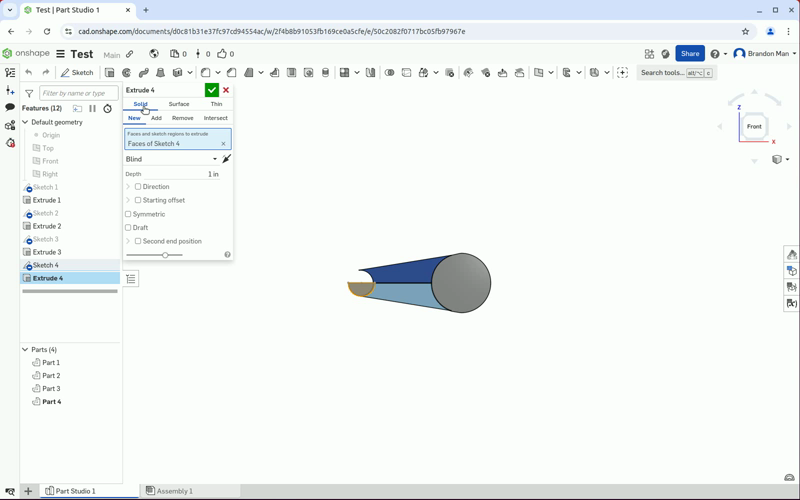
click(143, 106)
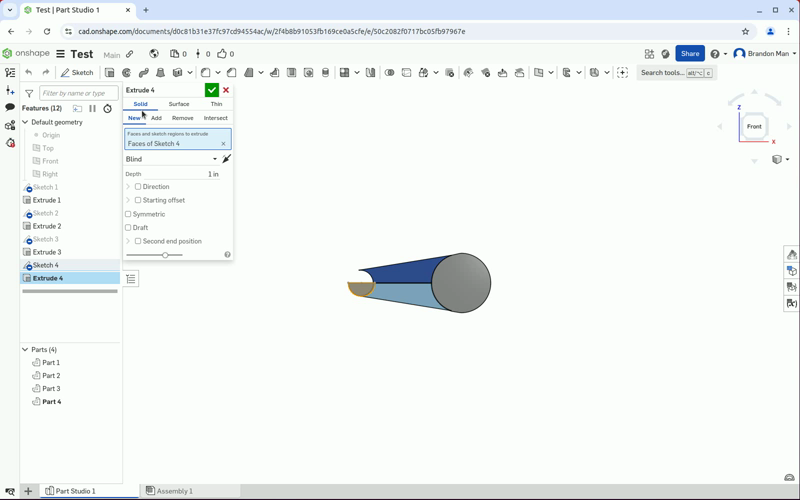
mouse_move(137, 120)
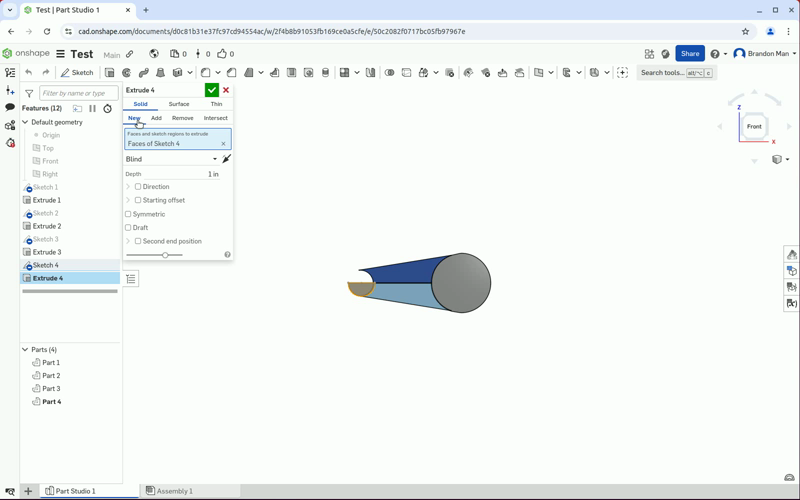
click(137, 120)
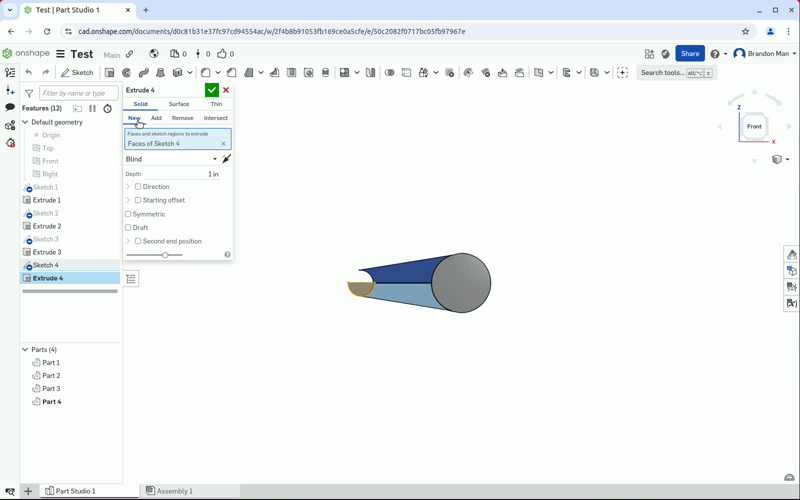
key(tab, 4)
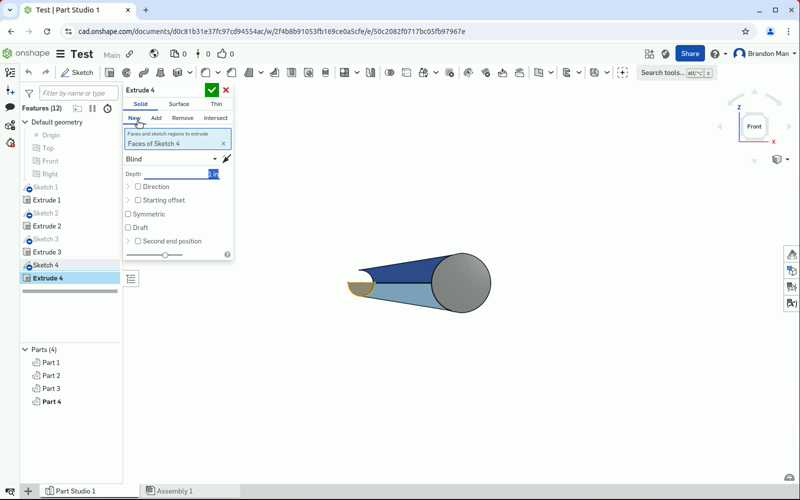
text(-0.482)
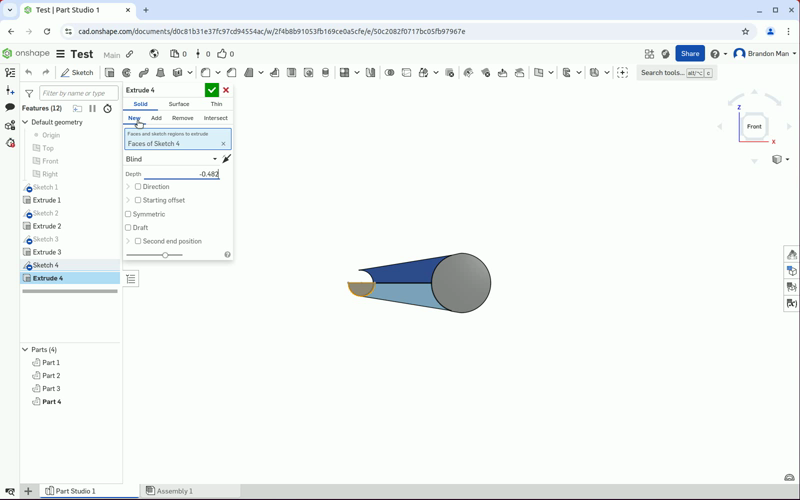
key(tab, 3)
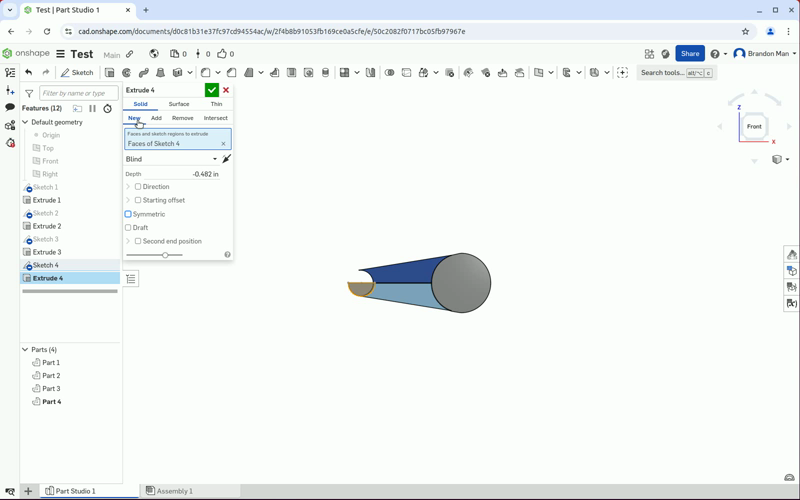
key(space)
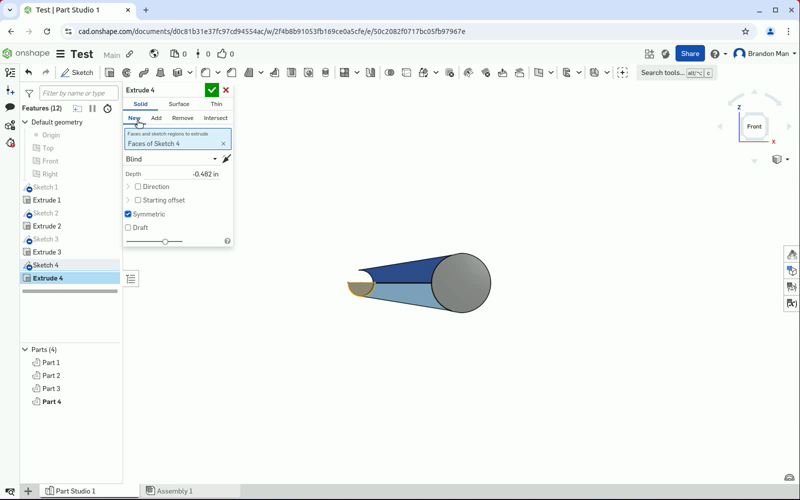
key(enter)
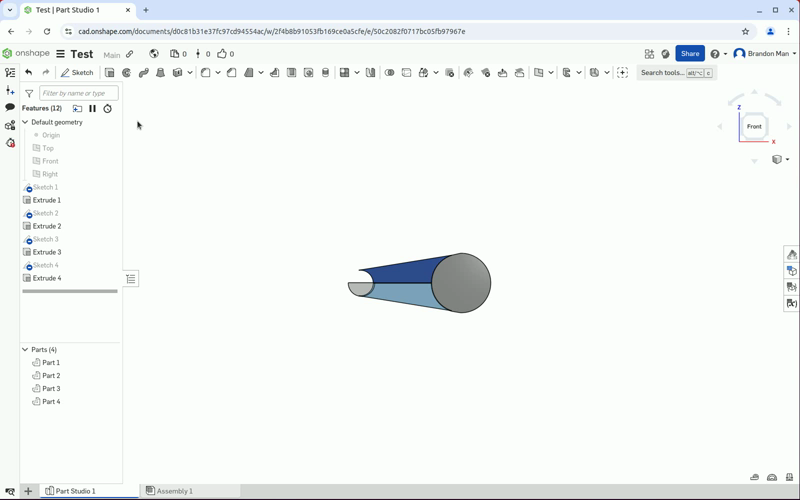
key(shift+h)
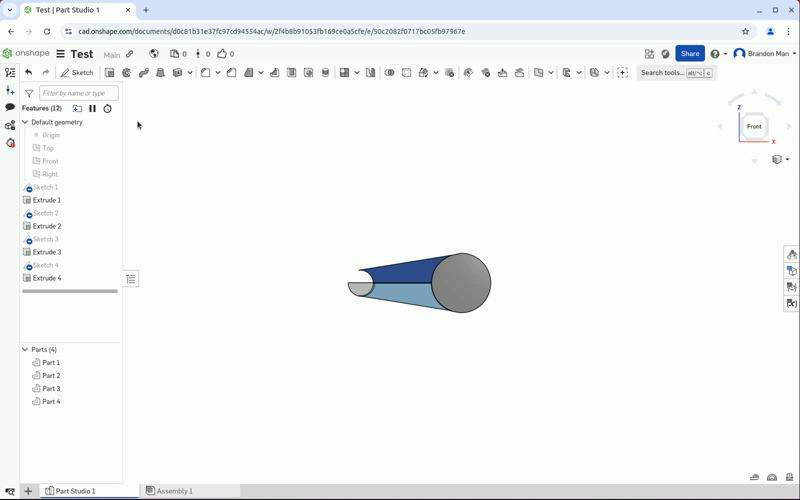
key(shift+h)
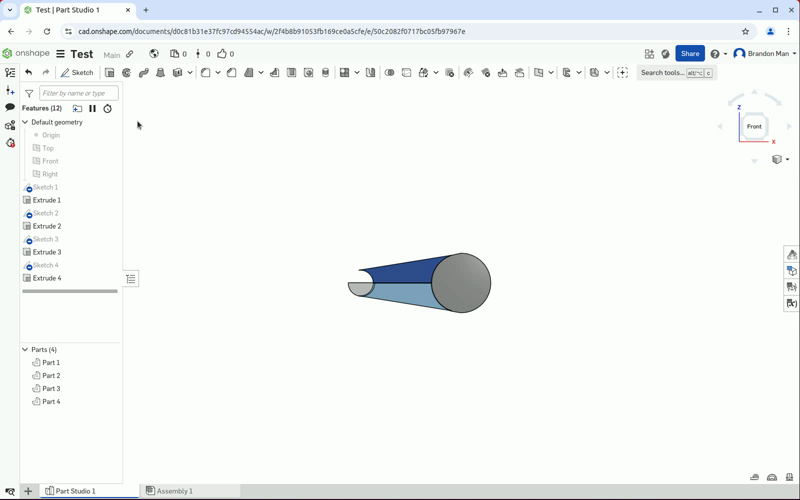
mouse_move(73, 189)
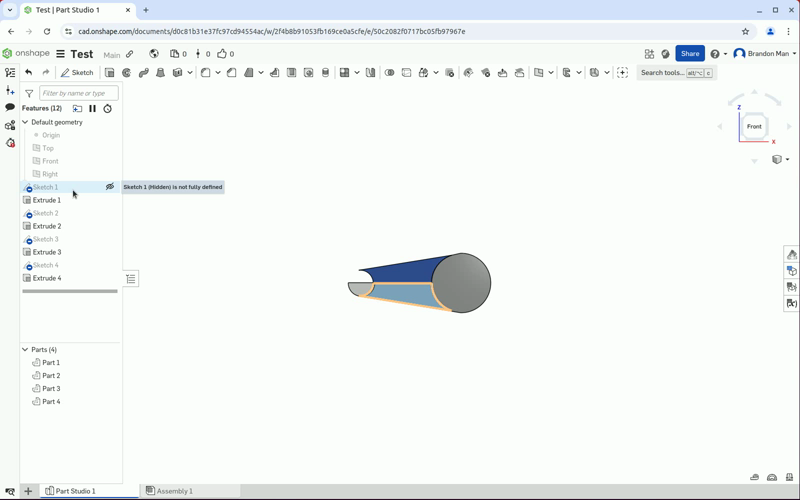
click(73, 189)
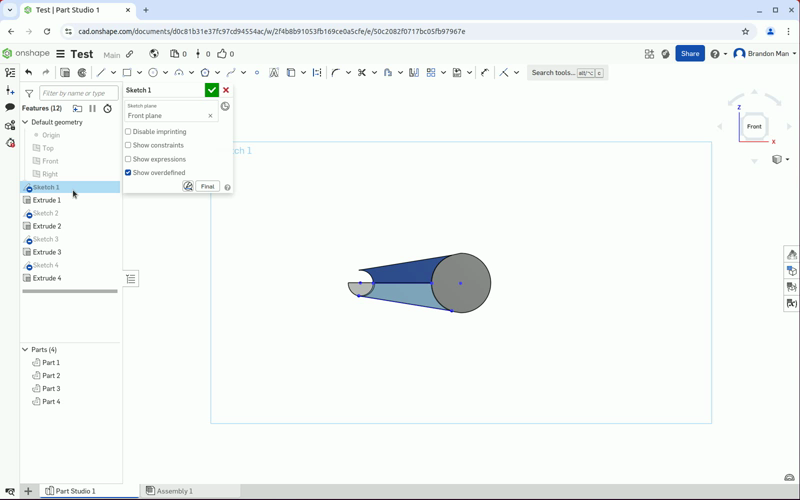
mouse_move(229, 92)
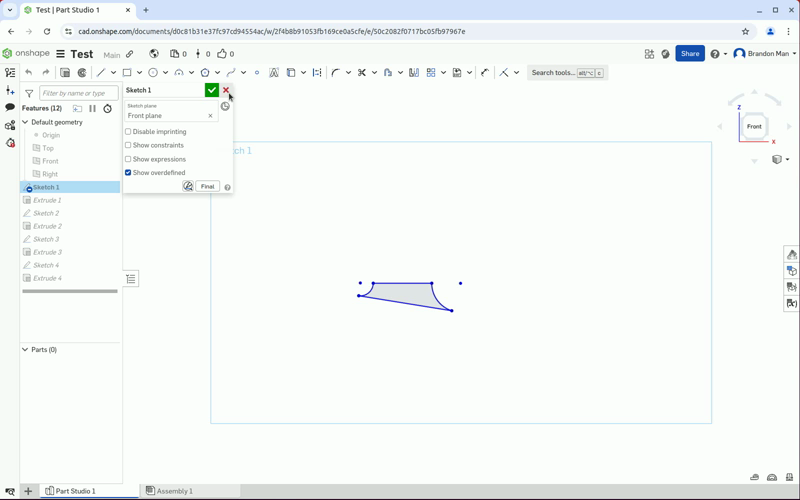
click(229, 92)
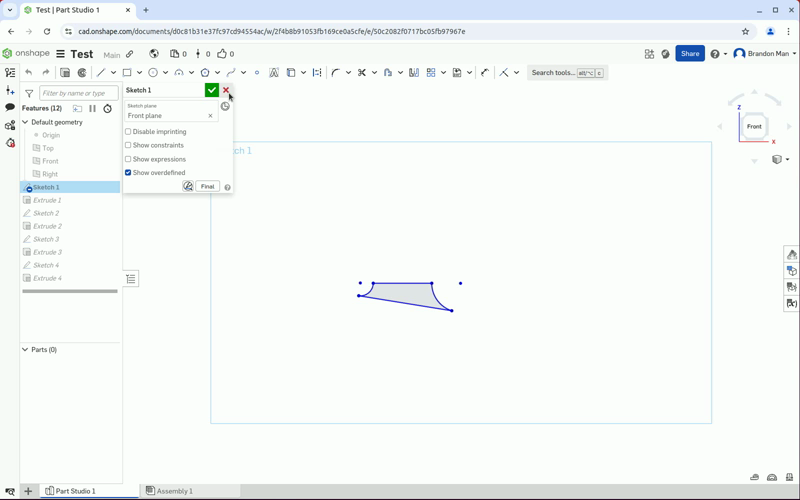
key(shift+s)
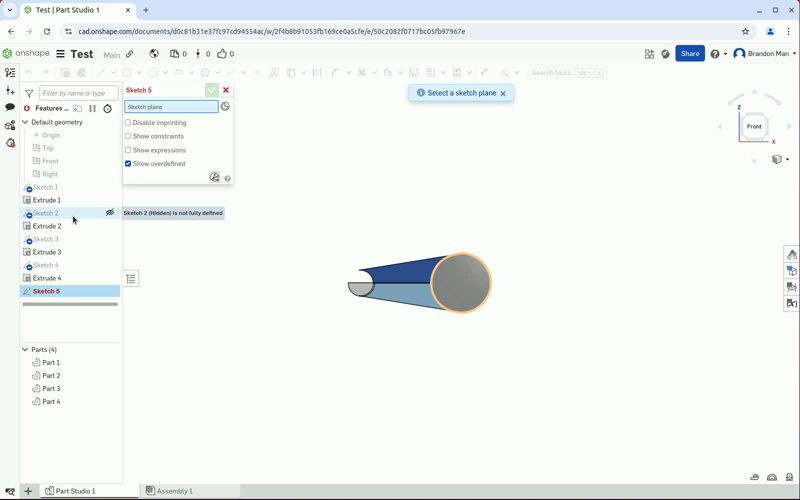
scroll(3)
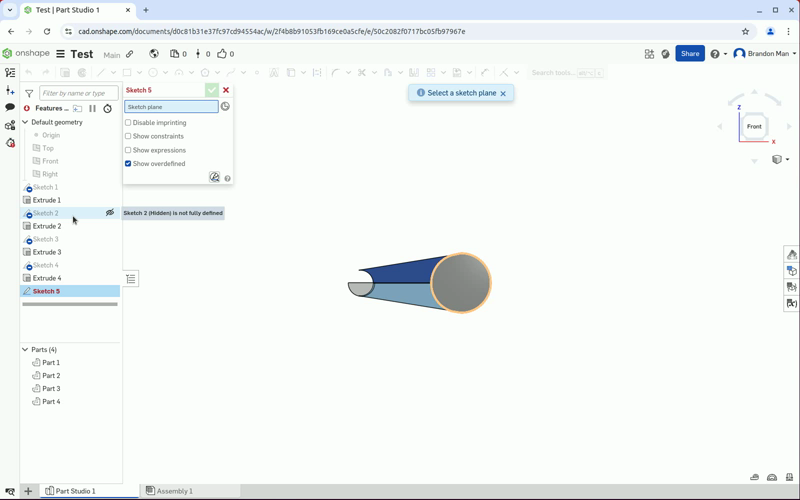
mouse_move(73, 163)
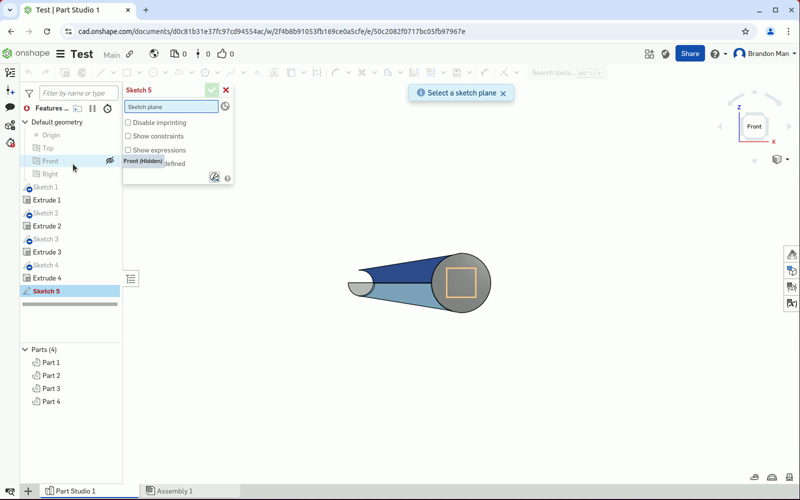
click(73, 163)
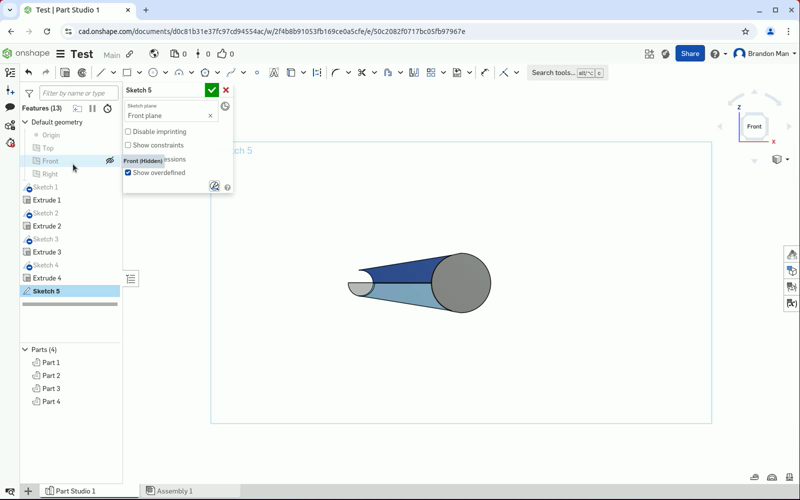
mouse_move(73, 352)
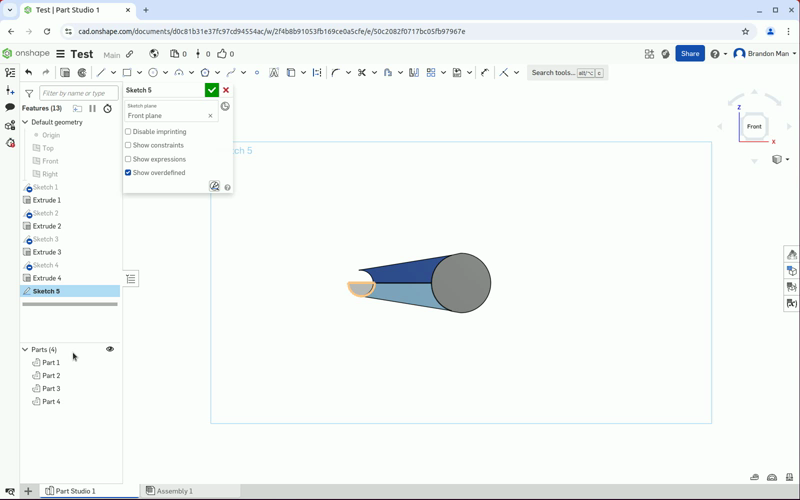
key(y)
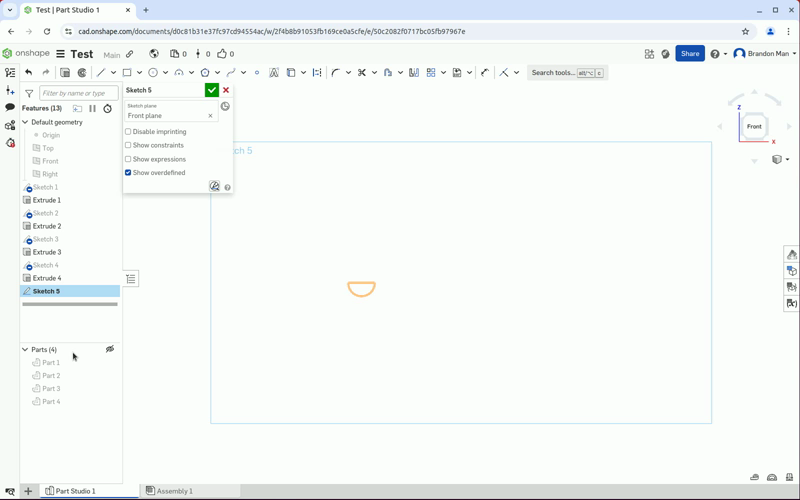
key(l)
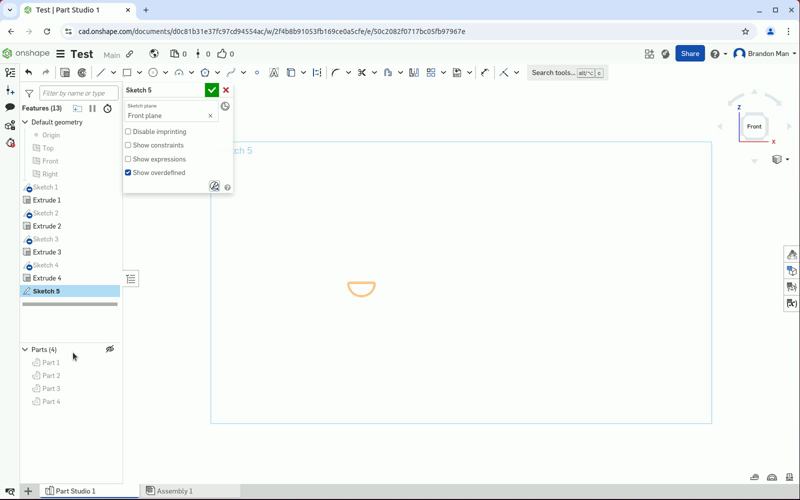
key_down(shift)
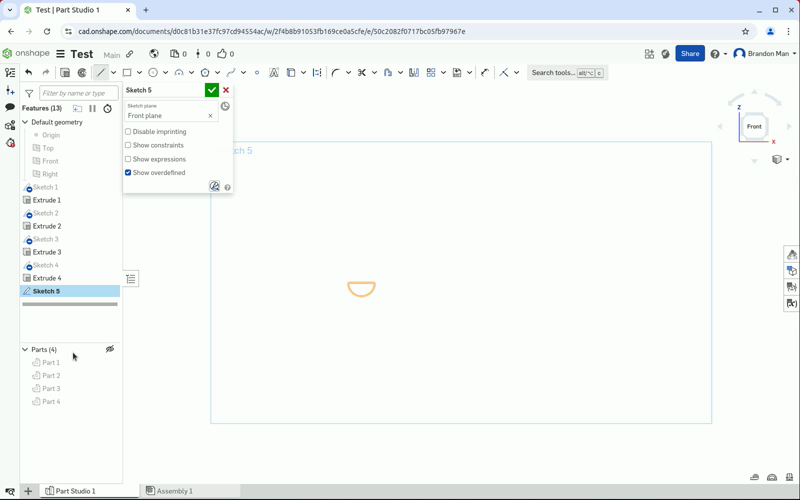
mouse_move(348, 282)
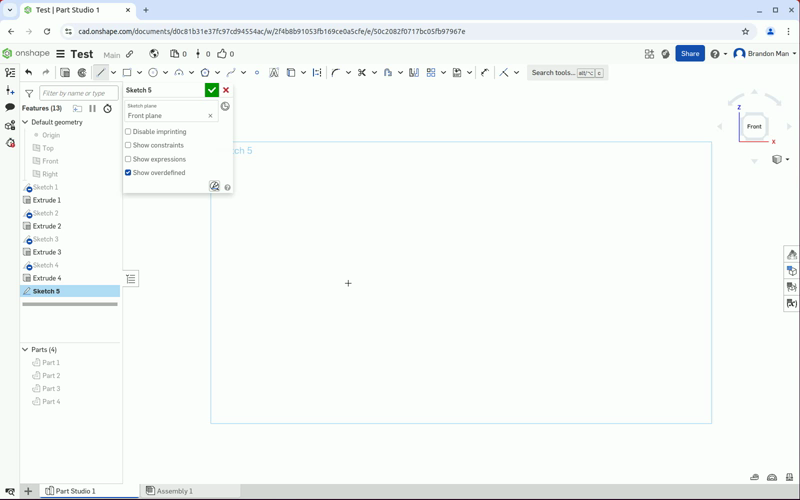
click(348, 282)
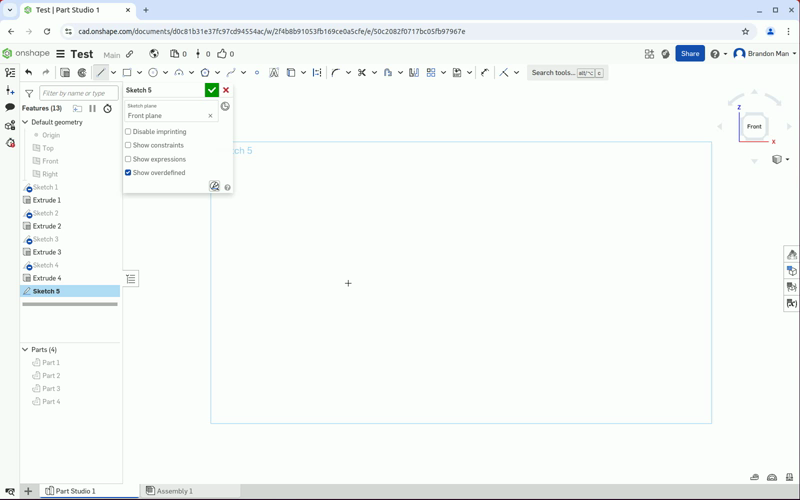
key_up(shift)
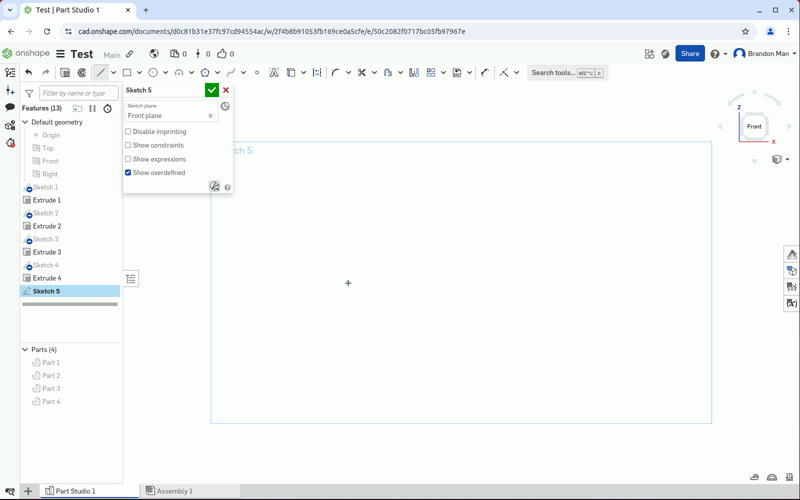
key_down(shift)
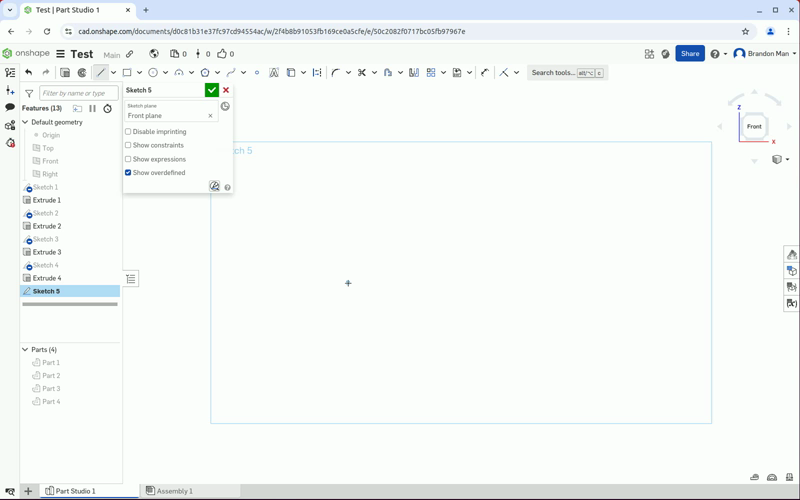
mouse_move(378, 282)
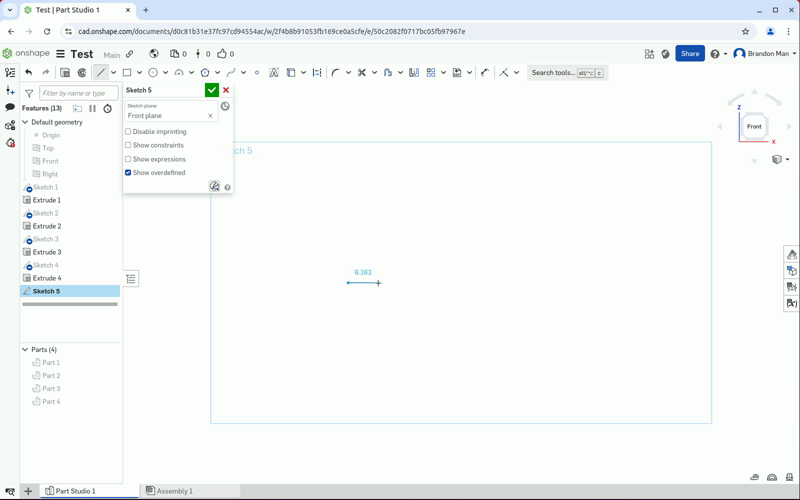
mouse_move(374, 282)
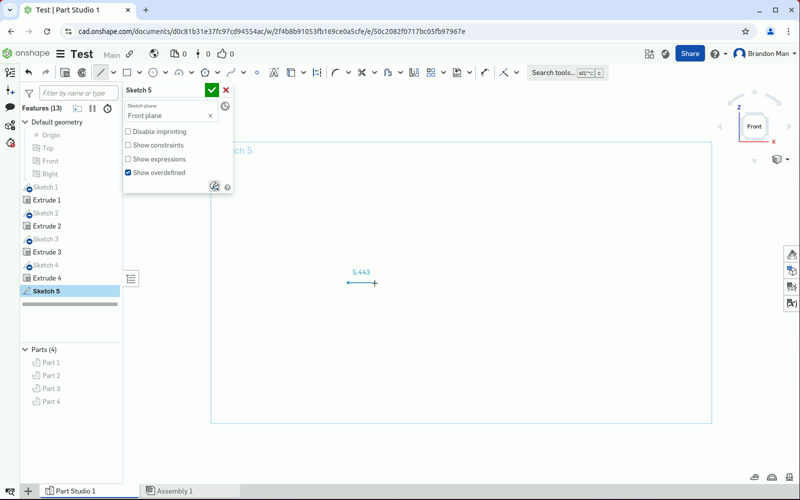
click(374, 282)
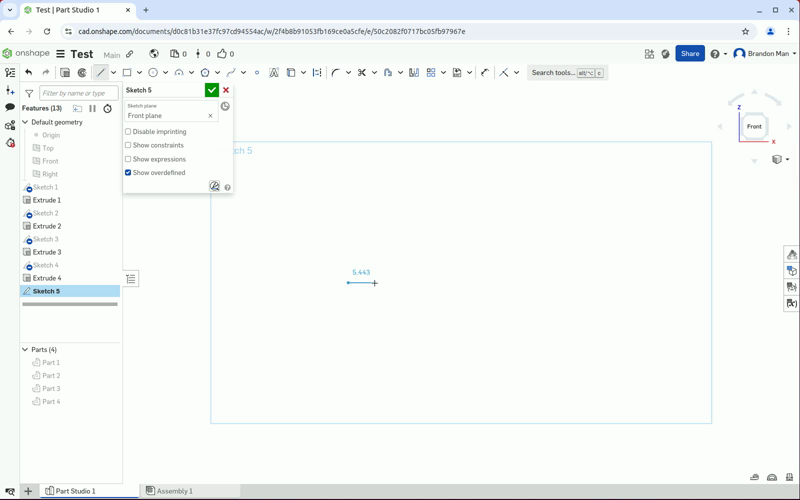
key_up(shift)
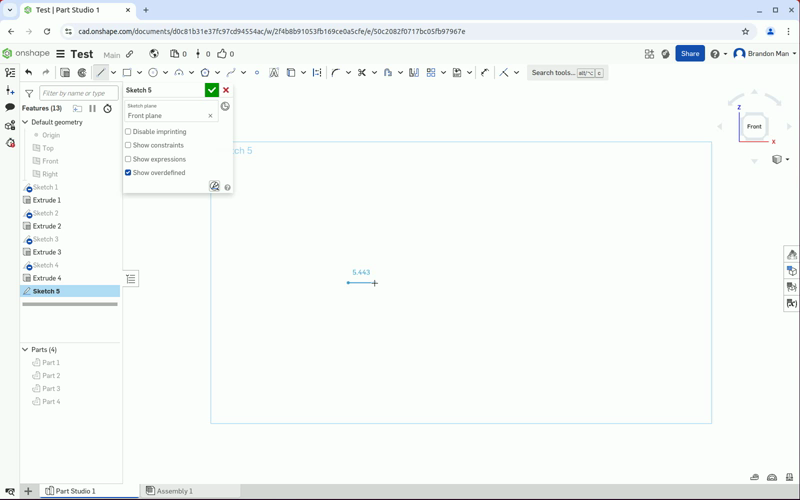
key(esc)
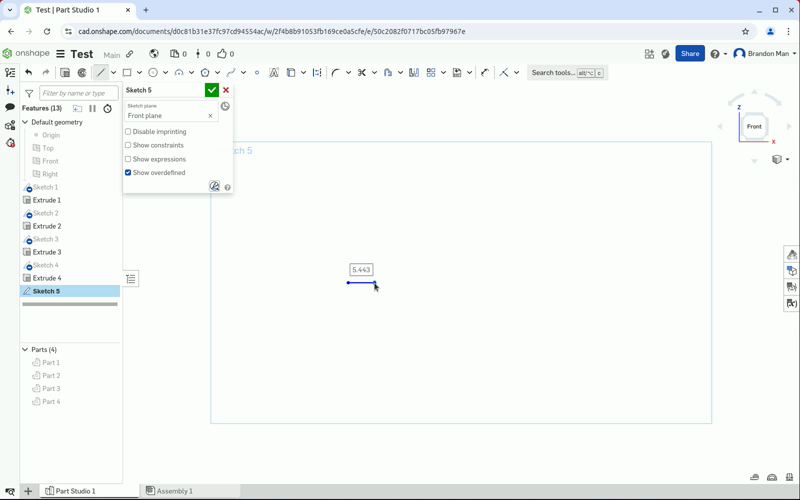
key(a)
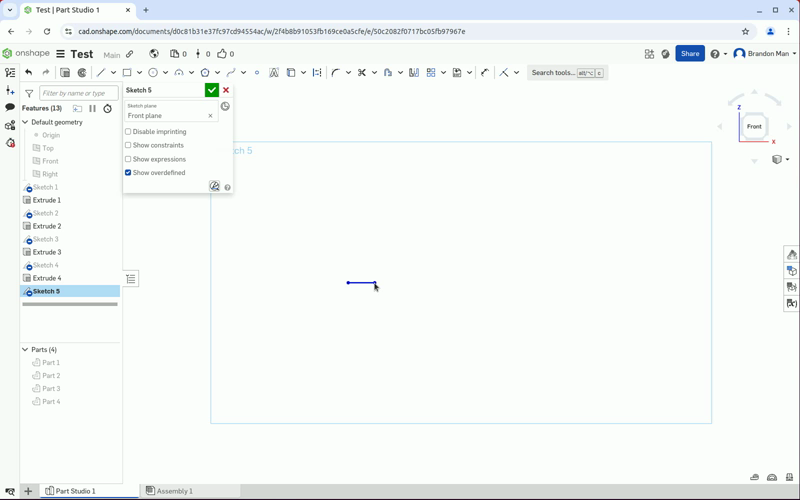
mouse_move(374, 282)
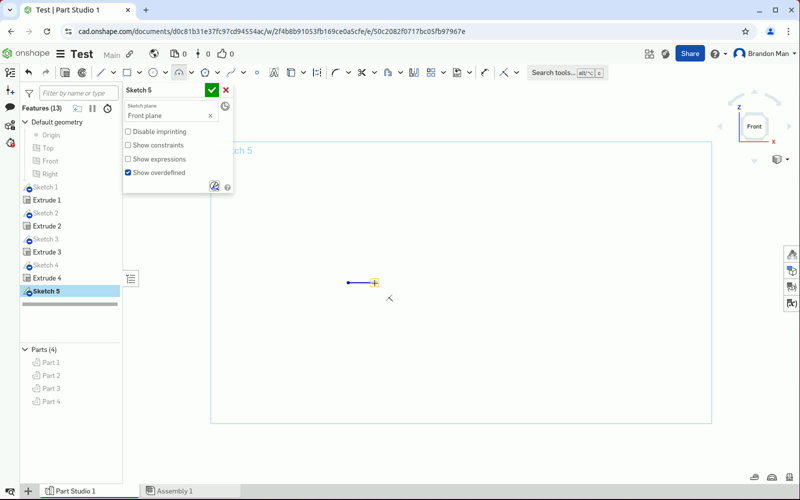
click(374, 282)
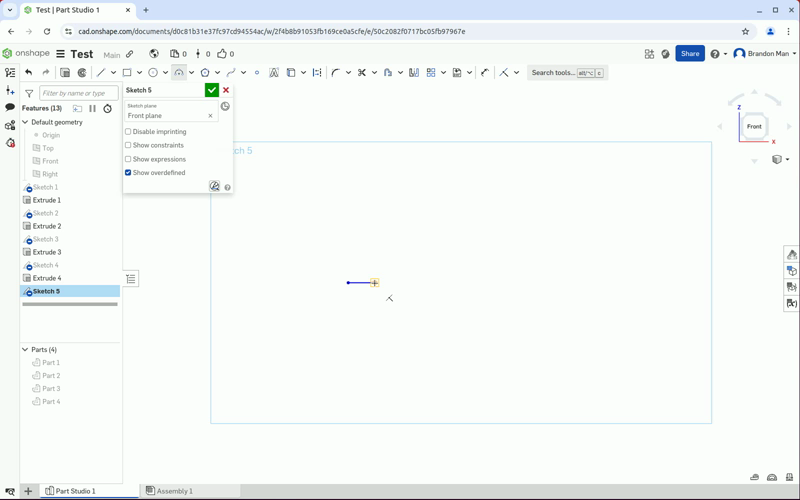
mouse_move(348, 282)
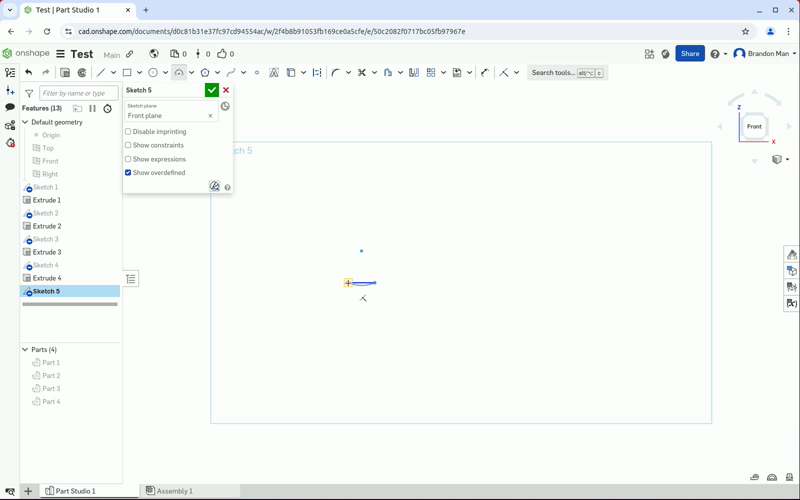
click(348, 282)
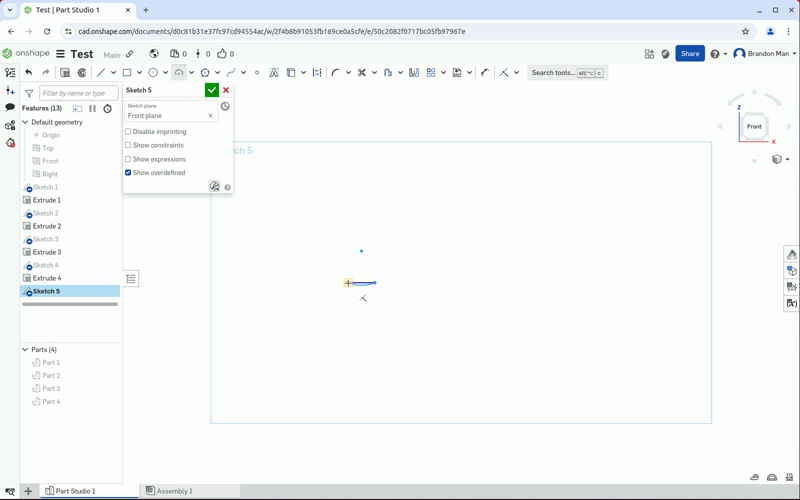
key_down(shift)
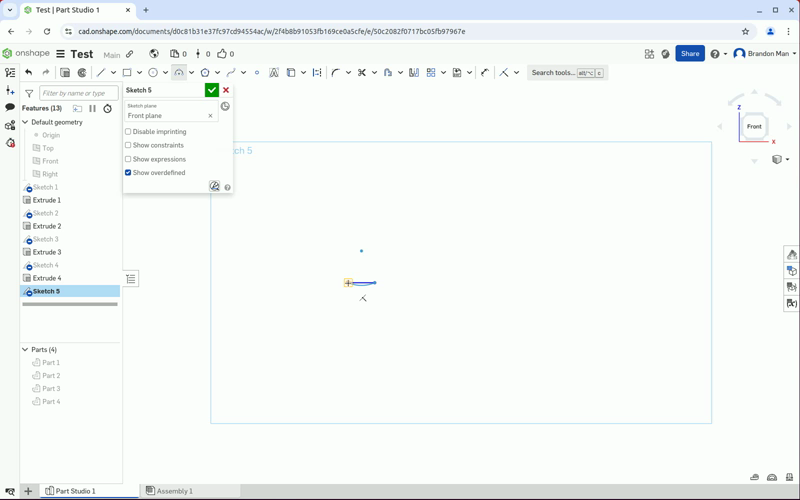
mouse_move(361, 269)
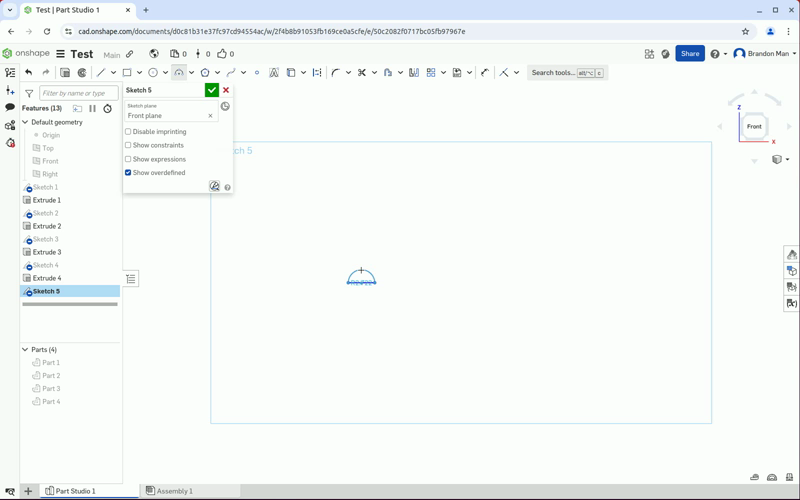
click(361, 269)
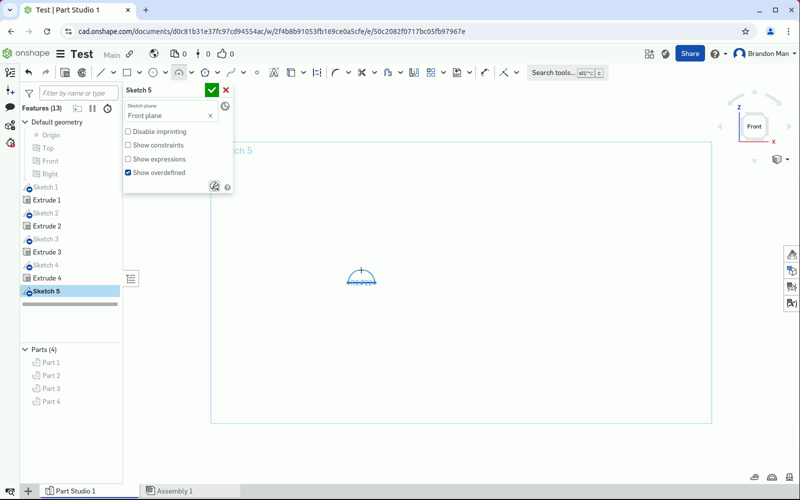
key_up(shift)
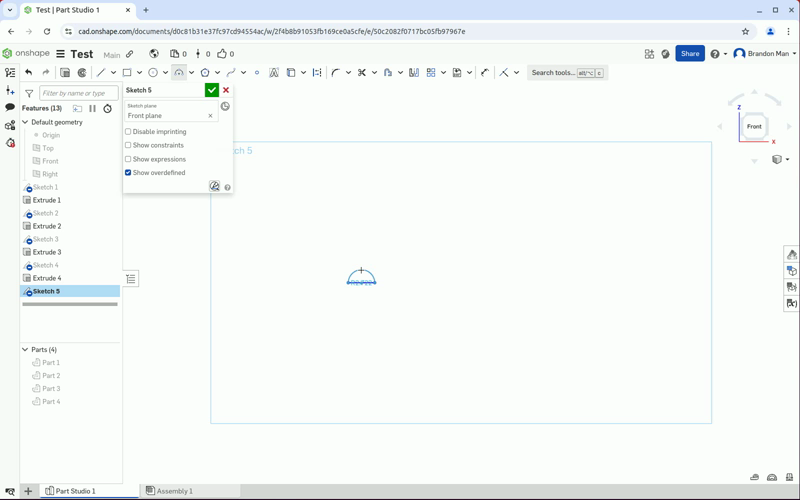
key(esc)
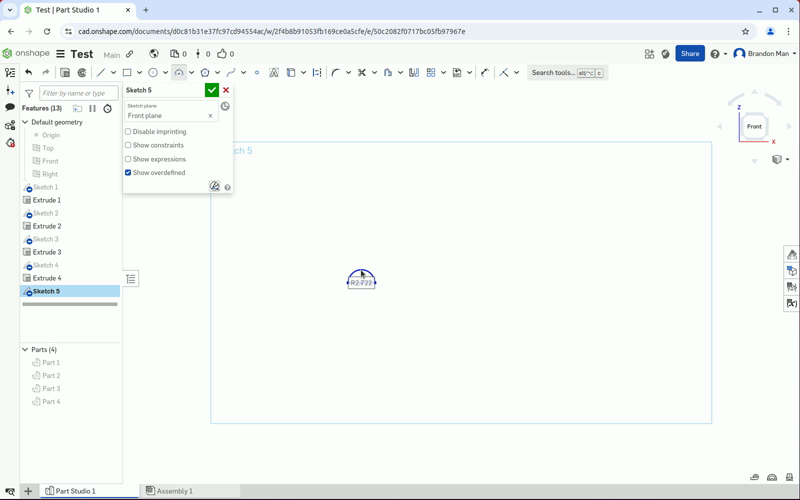
mouse_move(365, 271)
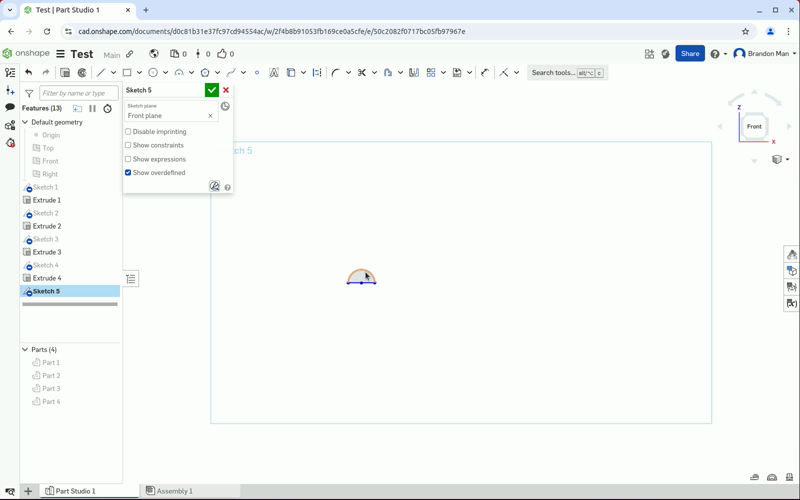
scroll(6)
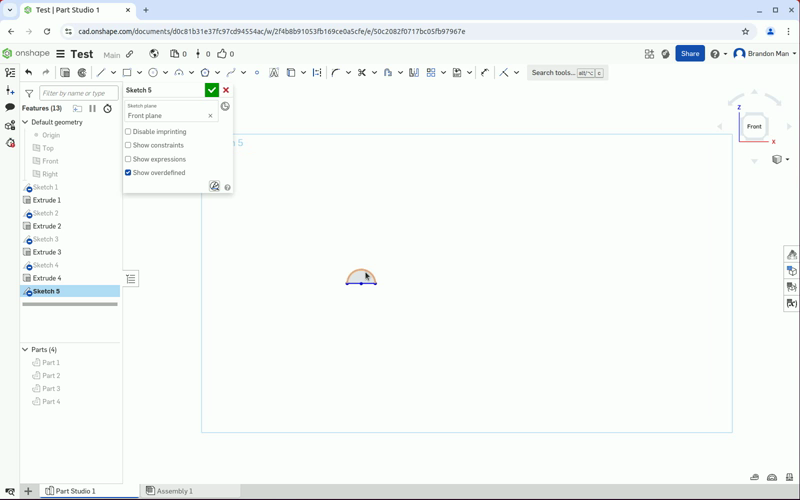
scroll(6)
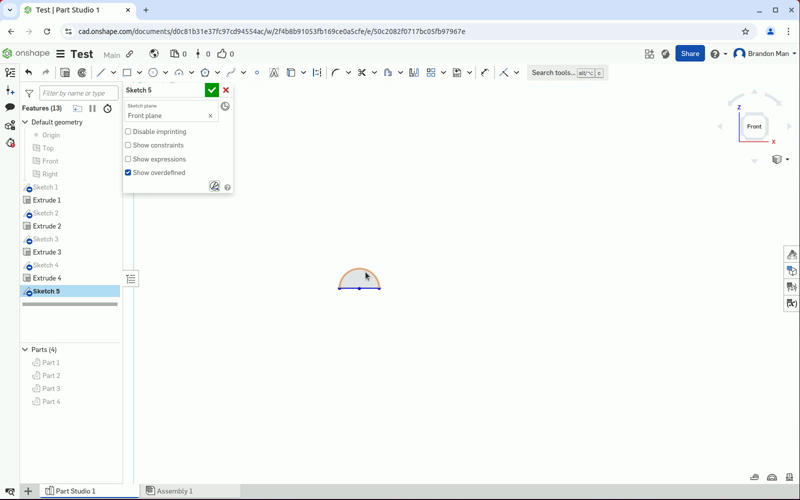
scroll(6)
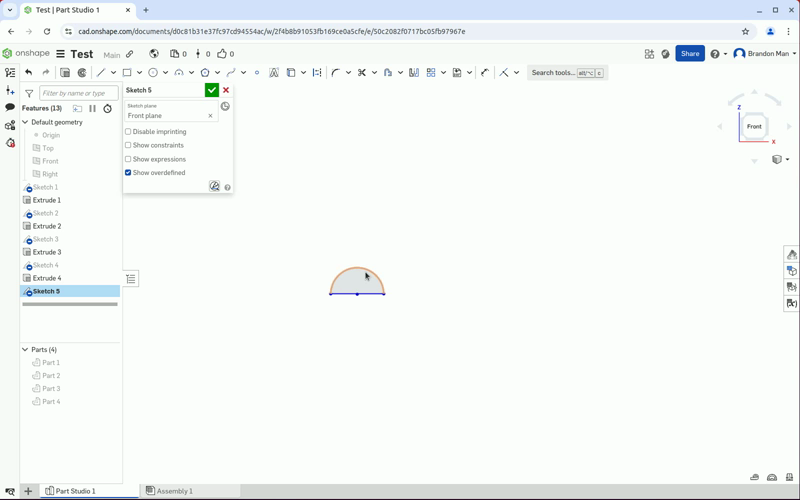
scroll(6)
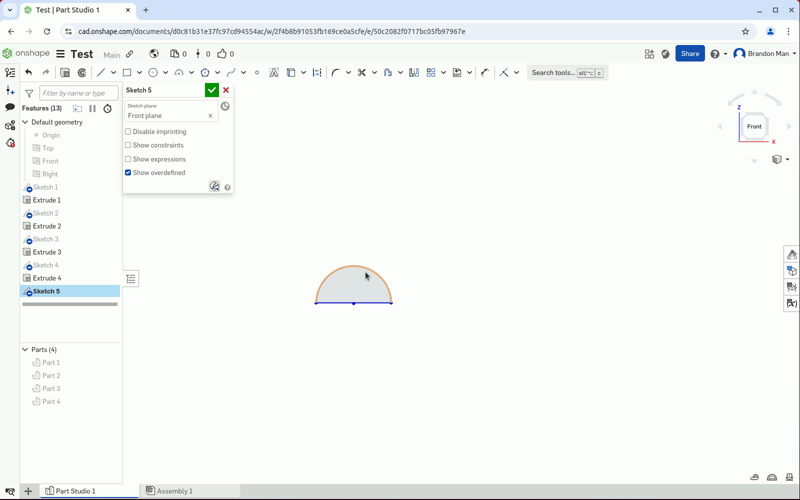
scroll(6)
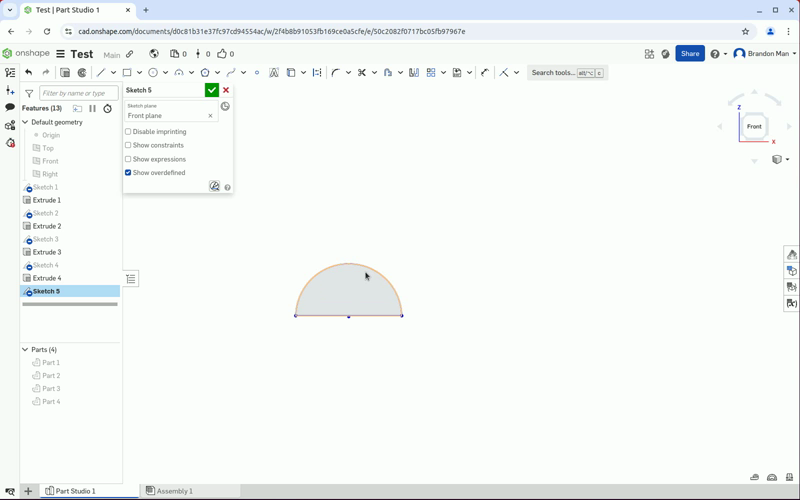
scroll(6)
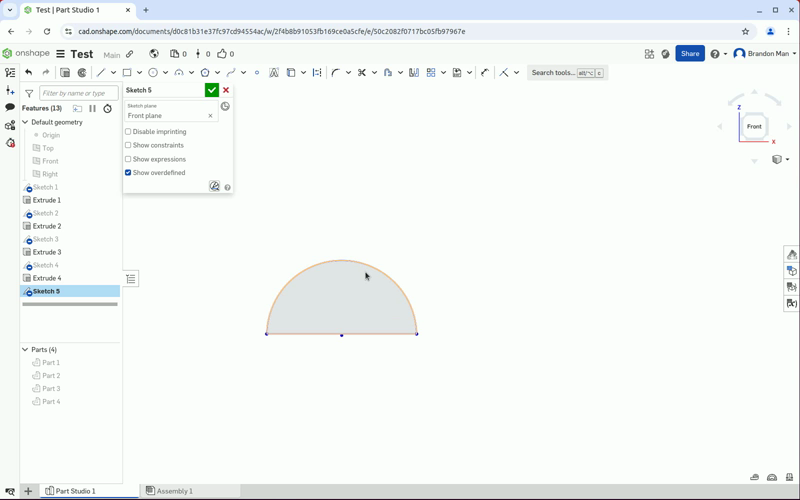
scroll(6)
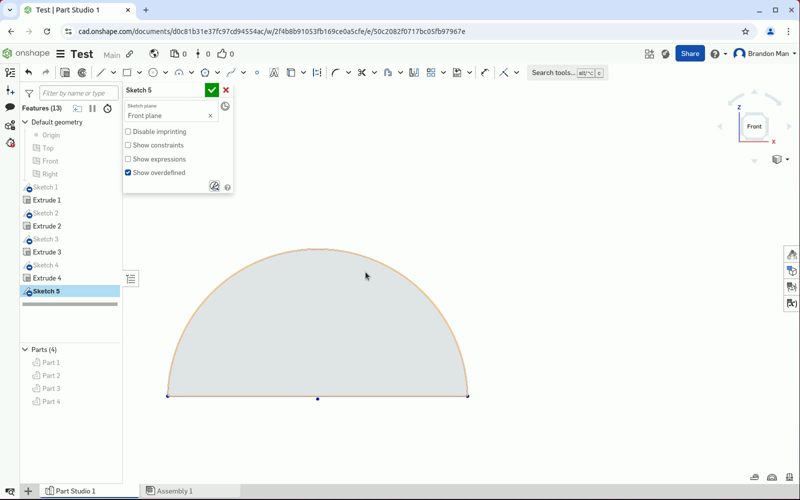
click(365, 271)
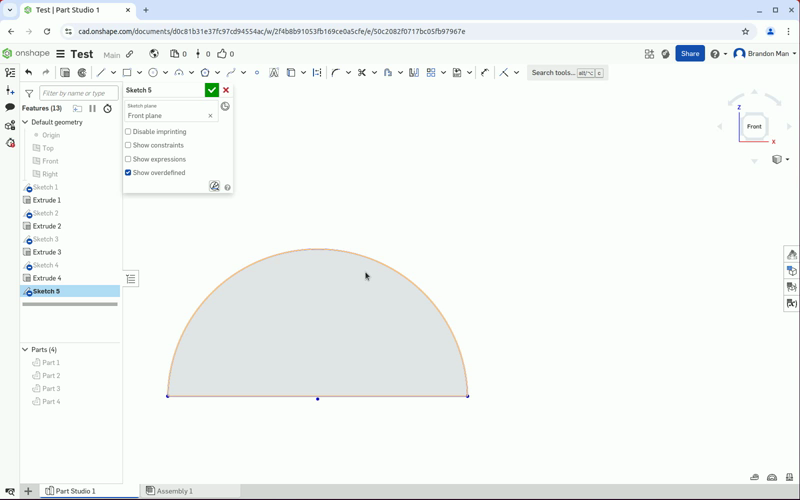
scroll(-6)
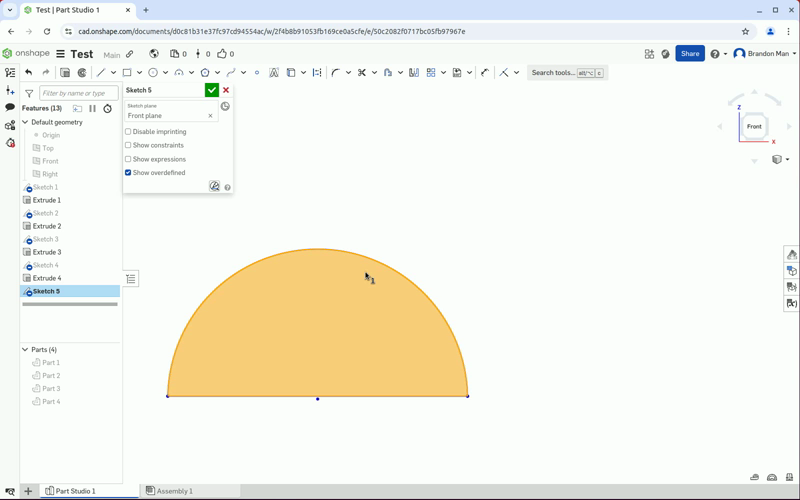
scroll(-6)
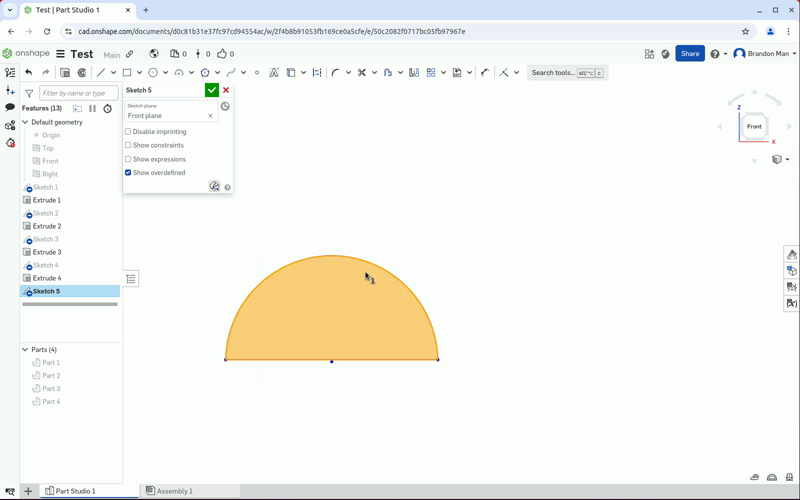
scroll(-6)
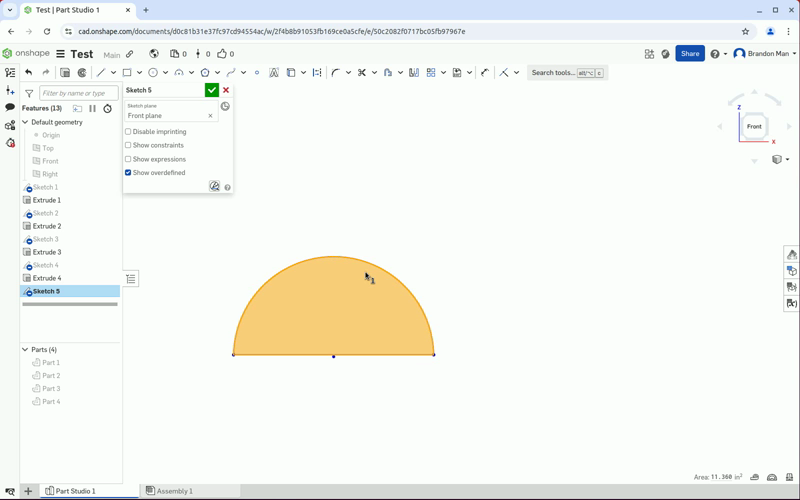
scroll(-6)
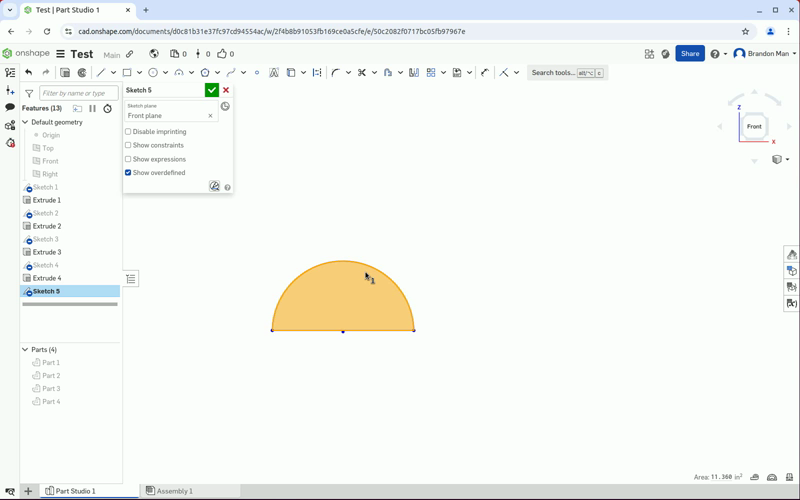
scroll(-6)
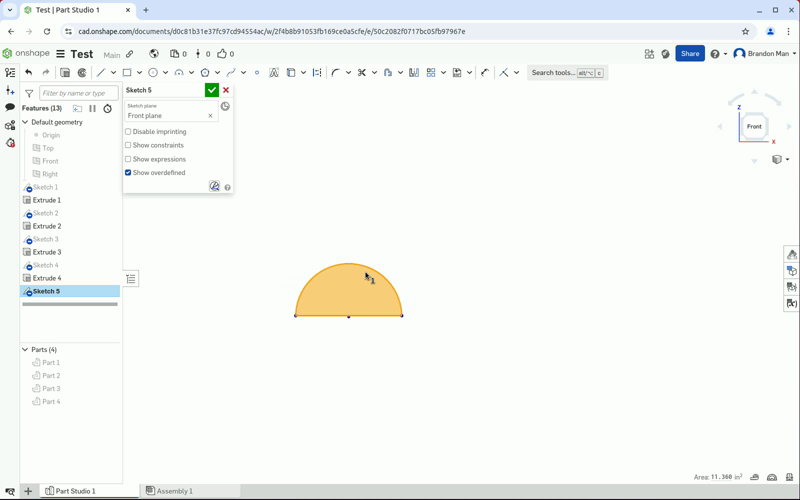
scroll(-6)
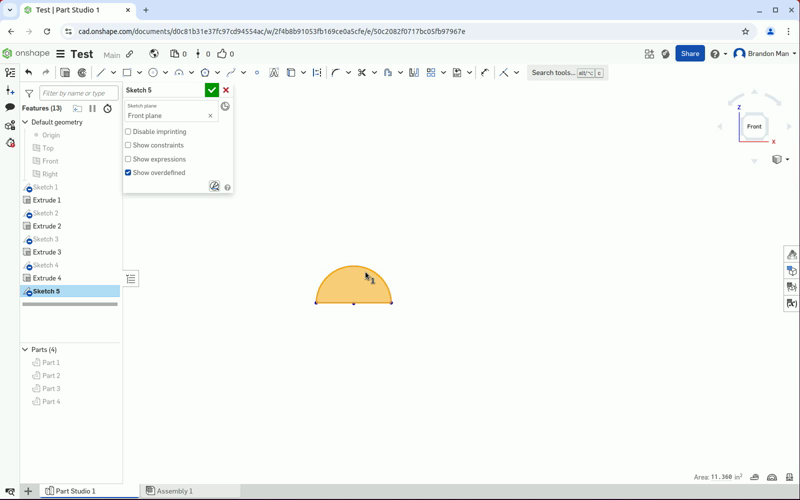
scroll(-6)
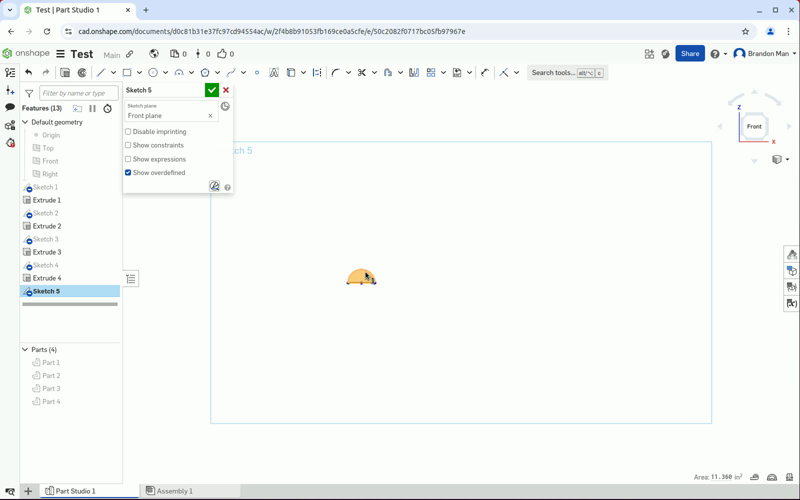
mouse_move(73, 352)
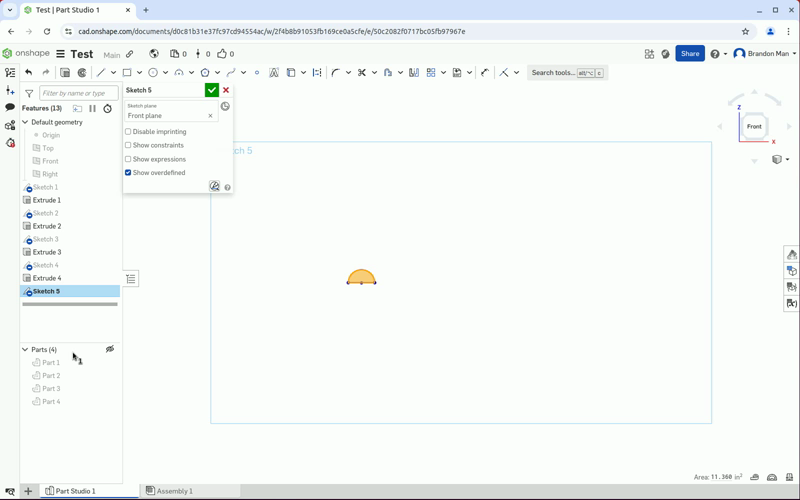
key(shift+y)
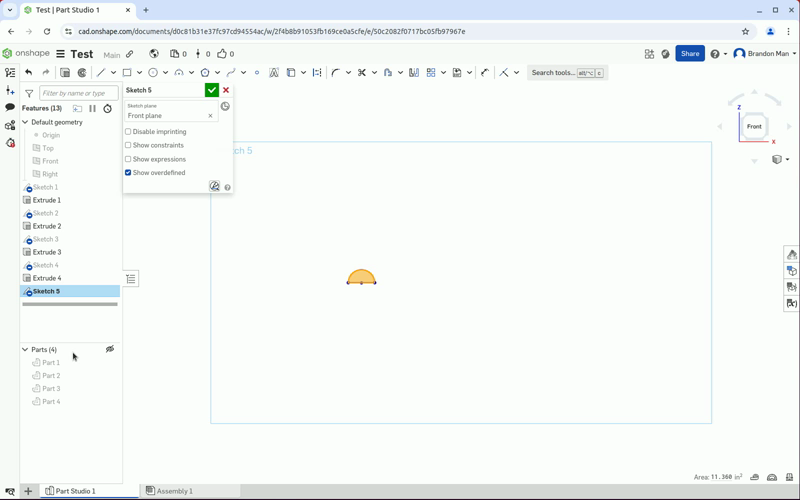
key(shift+e)
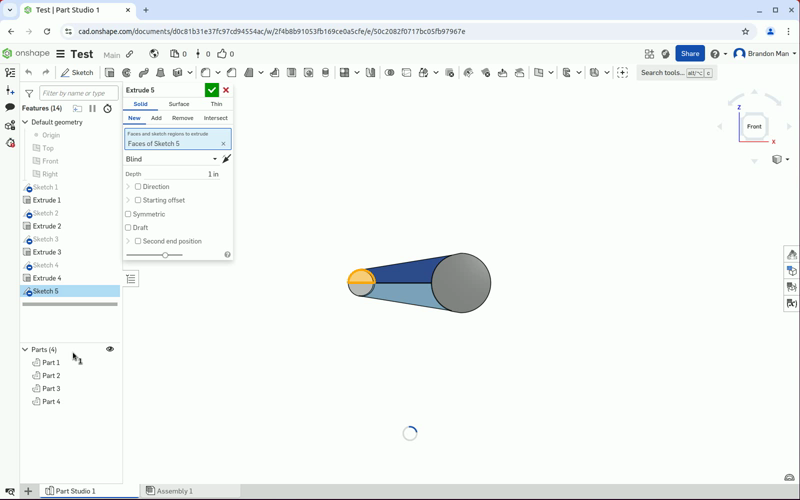
mouse_move(143, 106)
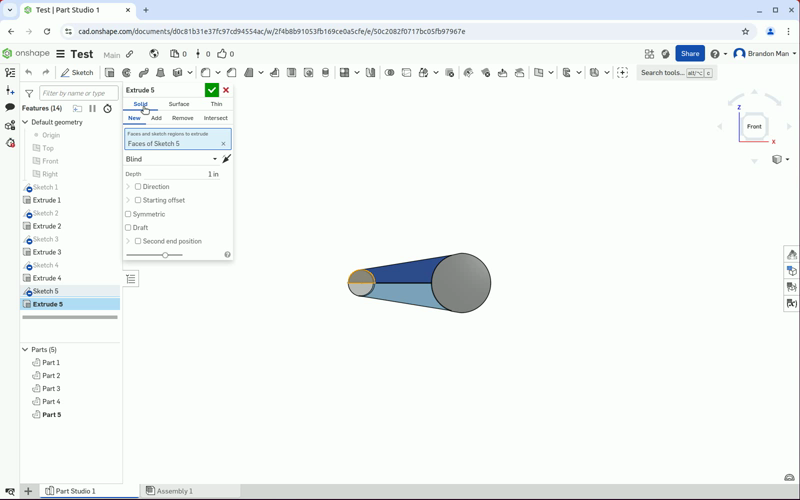
click(143, 106)
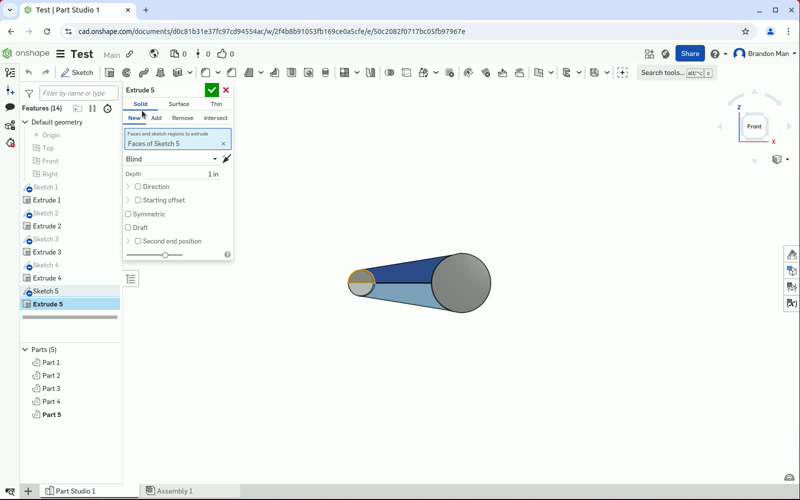
mouse_move(137, 120)
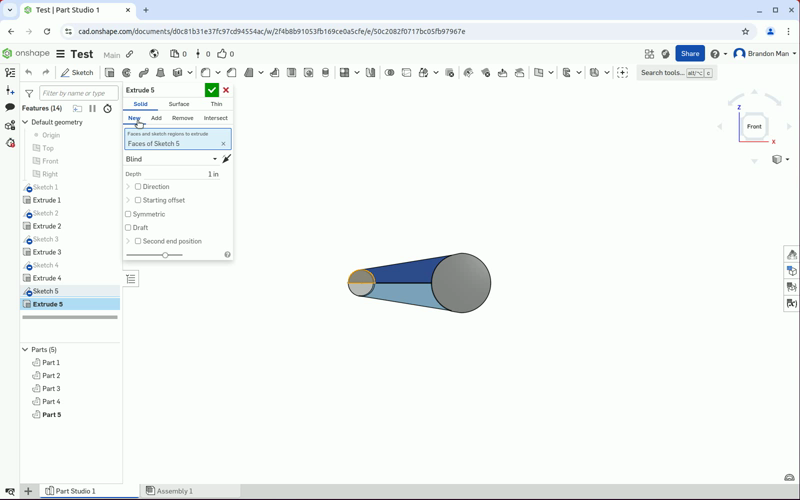
click(137, 120)
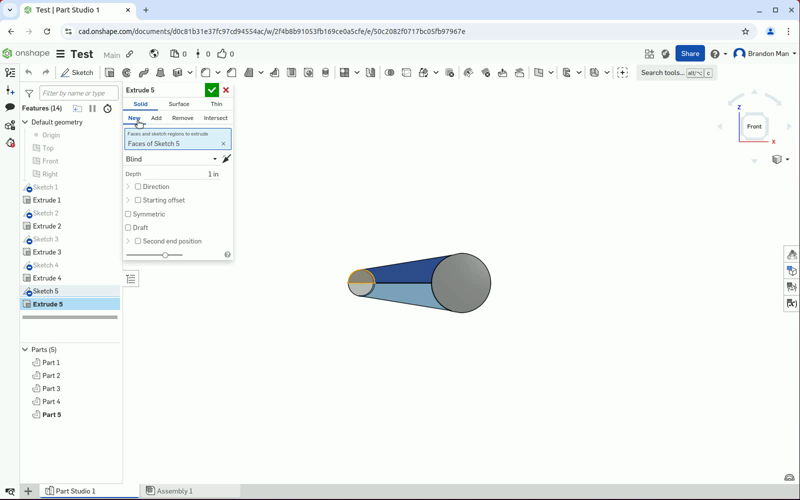
key(tab, 4)
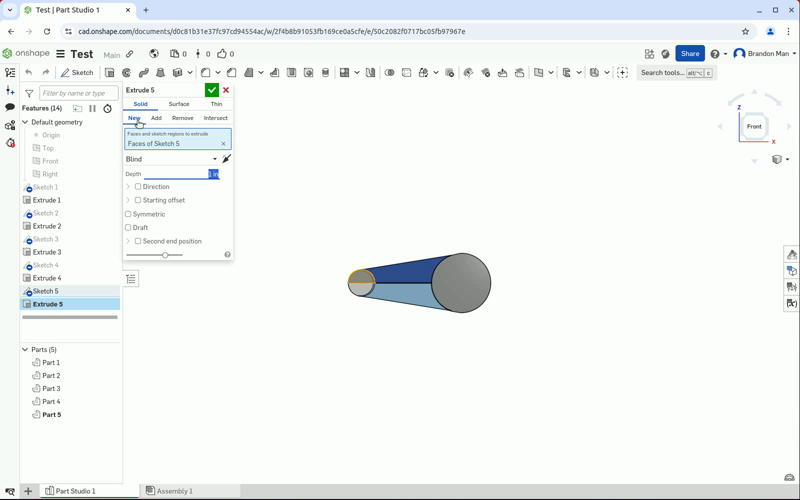
text(-0.482)
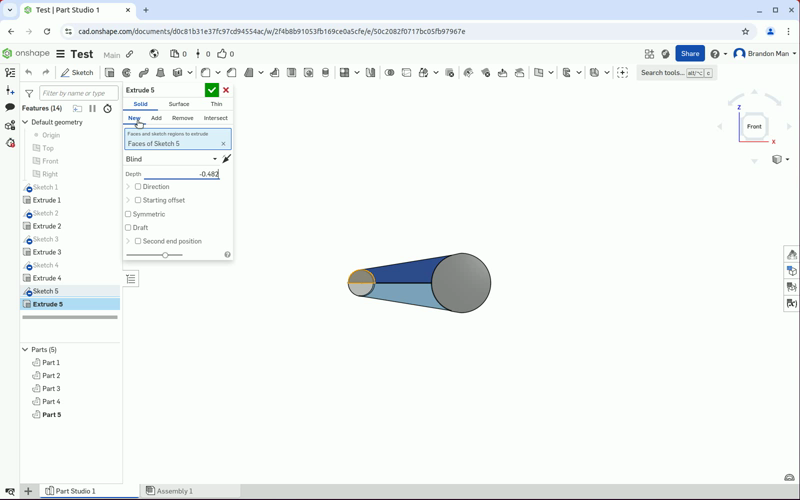
key(tab, 3)
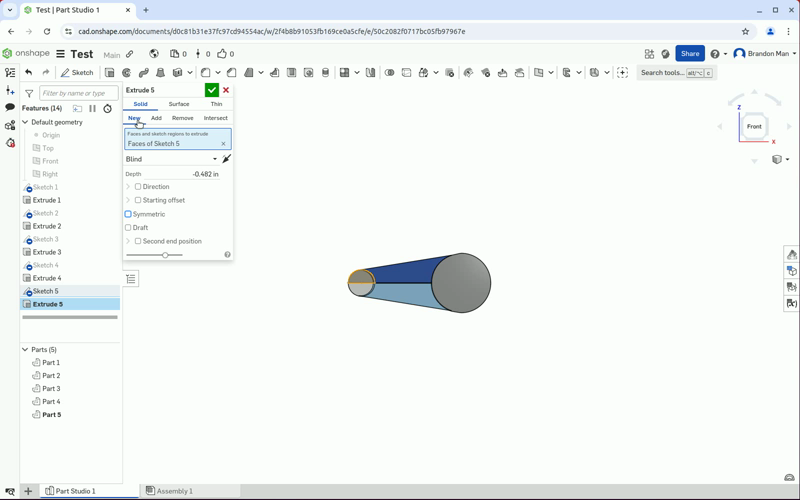
key(space)
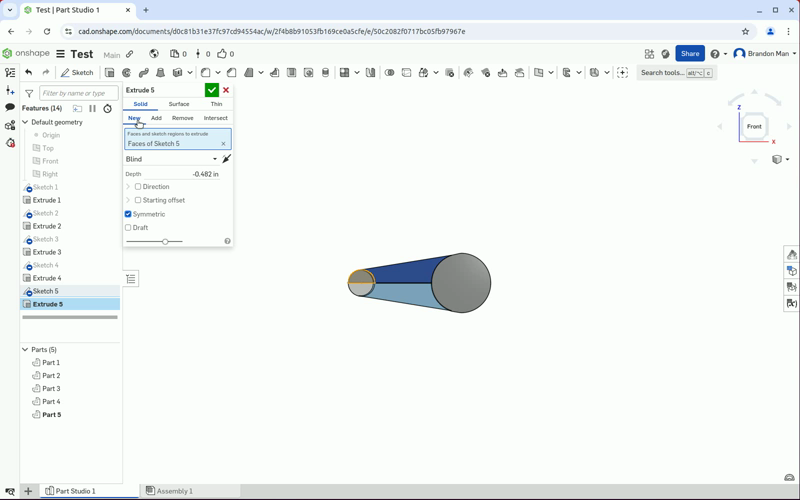
key(enter)
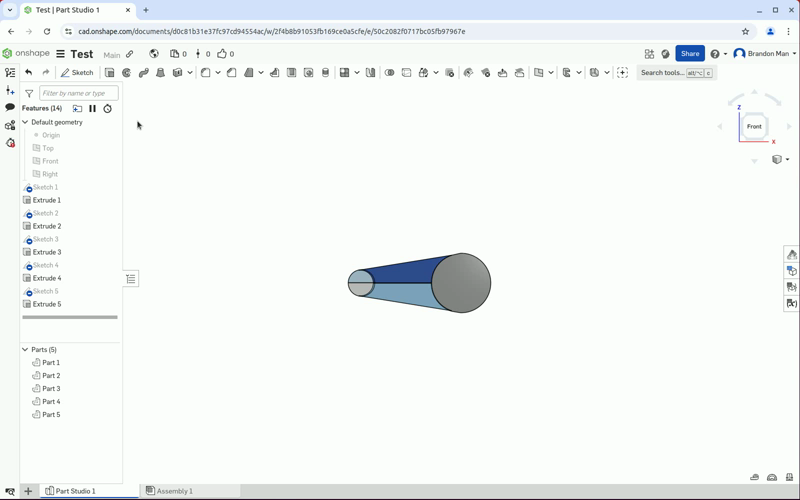
key(shift+h)
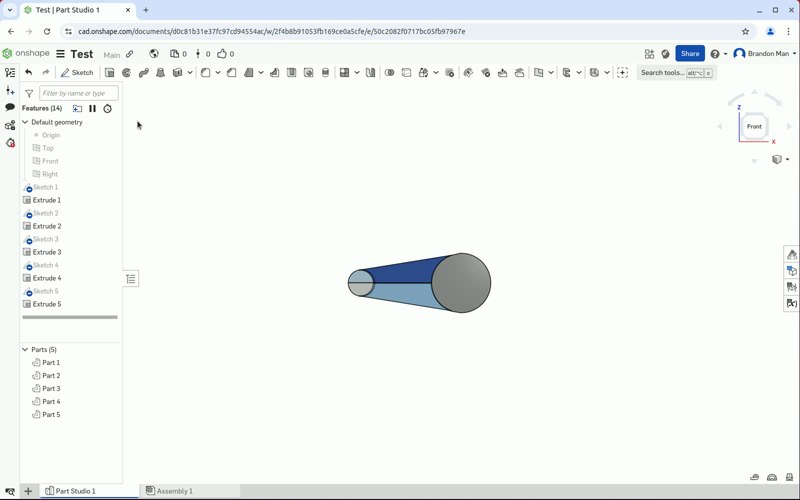
key(shift+h)
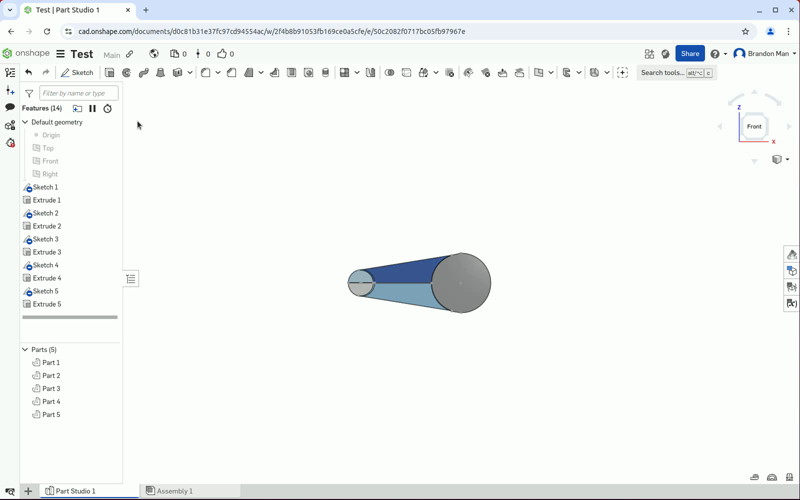
key(shift+7)
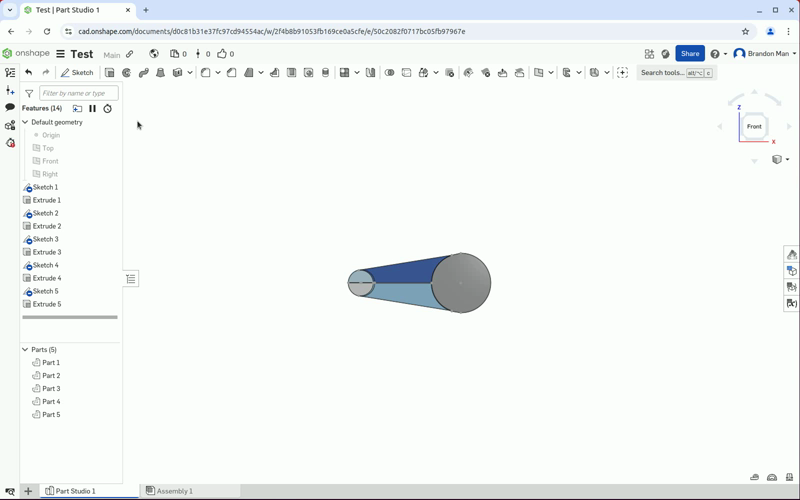
key(left, 2)
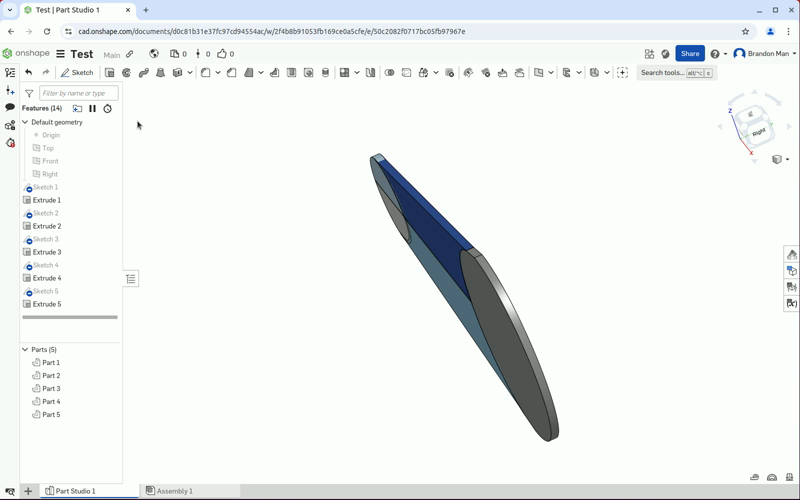
key(down, 2)
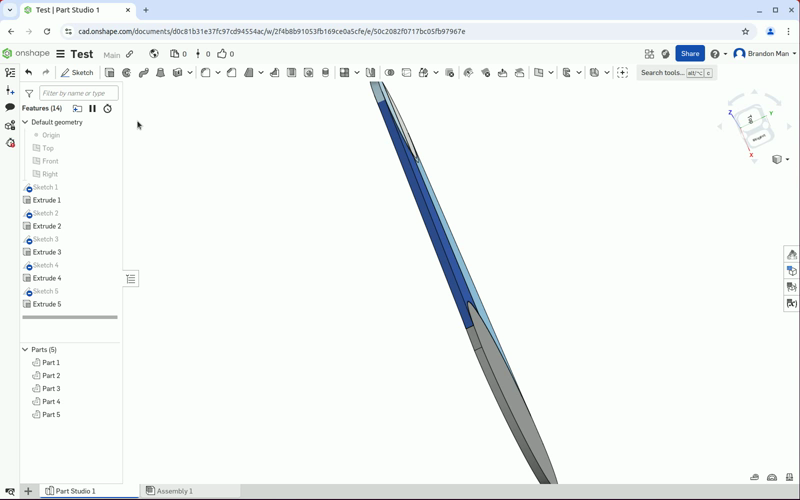
key(up, 2)
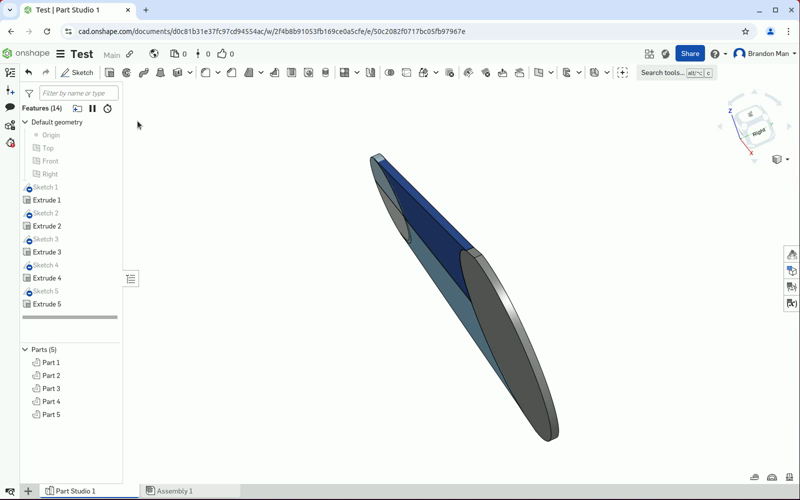
key(right, 2)
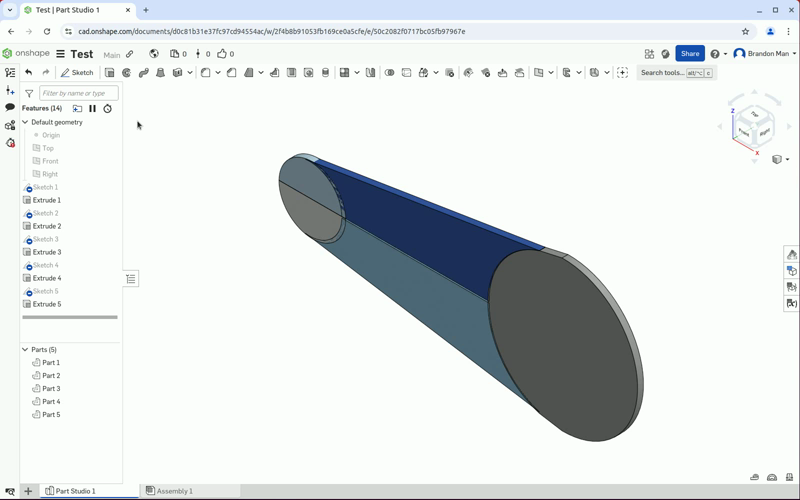
mouse_move(73, 189)
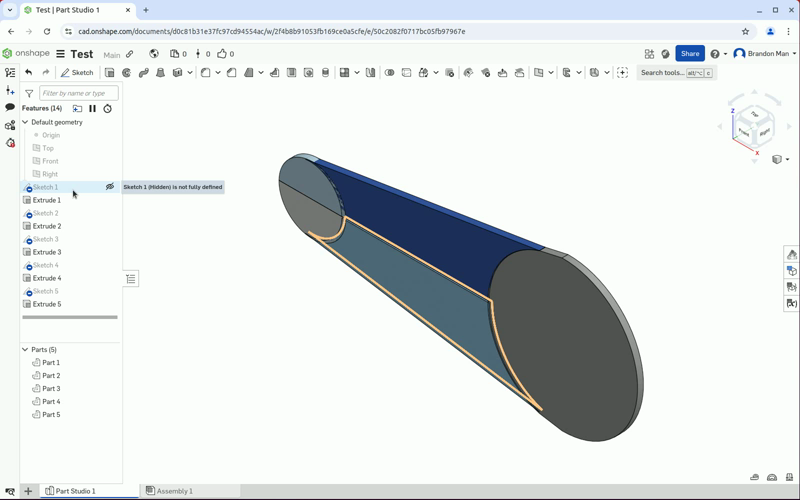
click(73, 189)